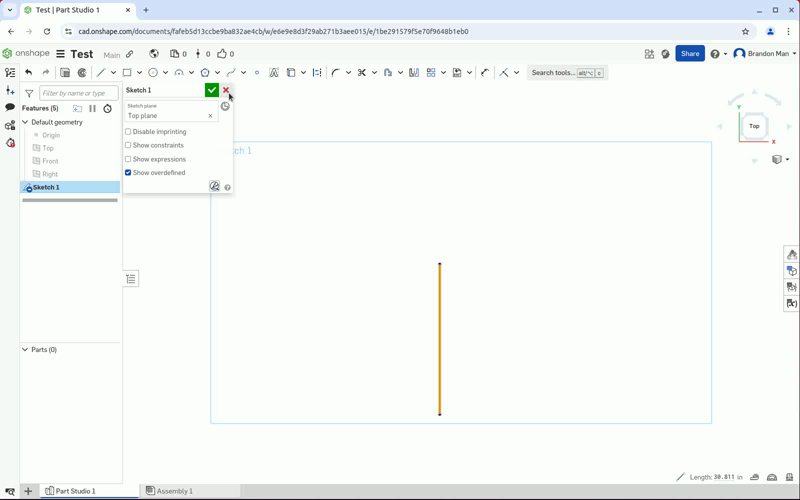
key(shift+h)
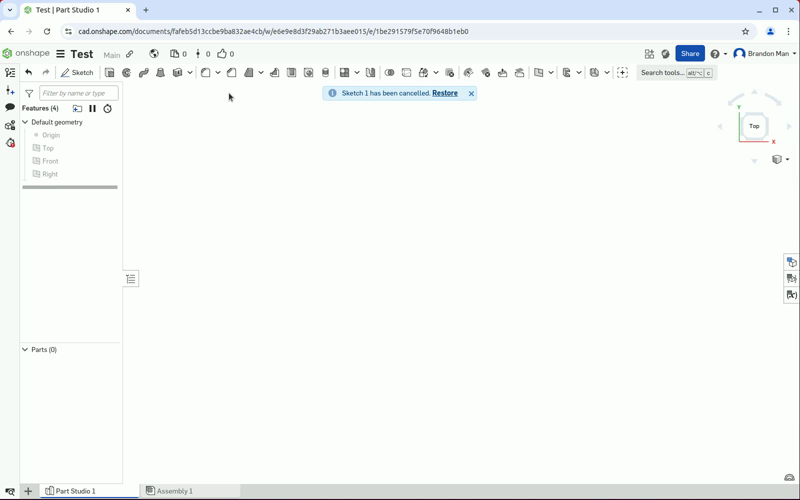
mouse_move(73, 352)
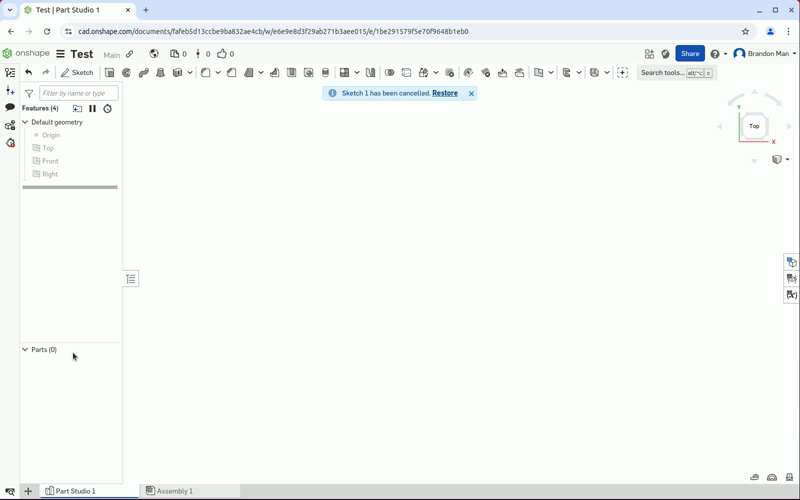
key(y)
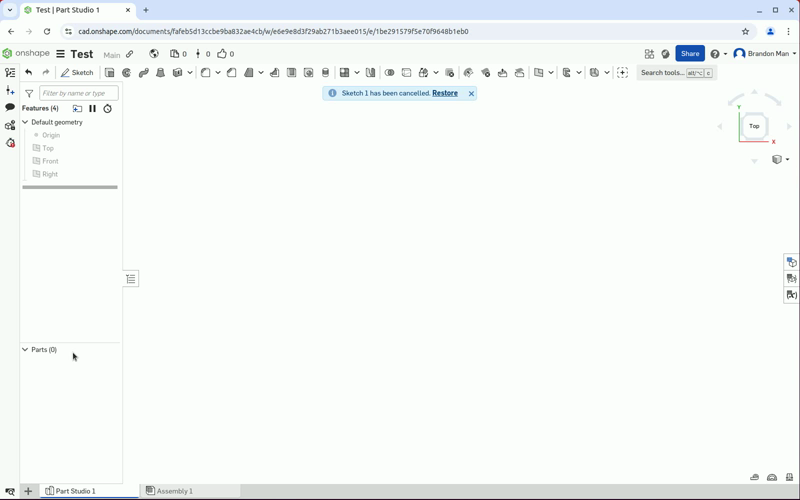
key(shift+p)
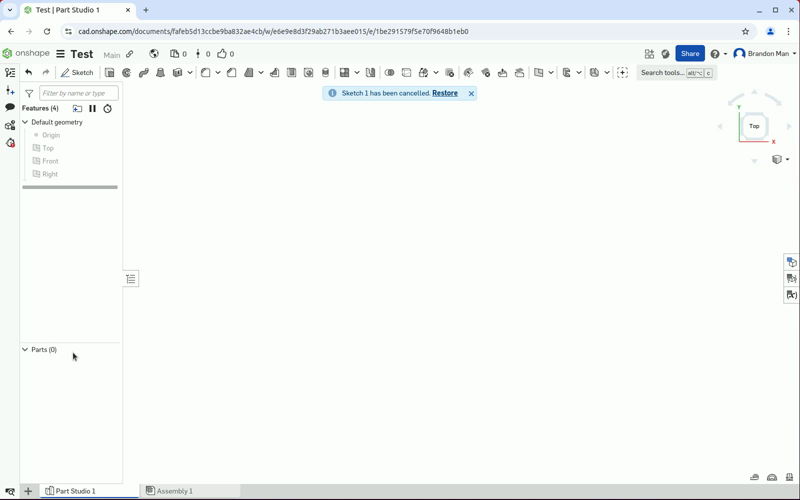
key(space)
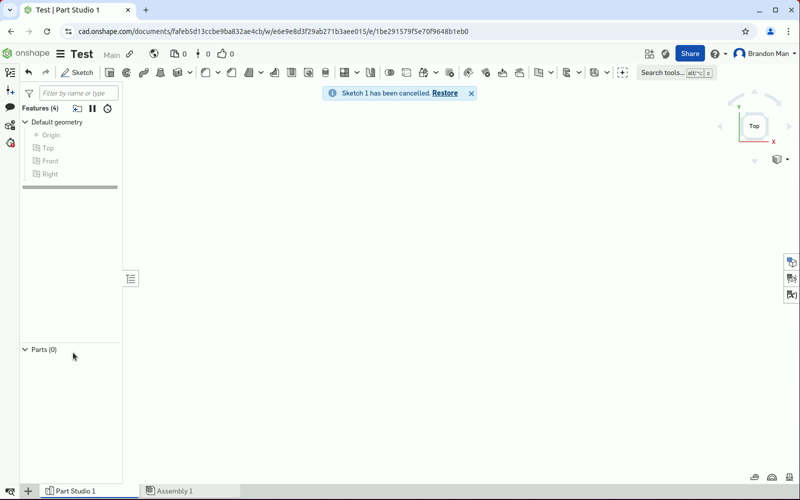
key_down(shift)
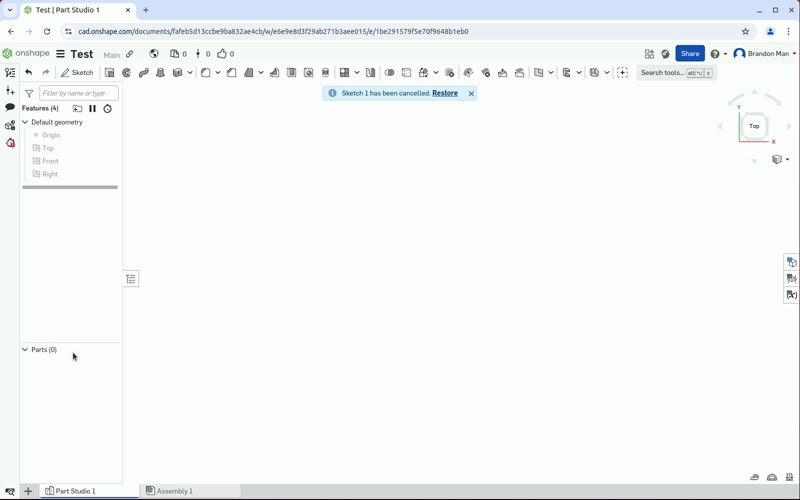
key(up)
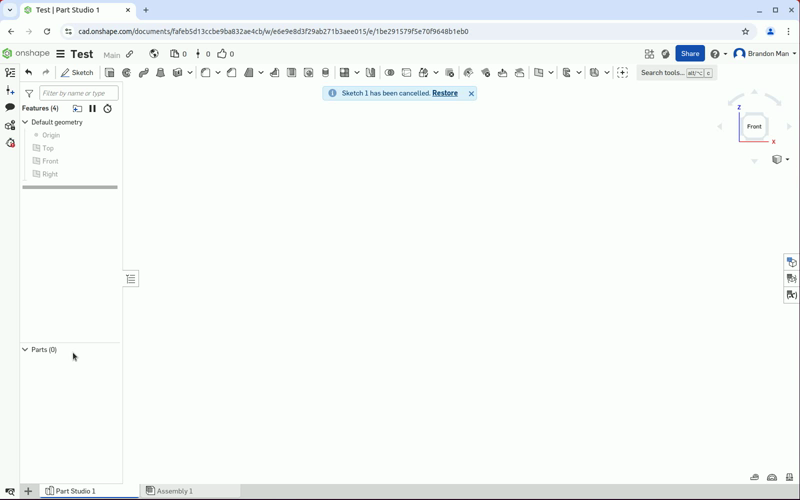
key_up(shift)
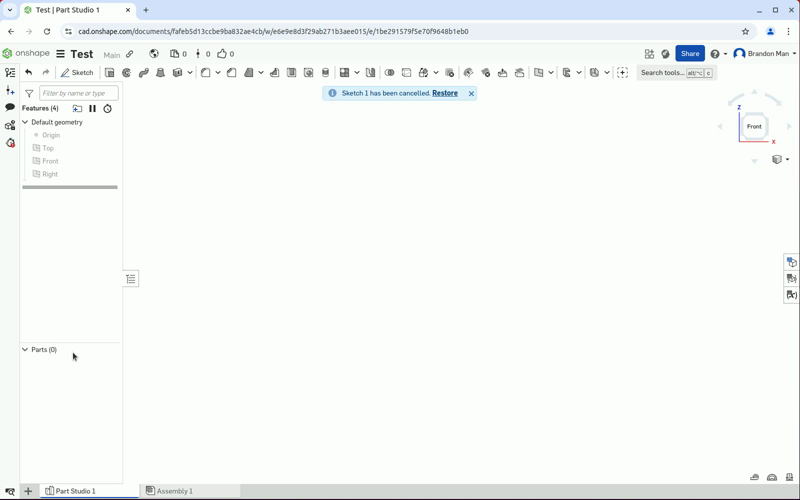
mouse_move(73, 352)
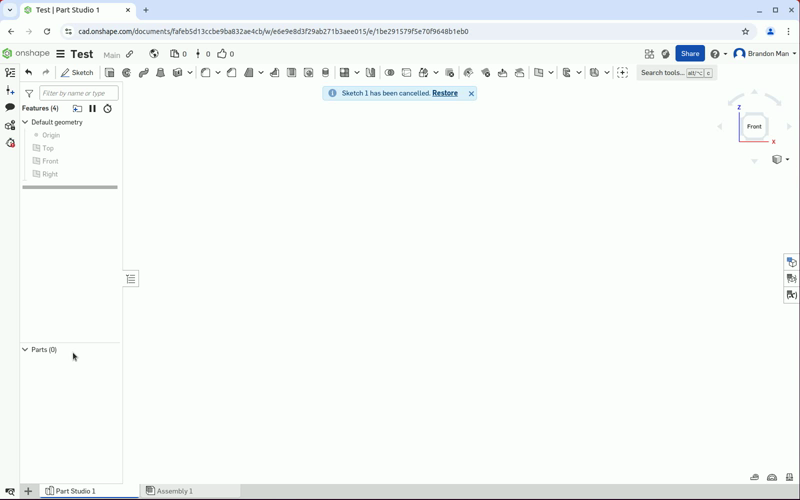
key(shift+y)
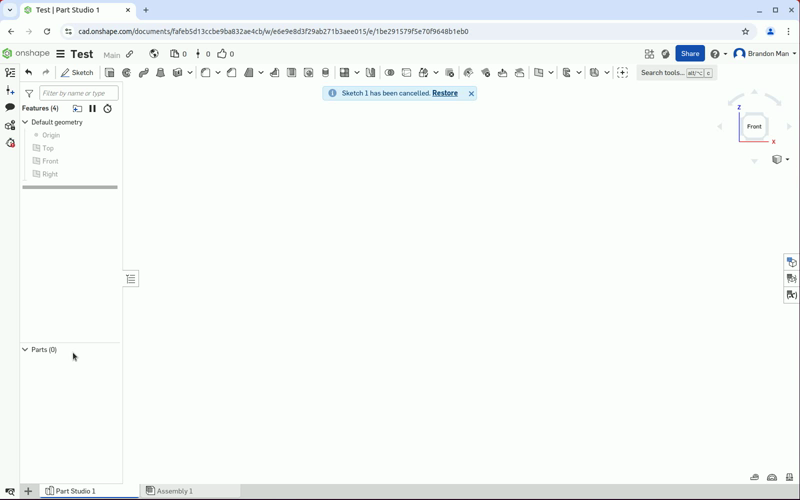
key(shift+s)
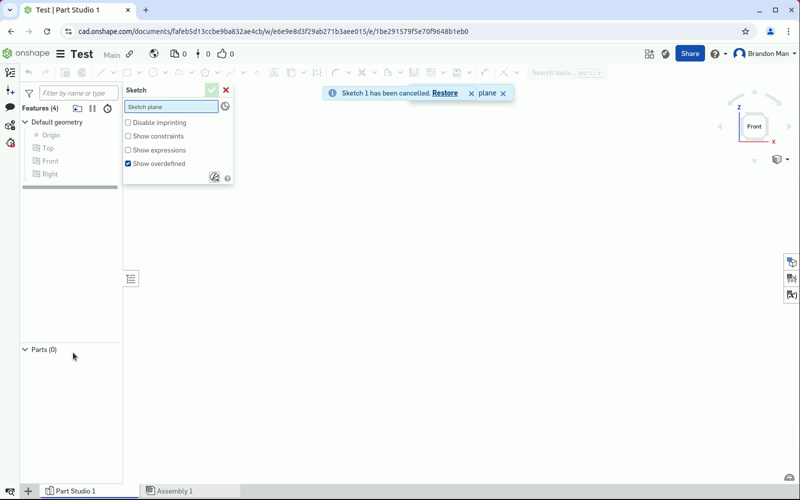
mouse_move(73, 163)
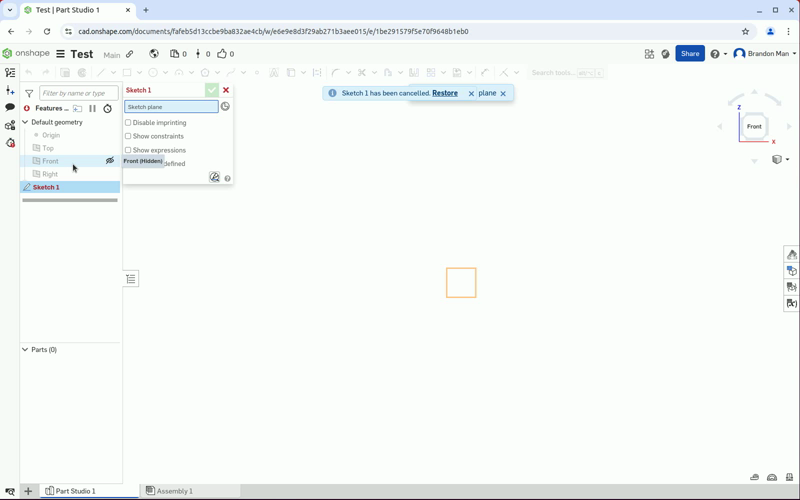
click(73, 163)
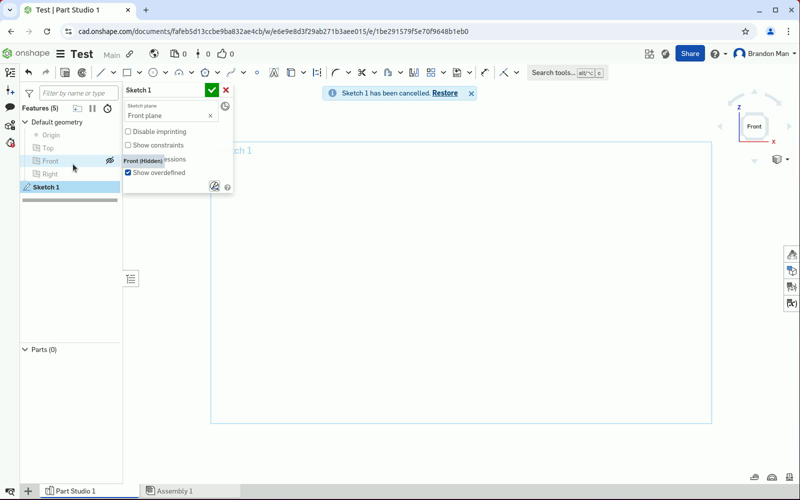
mouse_move(73, 352)
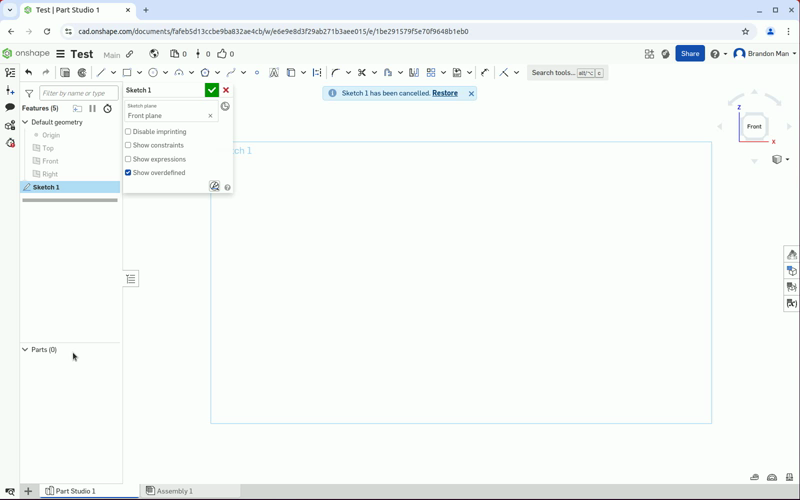
key(y)
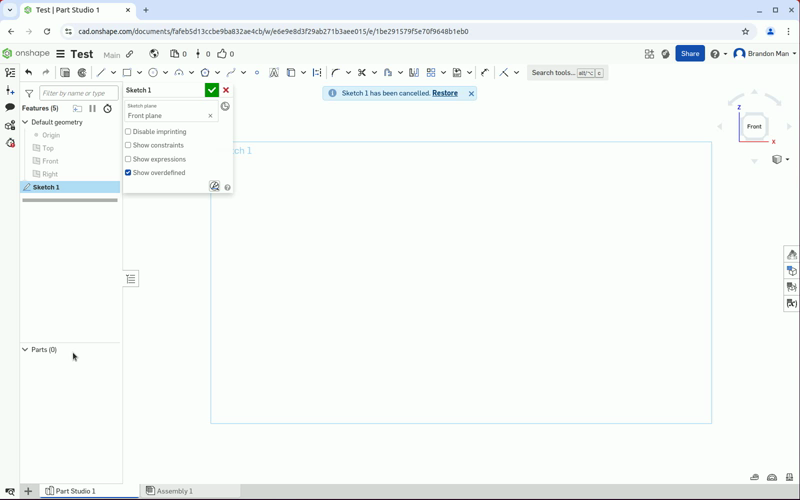
key(c)
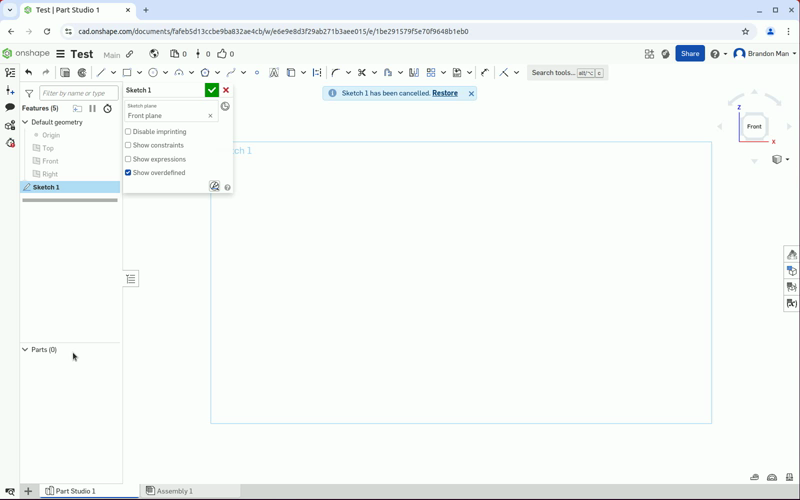
key_down(shift)
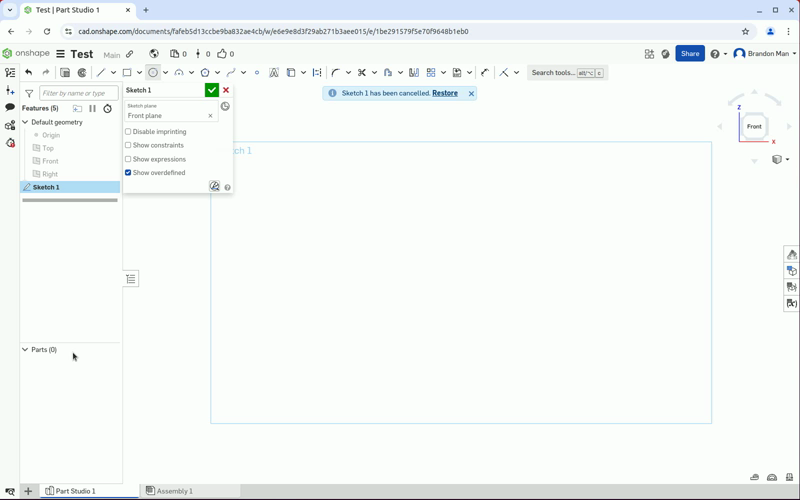
mouse_move(366, 365)
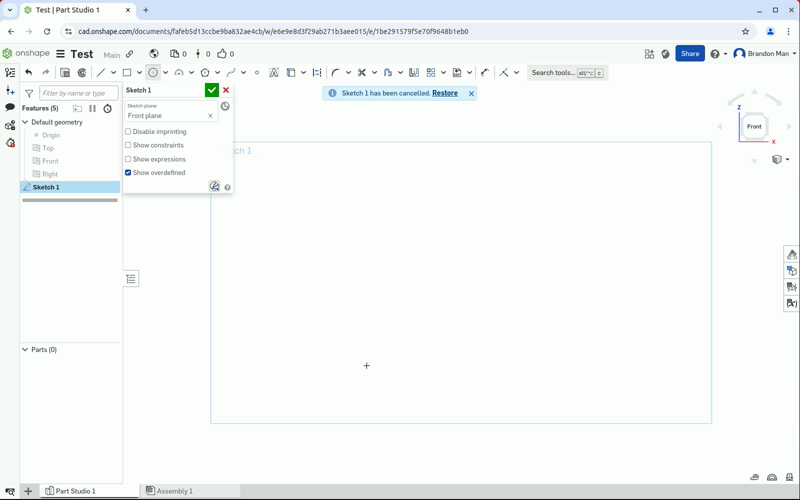
click(366, 365)
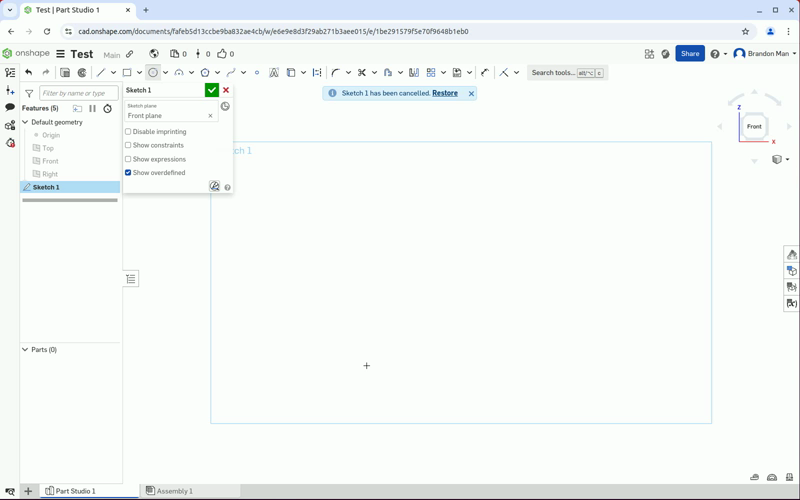
key_up(shift)
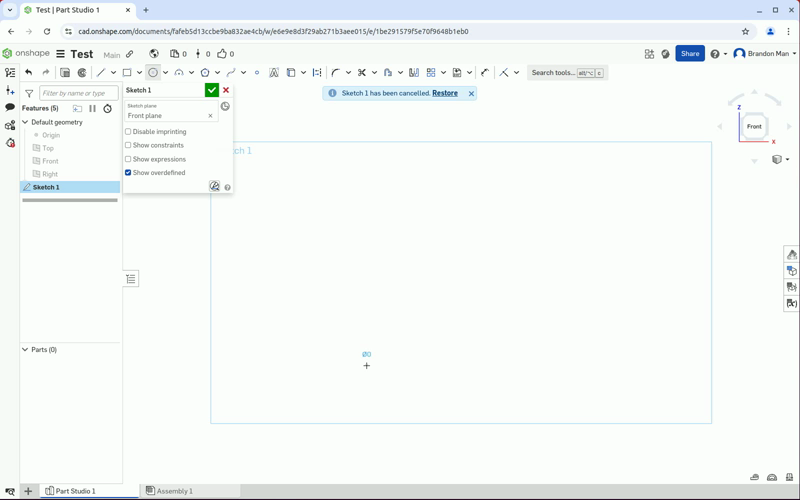
mouse_move(370, 365)
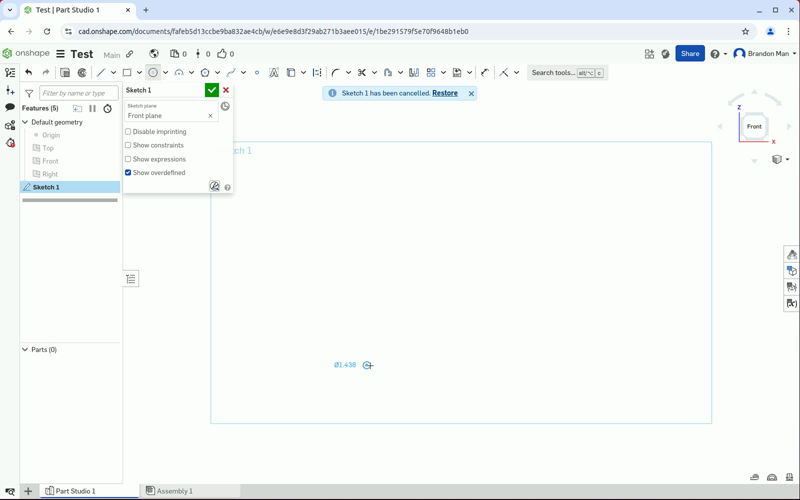
click(370, 365)
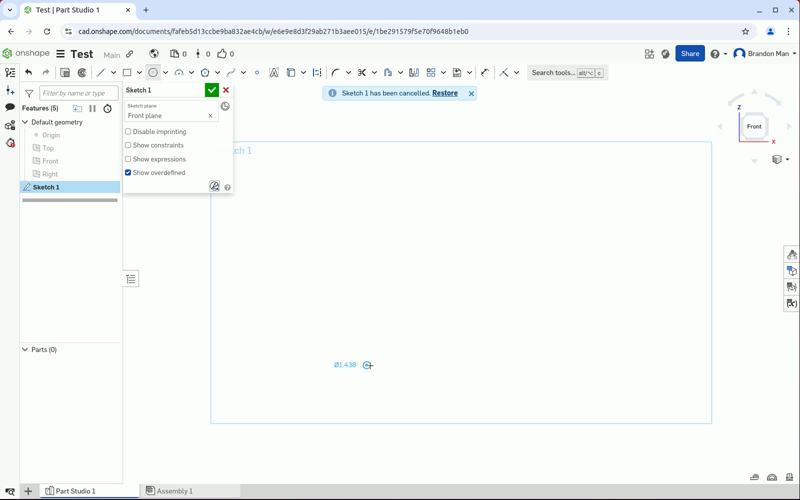
key(esc)
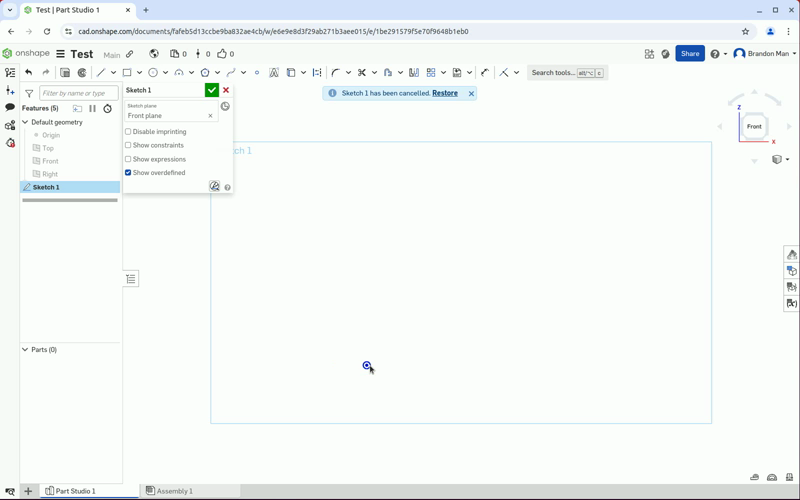
mouse_move(366, 362)
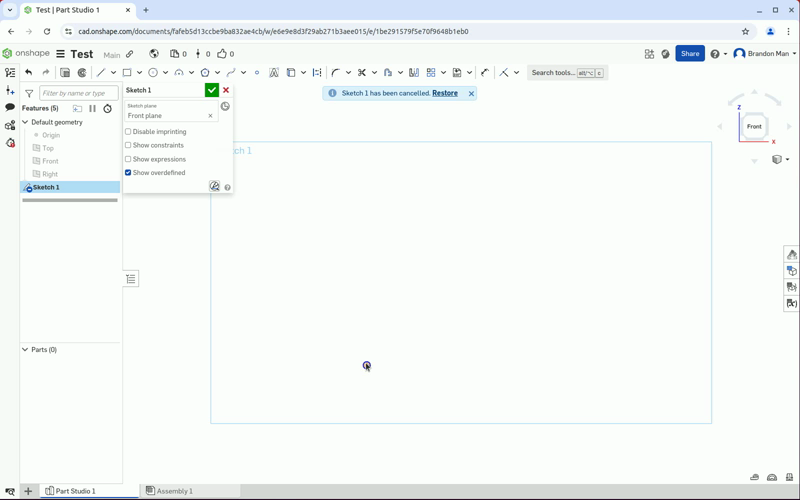
scroll(6)
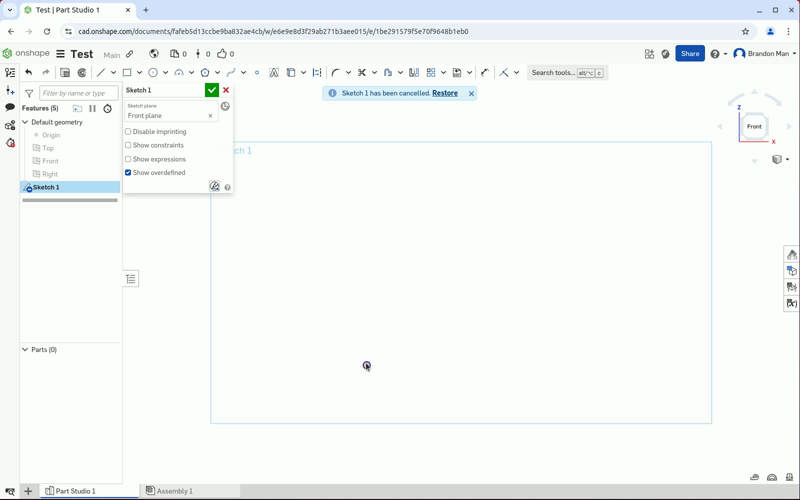
scroll(6)
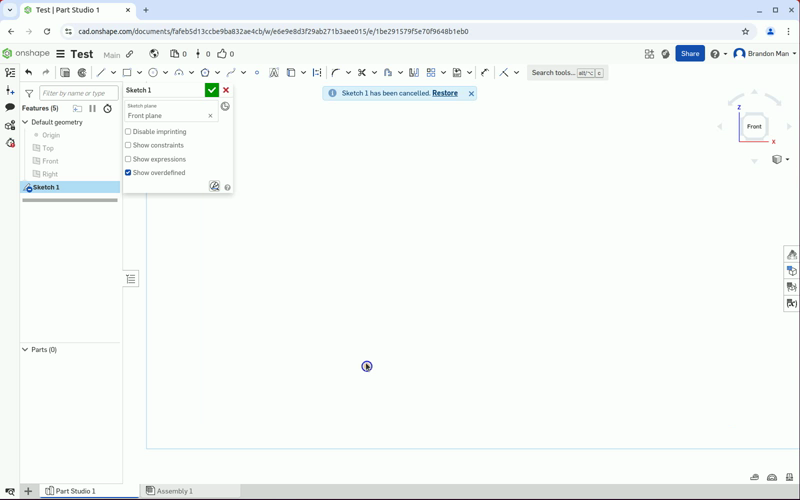
scroll(6)
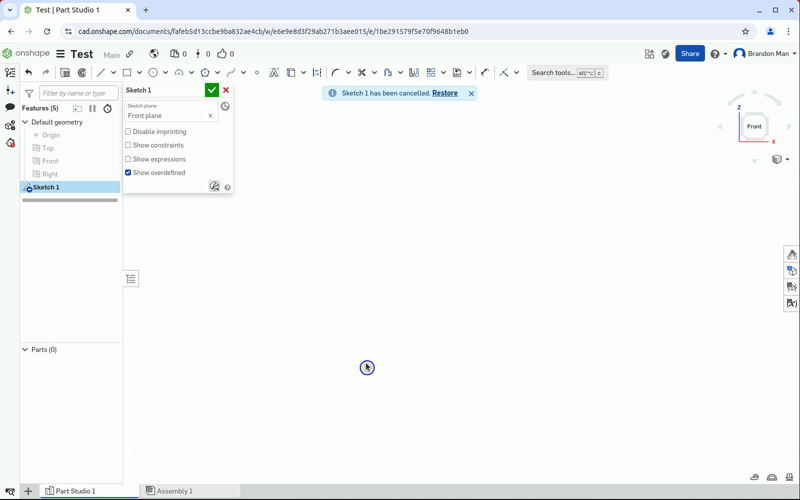
scroll(6)
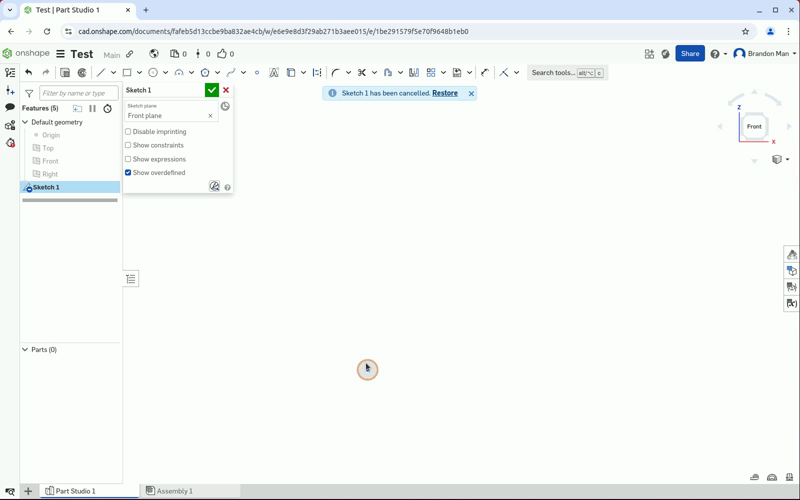
scroll(6)
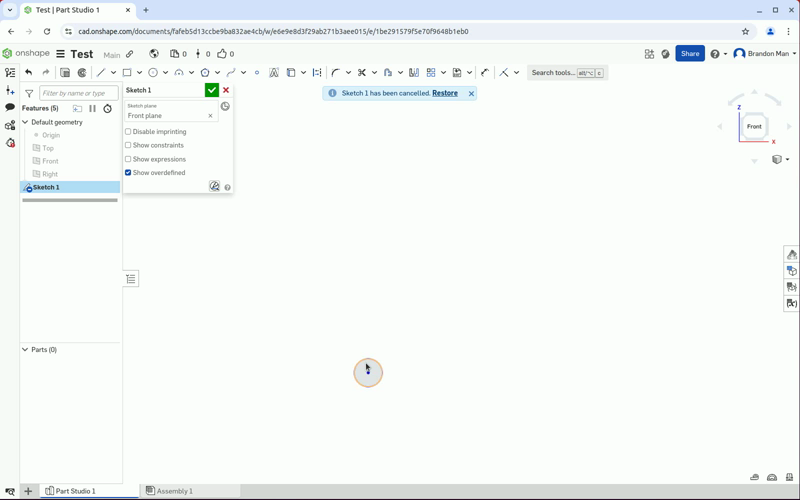
scroll(6)
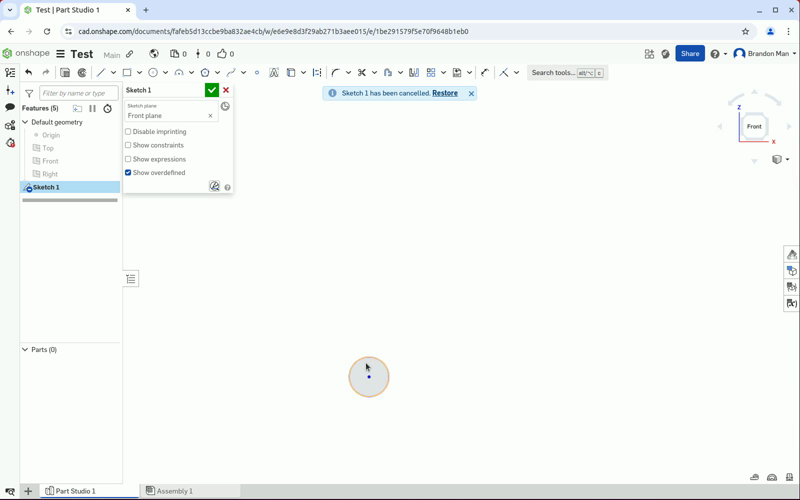
scroll(6)
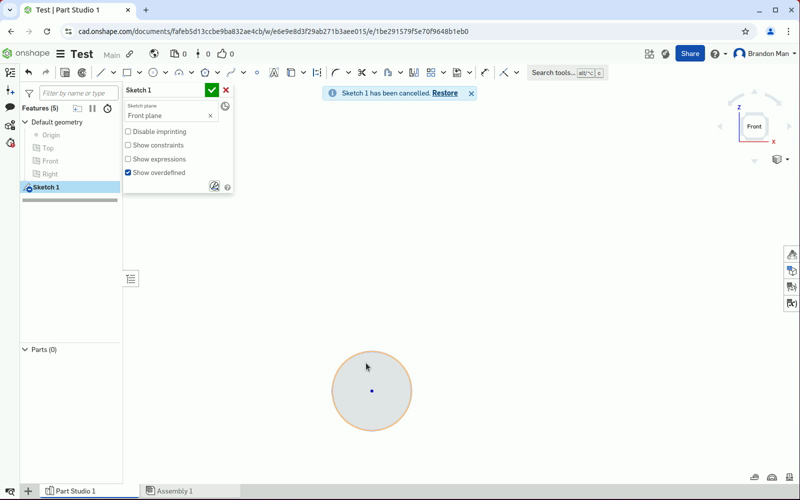
click(366, 362)
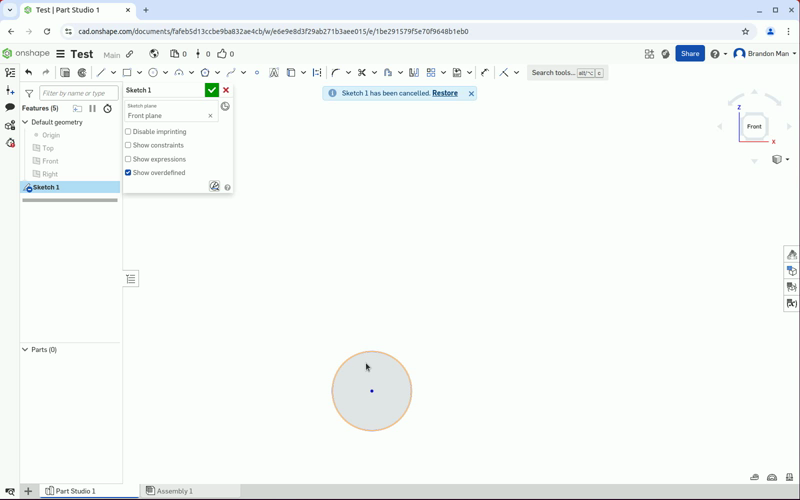
scroll(-6)
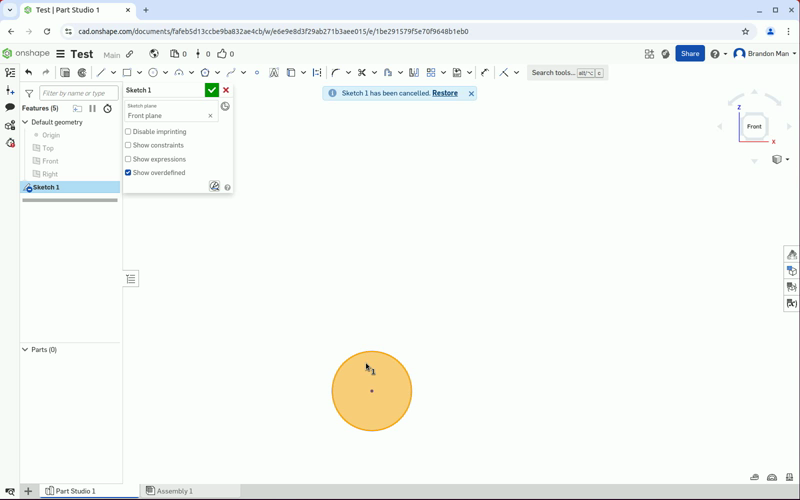
scroll(-6)
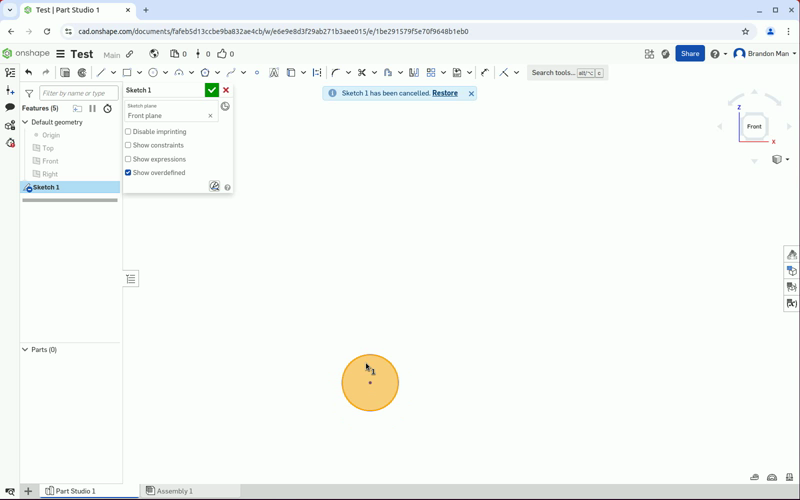
scroll(-6)
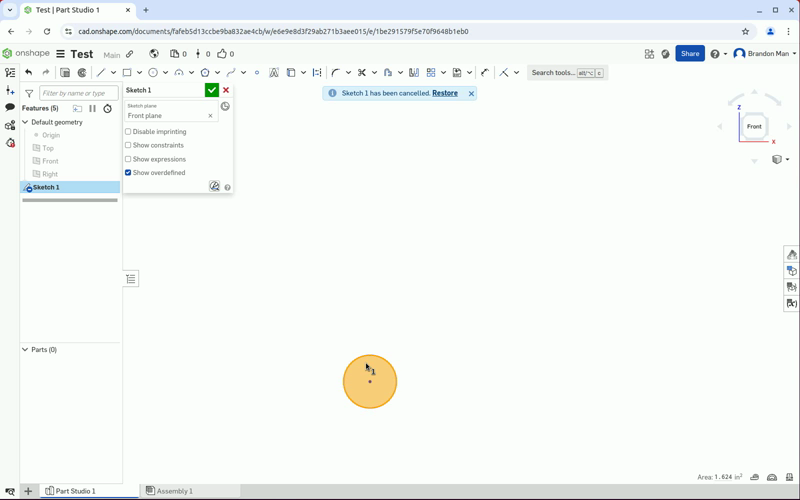
scroll(-6)
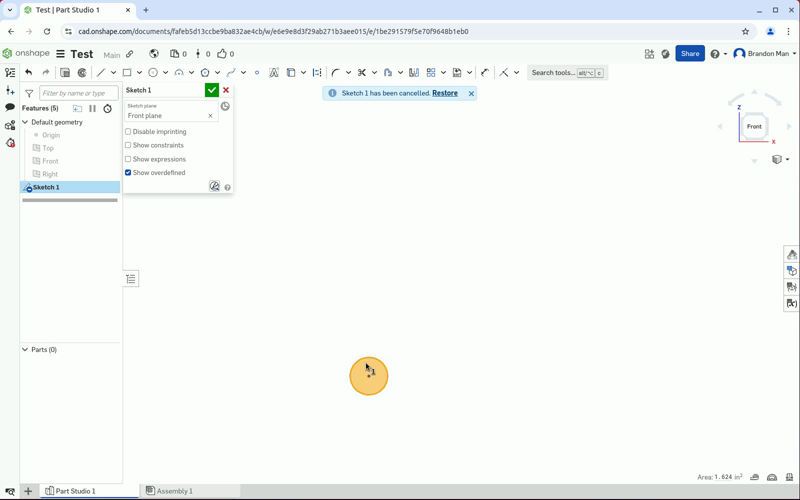
scroll(-6)
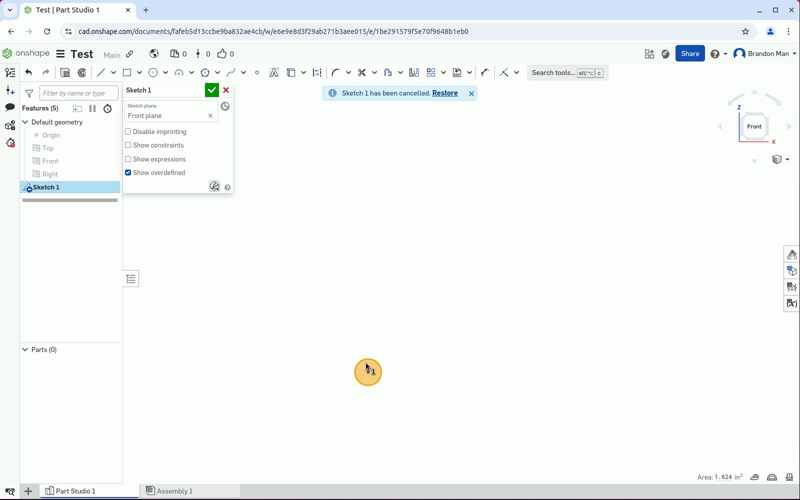
scroll(-6)
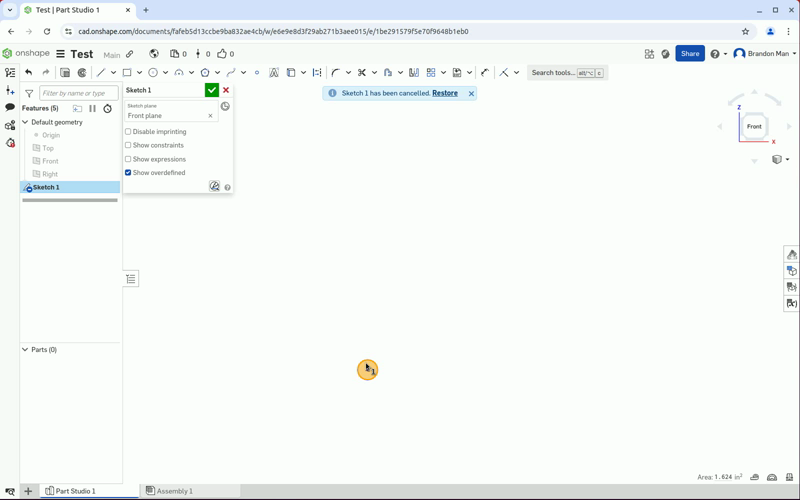
scroll(-6)
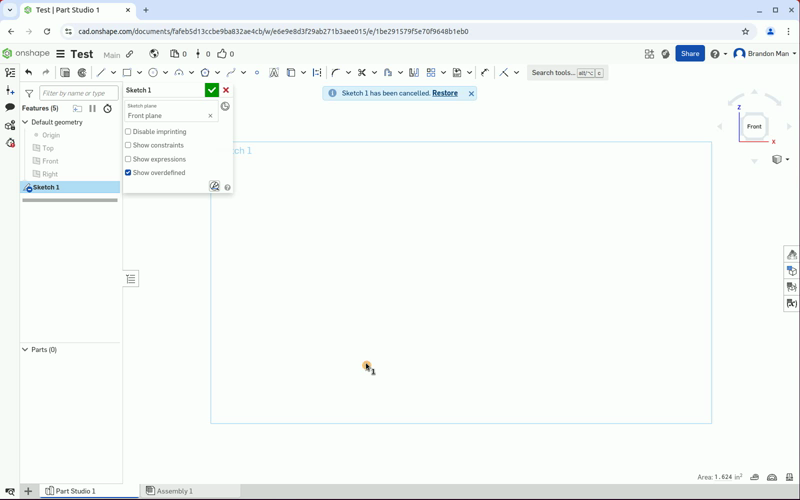
mouse_move(73, 352)
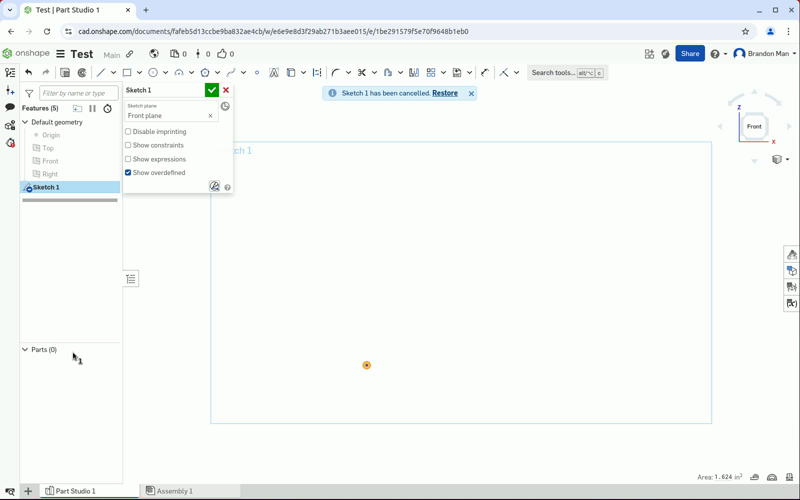
key(shift+y)
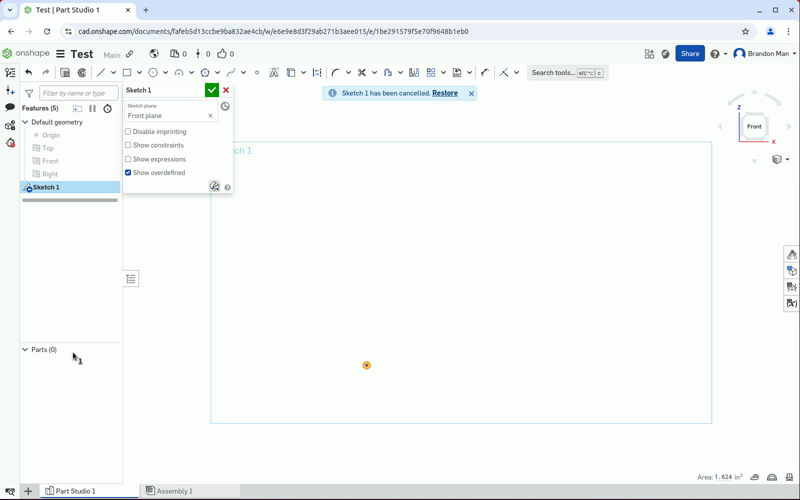
key(shift+e)
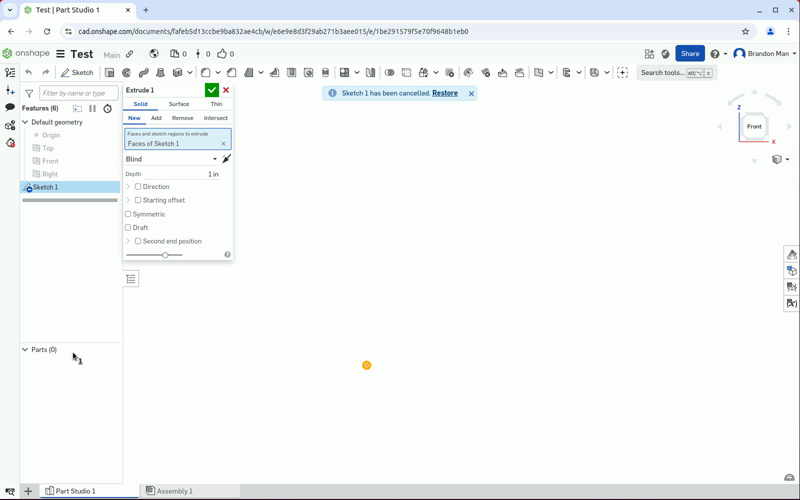
mouse_move(143, 106)
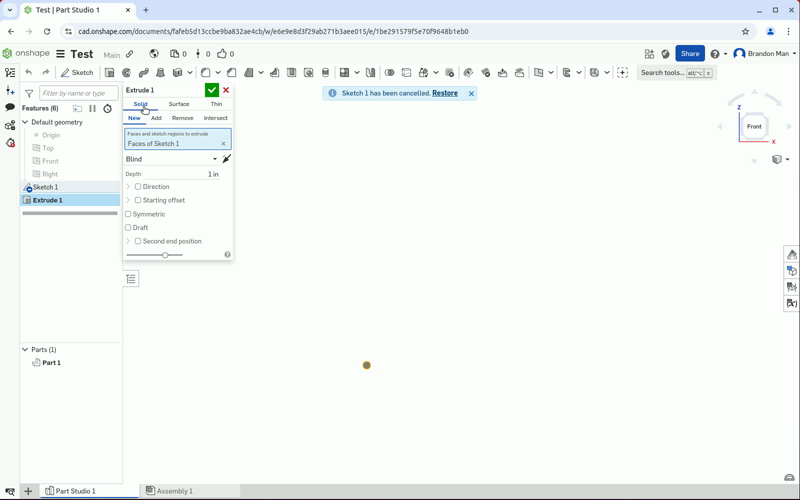
click(143, 106)
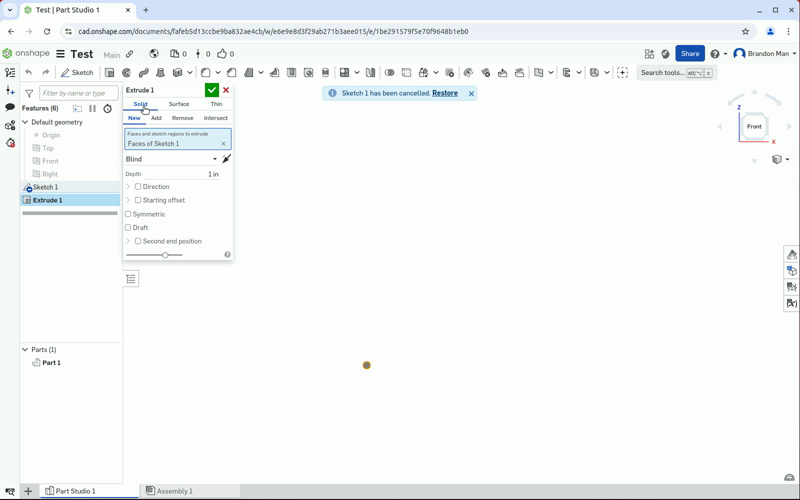
mouse_move(137, 120)
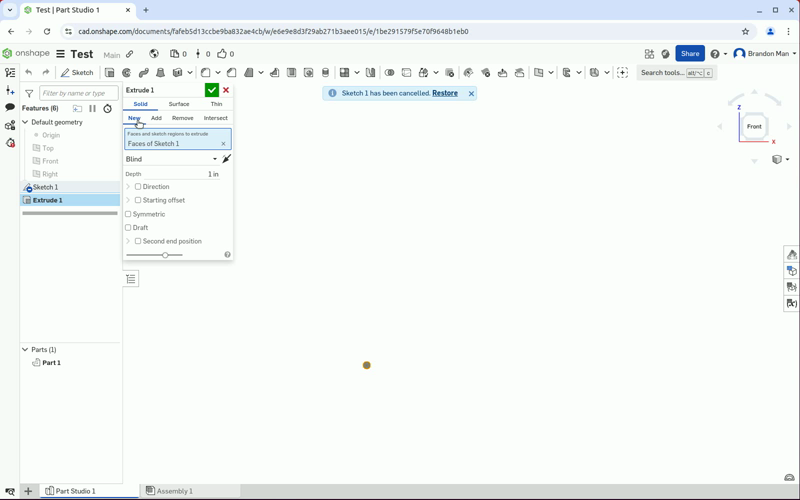
click(137, 120)
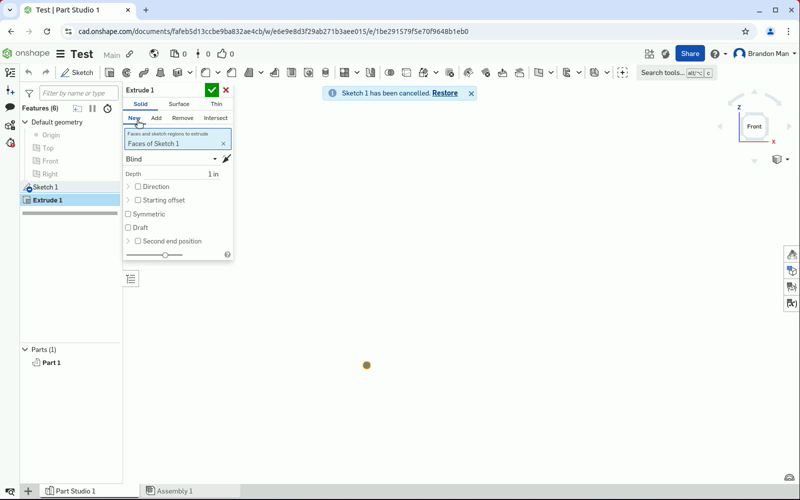
key(tab, 4)
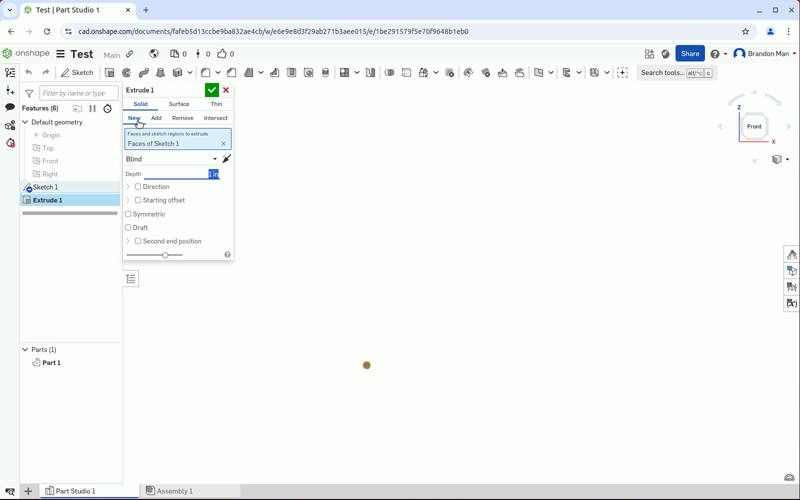
text(0.241)
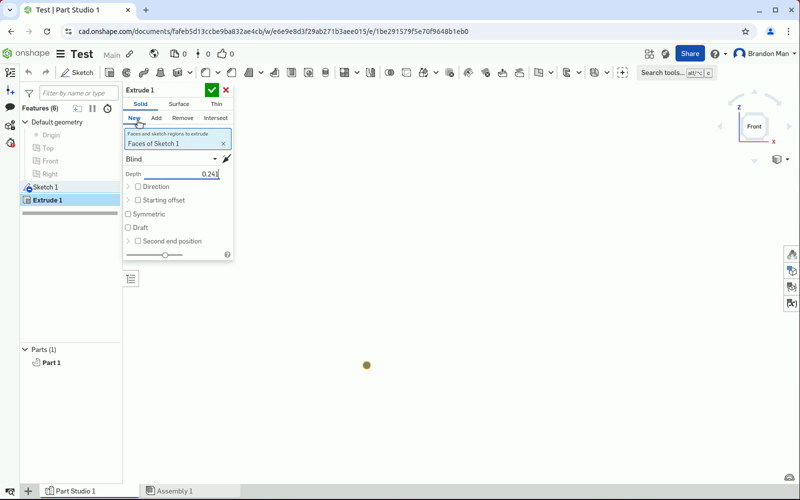
key(enter)
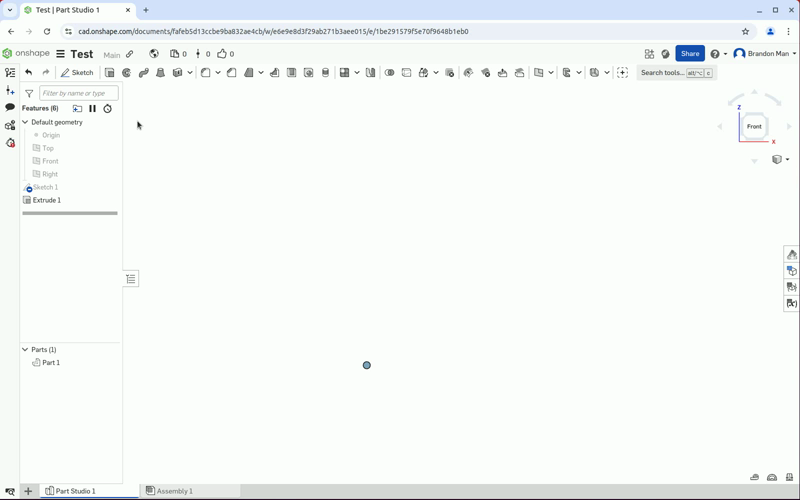
key(shift+h)
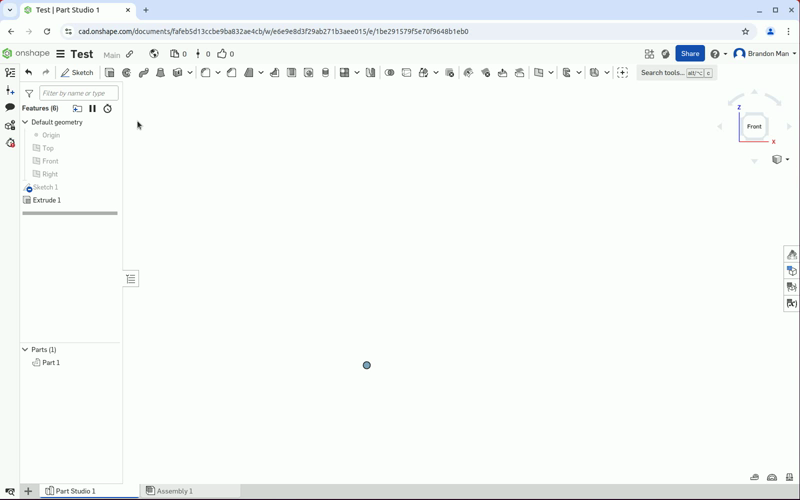
key(shift+h)
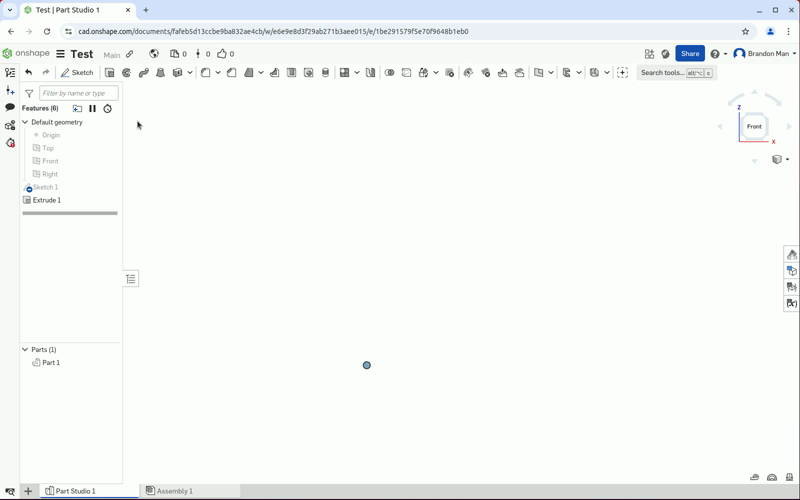
mouse_move(73, 189)
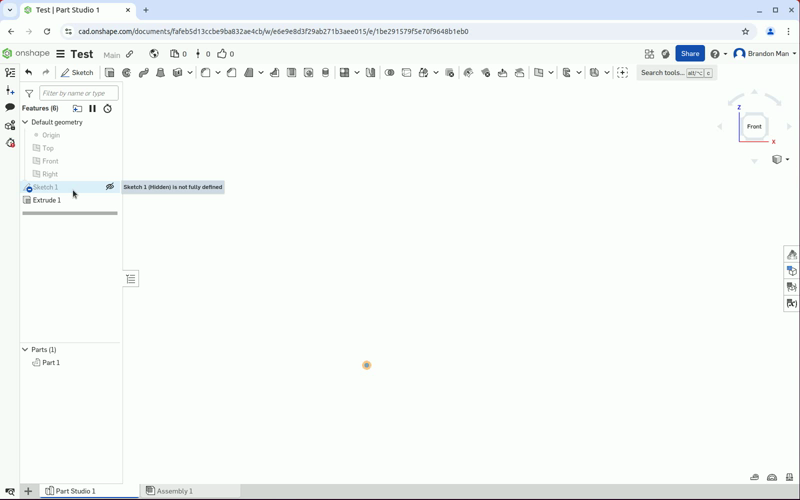
click(73, 189)
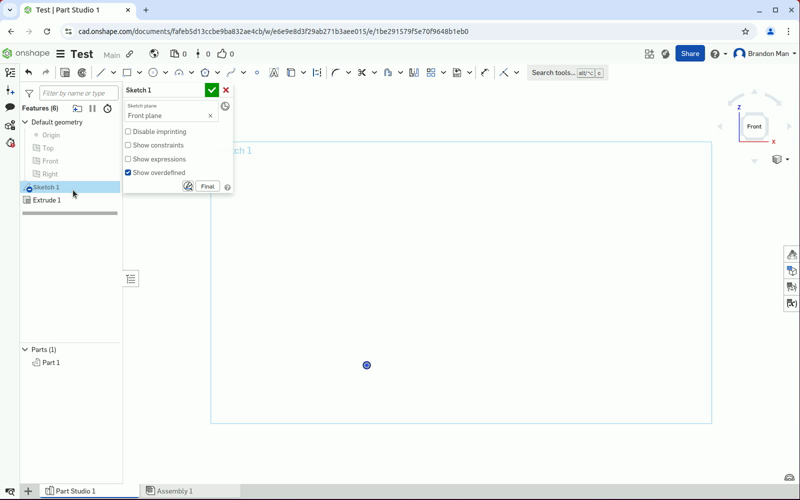
mouse_move(229, 92)
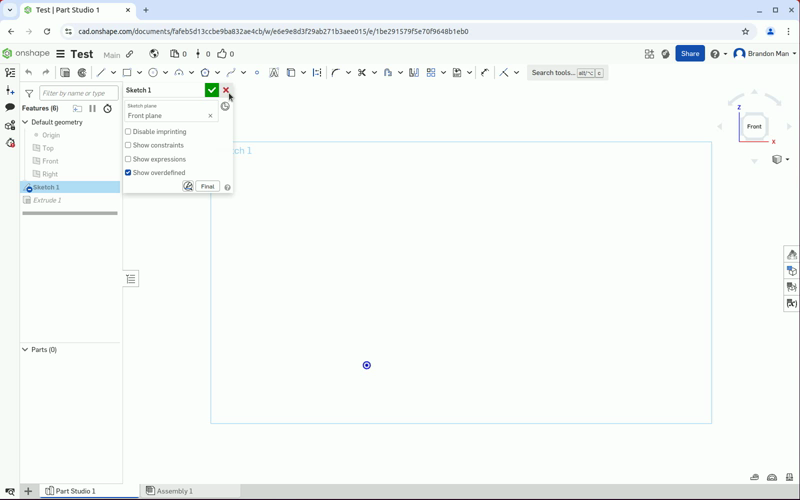
click(229, 92)
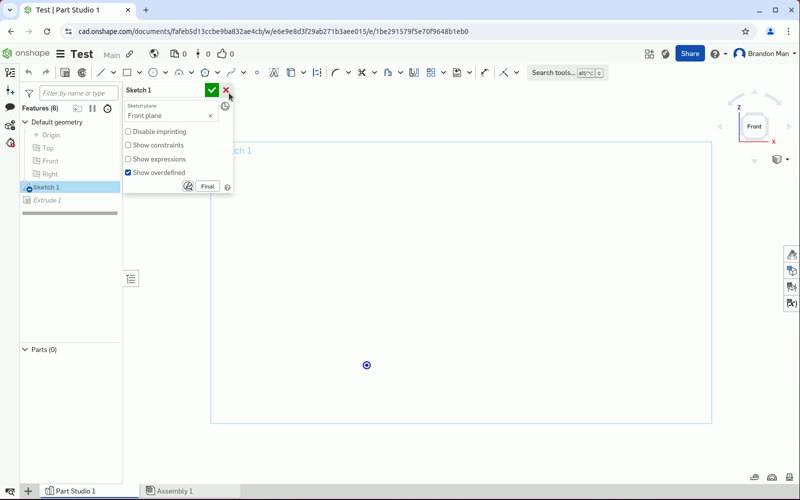
key(shift+s)
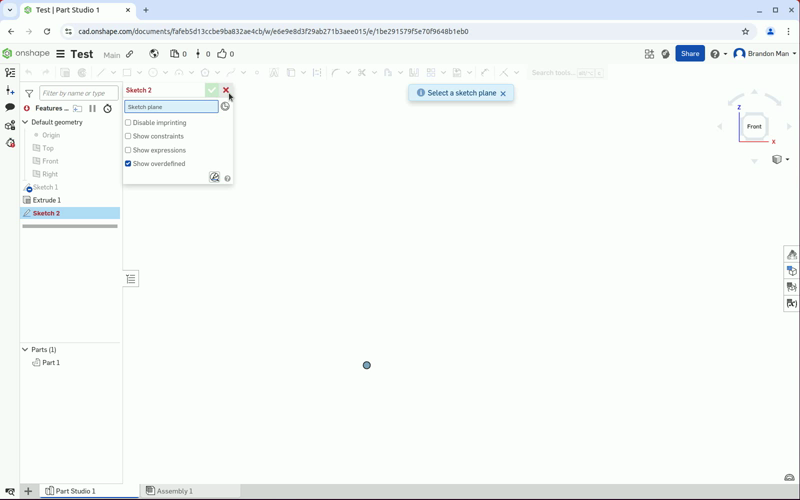
mouse_move(73, 163)
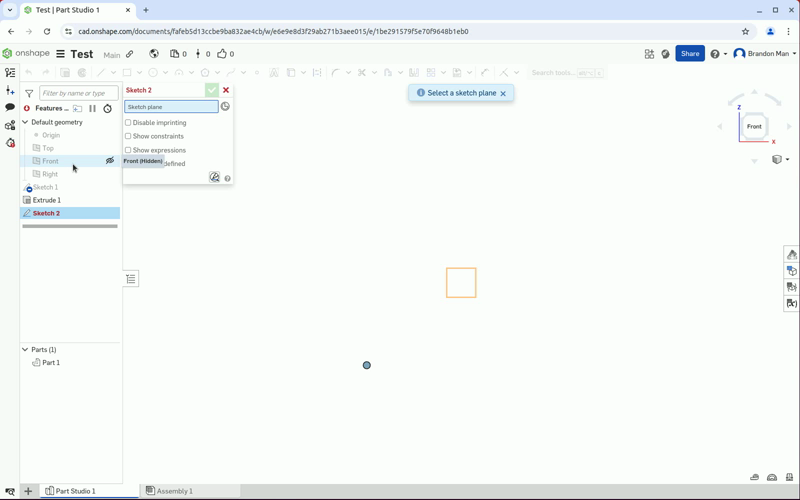
click(73, 163)
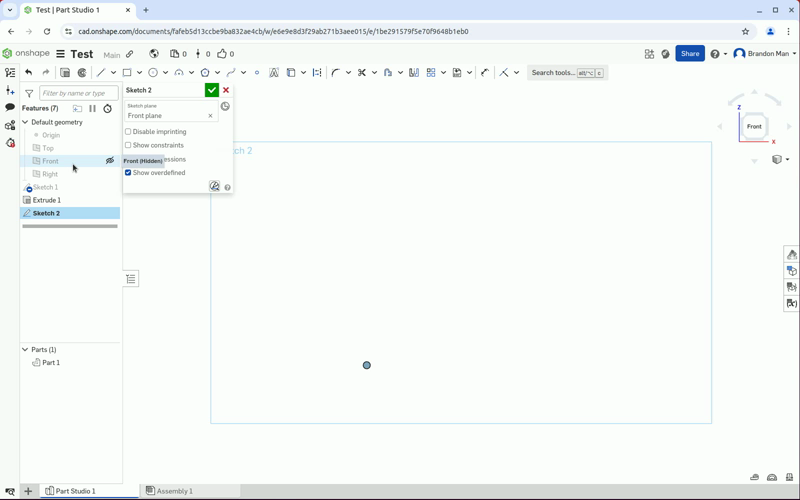
mouse_move(73, 352)
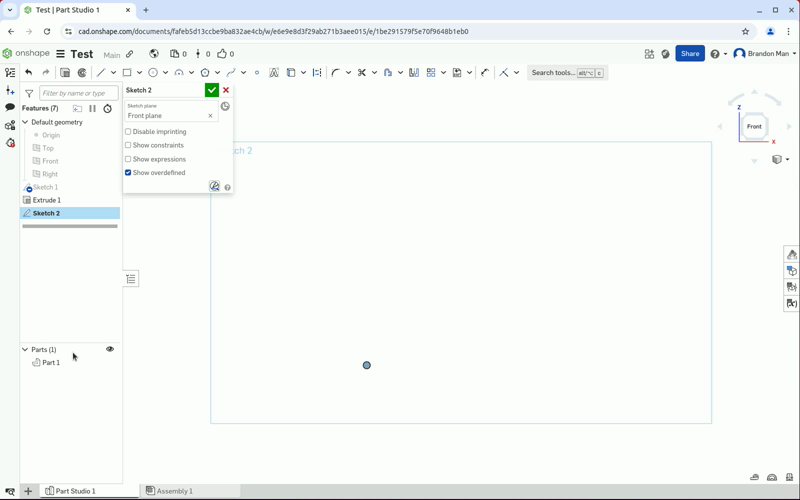
key(y)
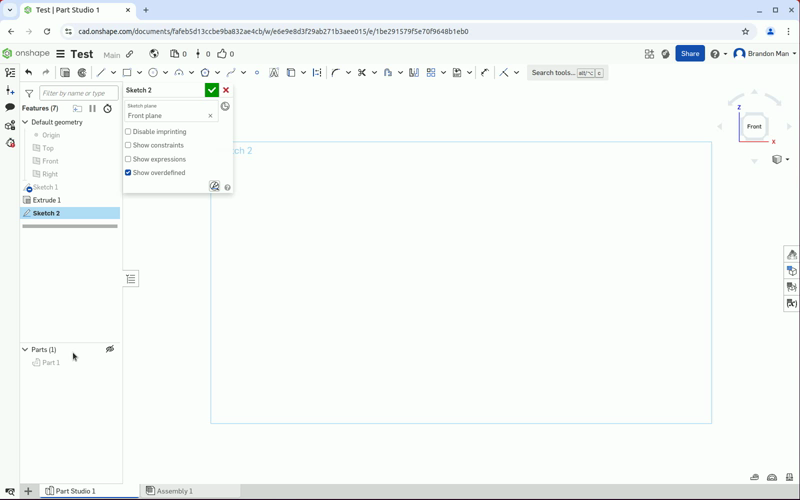
key(l)
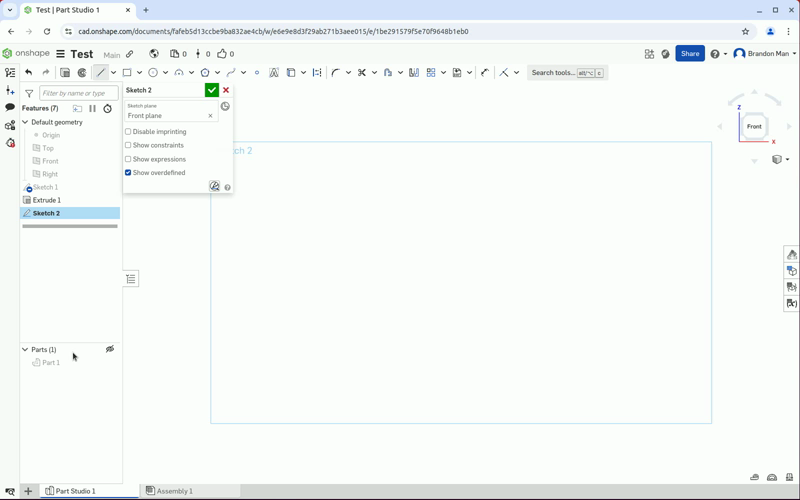
key_down(shift)
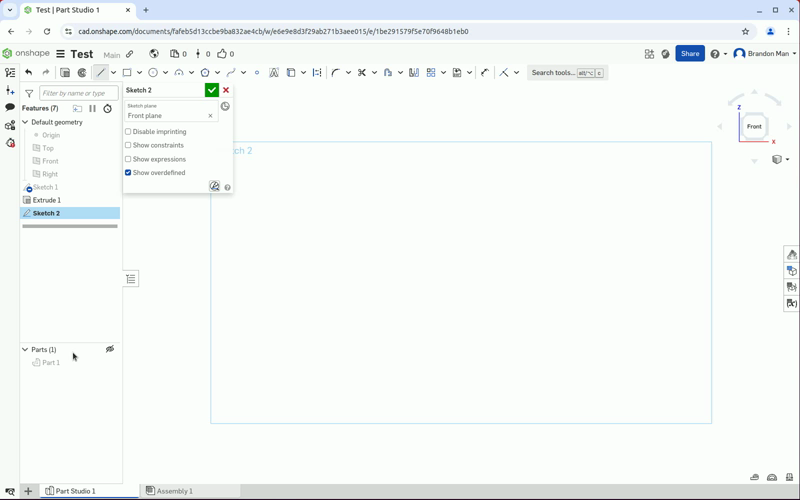
mouse_move(348, 361)
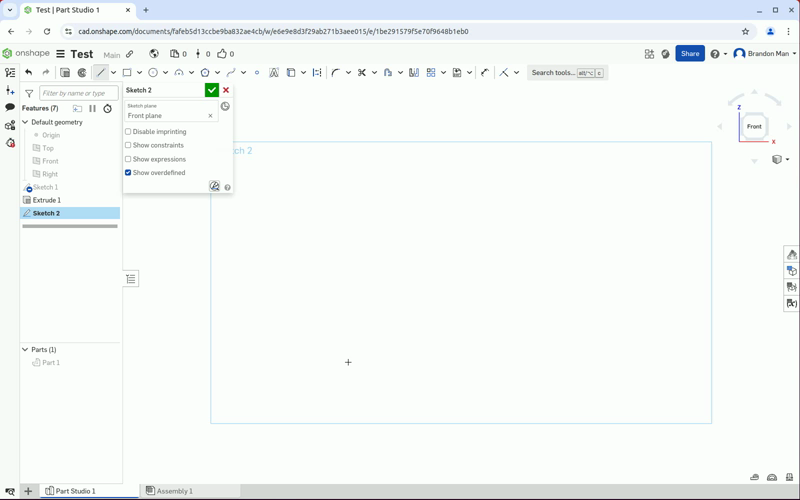
click(348, 361)
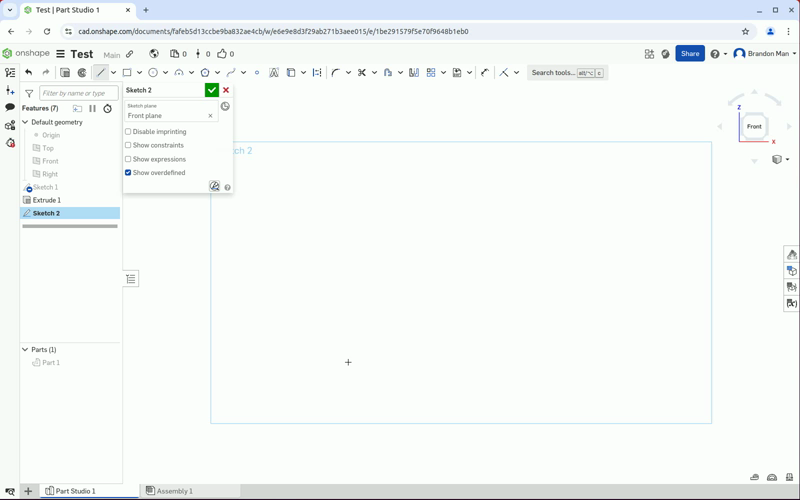
key_up(shift)
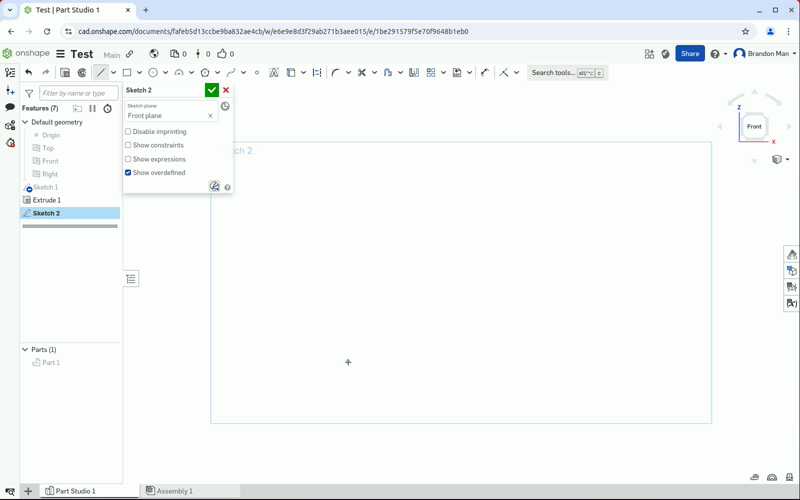
key_down(shift)
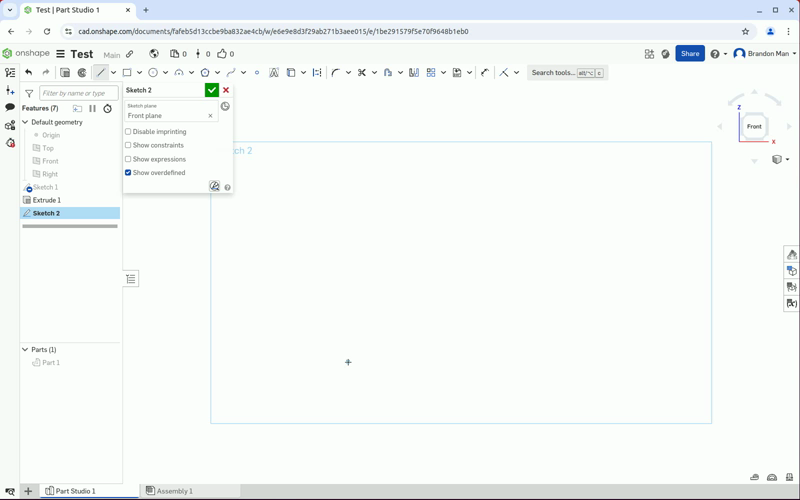
mouse_move(378, 361)
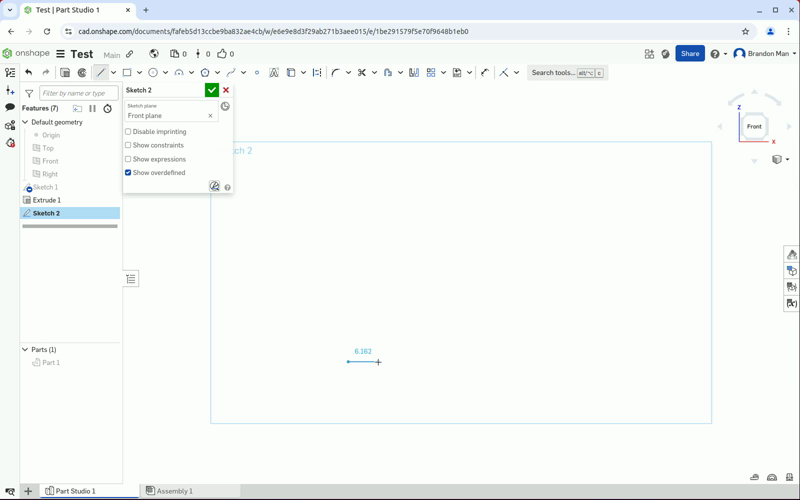
mouse_move(365, 361)
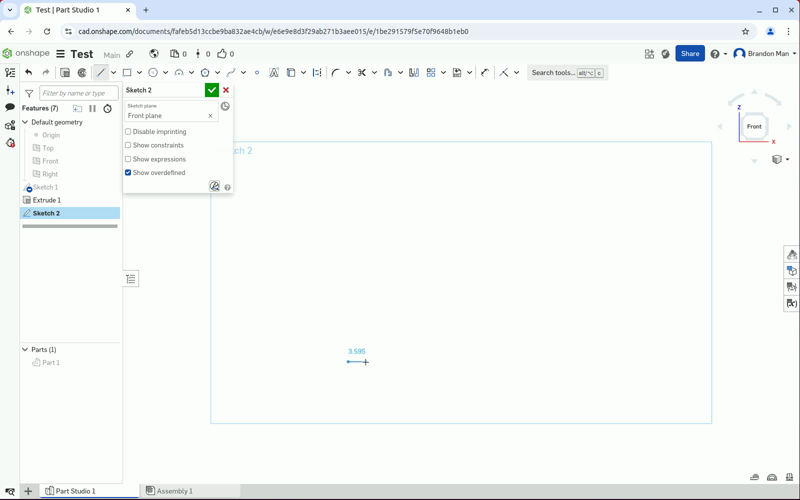
click(365, 361)
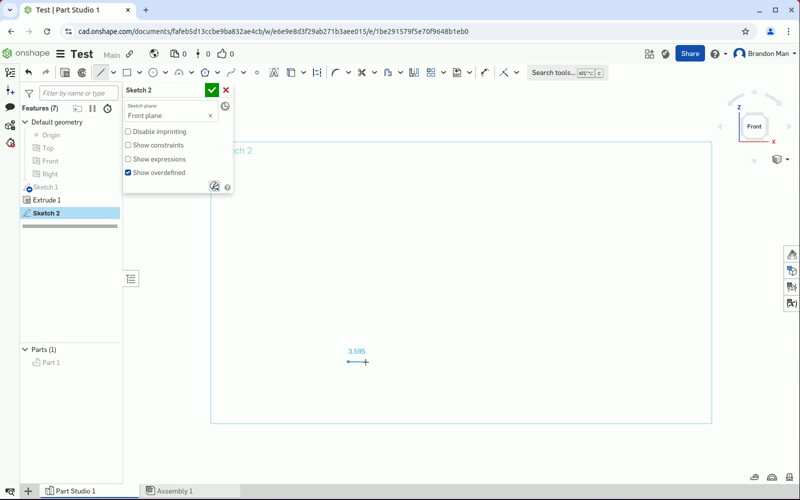
key_up(shift)
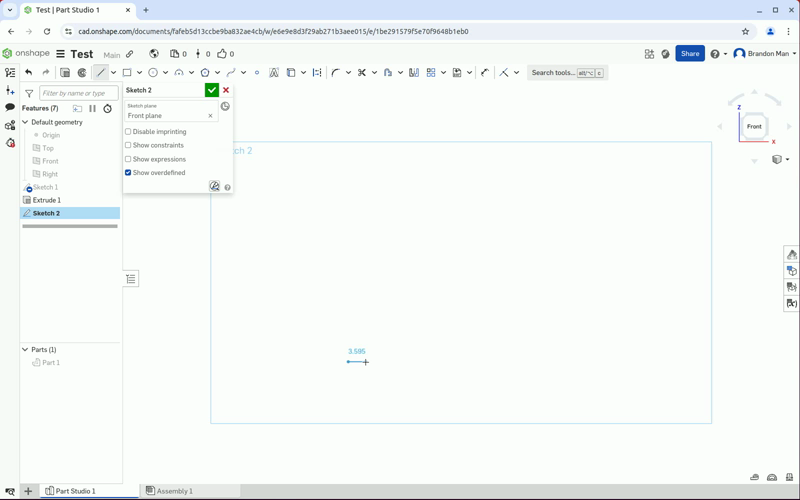
key_down(shift)
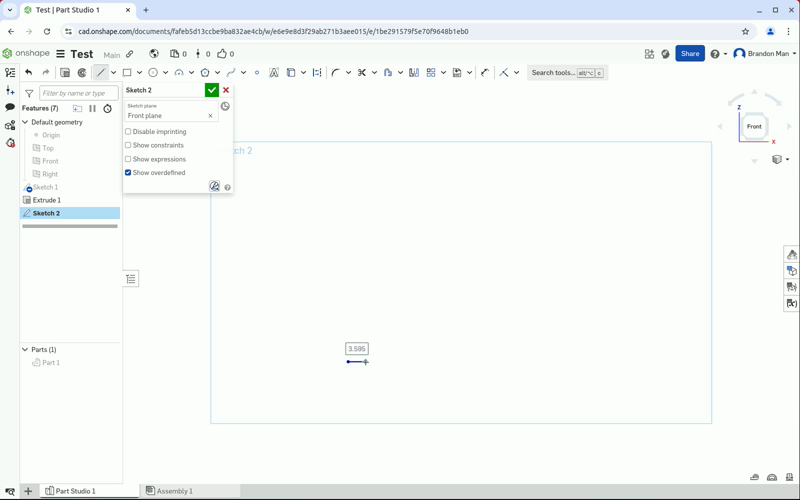
mouse_move(395, 361)
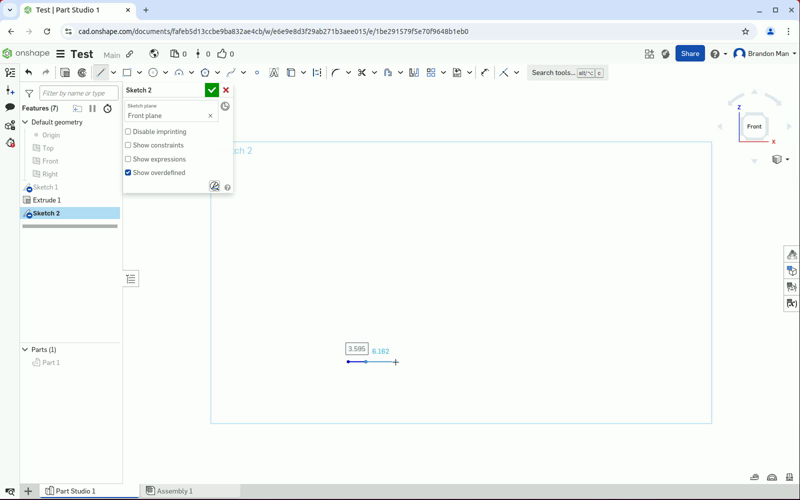
mouse_move(383, 361)
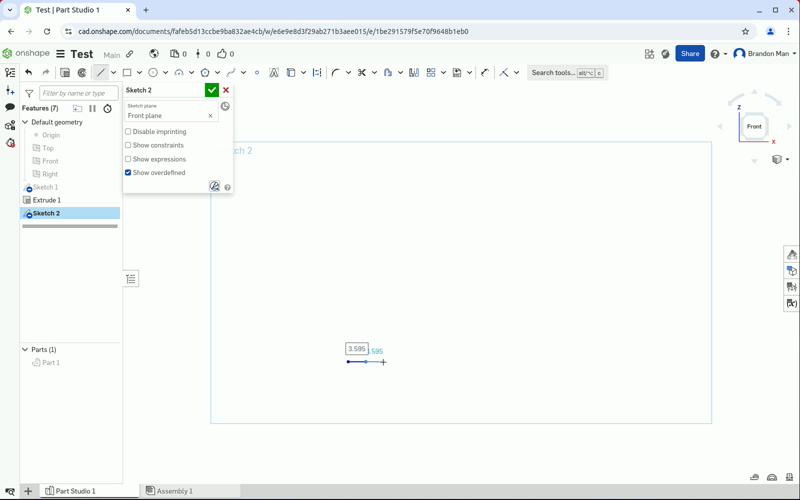
click(383, 361)
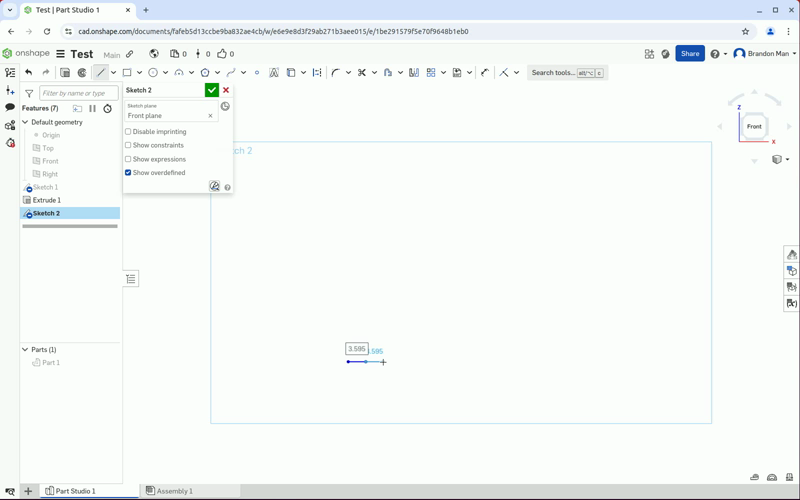
key_up(shift)
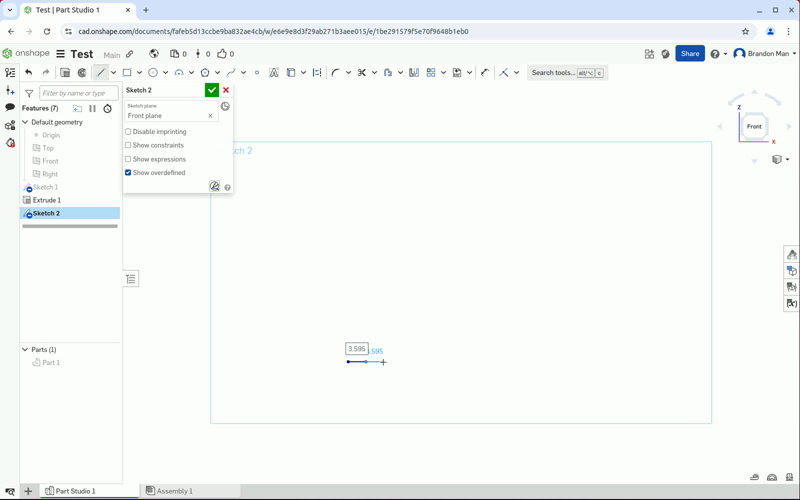
key_down(shift)
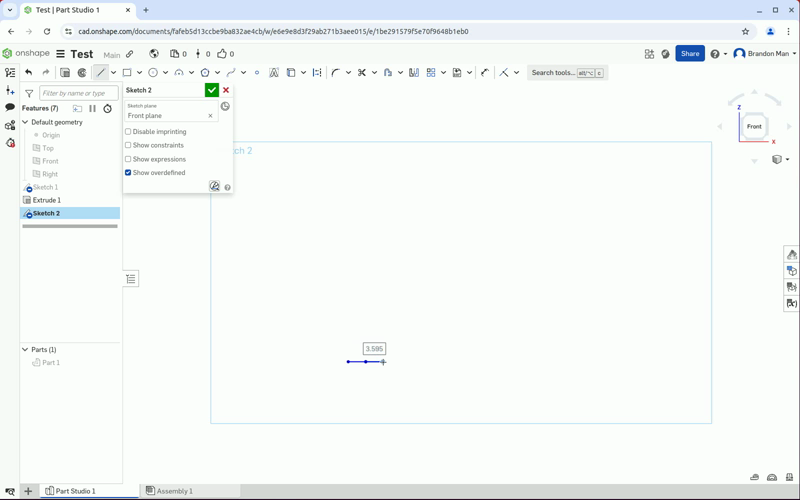
mouse_move(413, 361)
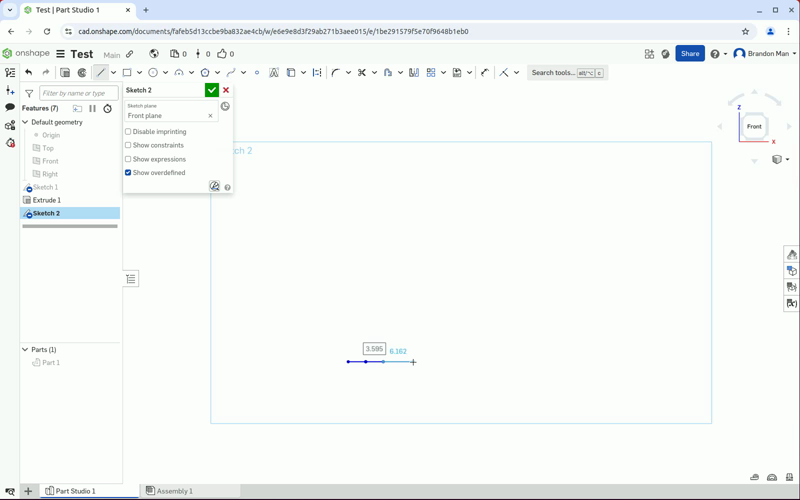
mouse_move(383, 354)
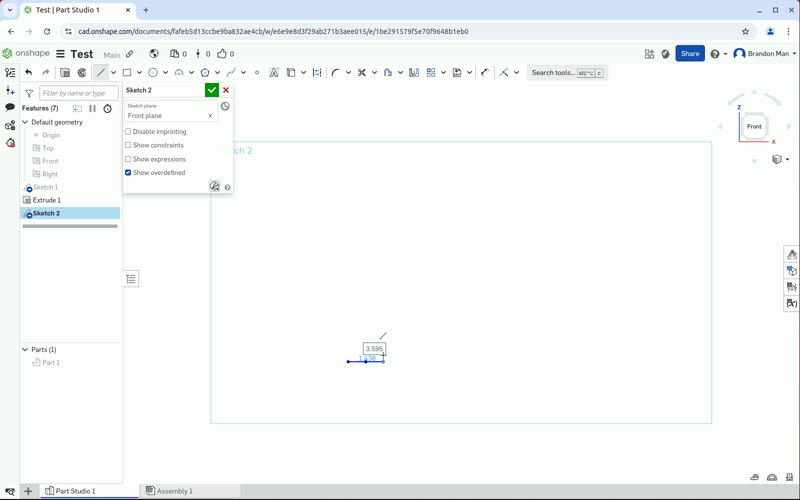
scroll(6)
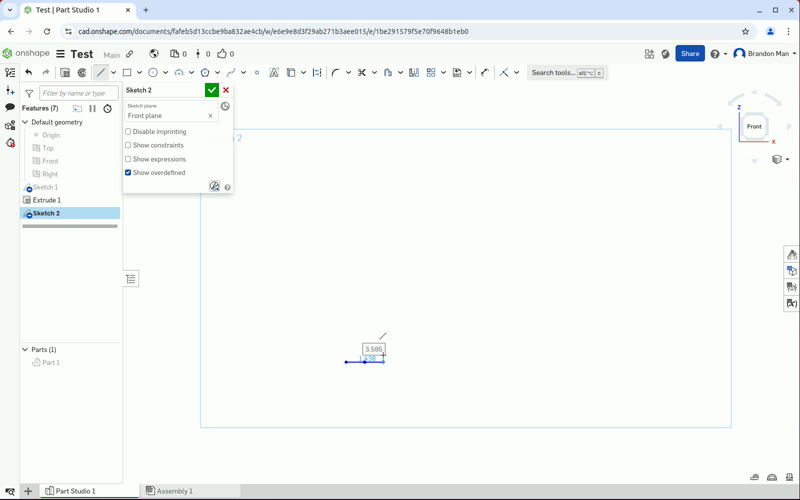
scroll(6)
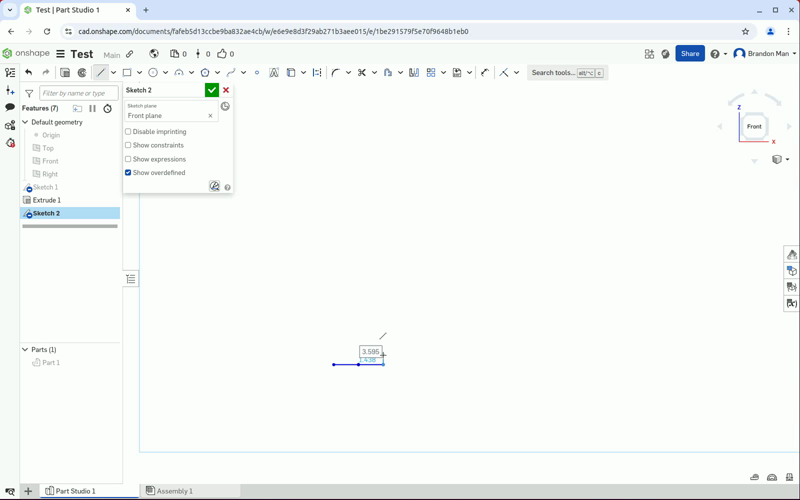
scroll(6)
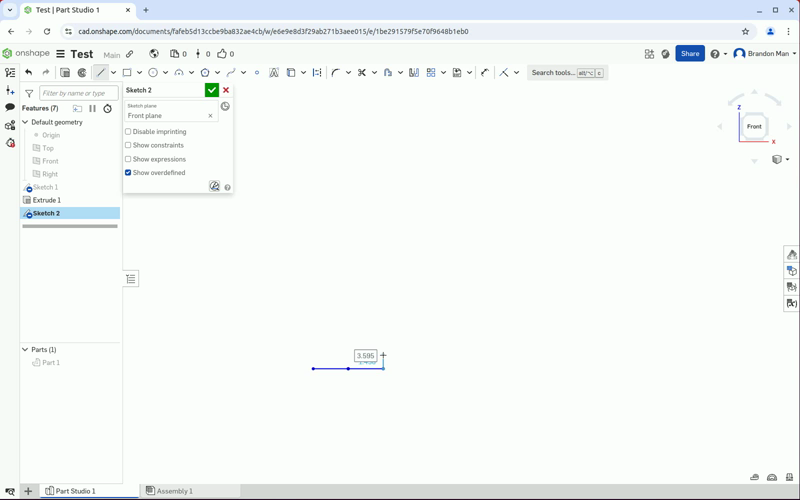
scroll(6)
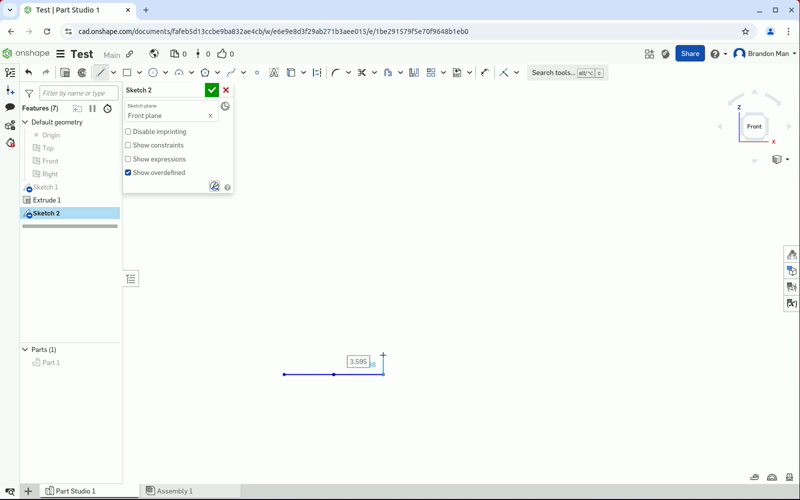
scroll(6)
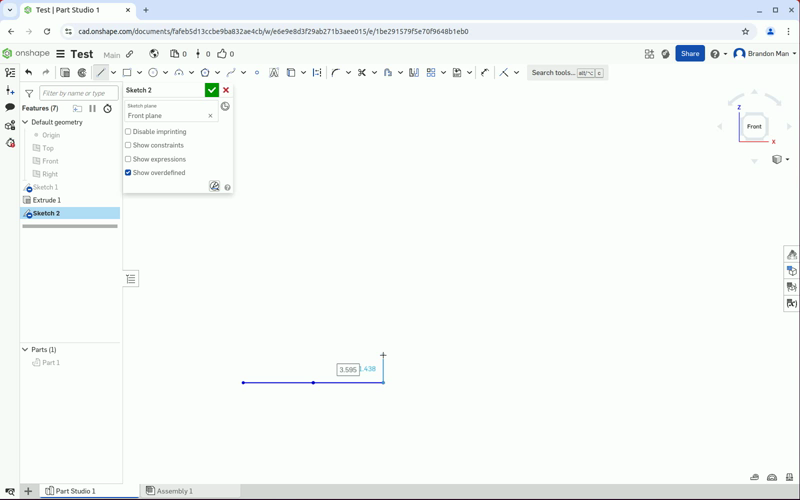
scroll(6)
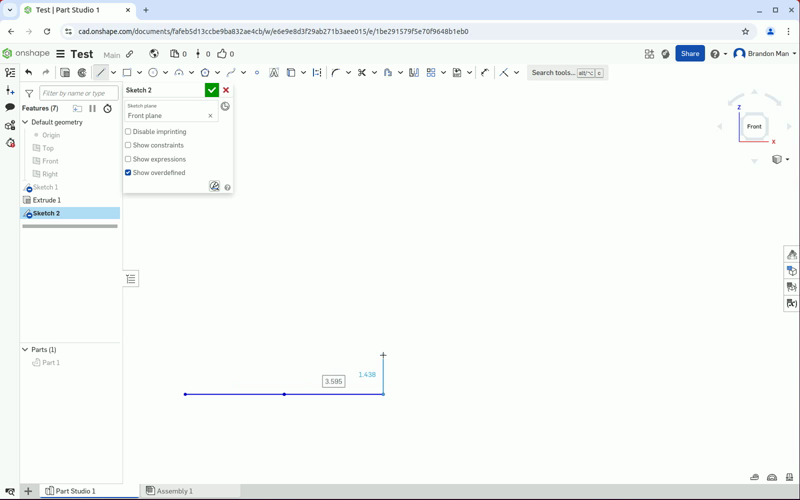
scroll(6)
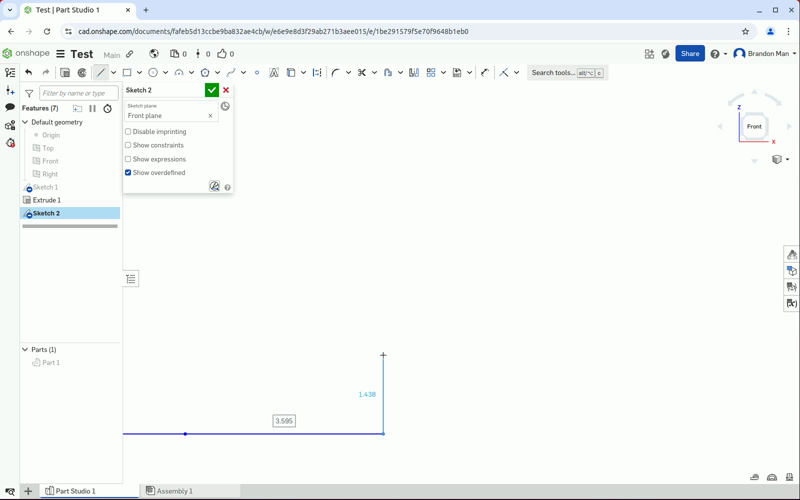
click(383, 354)
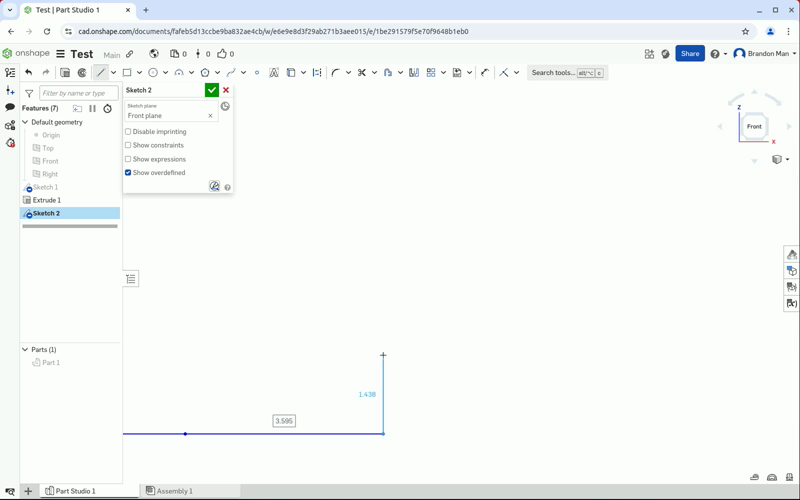
scroll(-6)
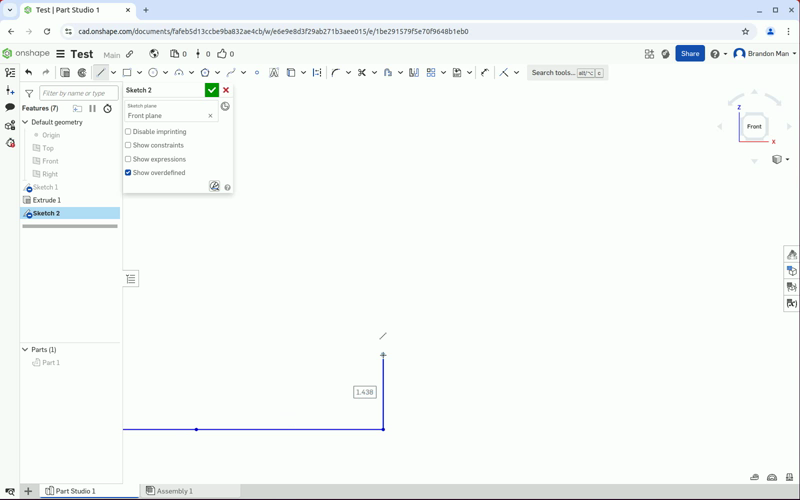
scroll(-6)
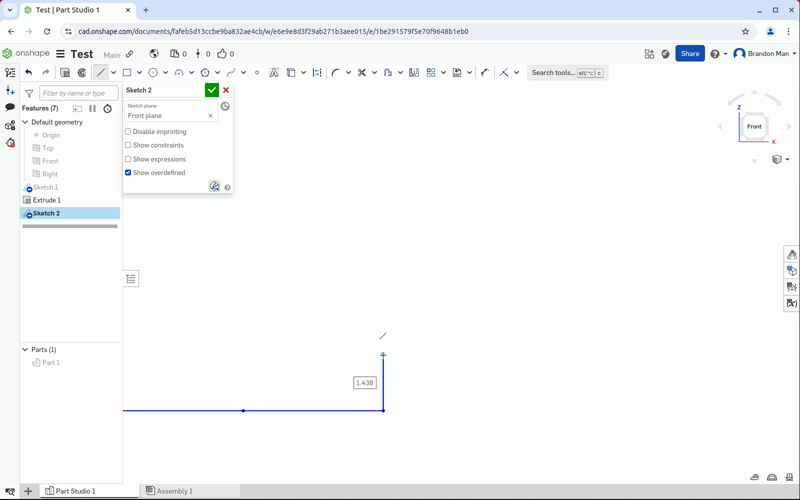
scroll(-6)
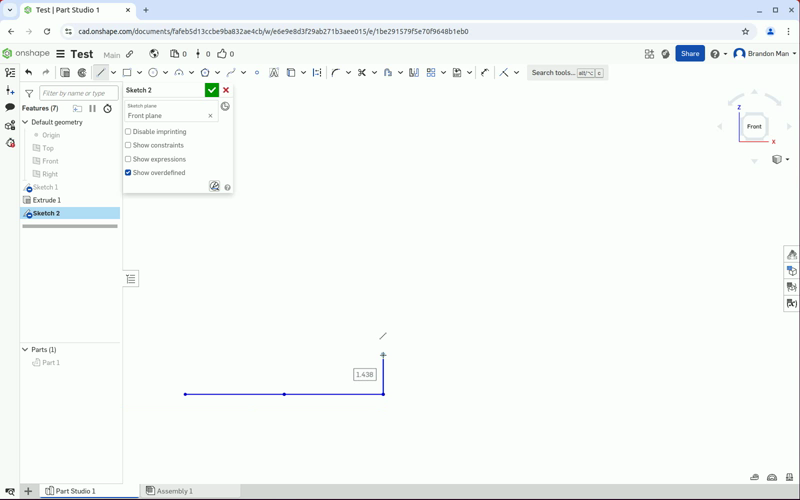
scroll(-6)
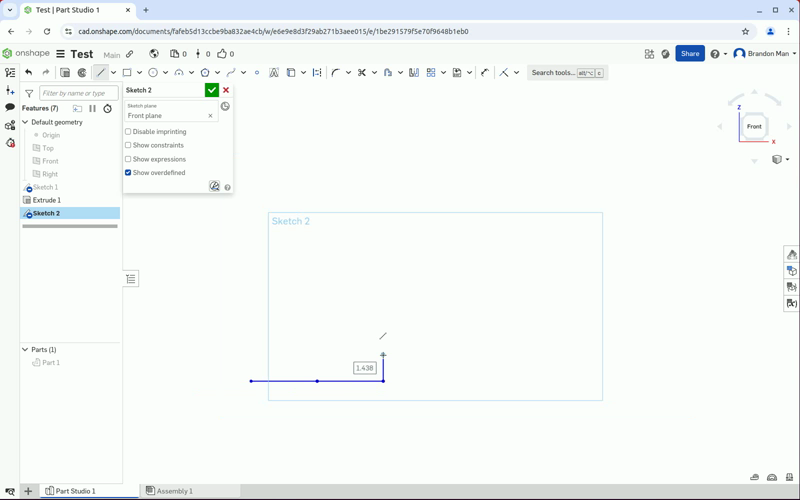
scroll(-6)
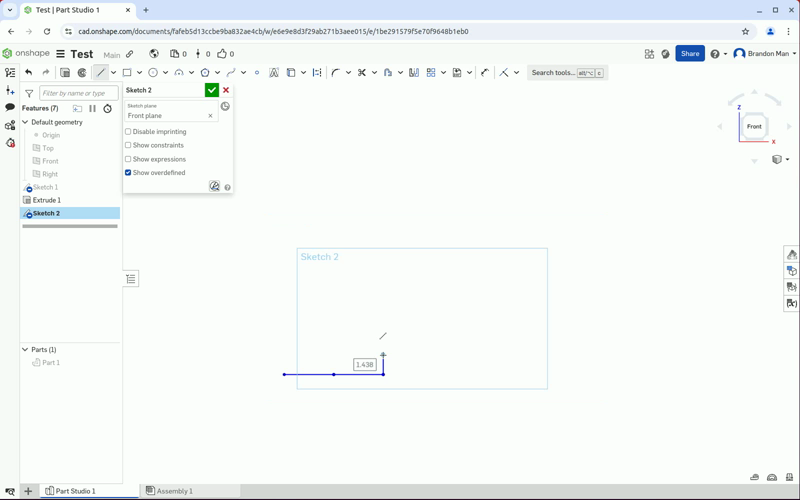
scroll(-6)
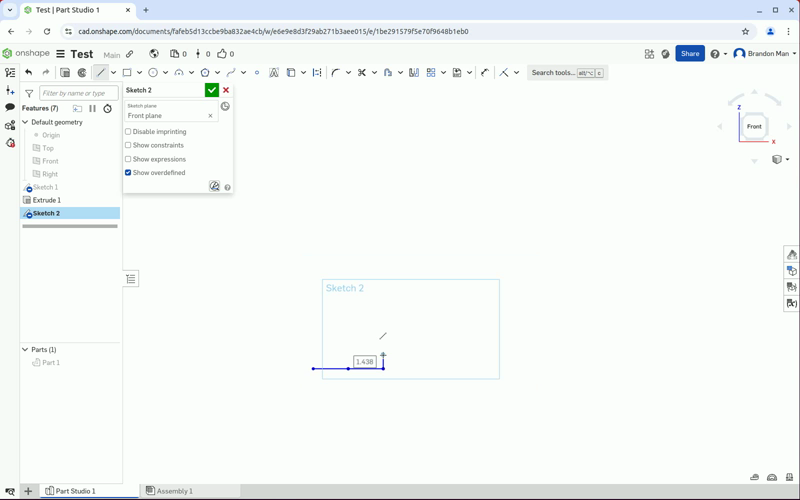
scroll(-6)
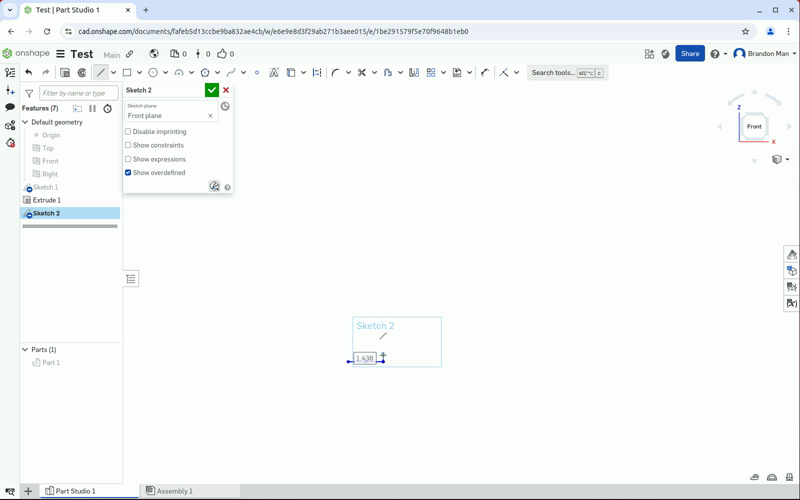
key_up(shift)
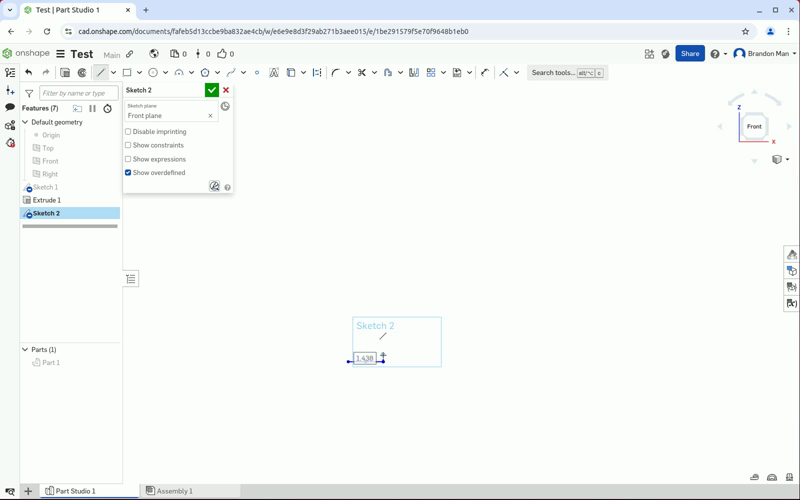
key_down(shift)
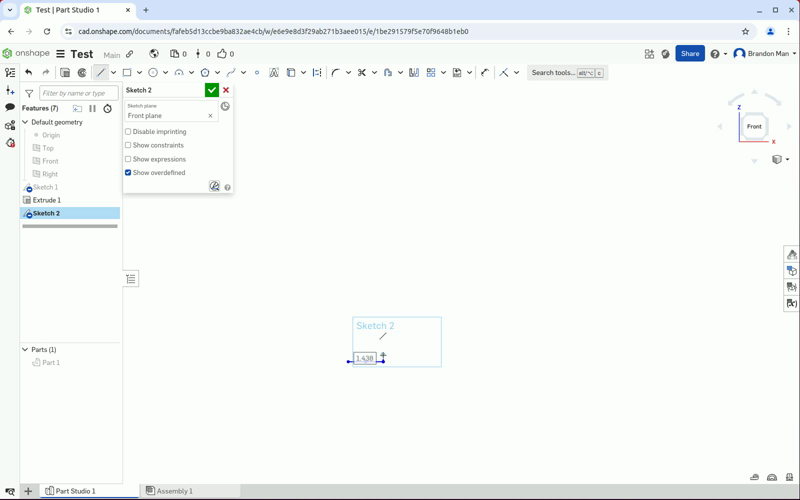
mouse_move(413, 354)
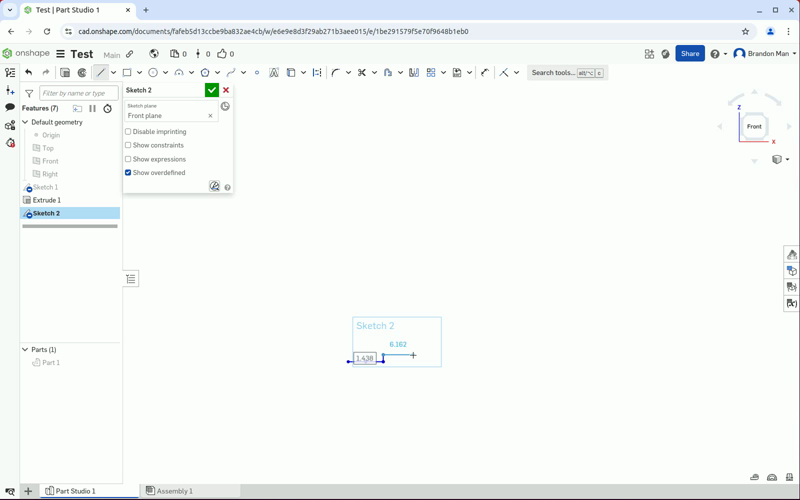
mouse_move(348, 354)
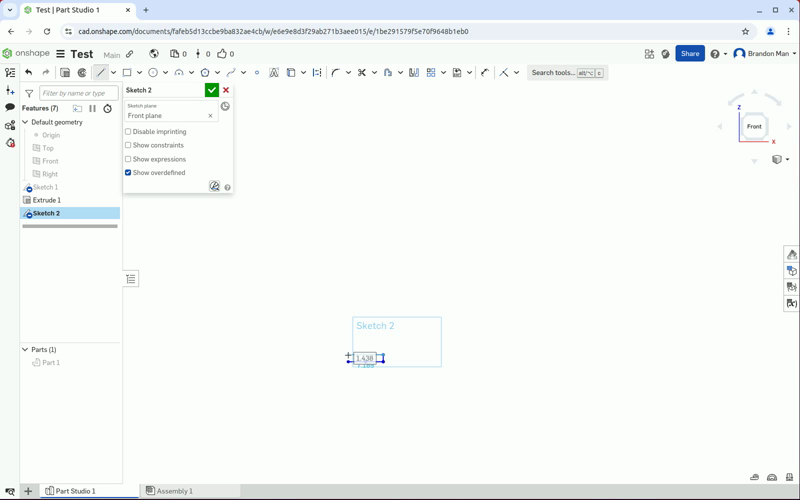
click(348, 354)
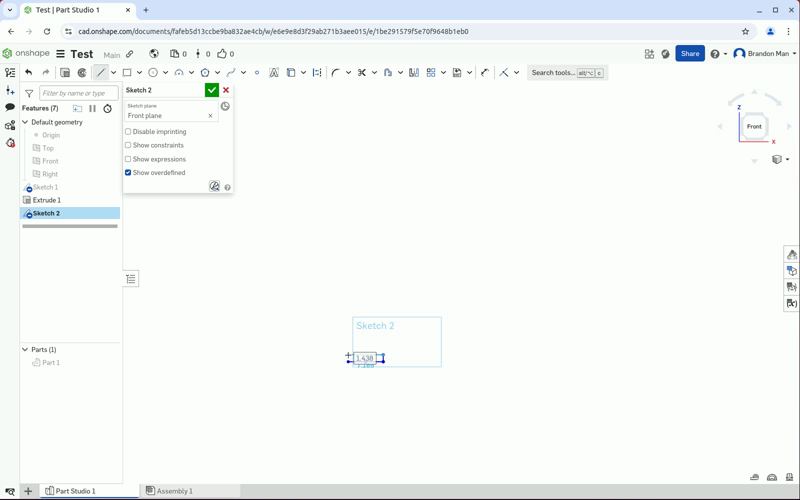
key_up(shift)
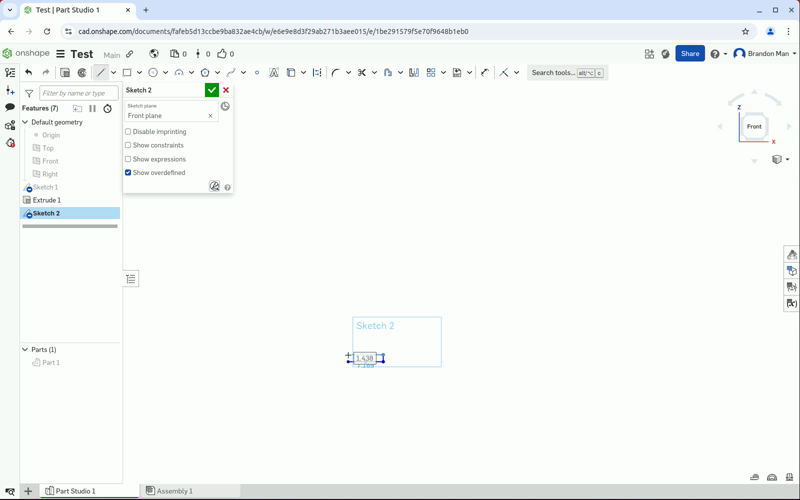
mouse_move(378, 354)
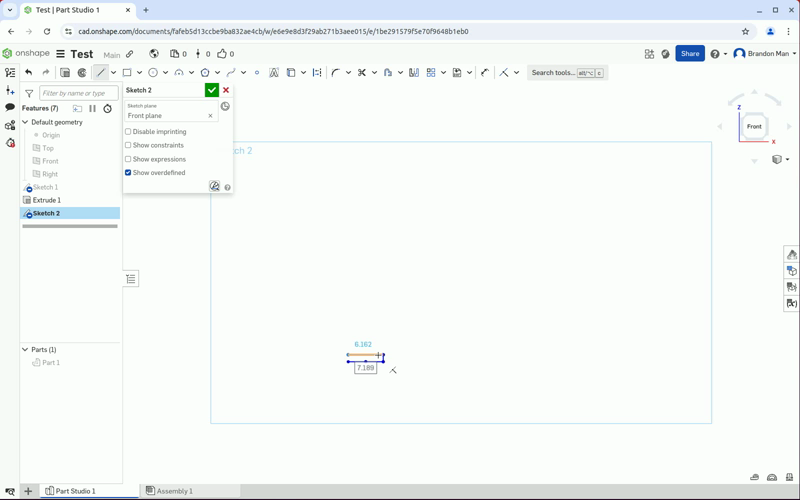
key_down(shift)
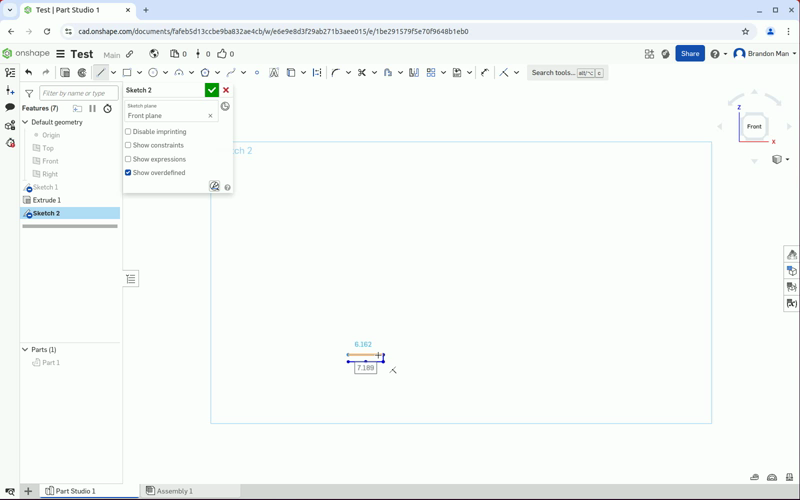
mouse_move(348, 361)
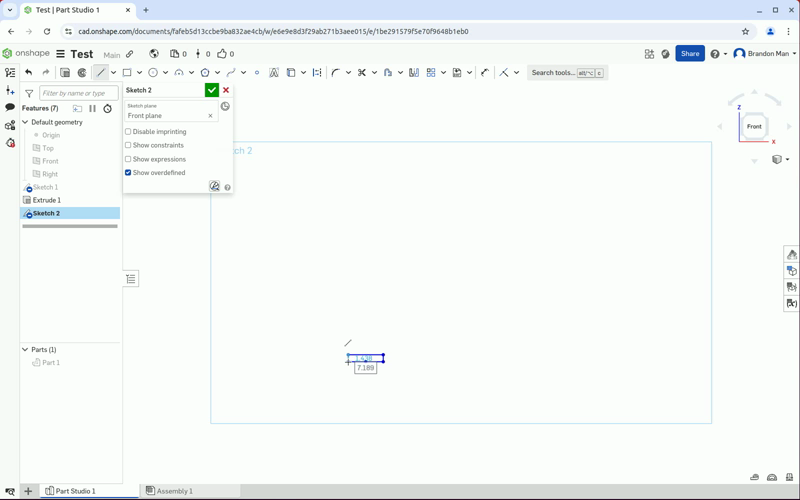
scroll(6)
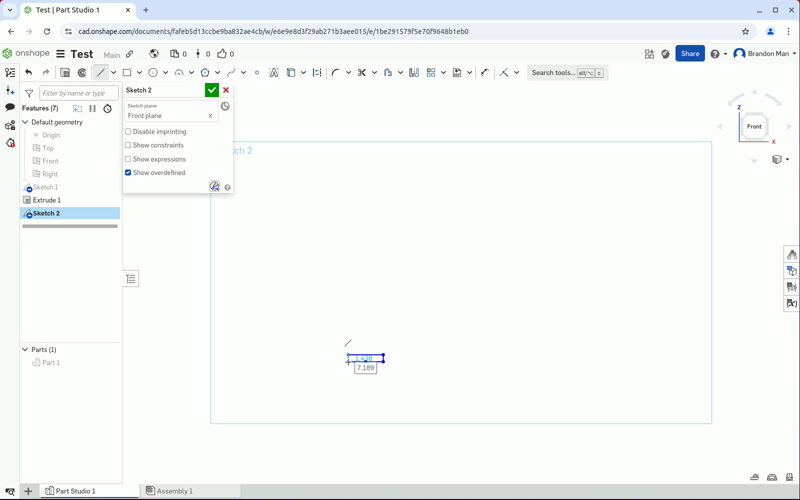
scroll(6)
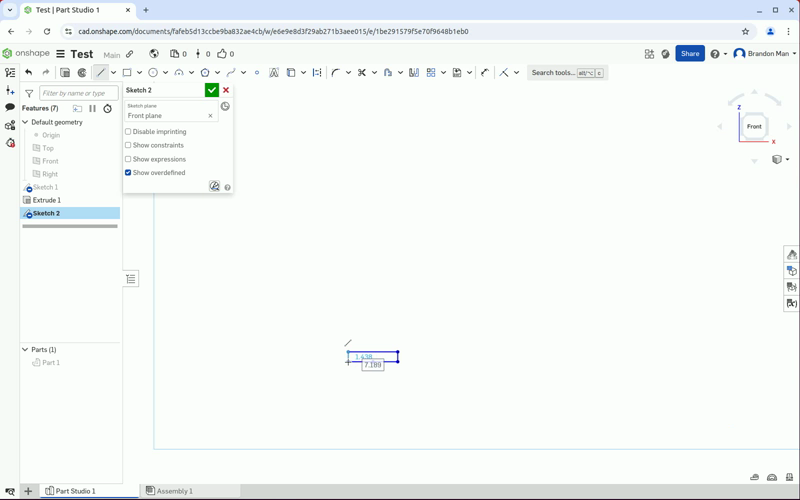
scroll(6)
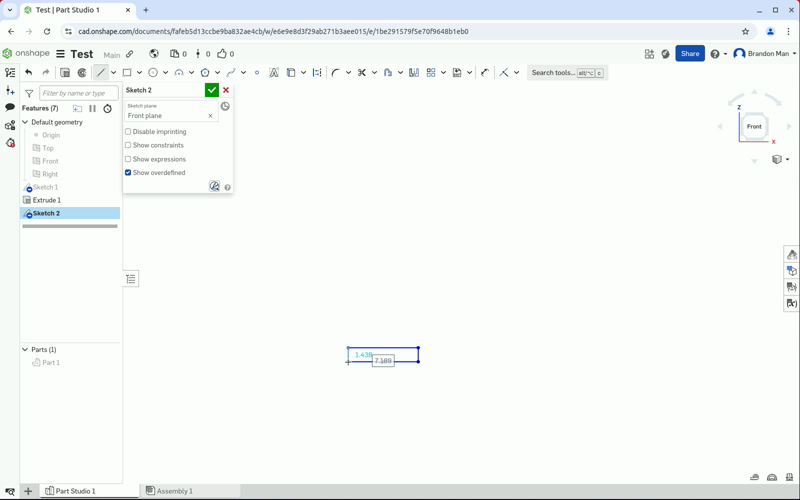
scroll(6)
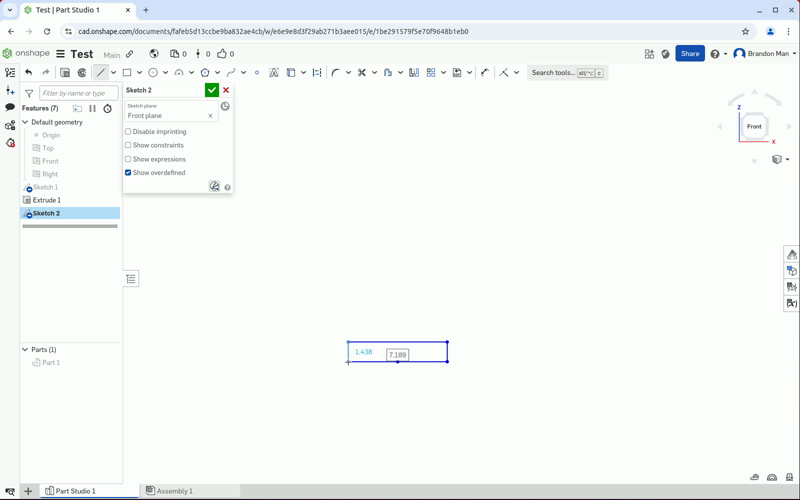
scroll(6)
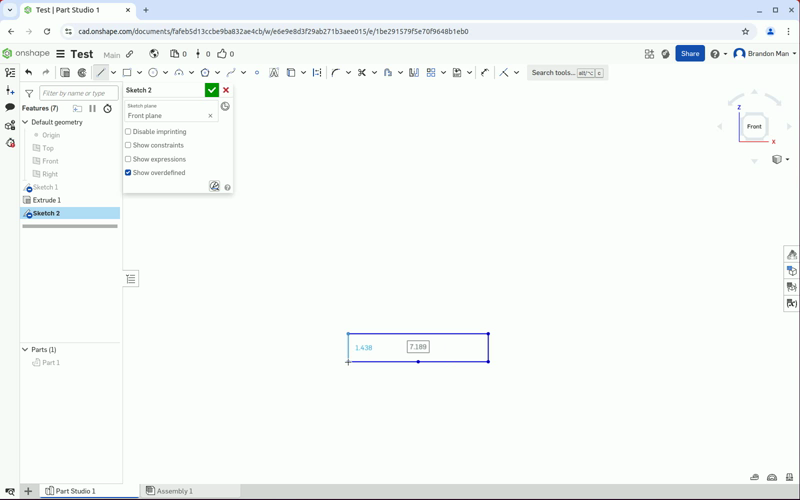
scroll(6)
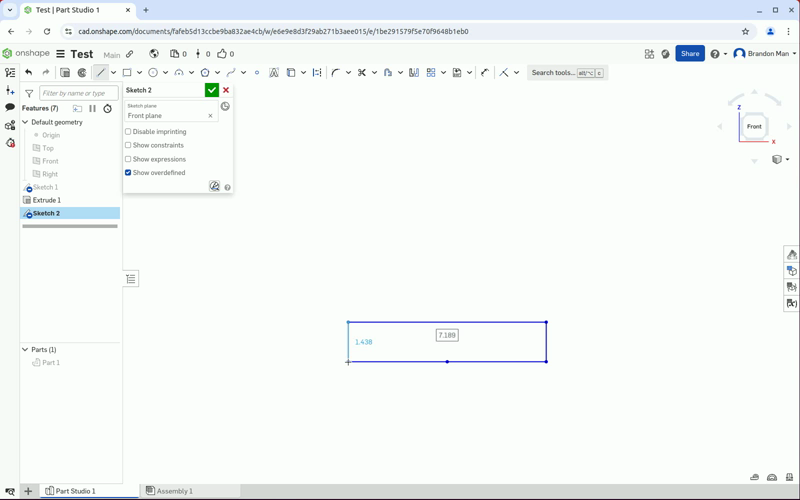
scroll(6)
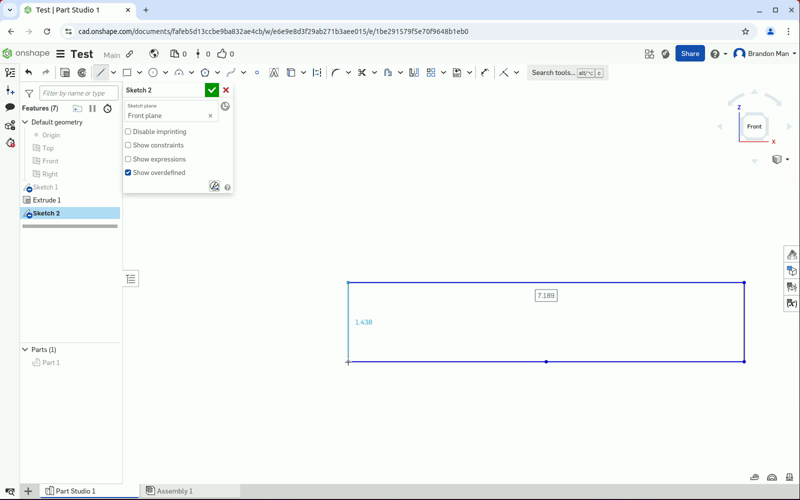
key_up(shift)
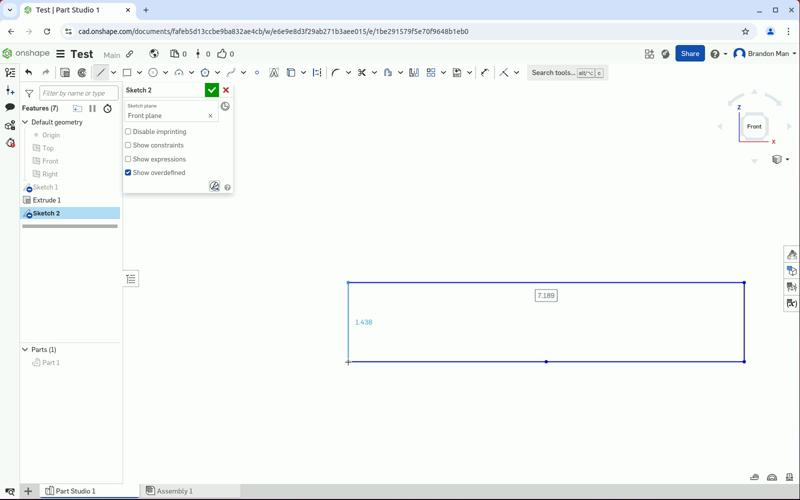
click(348, 361)
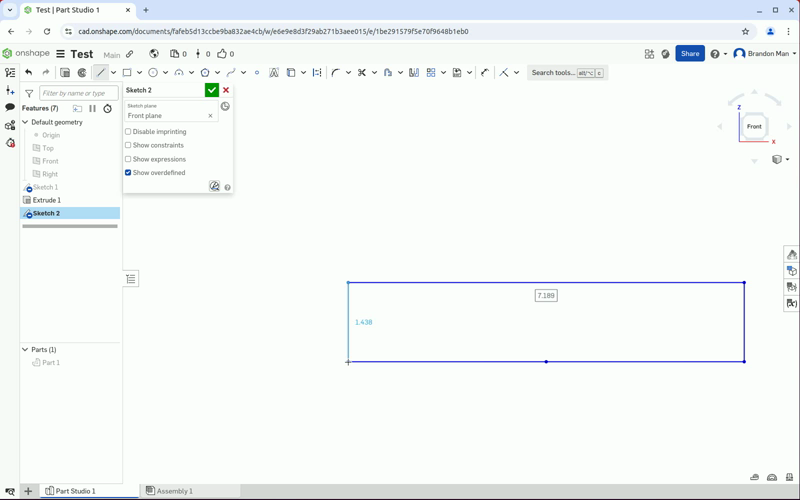
scroll(-6)
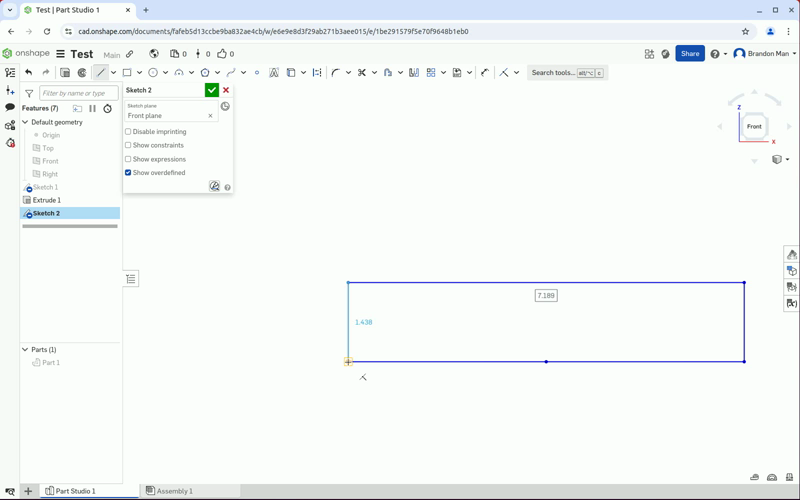
scroll(-6)
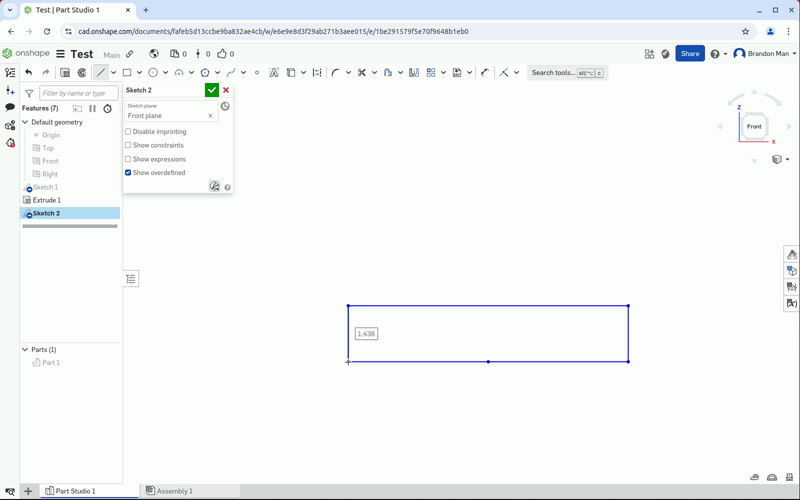
scroll(-6)
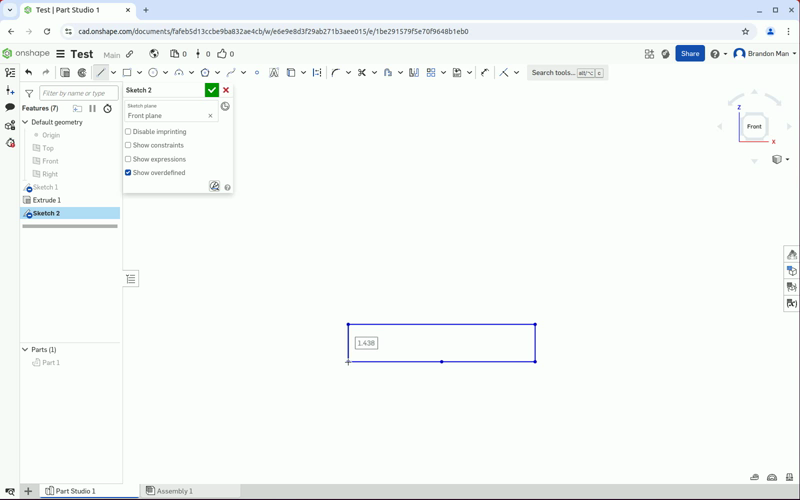
scroll(-6)
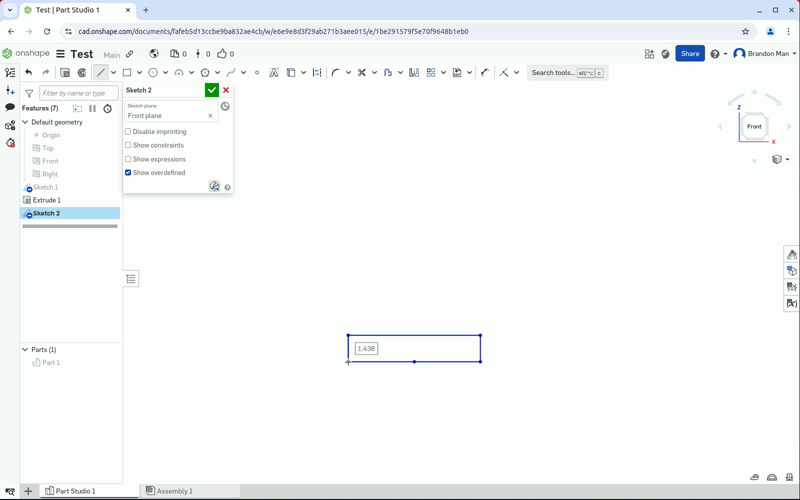
scroll(-6)
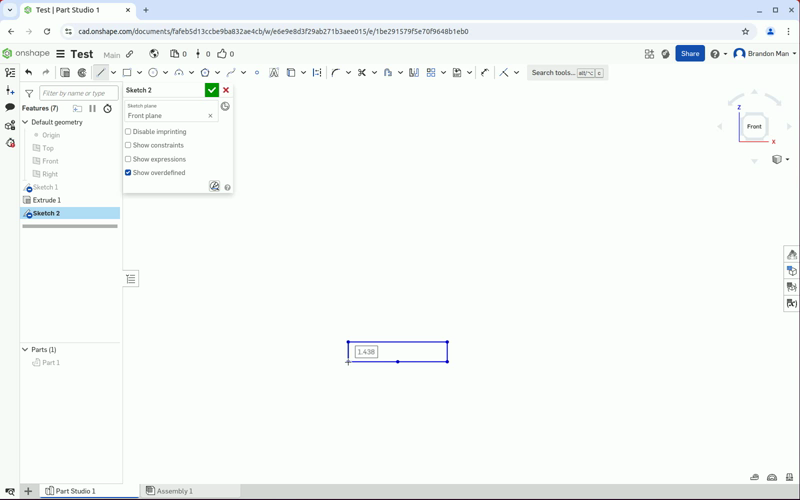
scroll(-6)
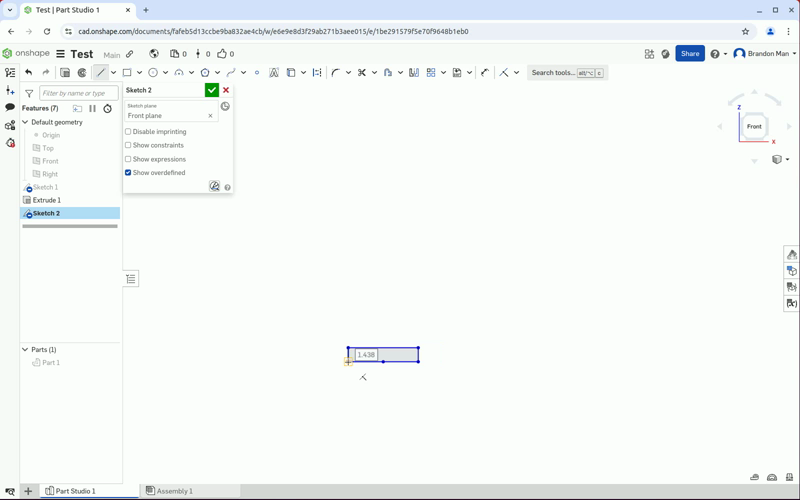
scroll(-6)
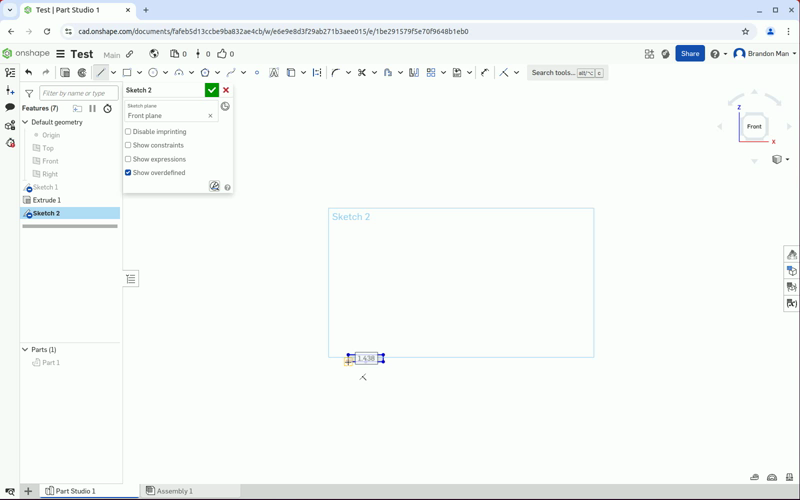
key(esc)
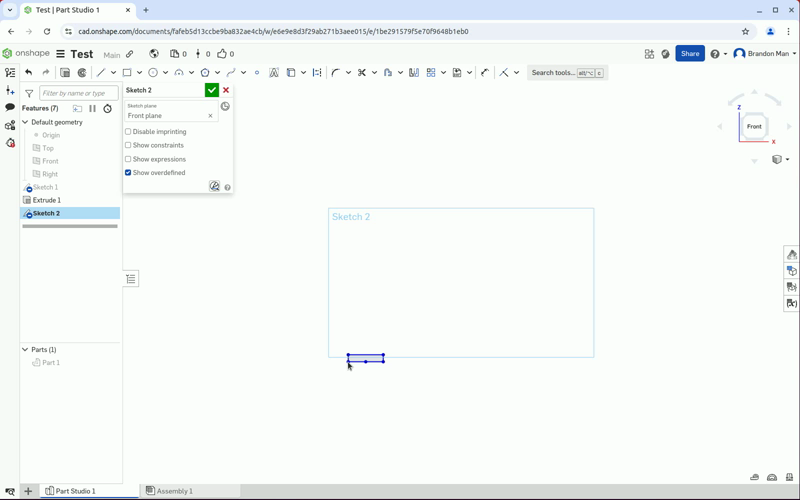
mouse_move(354, 355)
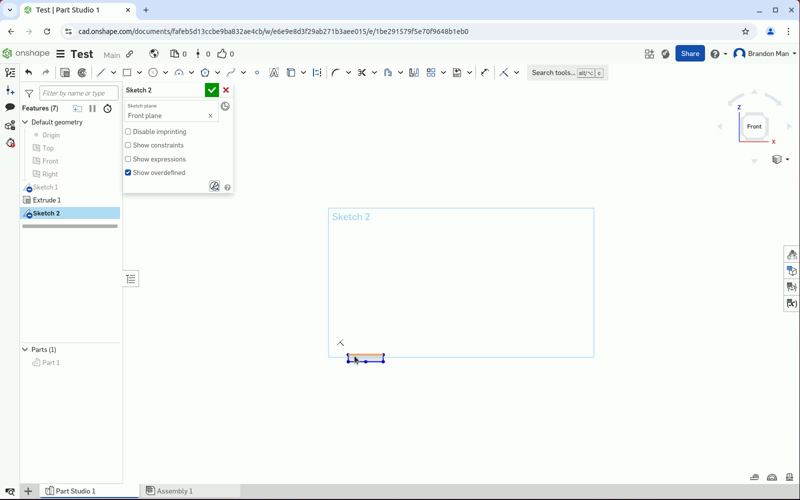
scroll(6)
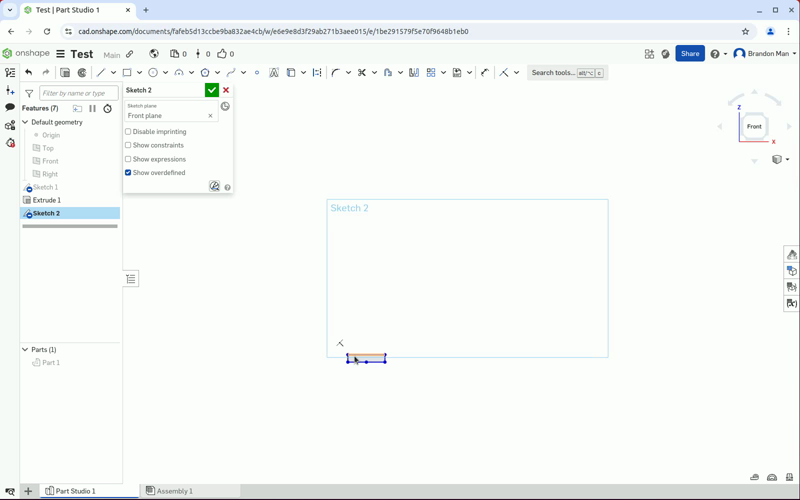
scroll(6)
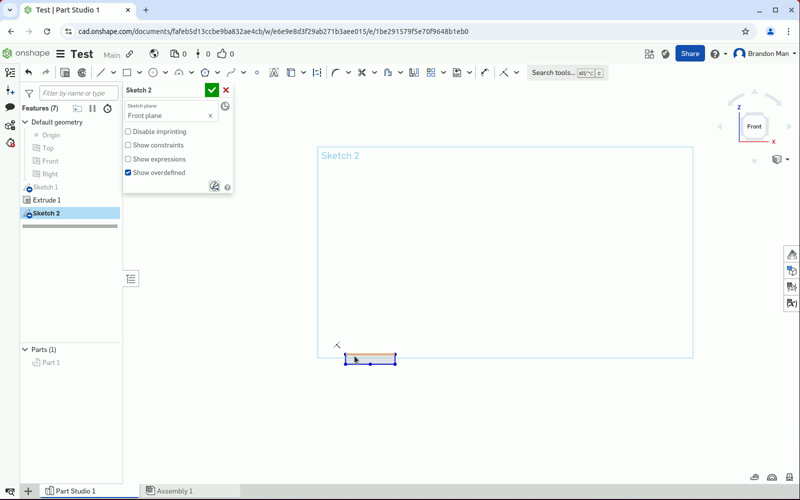
scroll(6)
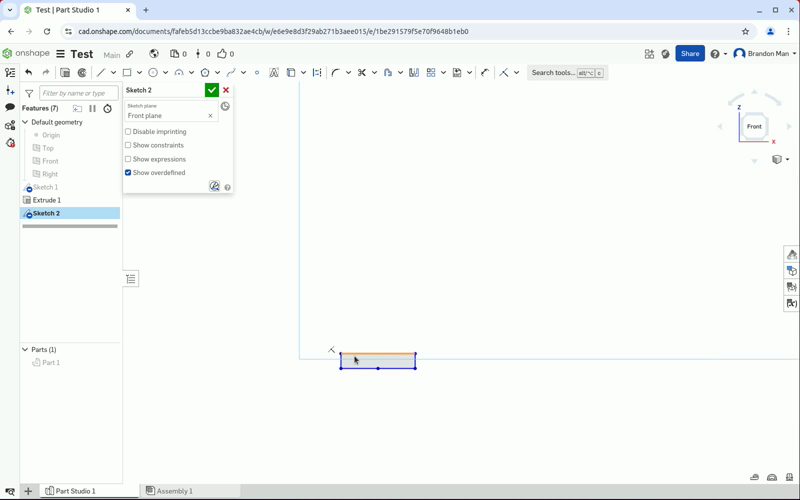
scroll(6)
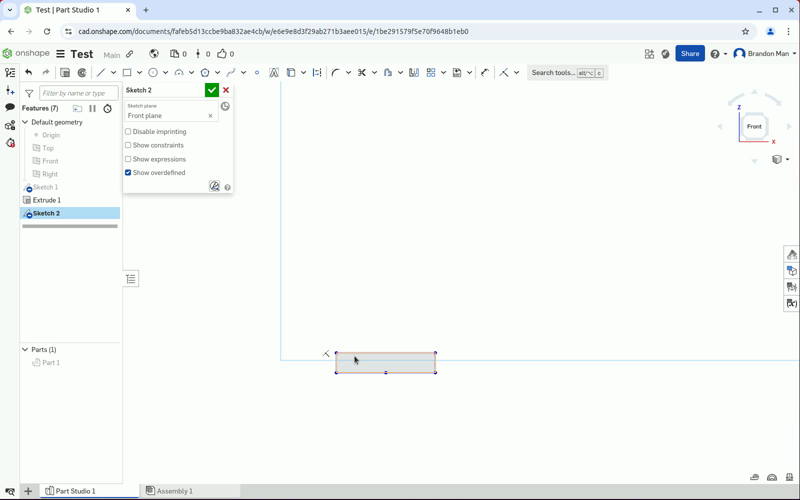
scroll(6)
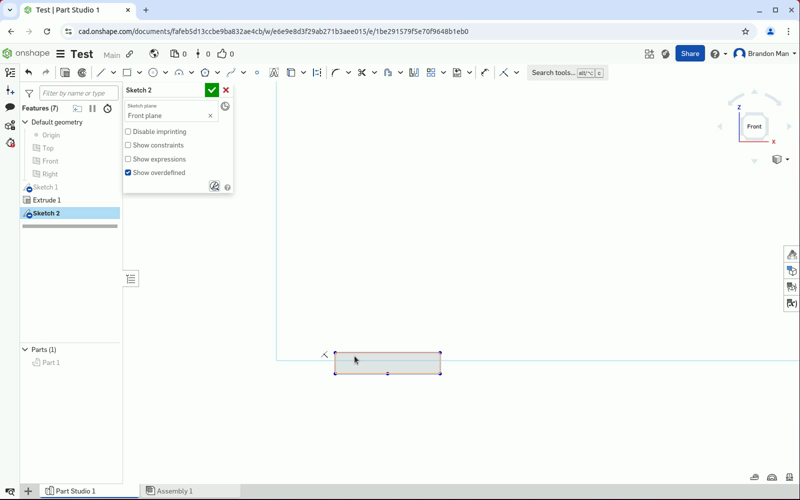
scroll(6)
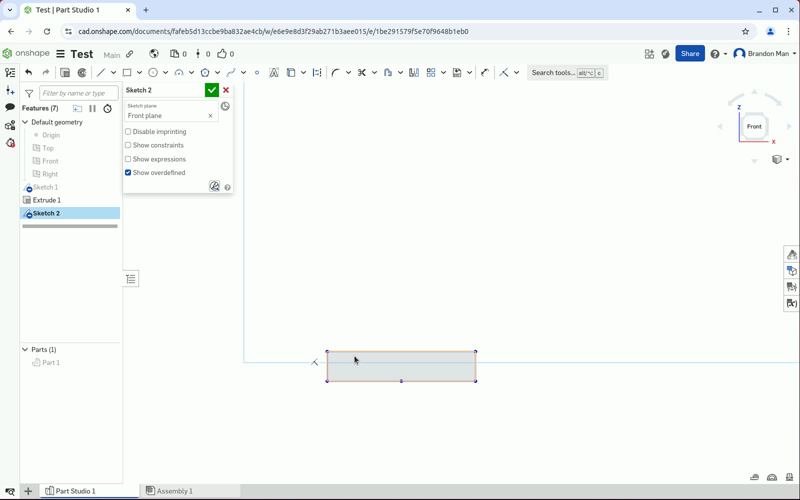
scroll(6)
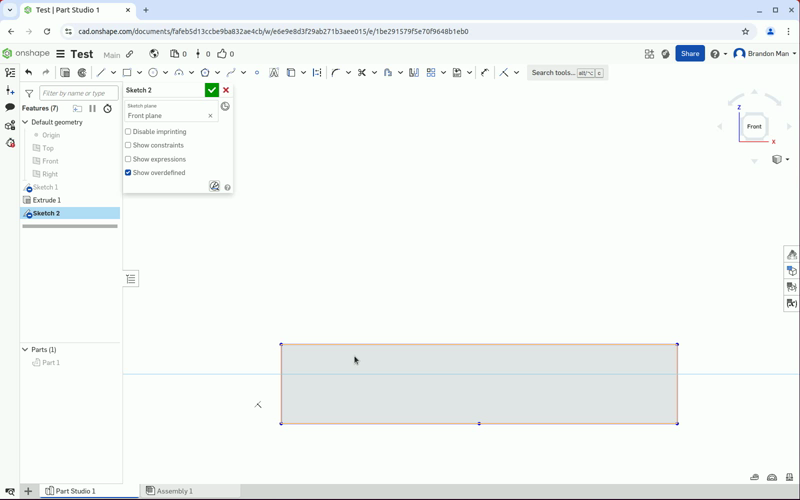
click(354, 355)
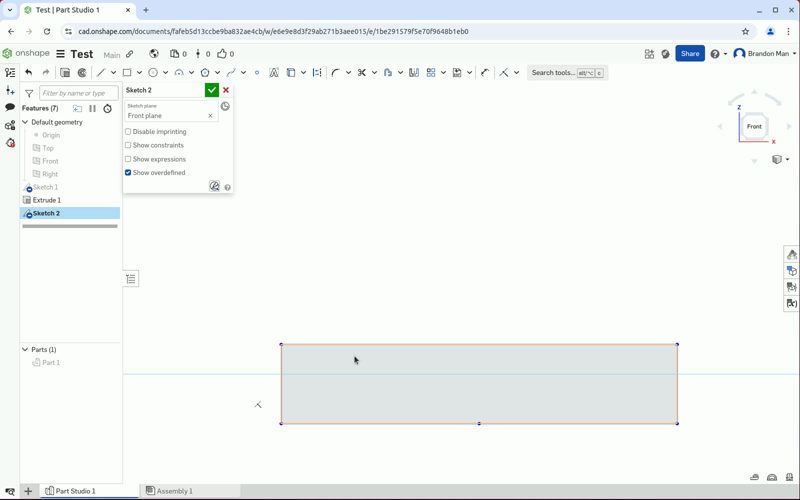
scroll(-6)
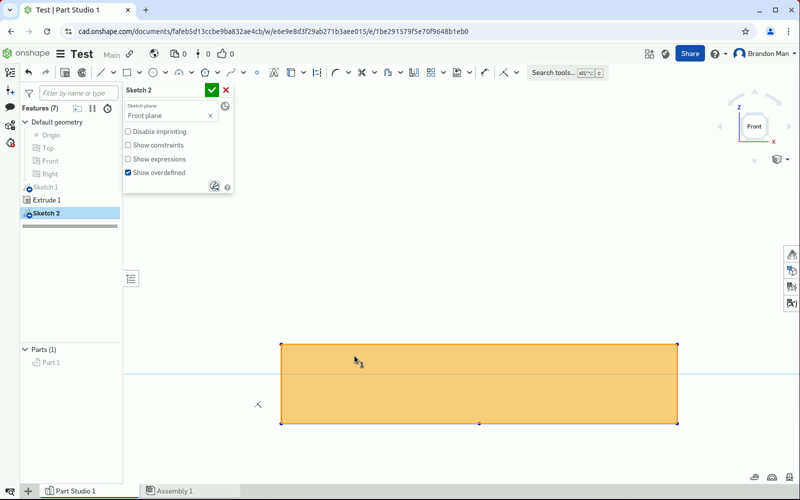
scroll(-6)
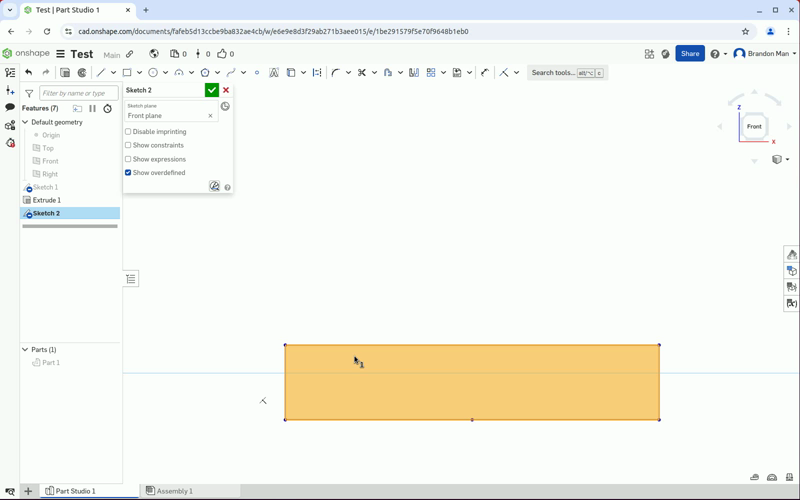
scroll(-6)
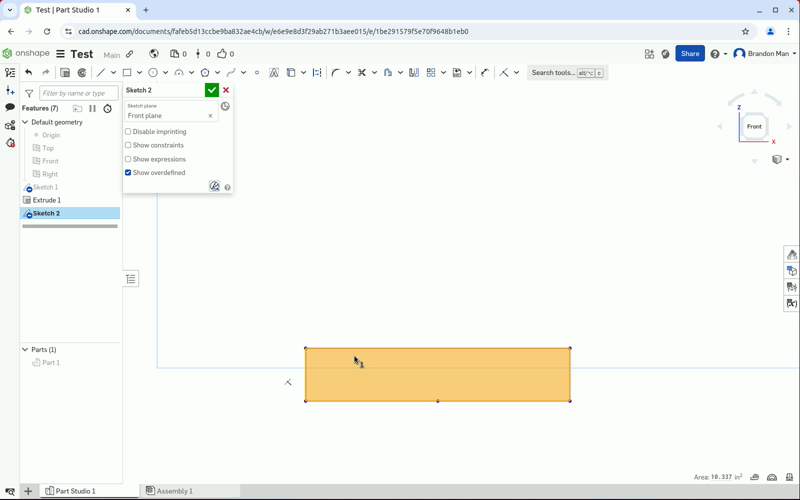
scroll(-6)
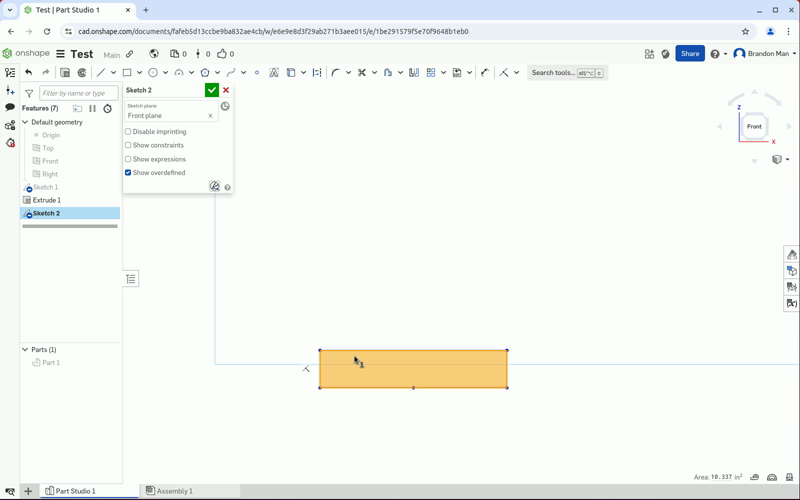
scroll(-6)
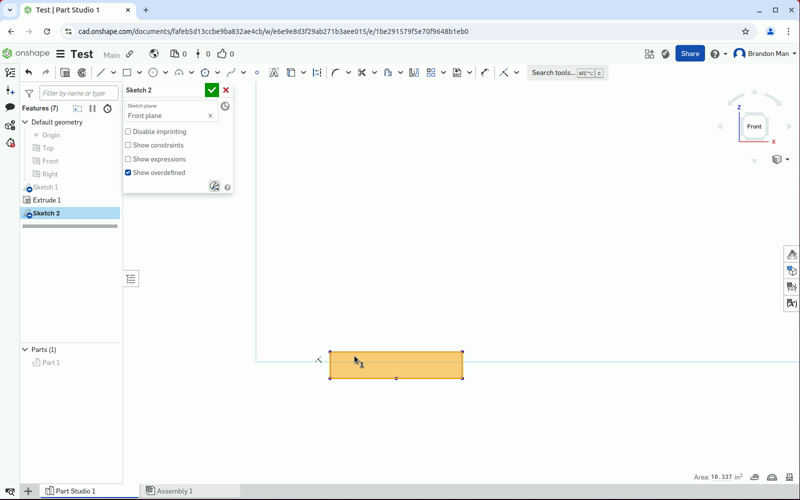
scroll(-6)
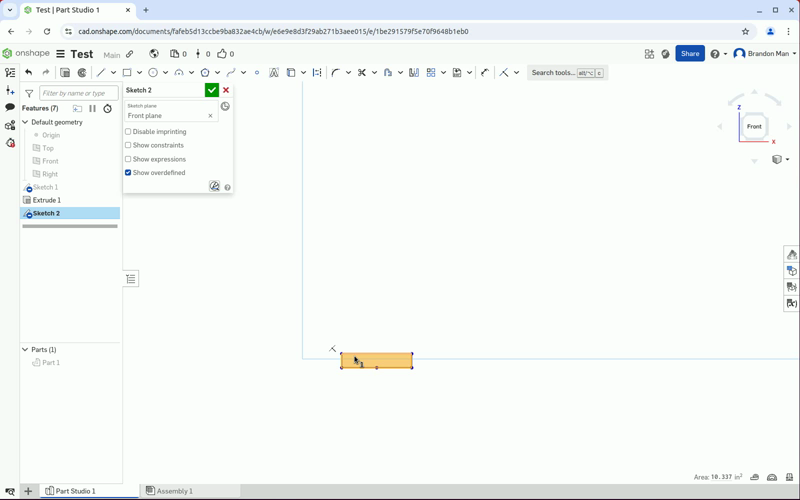
scroll(-6)
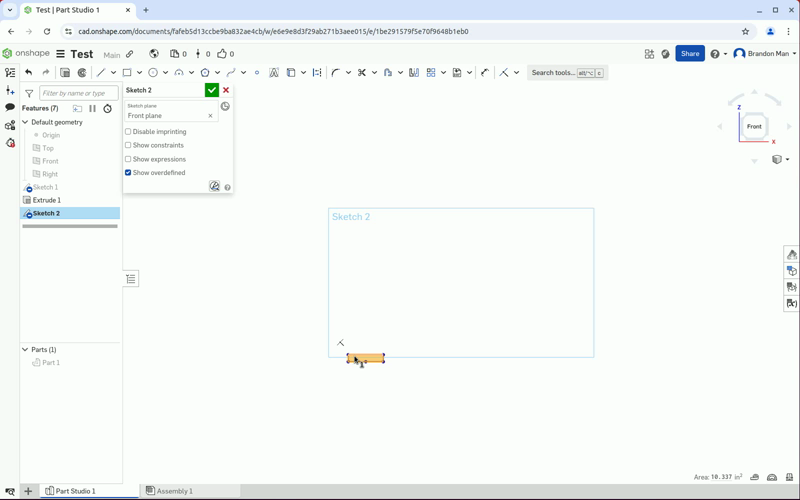
mouse_move(73, 352)
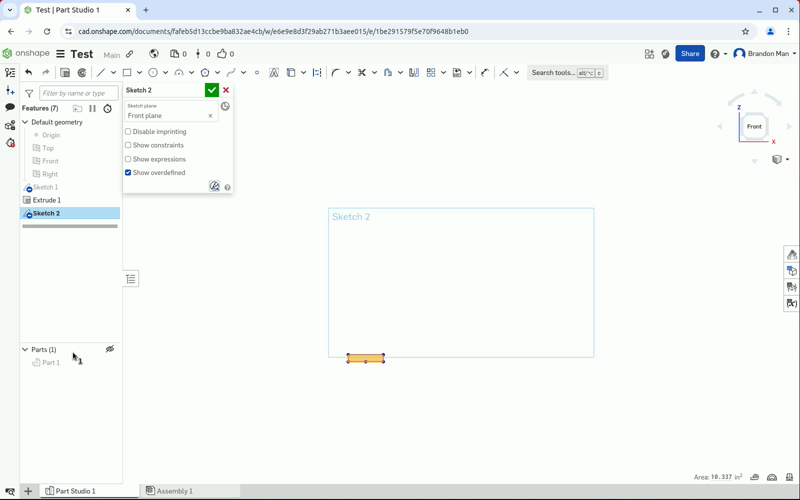
key(shift+y)
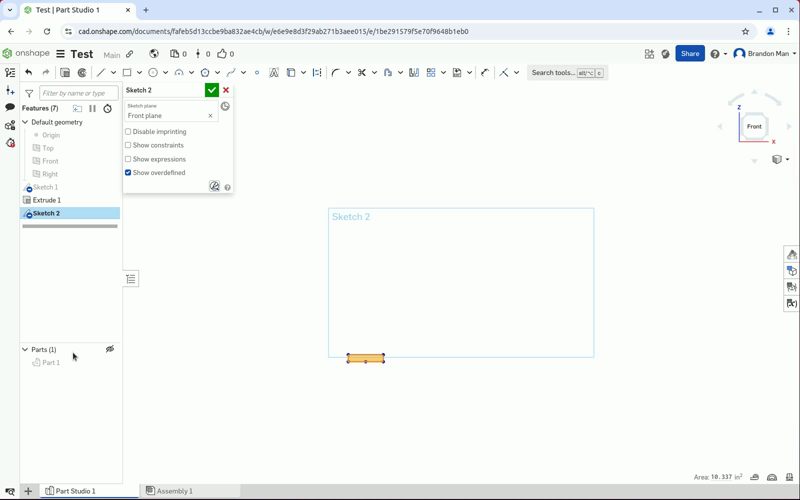
key(shift+e)
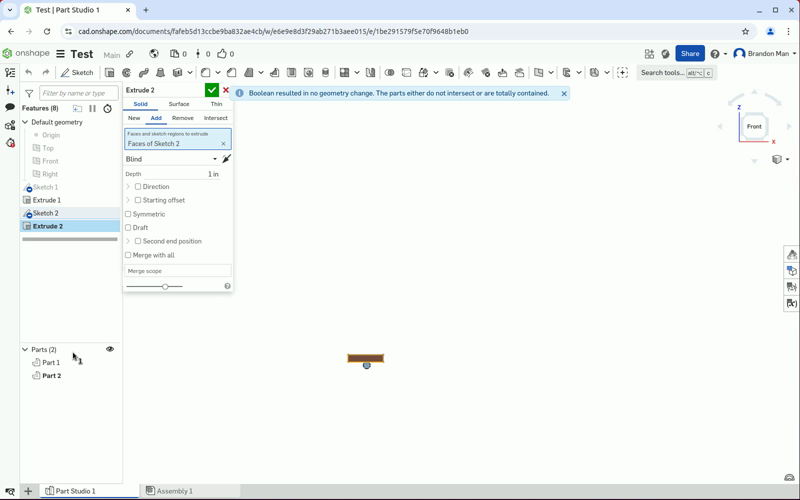
mouse_move(143, 106)
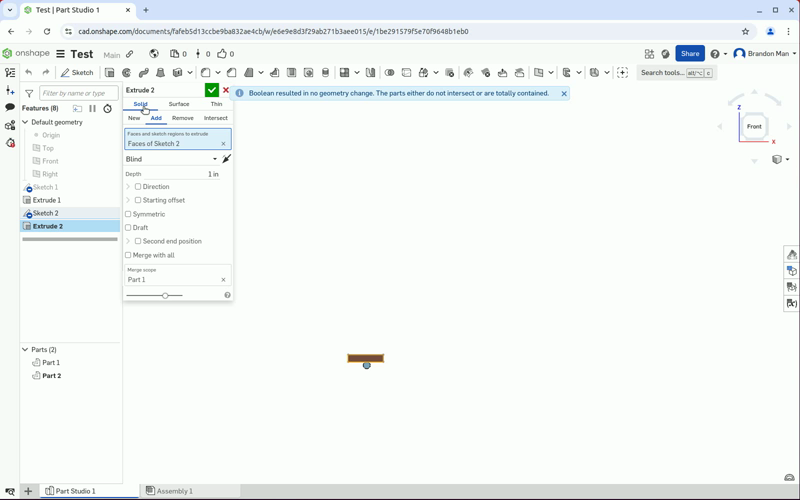
click(143, 106)
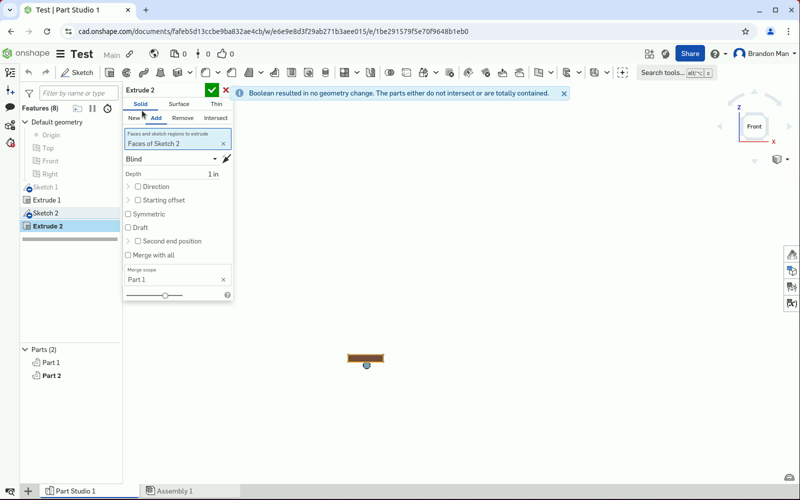
mouse_move(137, 120)
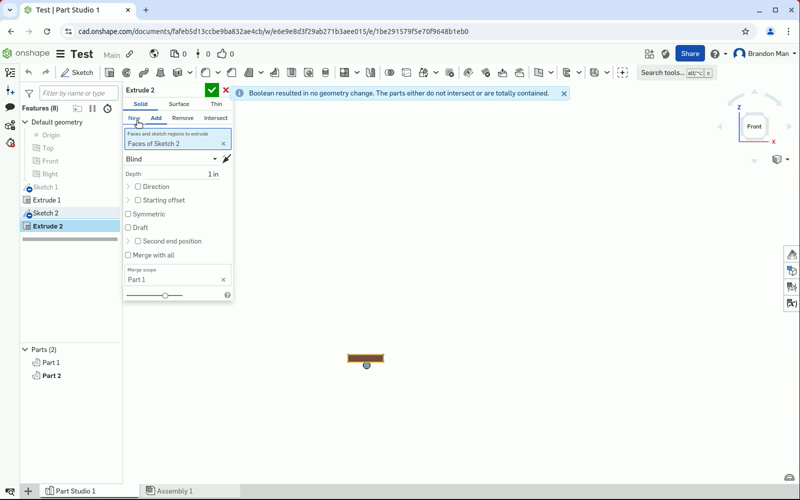
click(137, 120)
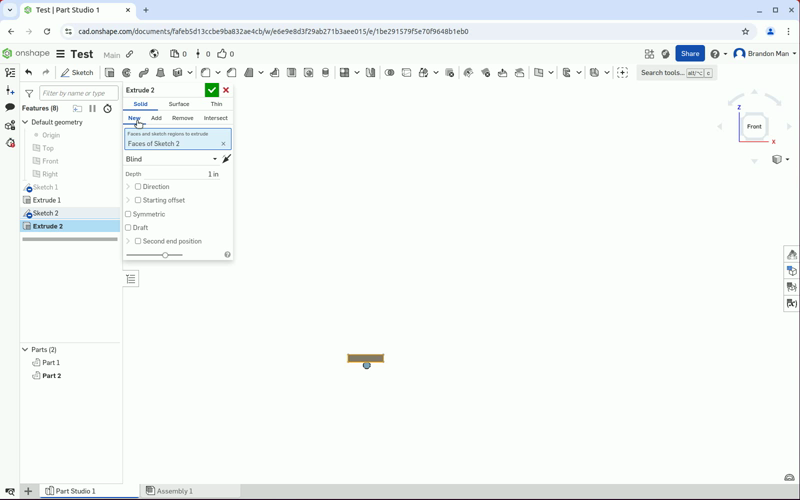
key(tab, 4)
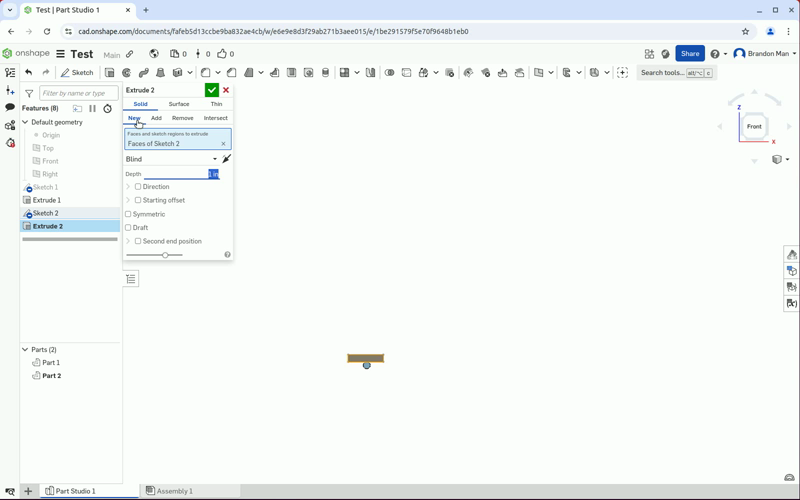
text(0.241)
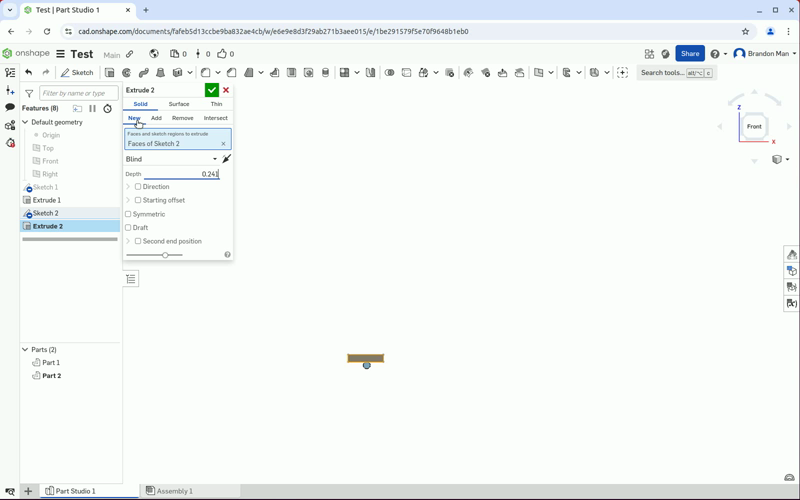
key(enter)
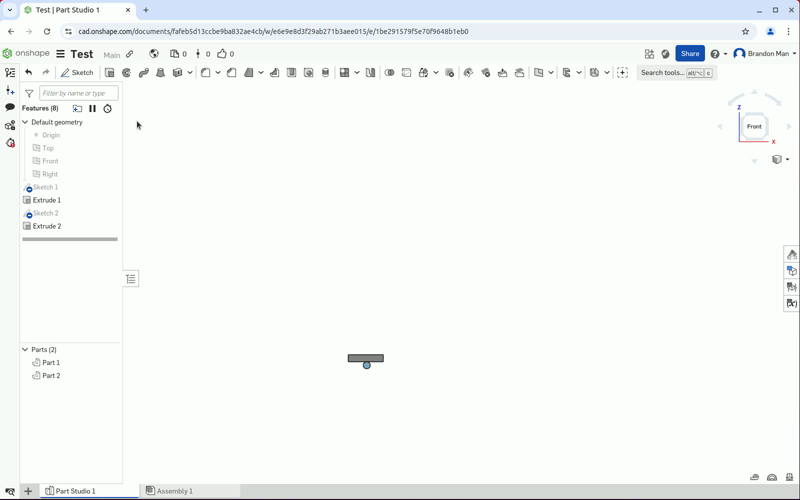
key(shift+h)
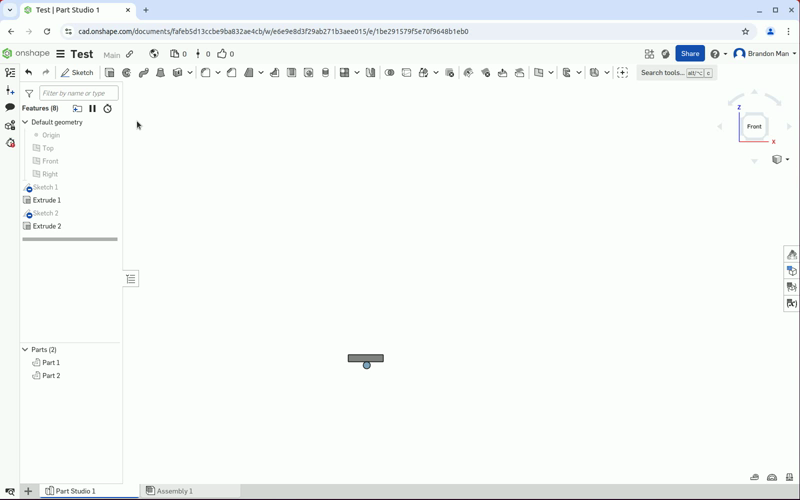
key(shift+h)
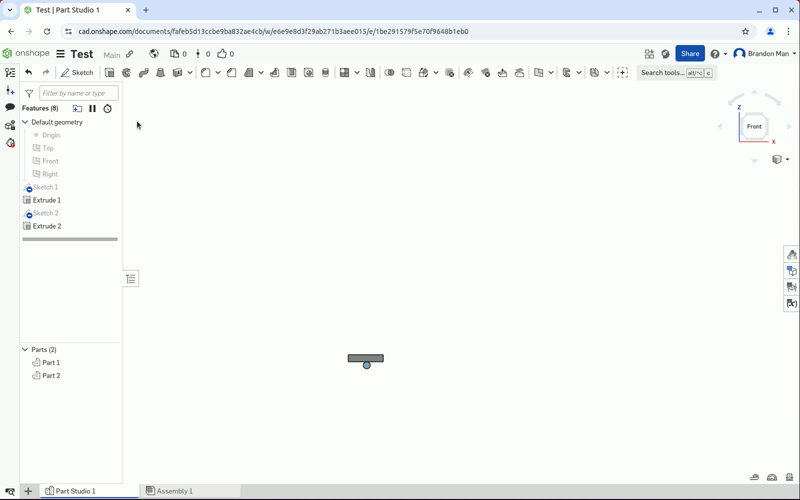
mouse_move(73, 189)
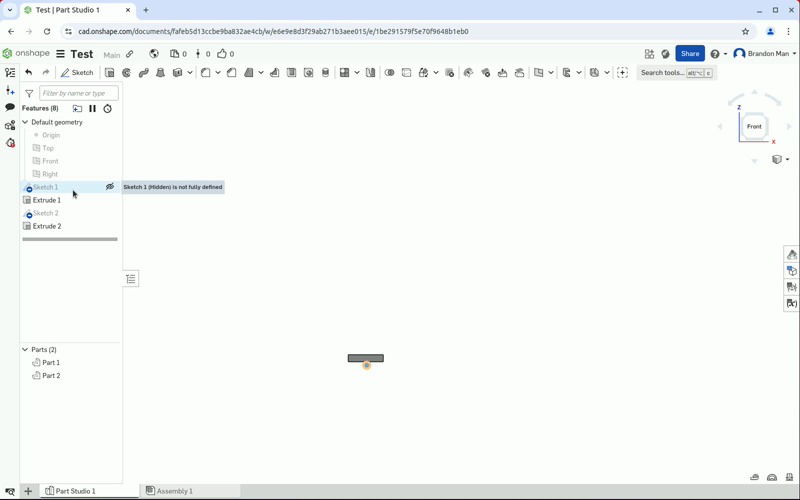
click(73, 189)
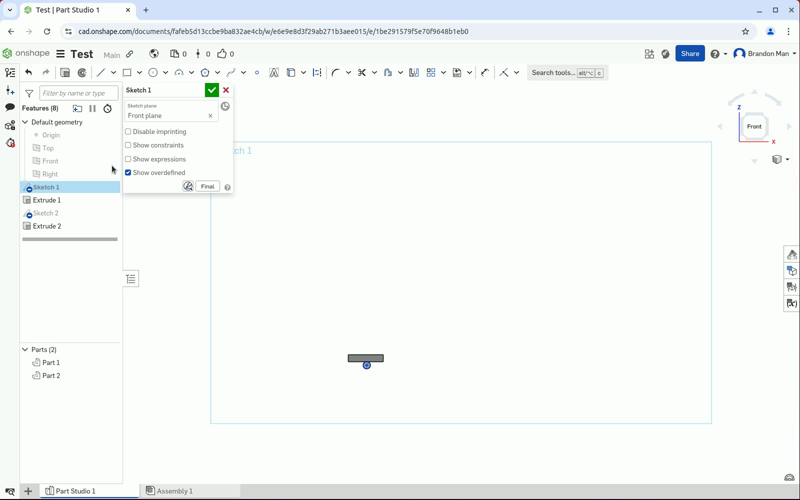
mouse_move(229, 92)
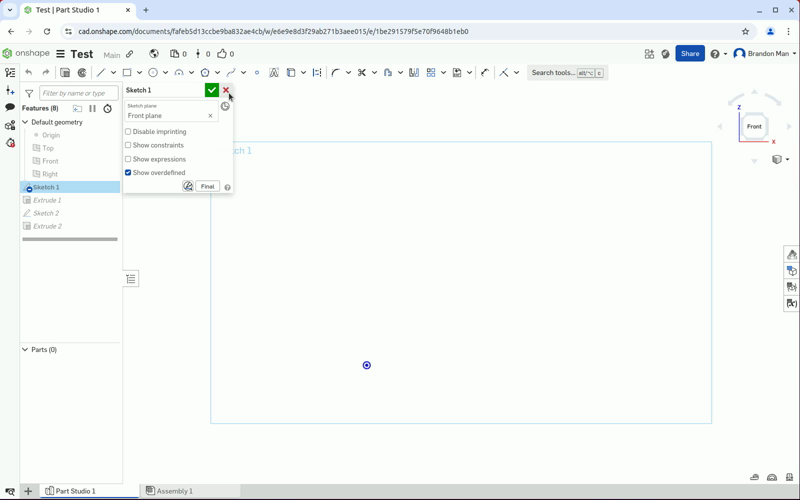
click(229, 92)
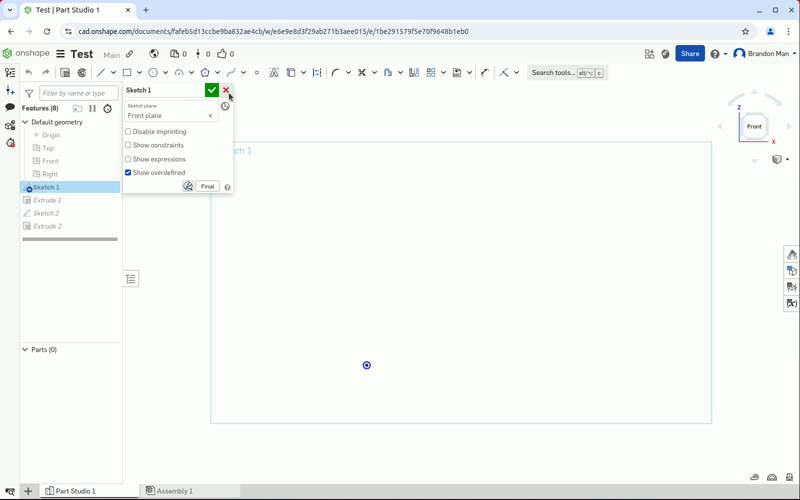
key(shift+s)
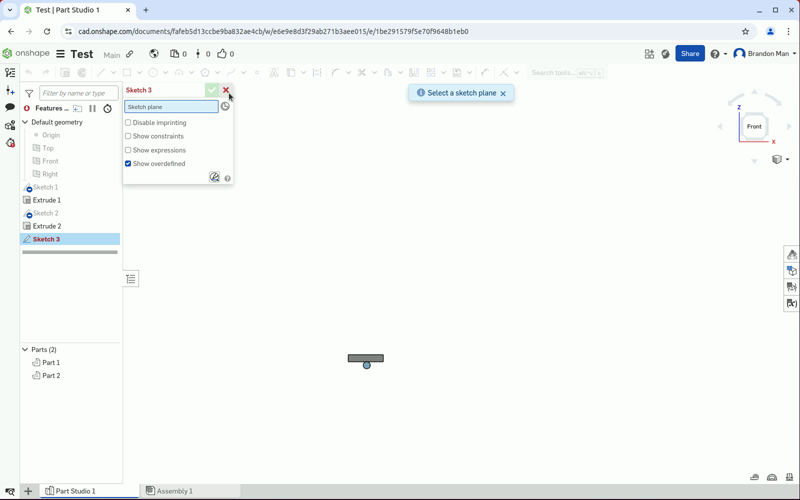
mouse_move(73, 163)
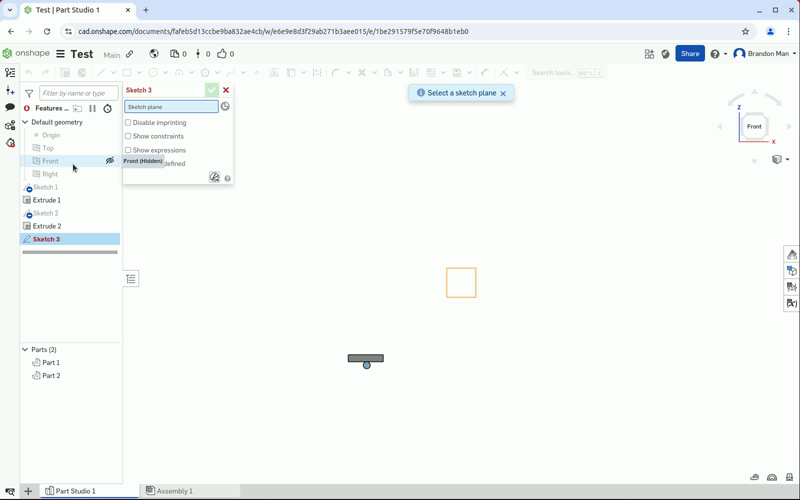
click(73, 163)
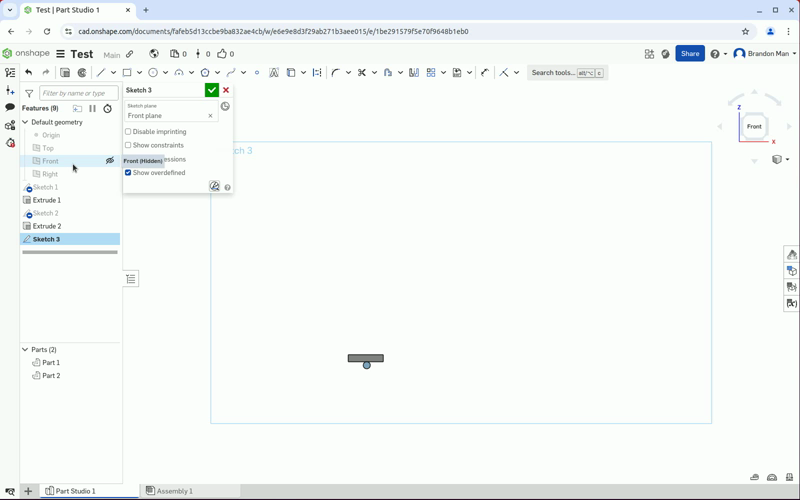
mouse_move(73, 352)
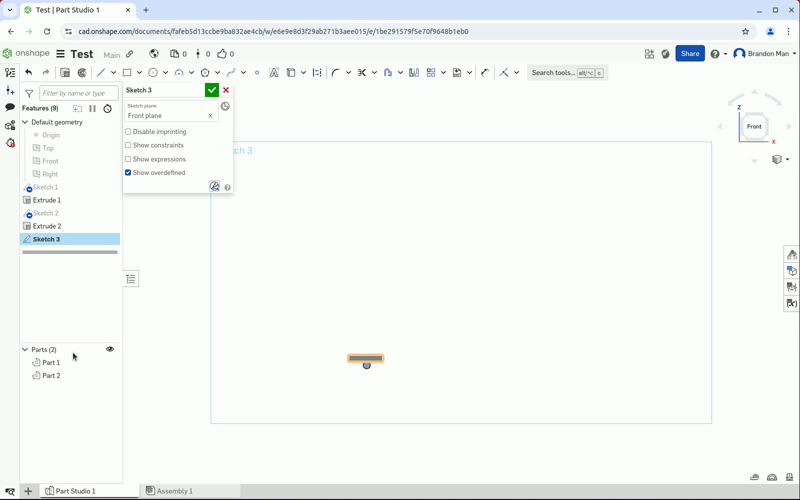
key(y)
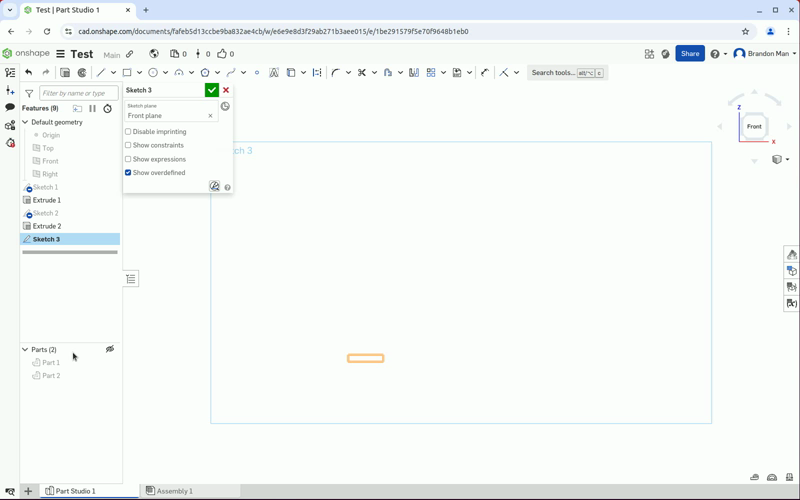
key(l)
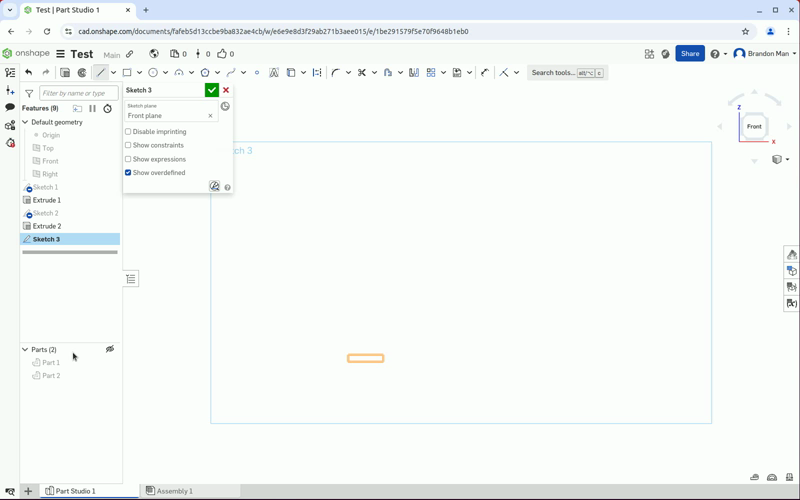
key_down(shift)
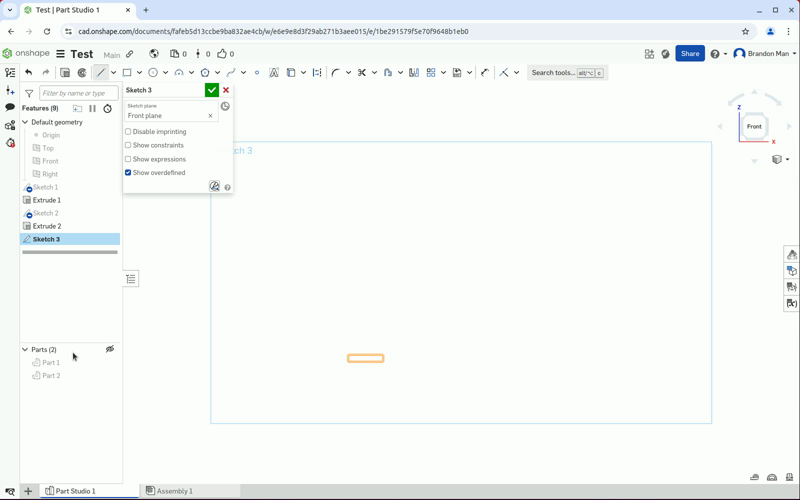
mouse_move(426, 351)
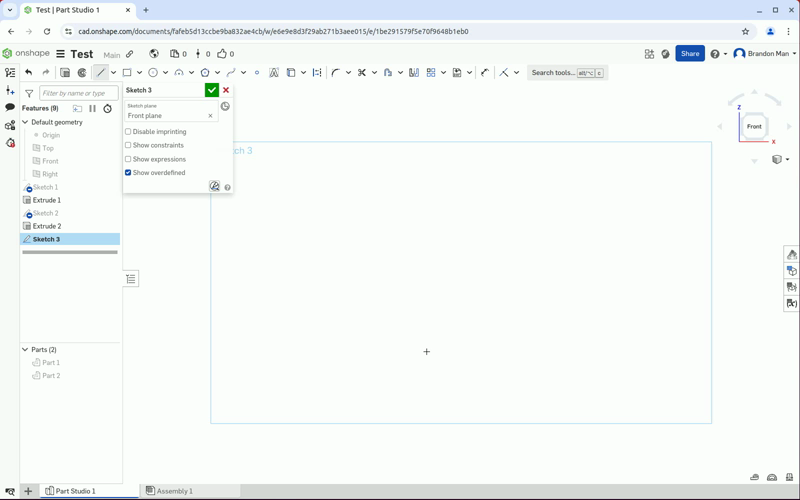
click(426, 351)
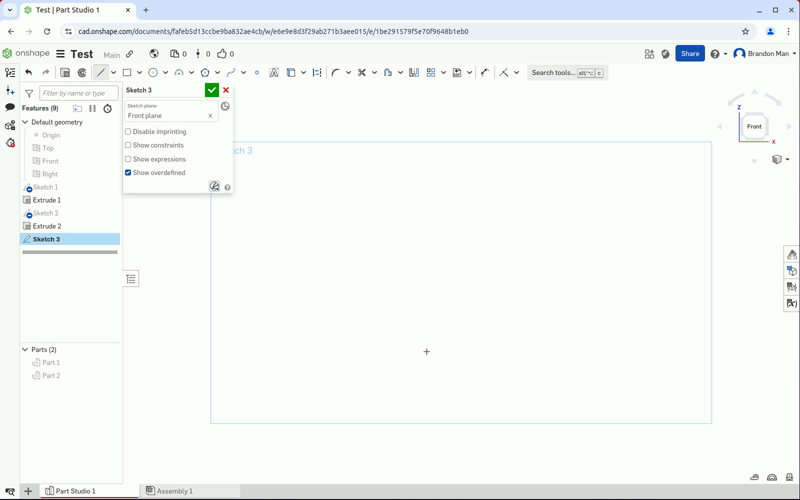
key_up(shift)
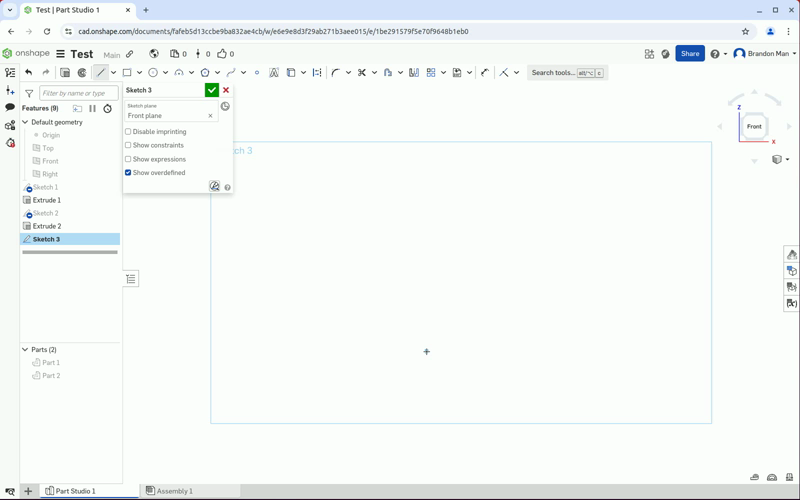
key_down(shift)
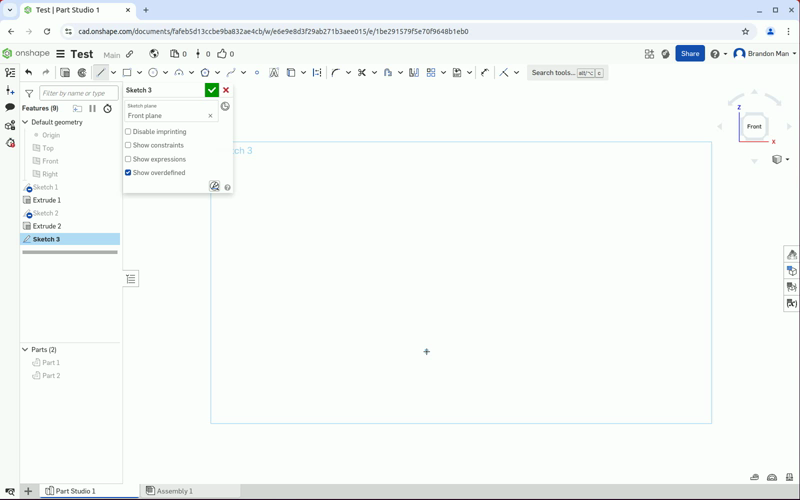
mouse_move(456, 351)
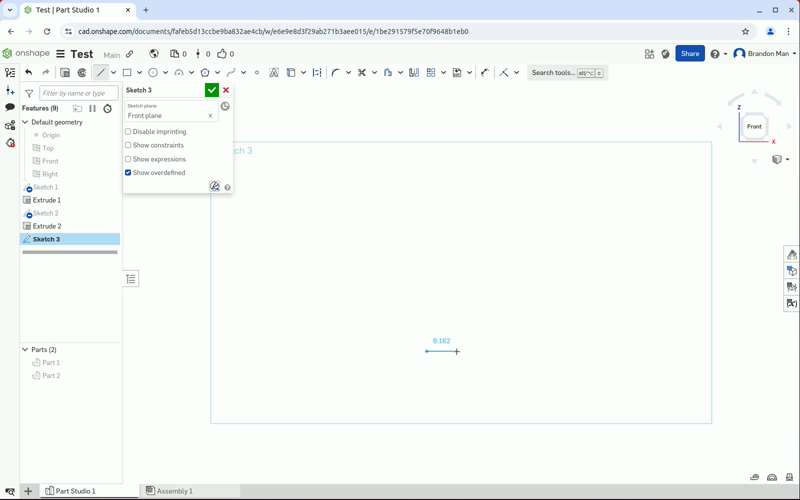
mouse_move(461, 351)
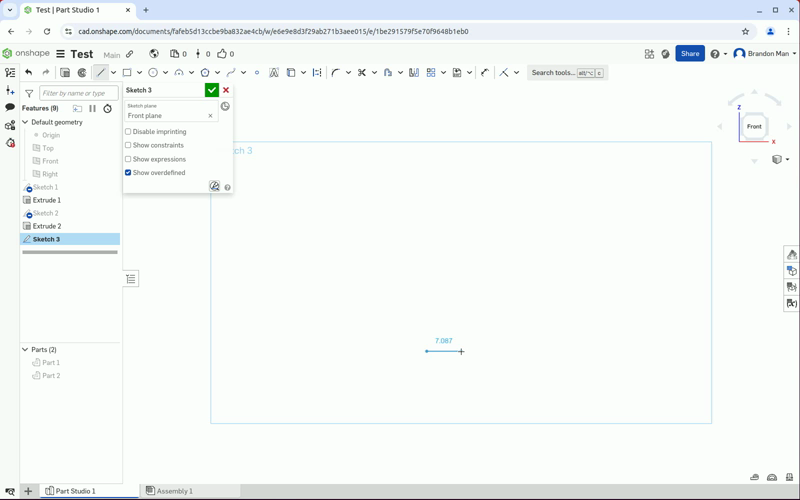
click(461, 351)
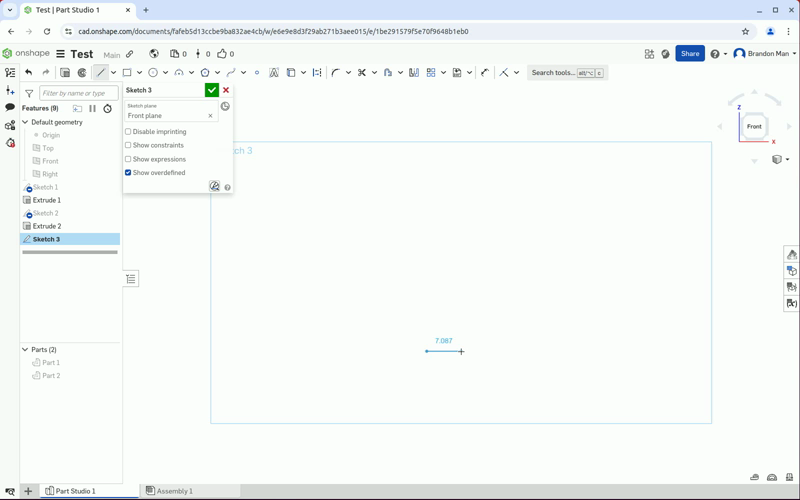
key_up(shift)
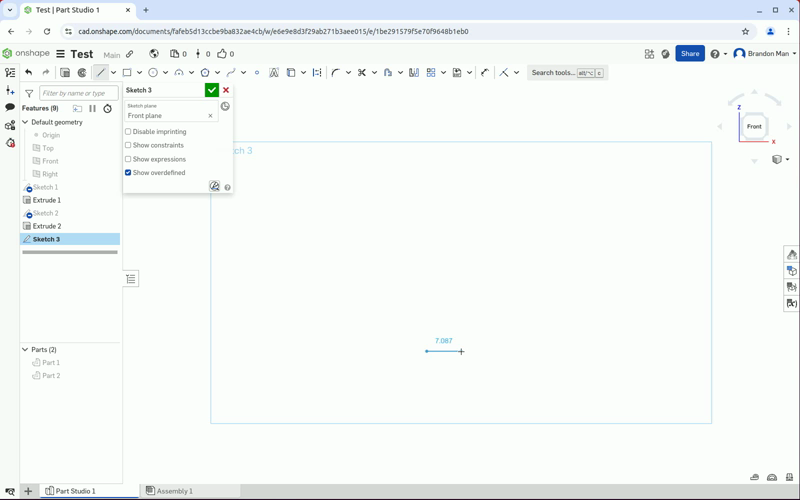
key_down(shift)
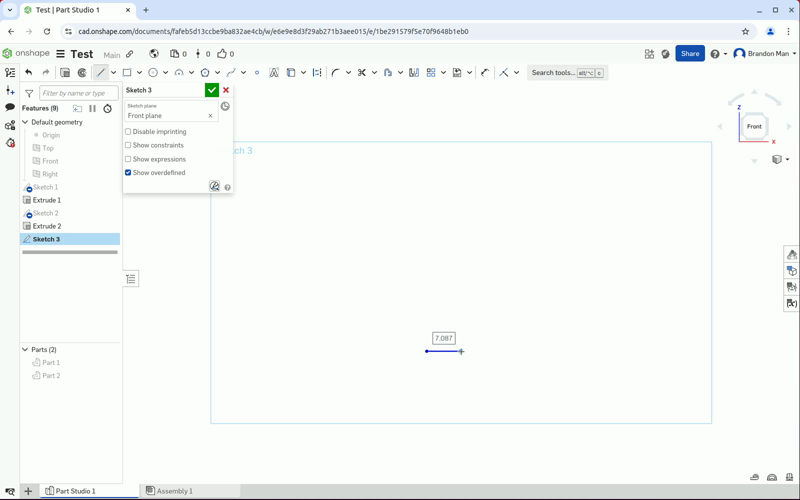
mouse_move(461, 282)
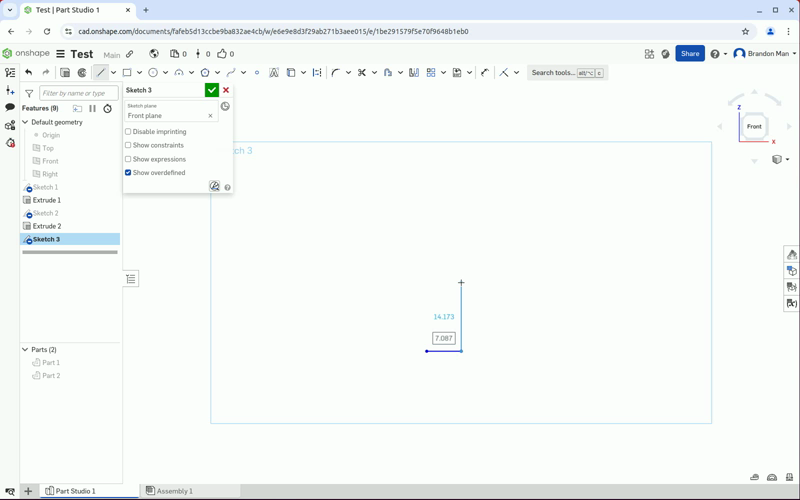
click(461, 282)
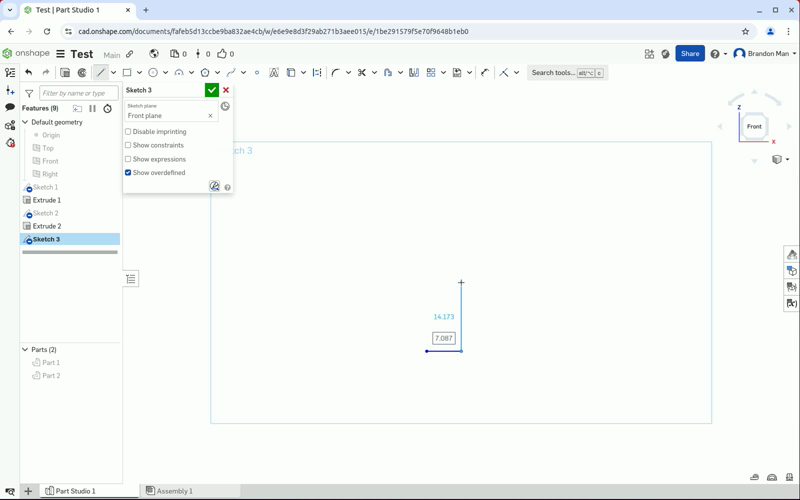
key_up(shift)
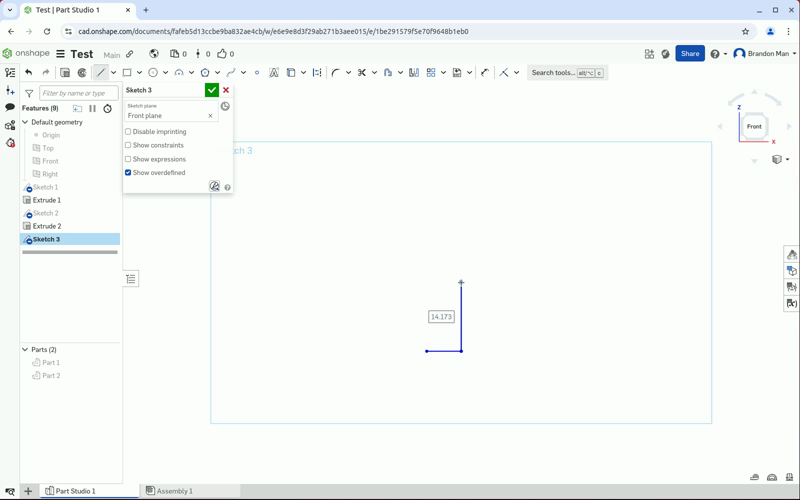
key_down(shift)
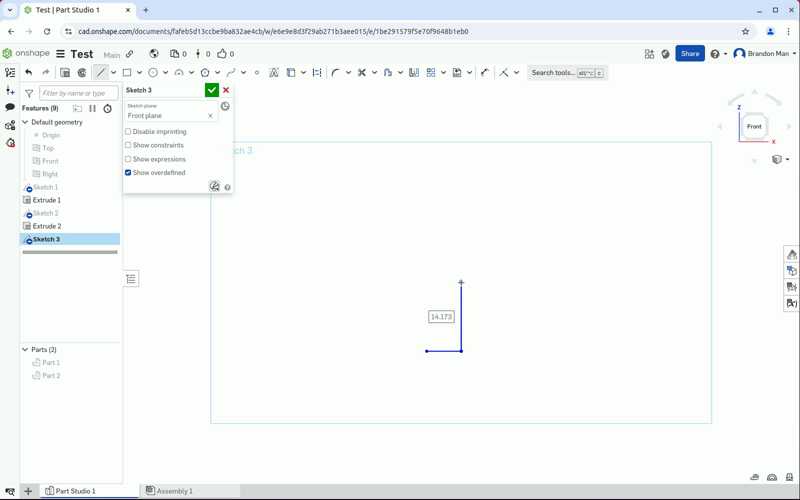
mouse_move(491, 282)
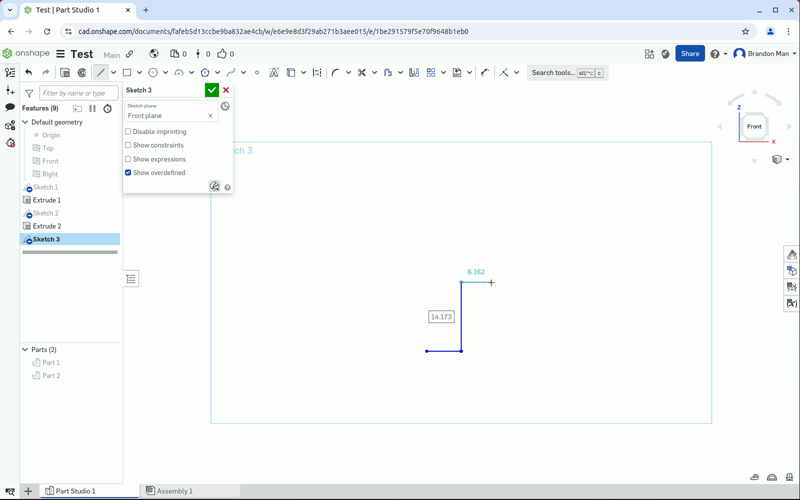
mouse_move(426, 282)
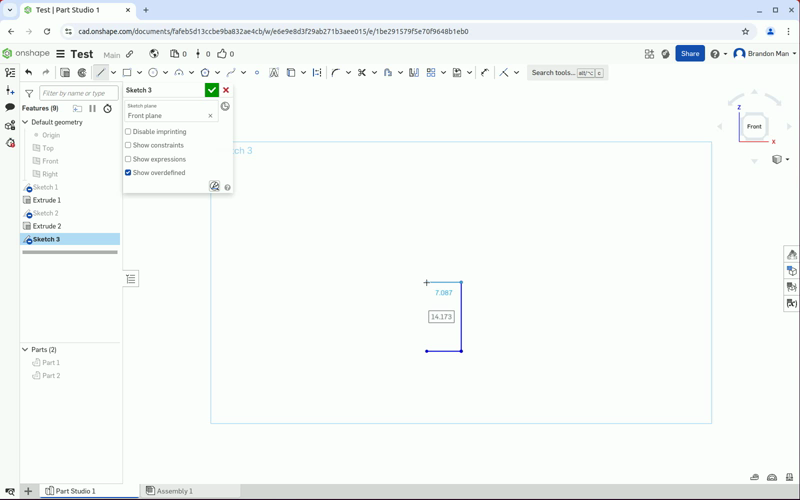
click(426, 282)
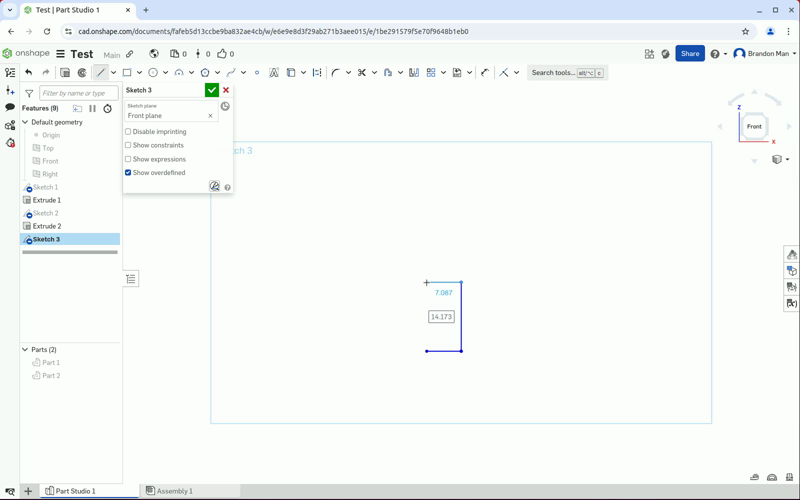
key_up(shift)
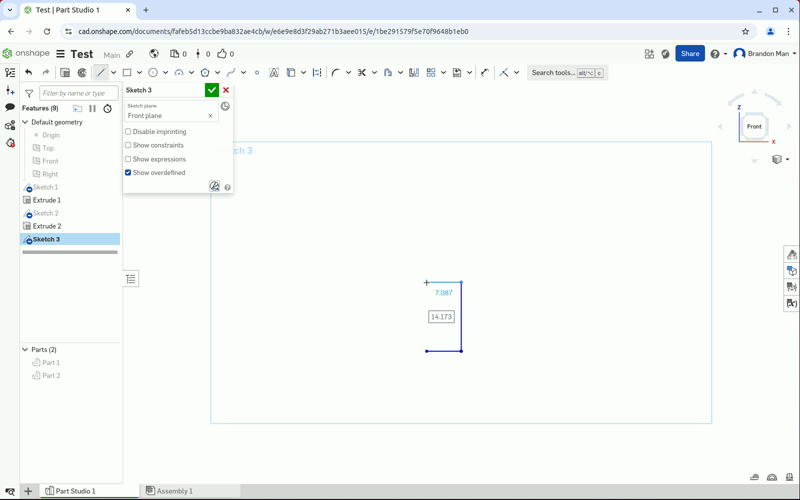
key_down(shift)
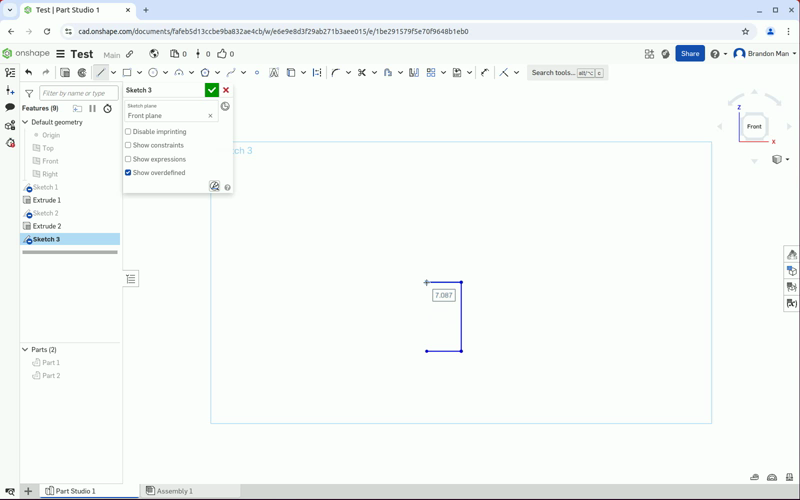
mouse_move(426, 351)
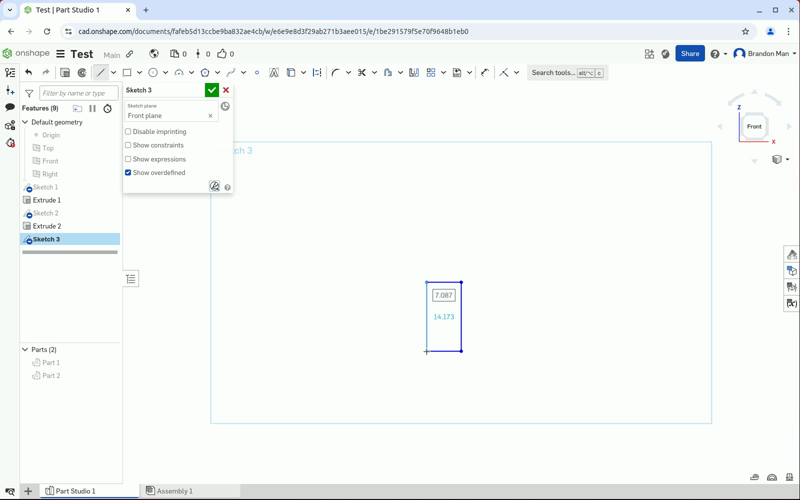
key_up(shift)
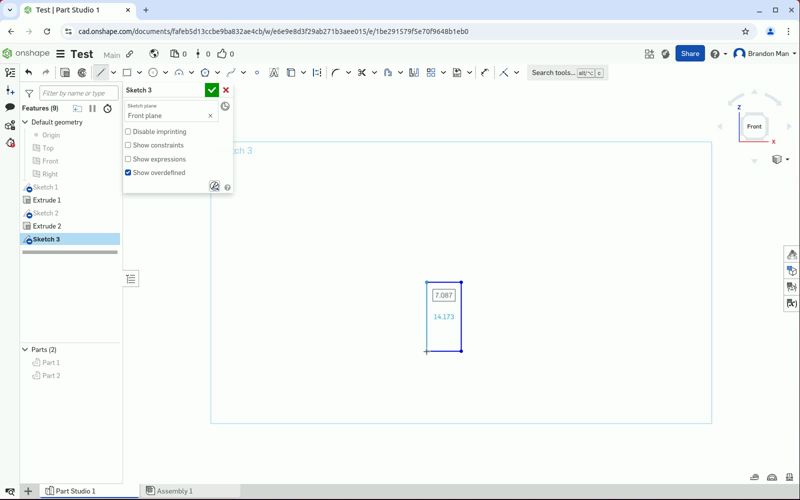
click(426, 351)
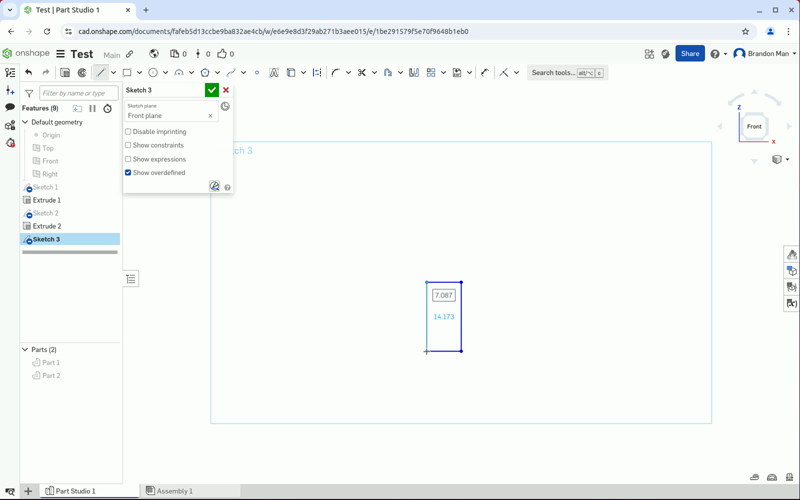
key(esc)
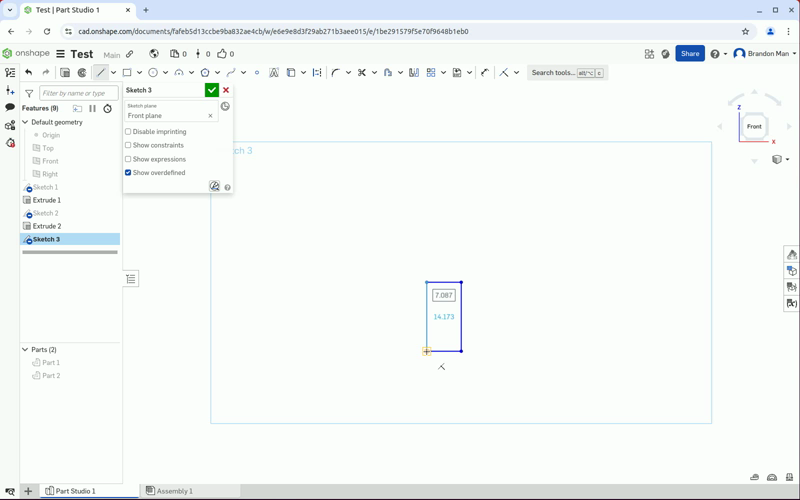
mouse_move(445, 326)
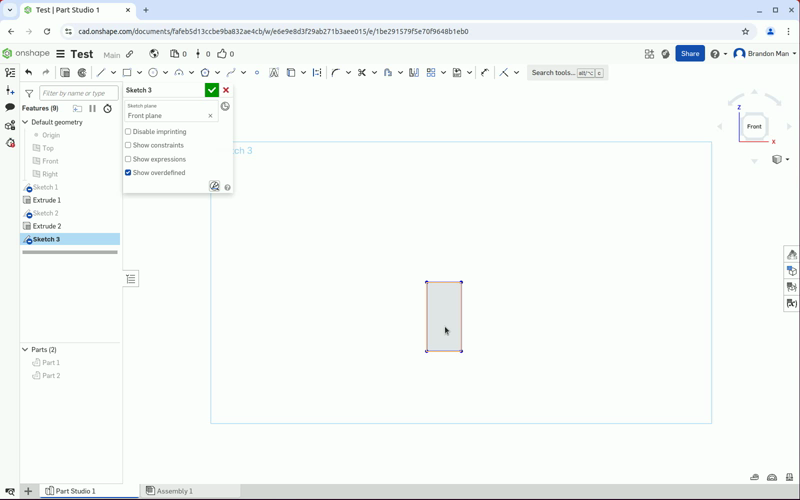
click(445, 326)
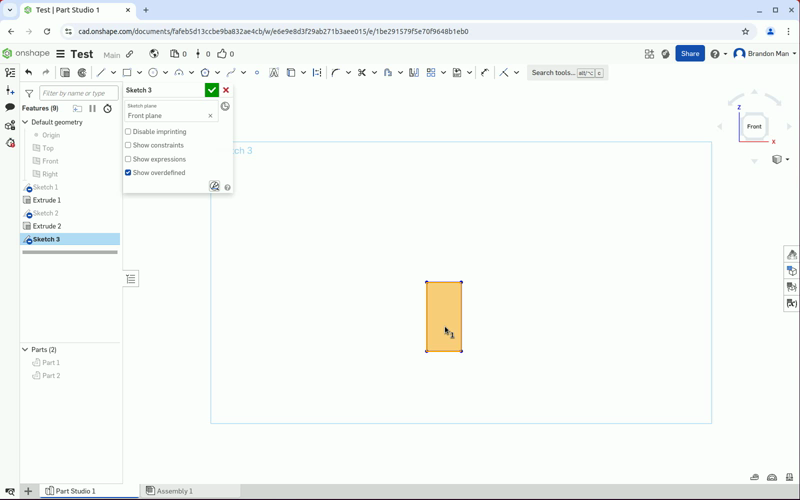
mouse_move(73, 352)
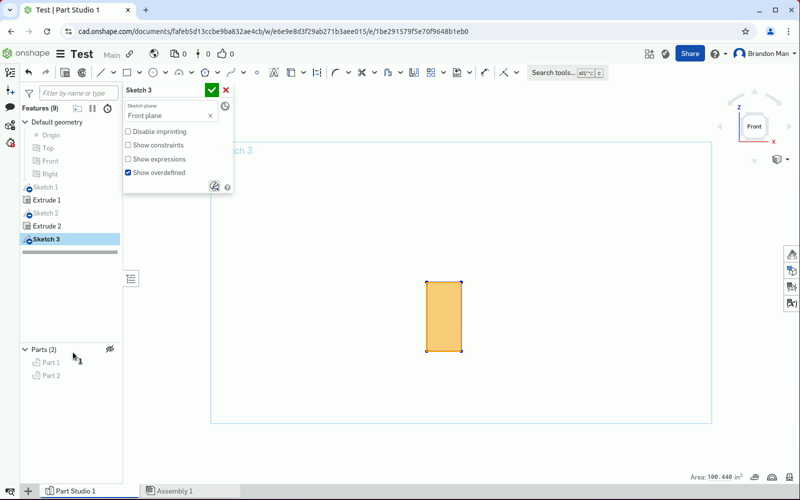
key(shift+y)
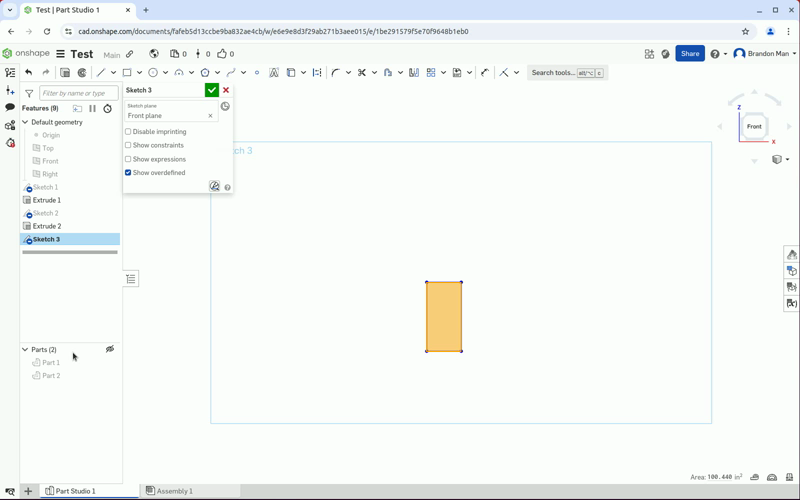
key(shift+e)
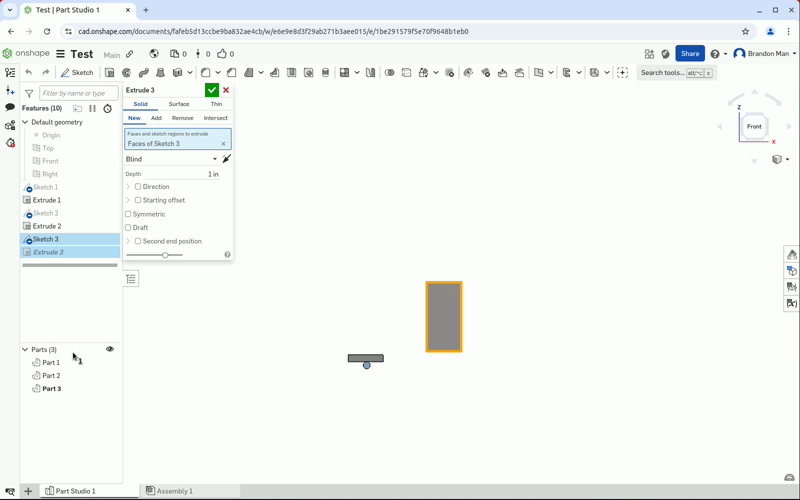
mouse_move(143, 106)
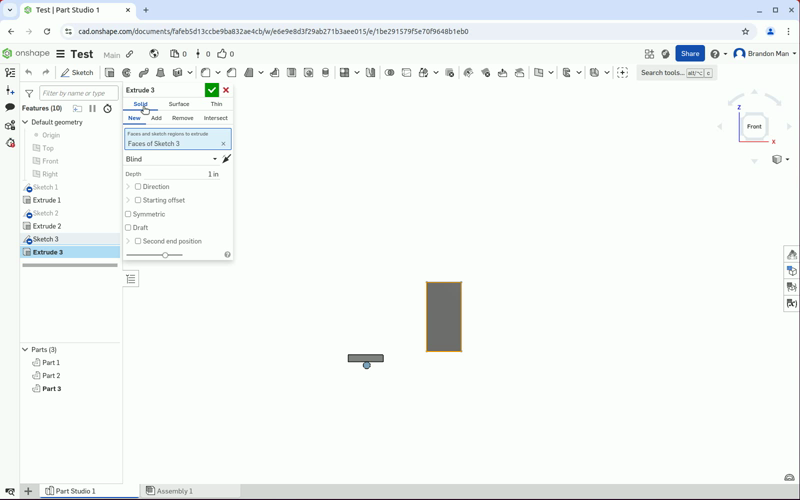
click(143, 106)
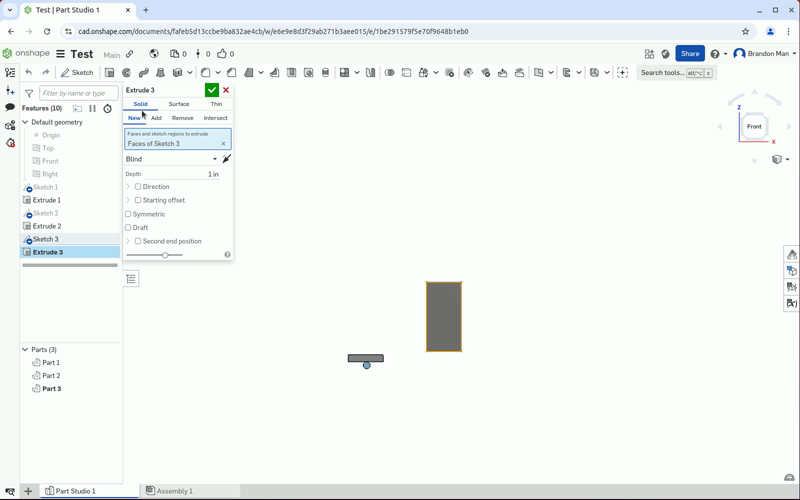
mouse_move(137, 120)
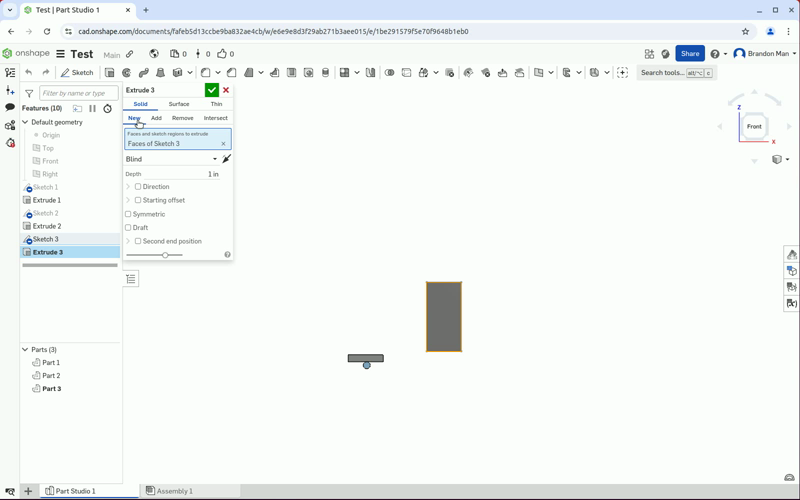
click(137, 120)
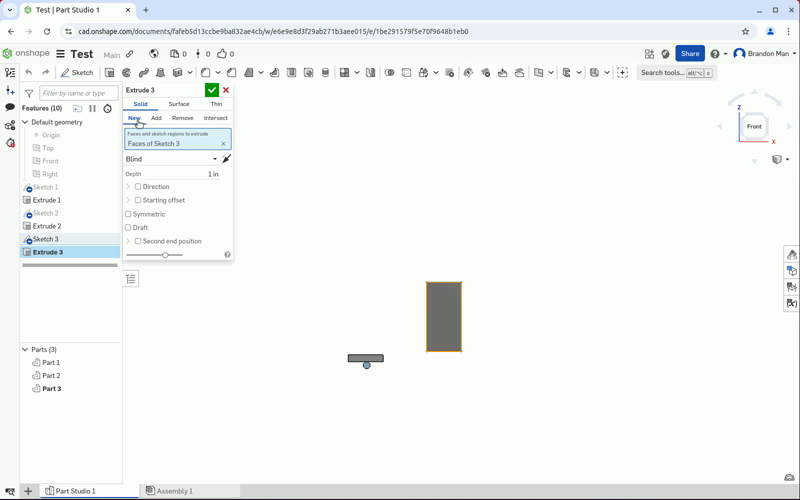
key(tab, 4)
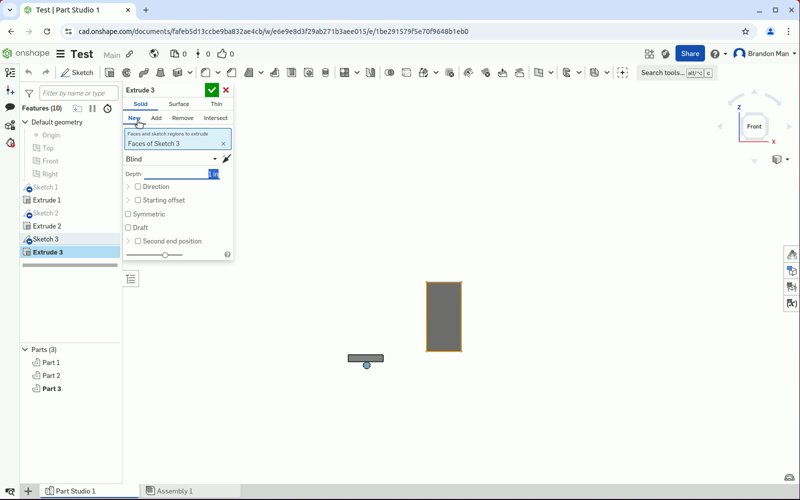
text(0.241)
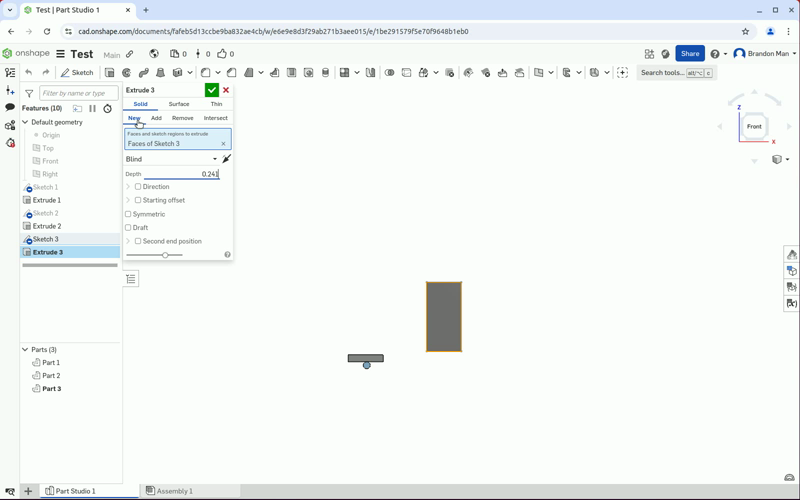
key(enter)
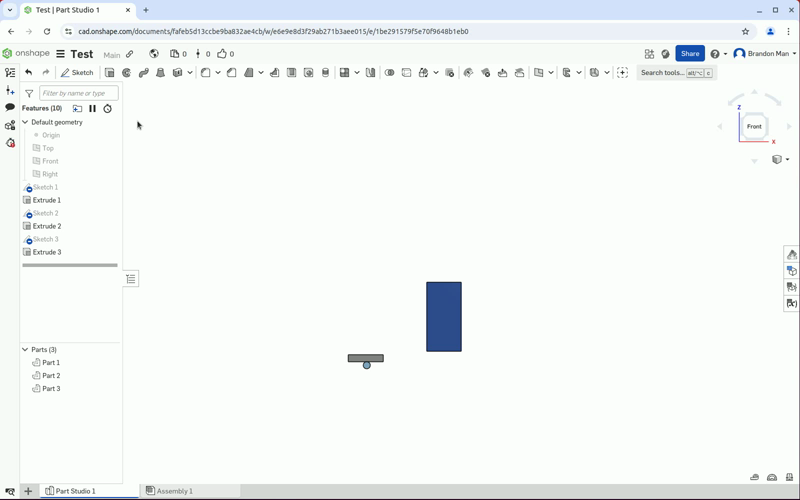
key(shift+h)
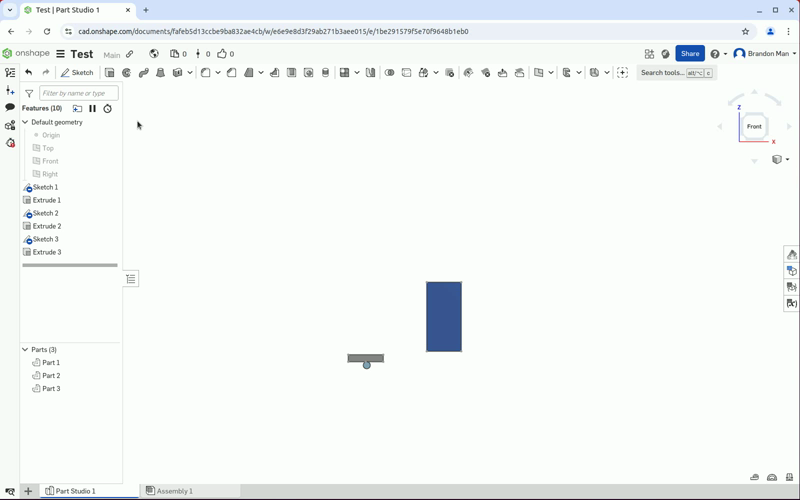
key(shift+h)
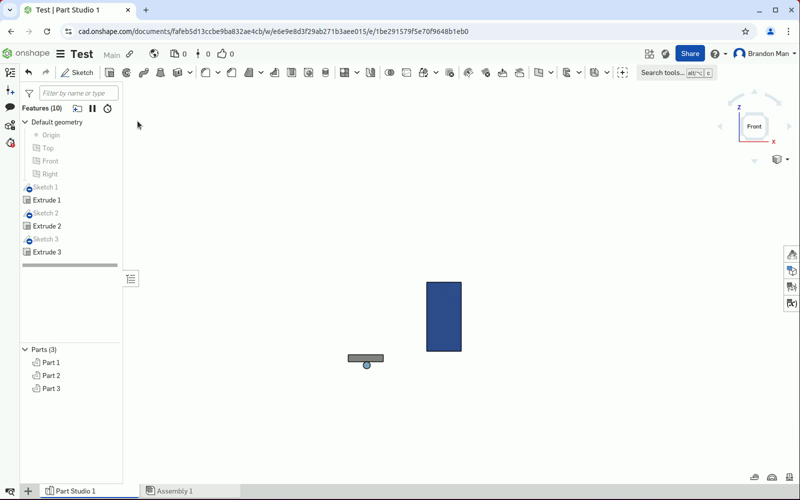
mouse_move(73, 189)
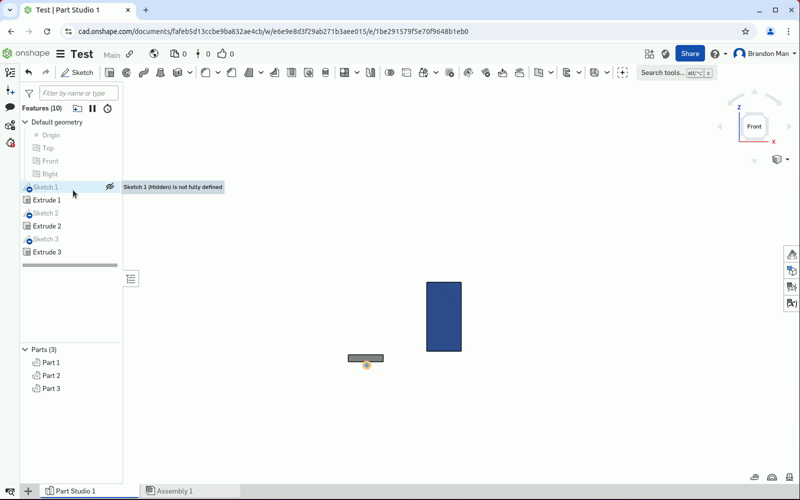
click(73, 189)
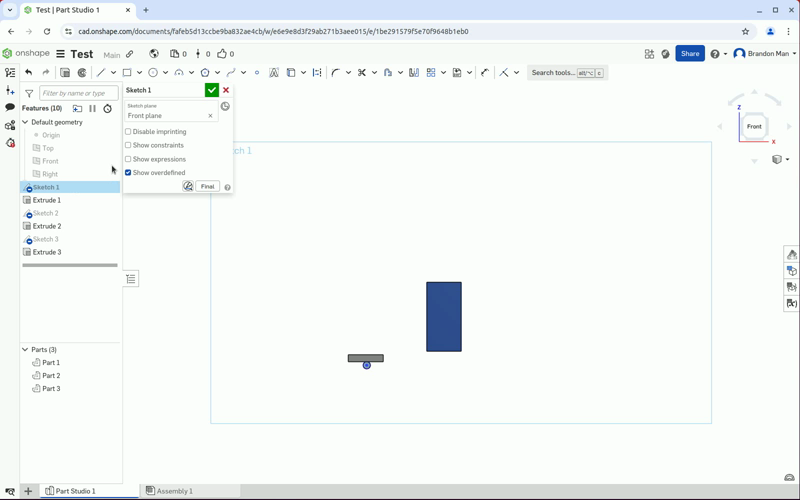
mouse_move(229, 92)
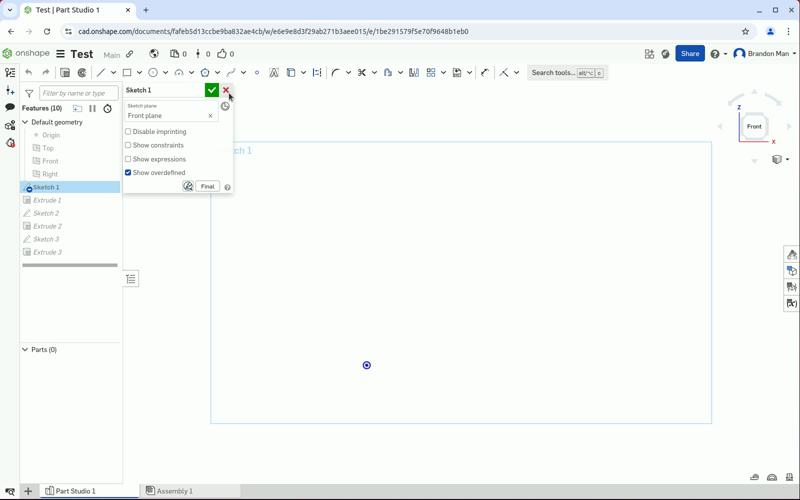
click(229, 92)
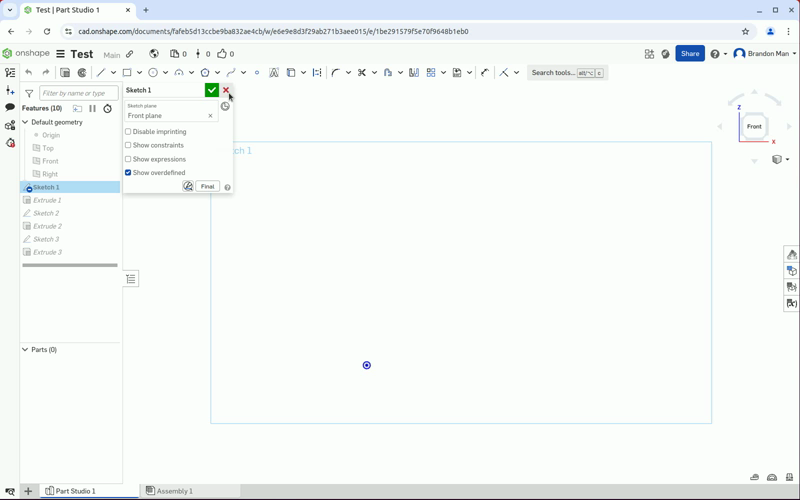
key(shift+s)
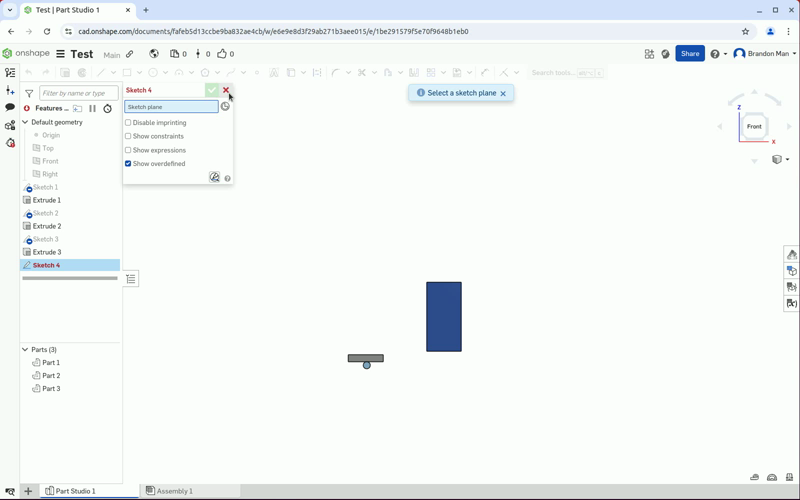
mouse_move(73, 163)
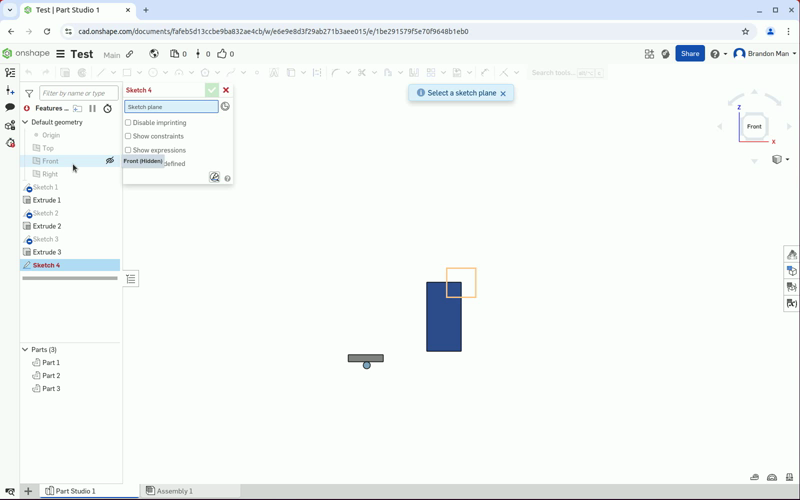
click(73, 163)
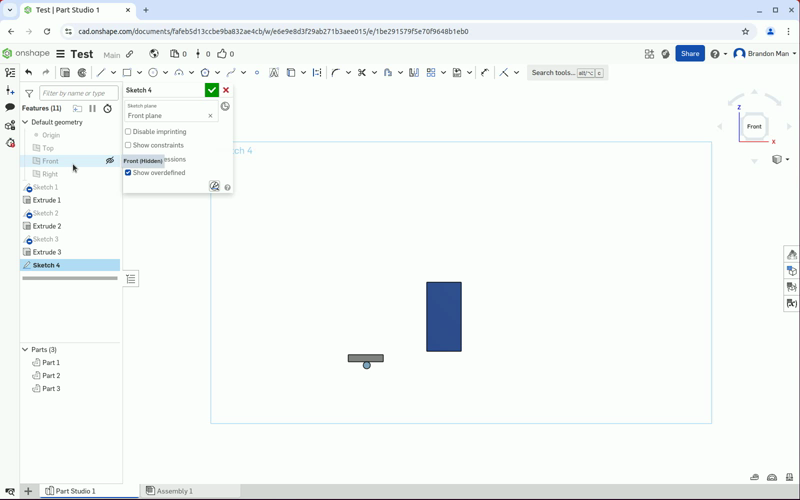
mouse_move(73, 352)
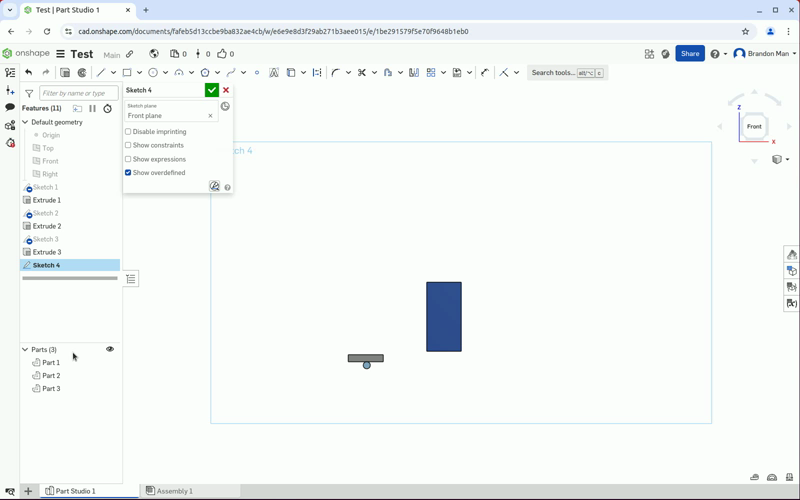
key(y)
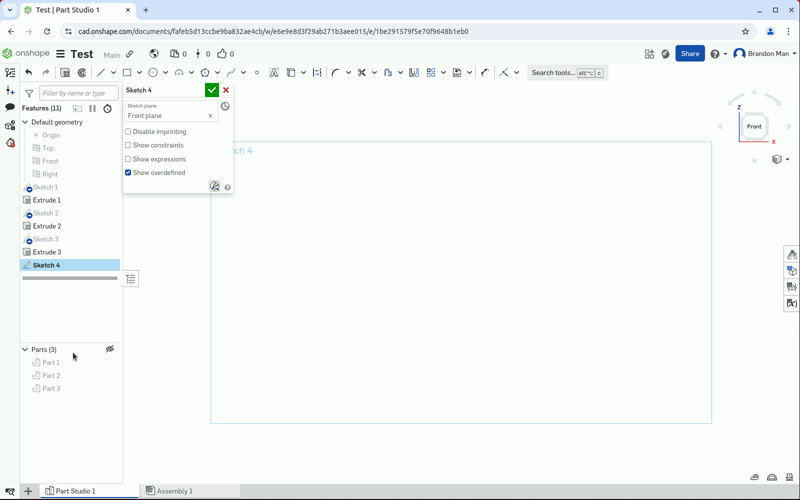
key(c)
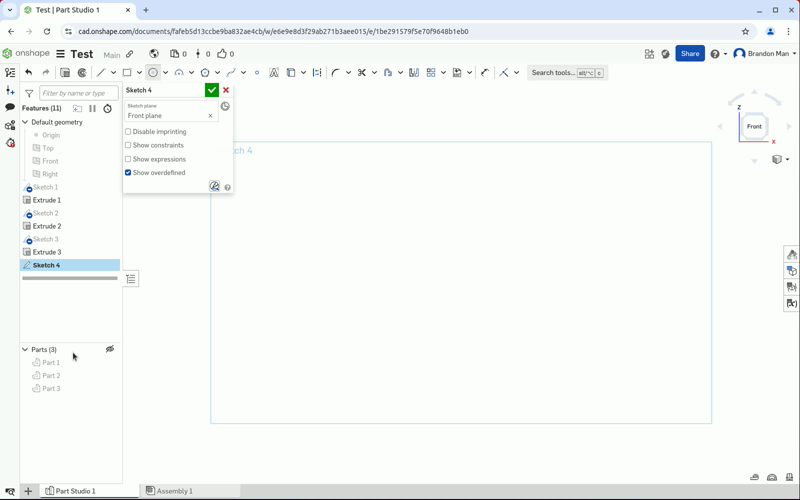
key_down(shift)
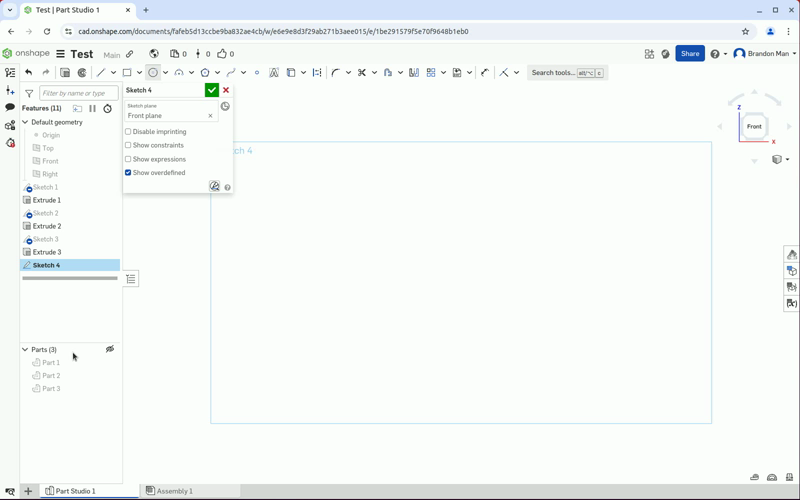
mouse_move(517, 365)
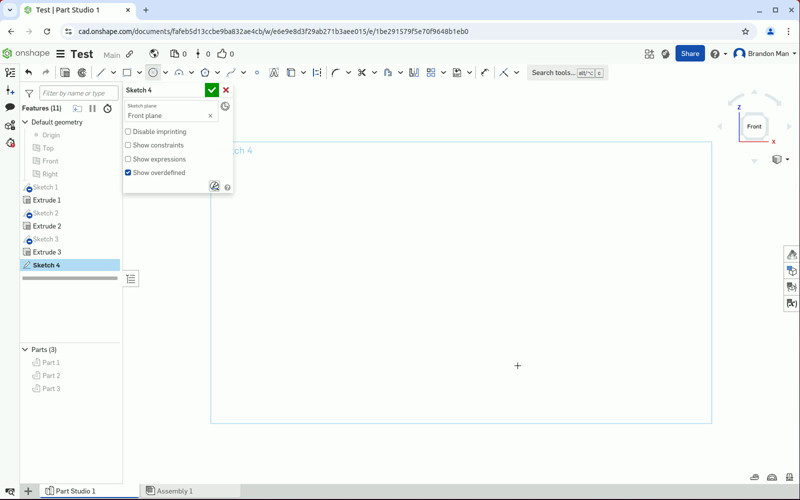
click(517, 365)
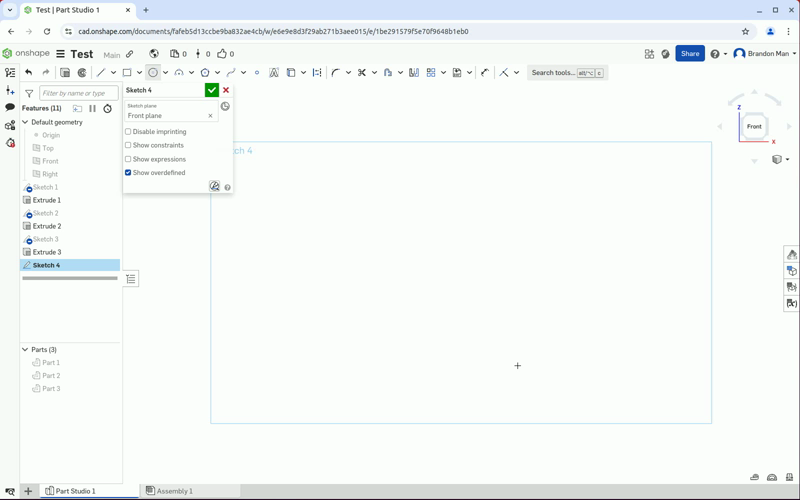
key_up(shift)
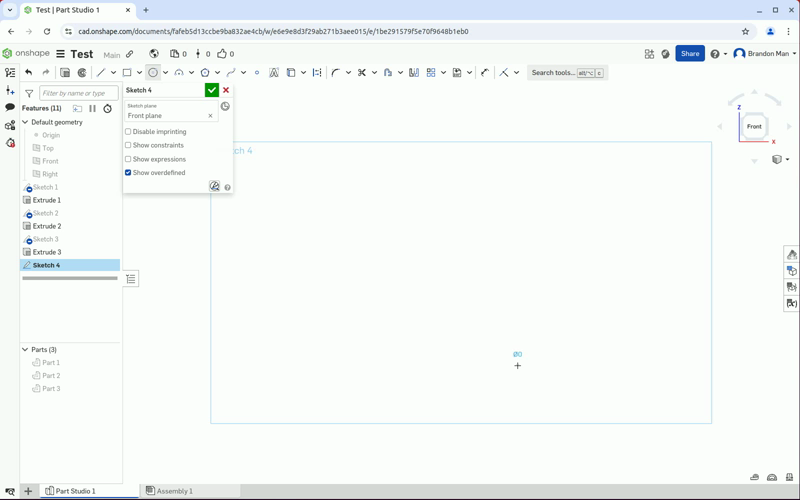
mouse_move(521, 365)
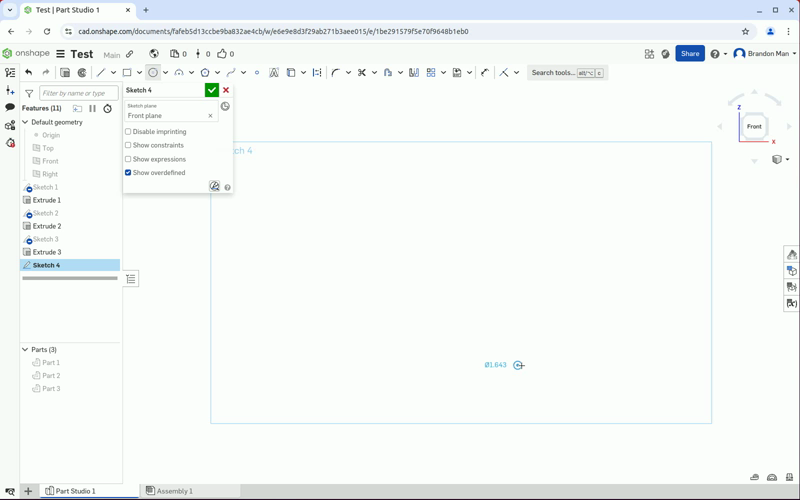
click(521, 365)
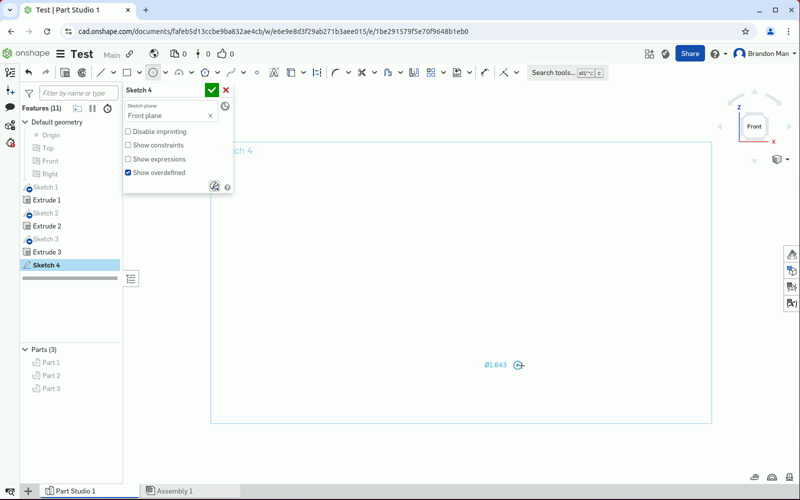
key(esc)
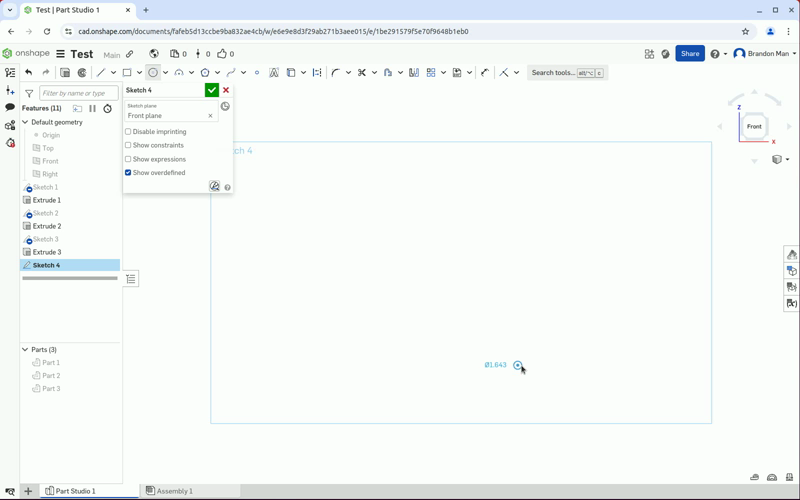
mouse_move(520, 368)
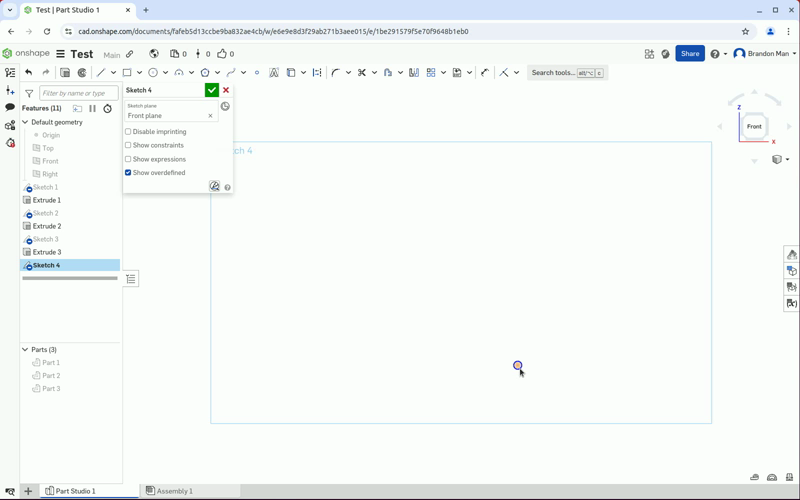
scroll(6)
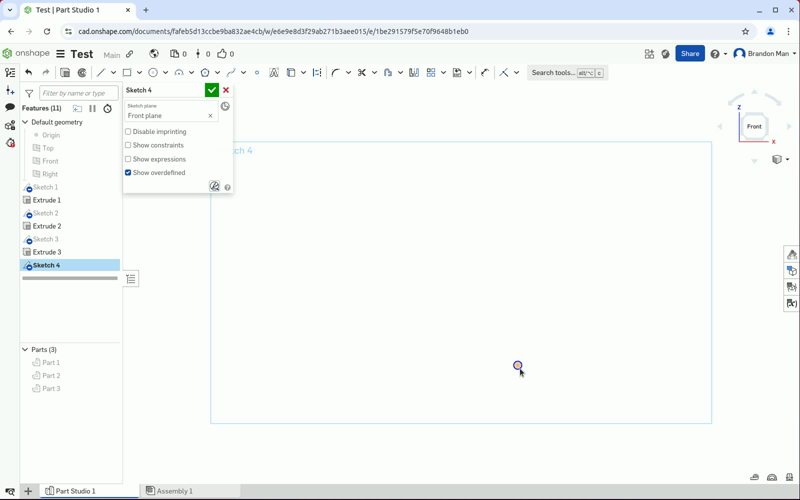
scroll(6)
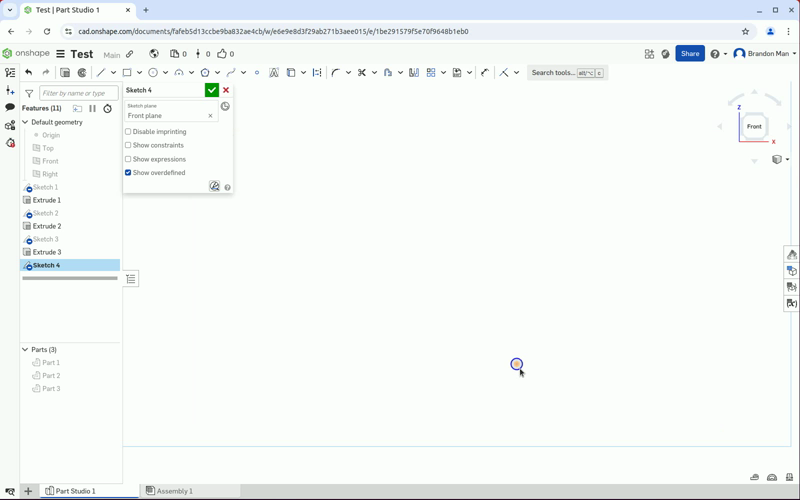
scroll(6)
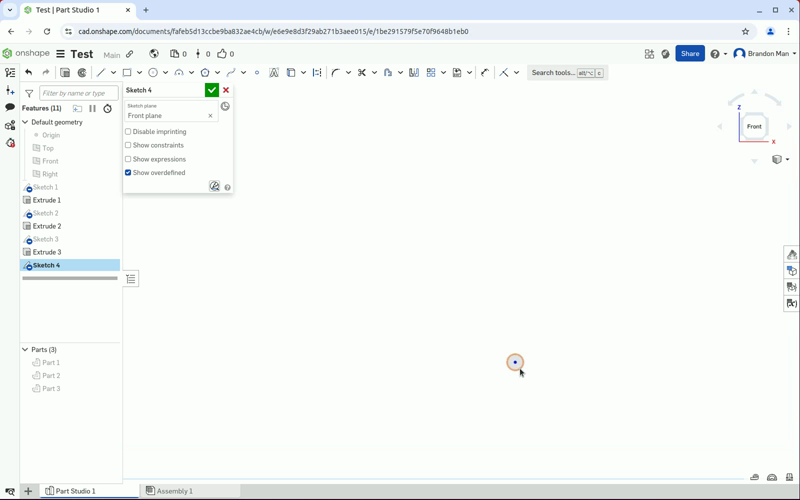
scroll(6)
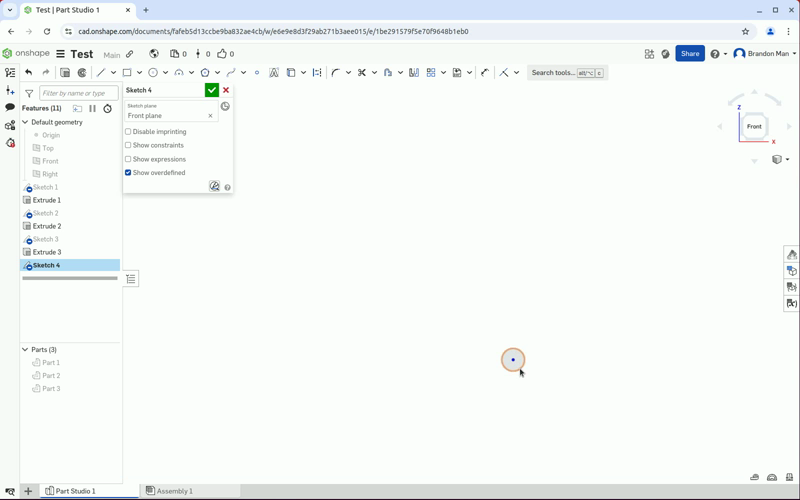
scroll(6)
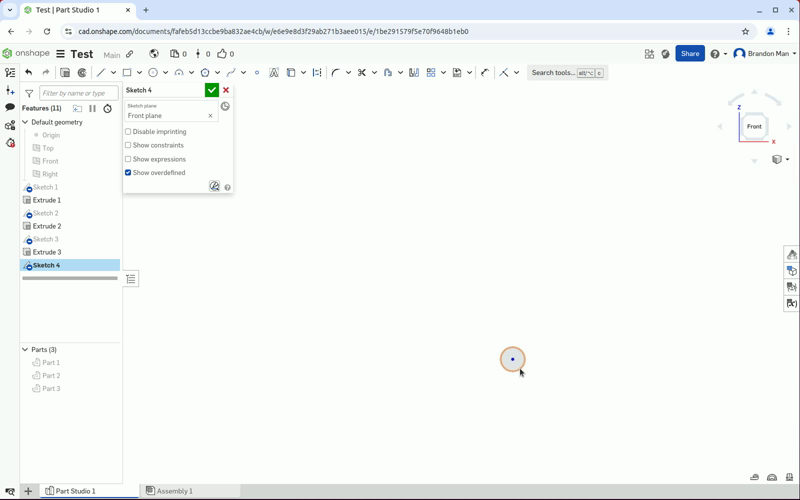
scroll(6)
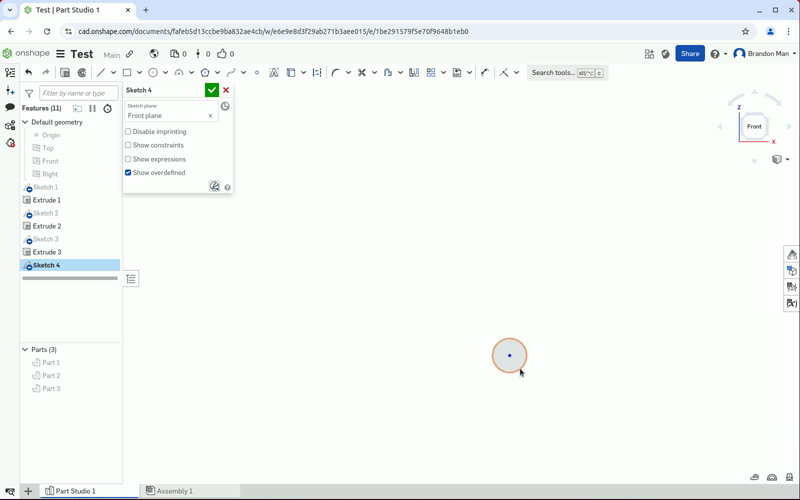
scroll(6)
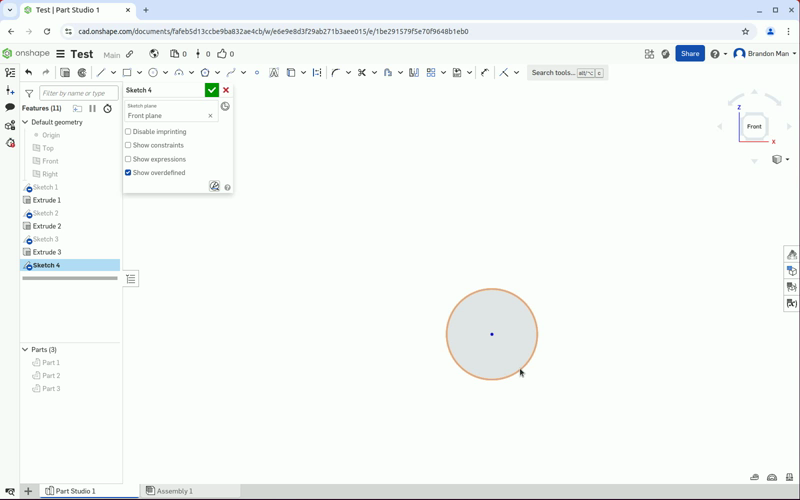
click(520, 368)
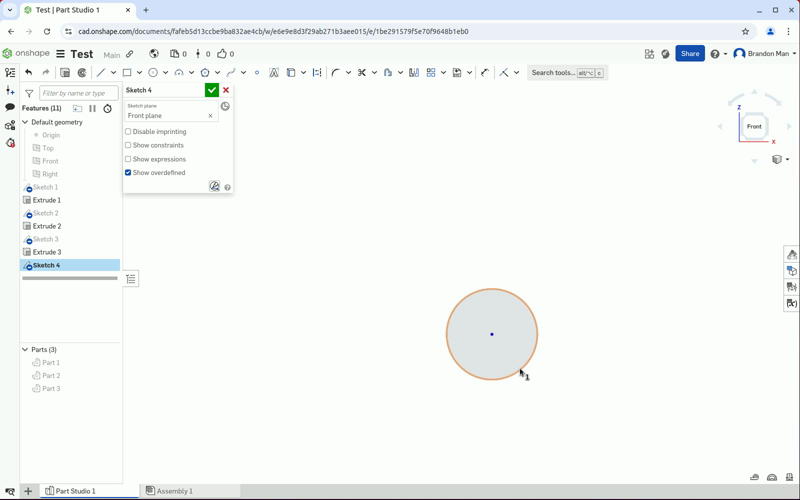
scroll(-6)
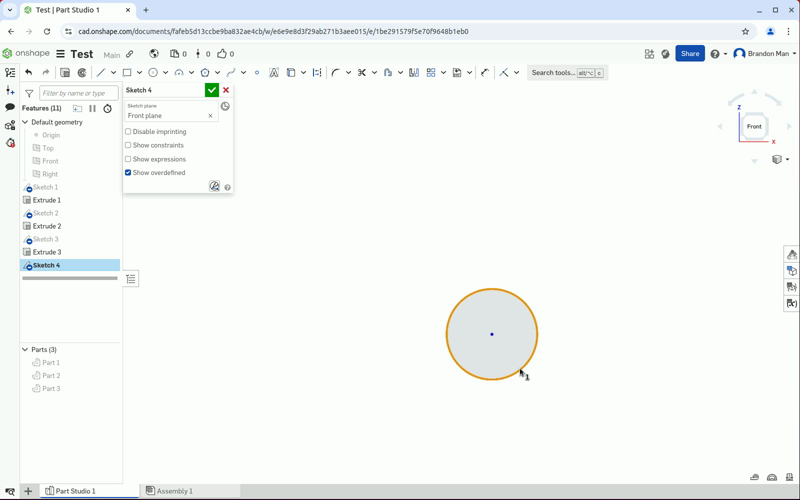
scroll(-6)
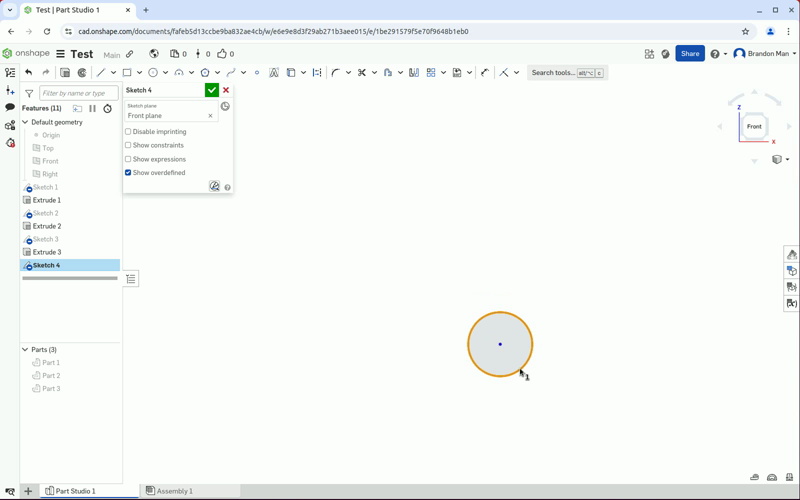
scroll(-6)
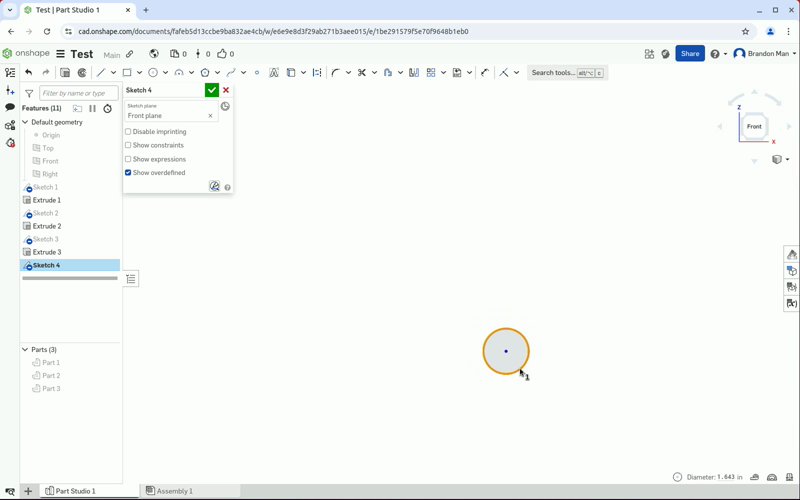
scroll(-6)
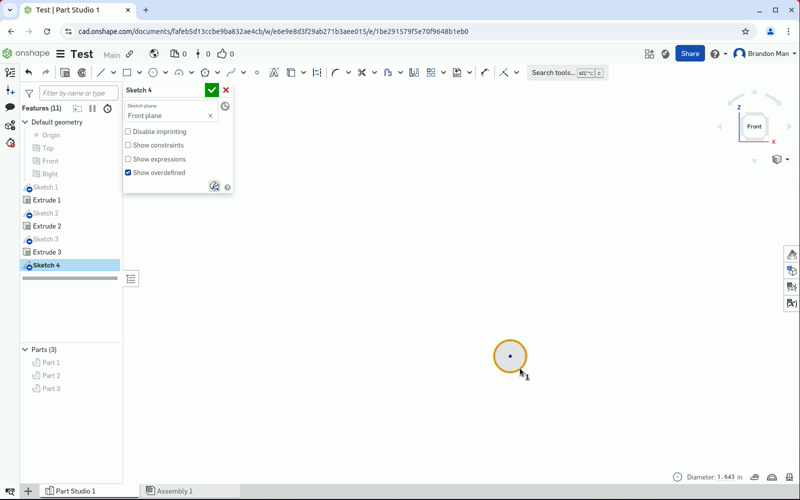
scroll(-6)
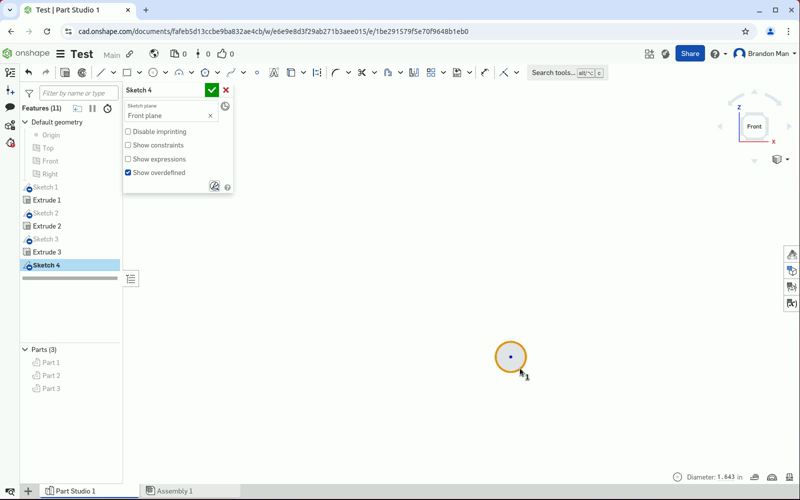
scroll(-6)
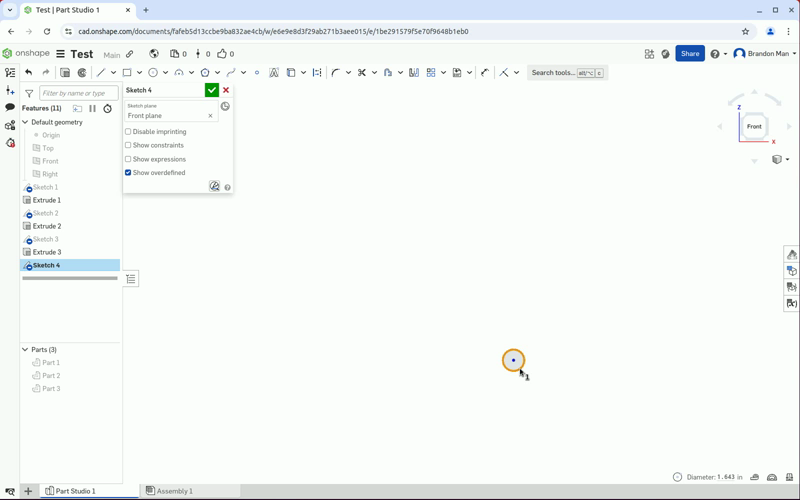
scroll(-6)
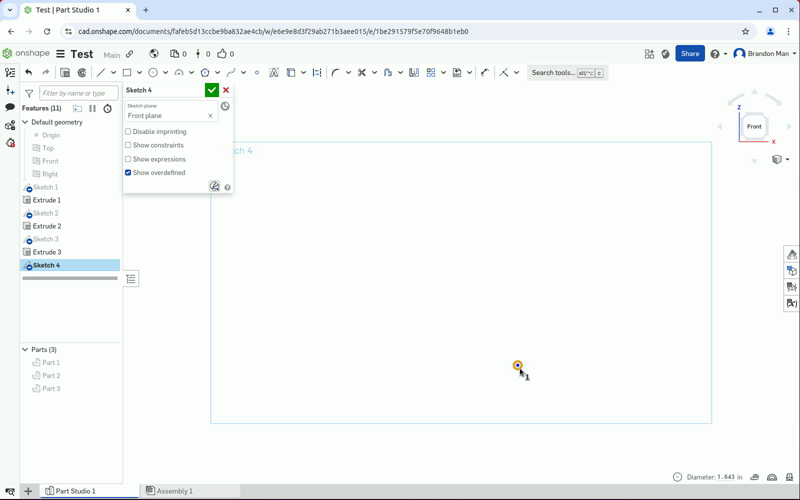
mouse_move(73, 352)
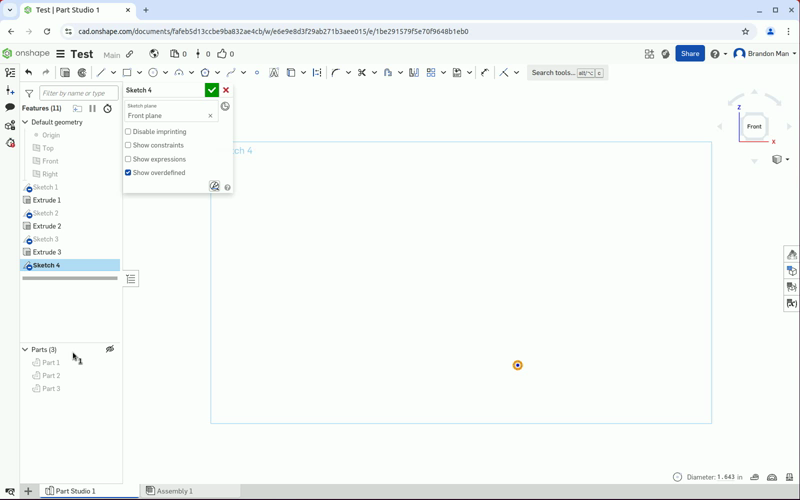
key(shift+y)
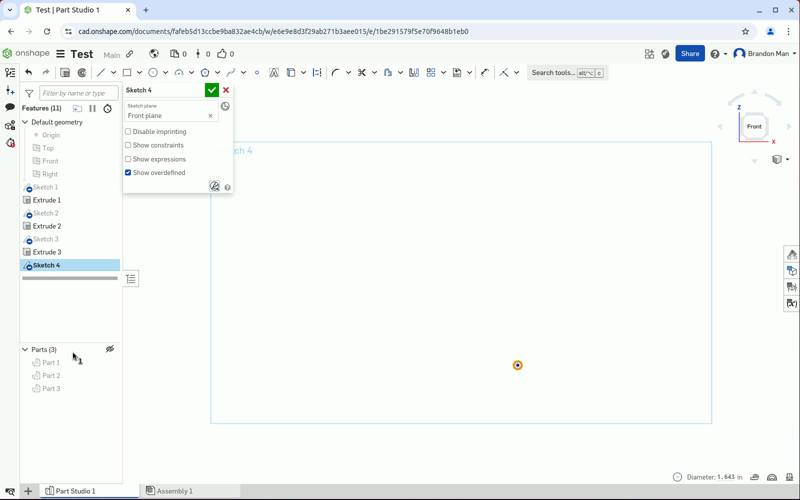
key(shift+e)
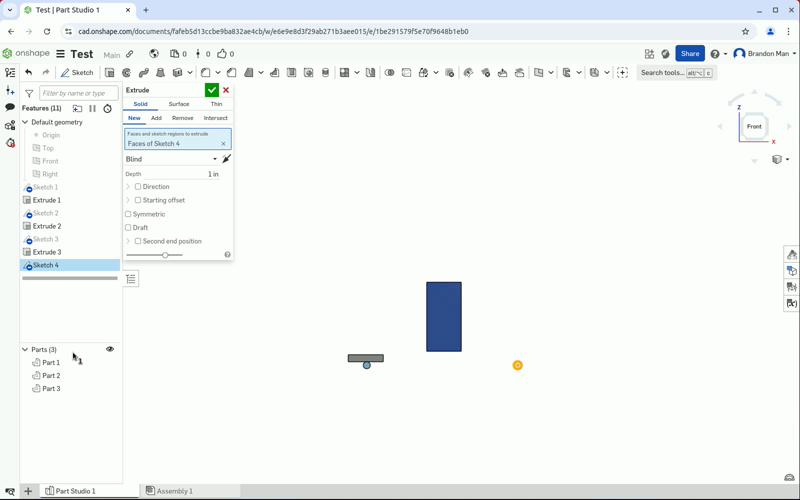
mouse_move(143, 106)
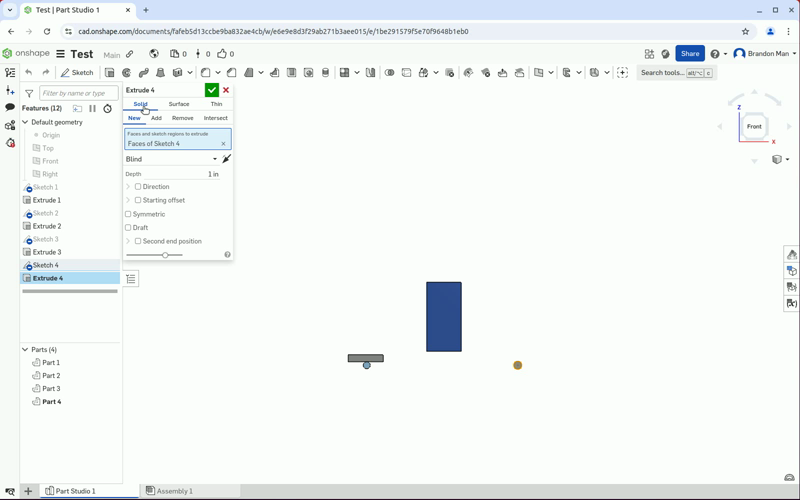
click(143, 106)
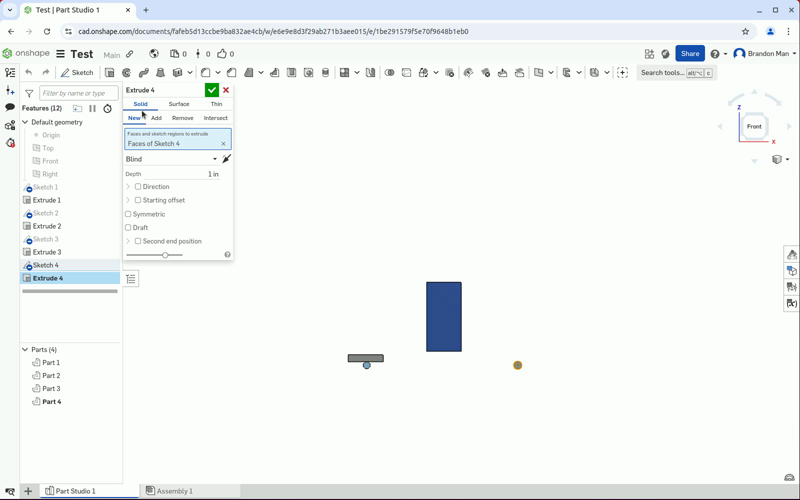
mouse_move(137, 120)
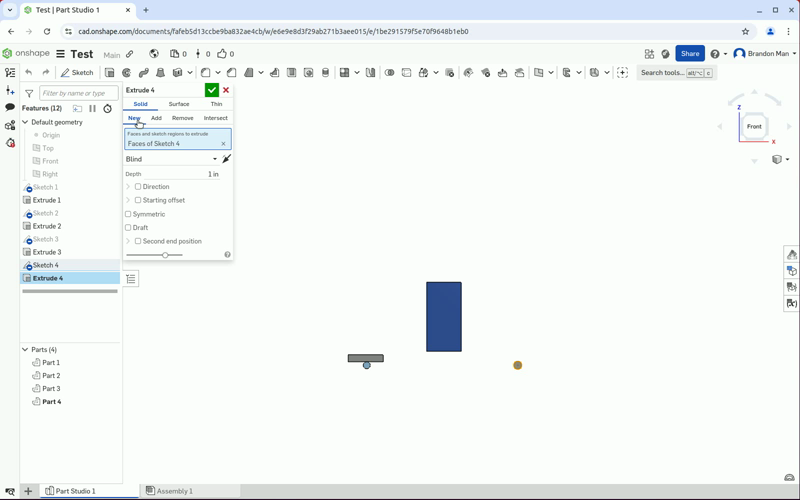
click(137, 120)
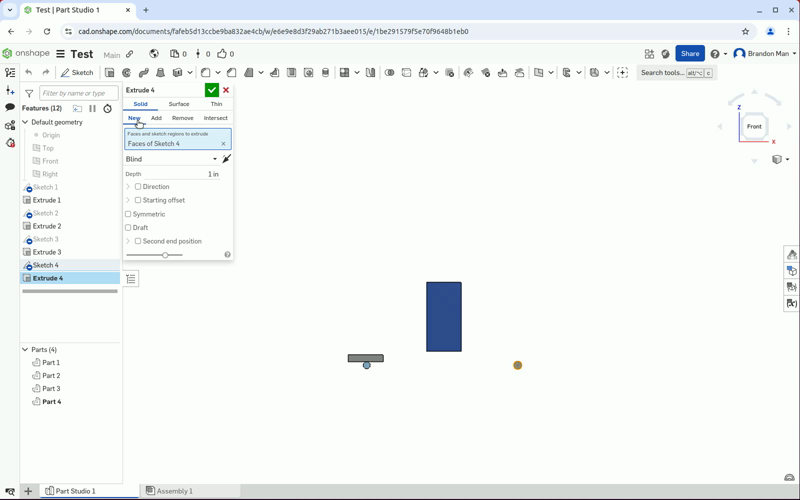
key(tab, 4)
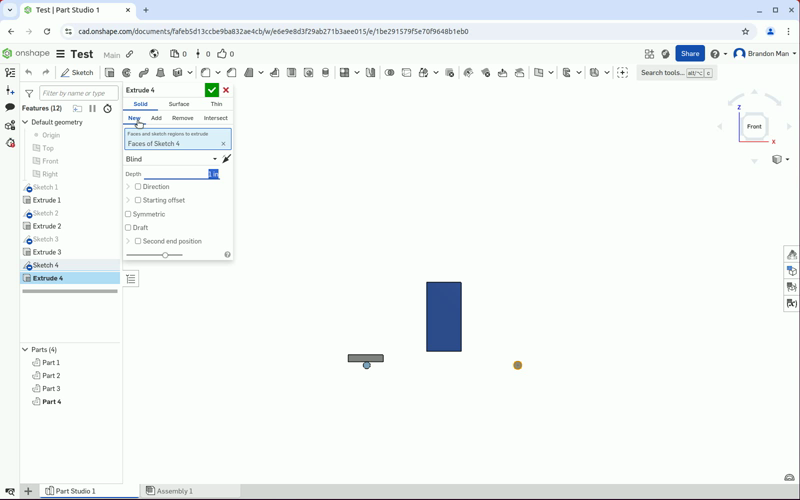
text(0.241)
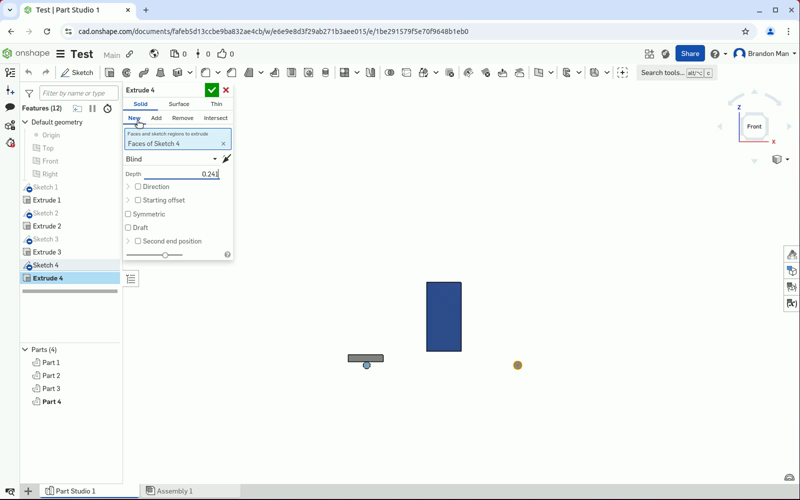
key(enter)
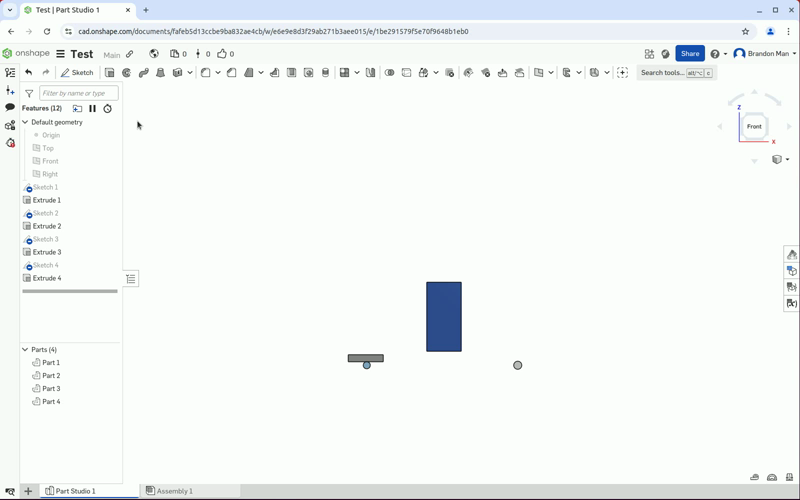
key(shift+h)
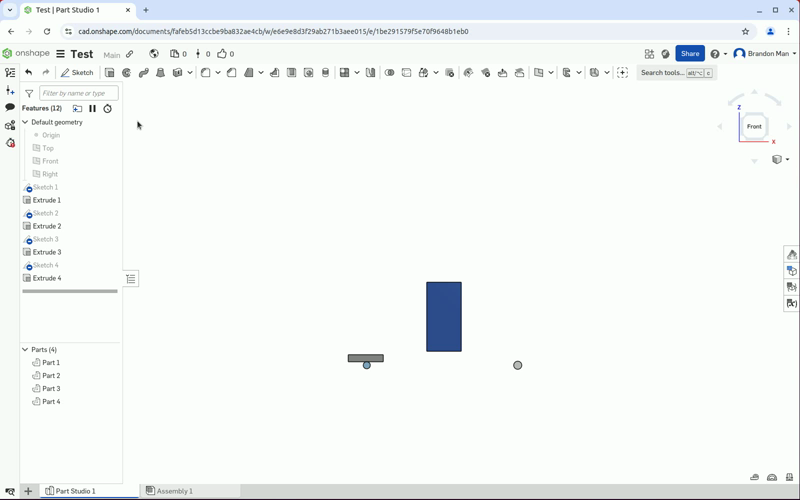
key(shift+h)
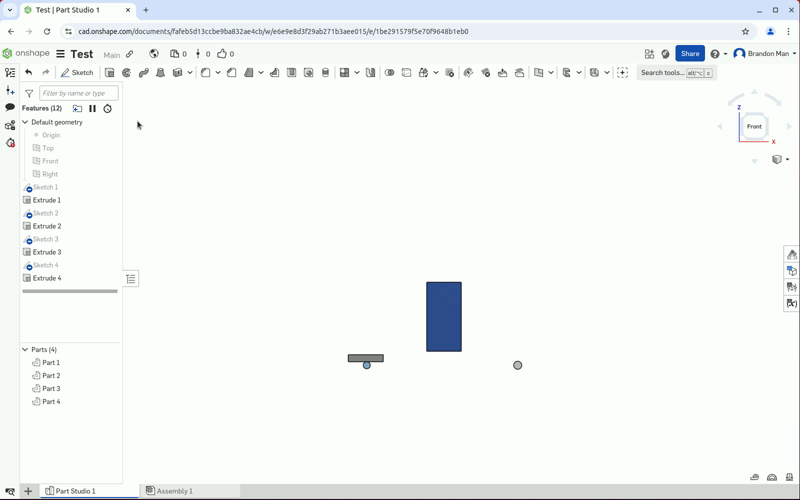
mouse_move(73, 189)
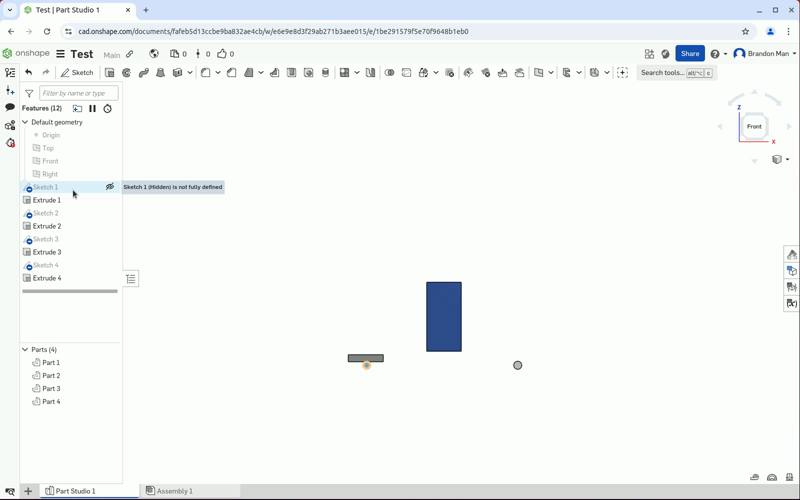
click(73, 189)
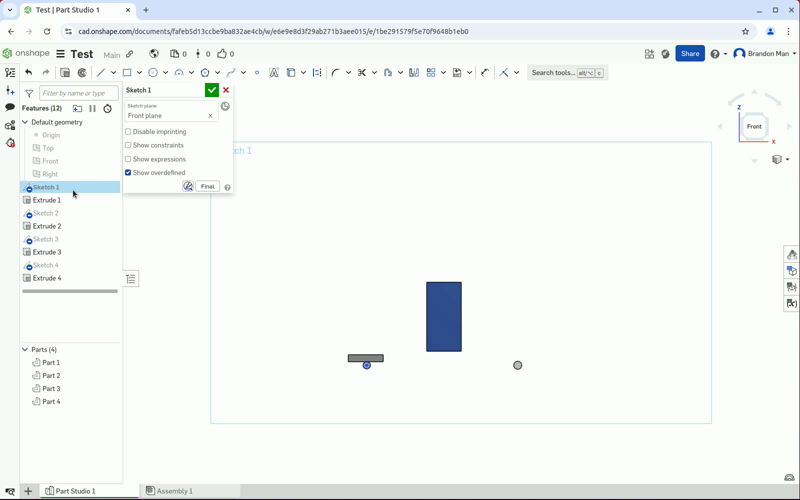
mouse_move(229, 92)
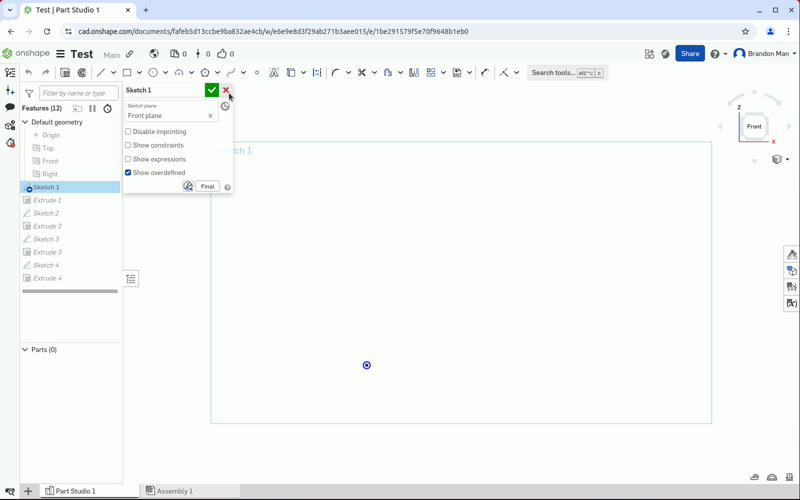
click(229, 92)
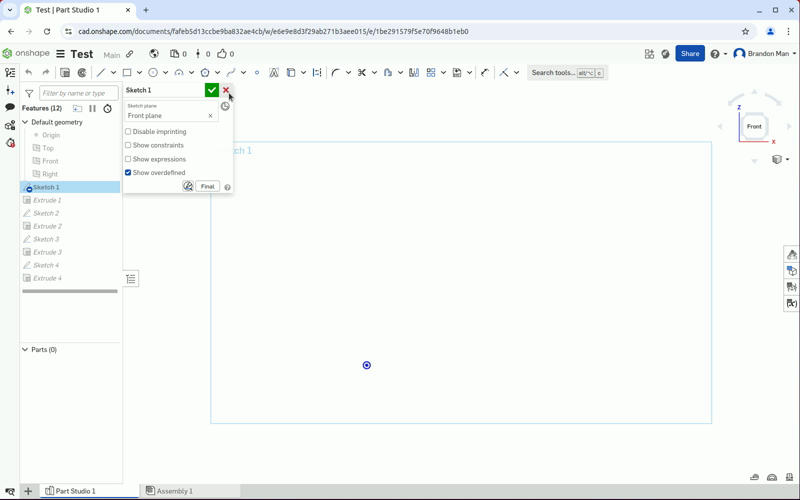
key(shift+s)
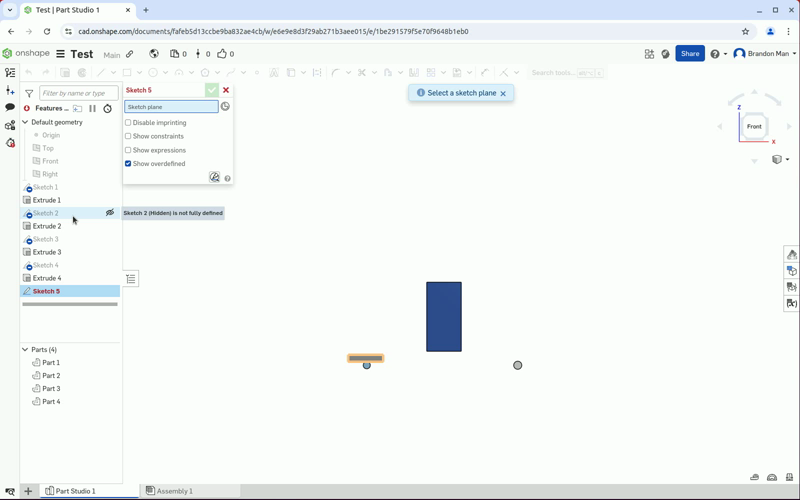
scroll(3)
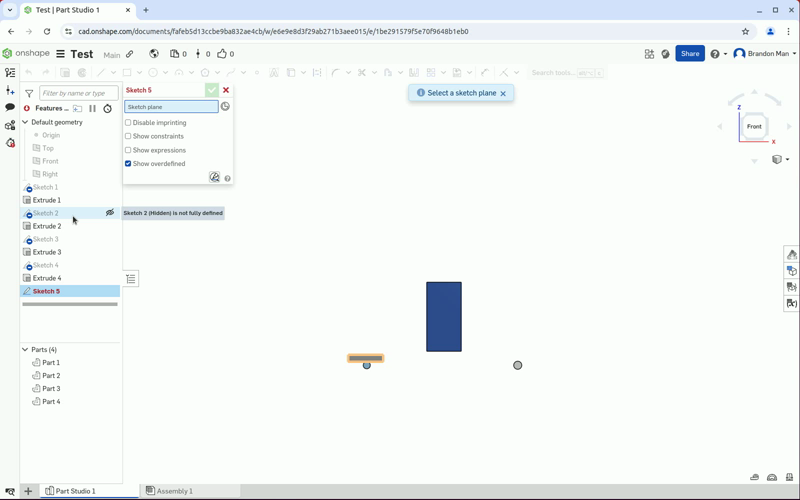
mouse_move(73, 163)
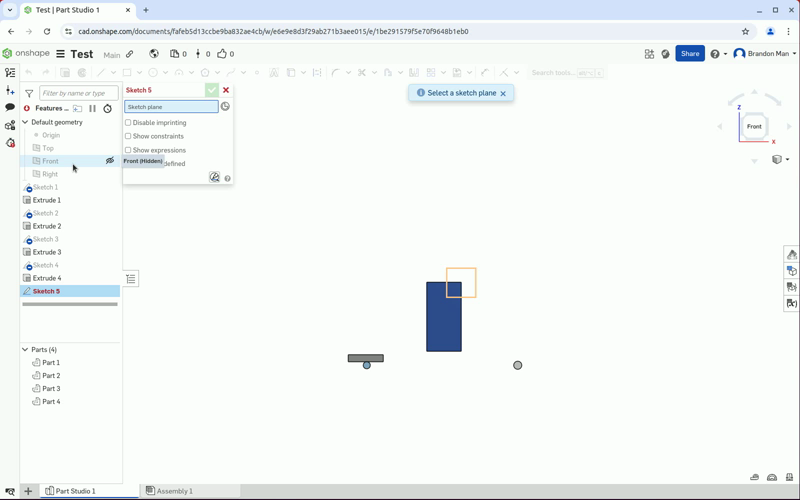
click(73, 163)
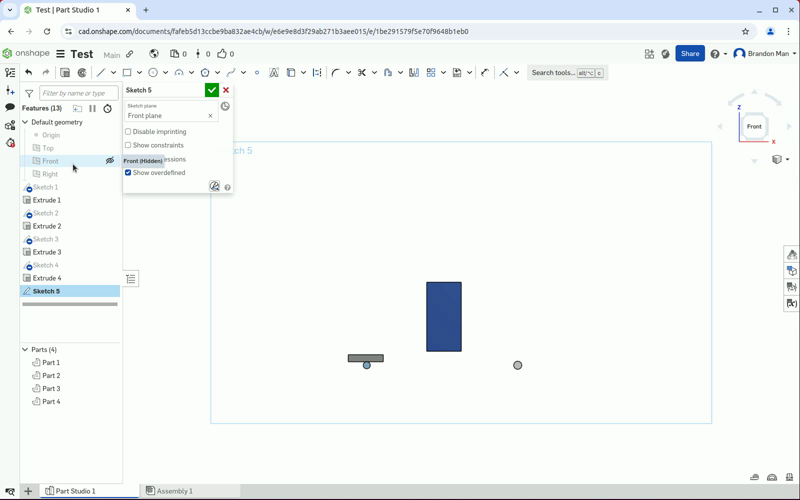
mouse_move(73, 352)
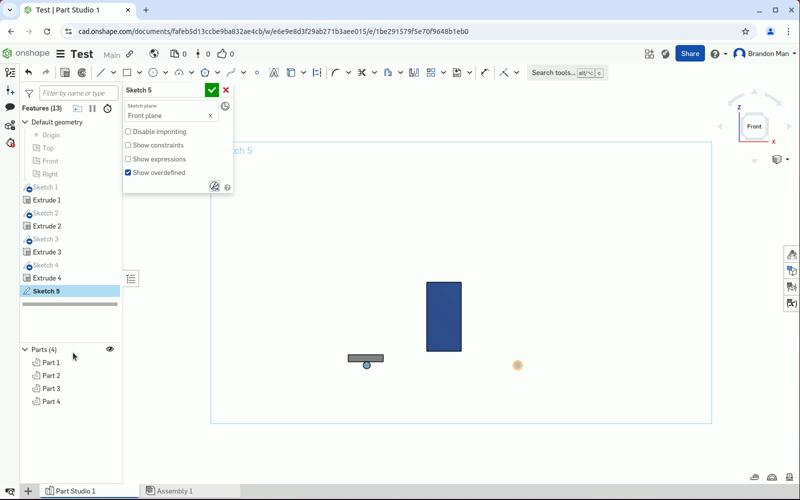
key(y)
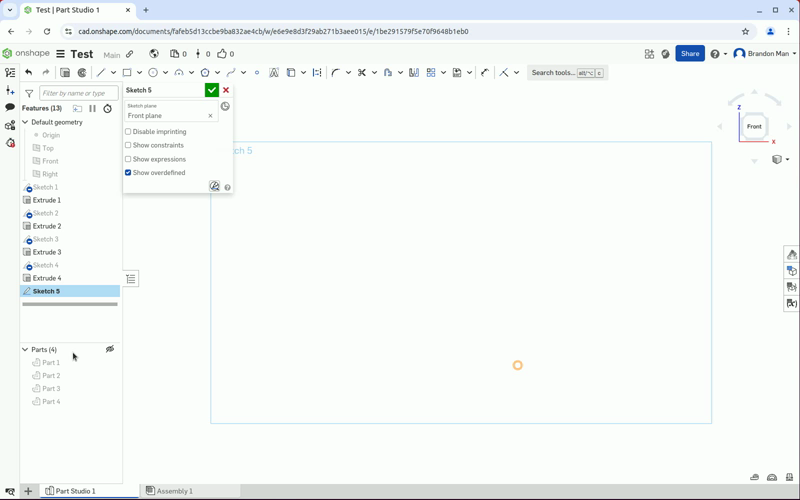
key(l)
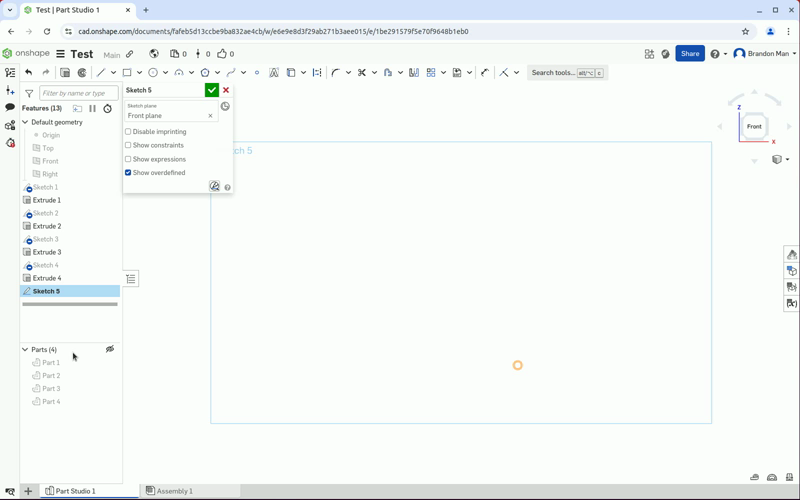
key_down(shift)
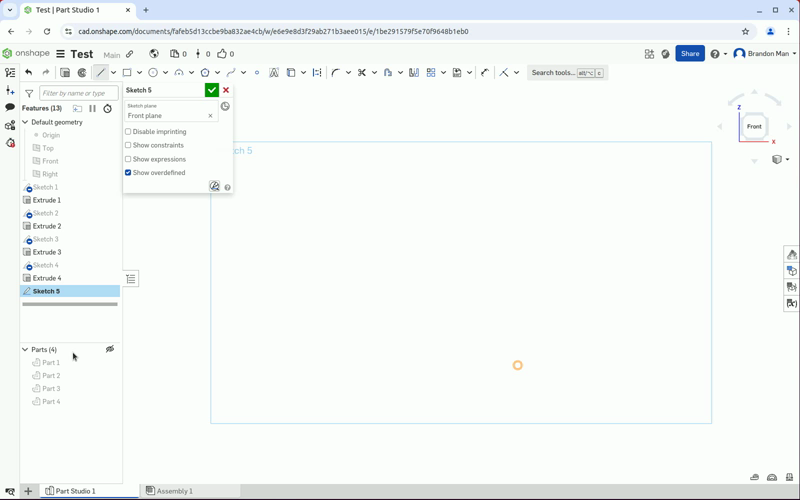
mouse_move(508, 361)
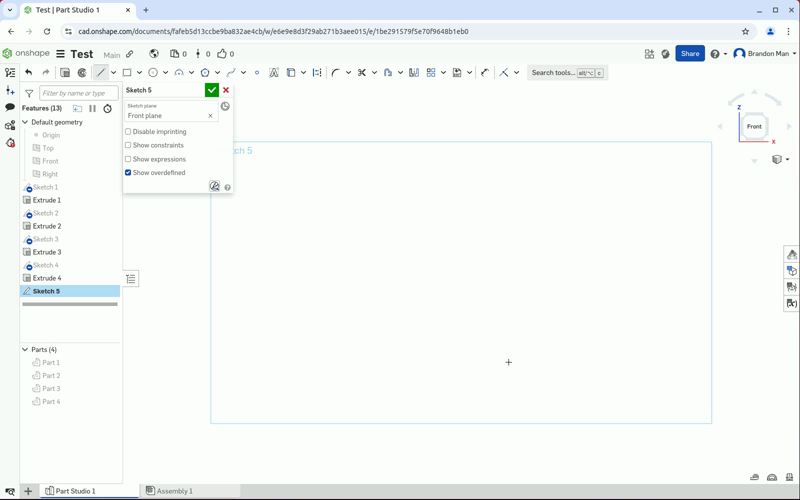
click(508, 361)
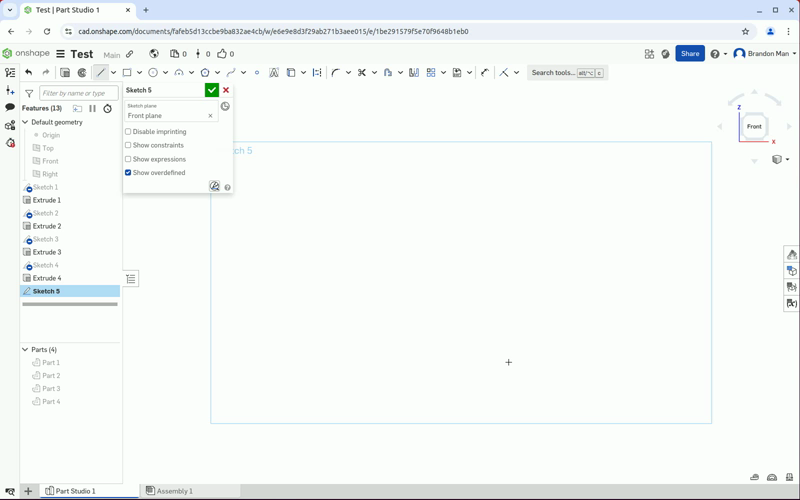
key_up(shift)
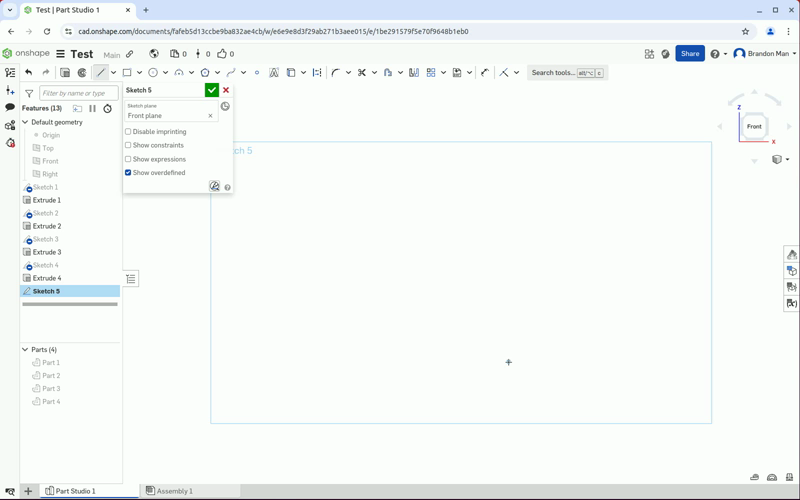
key_down(shift)
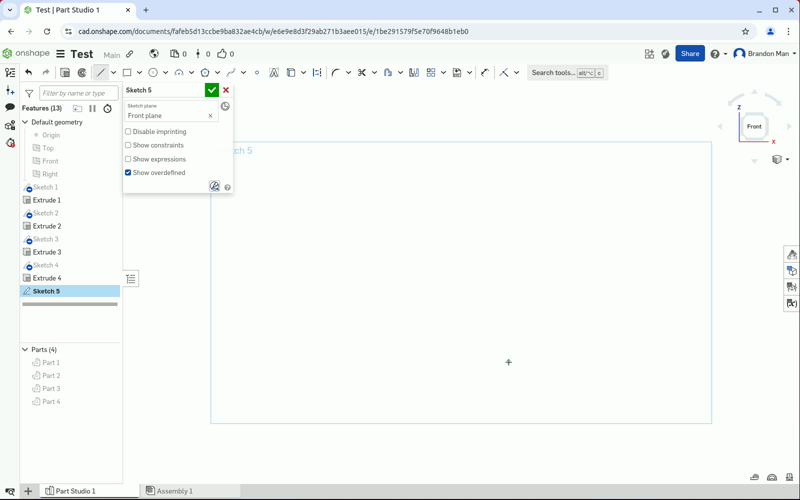
mouse_move(538, 361)
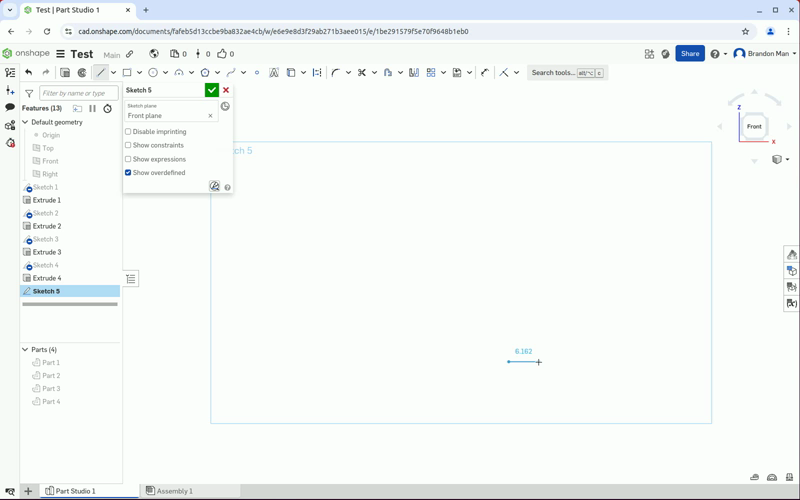
mouse_move(516, 361)
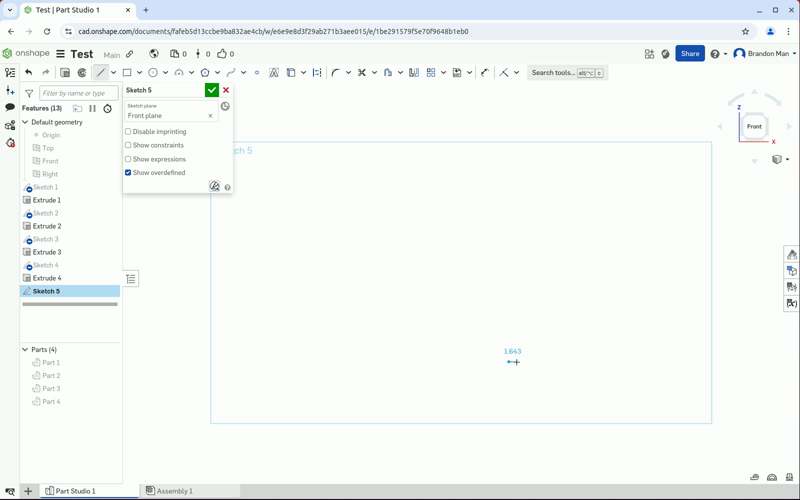
click(516, 361)
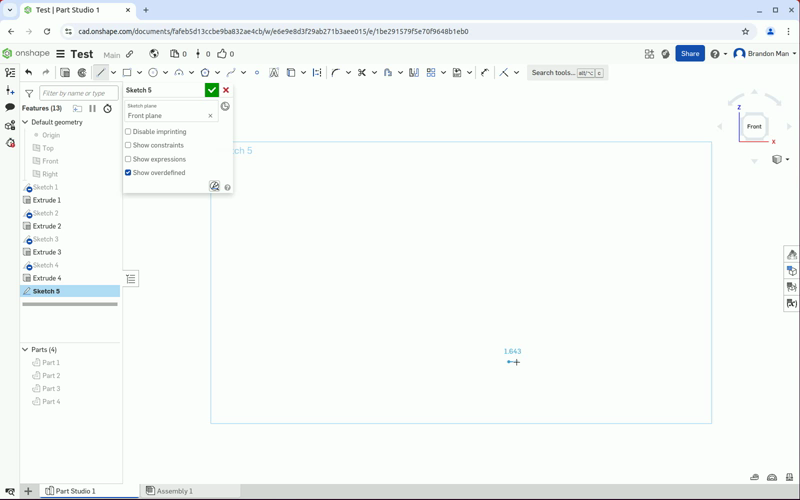
key_up(shift)
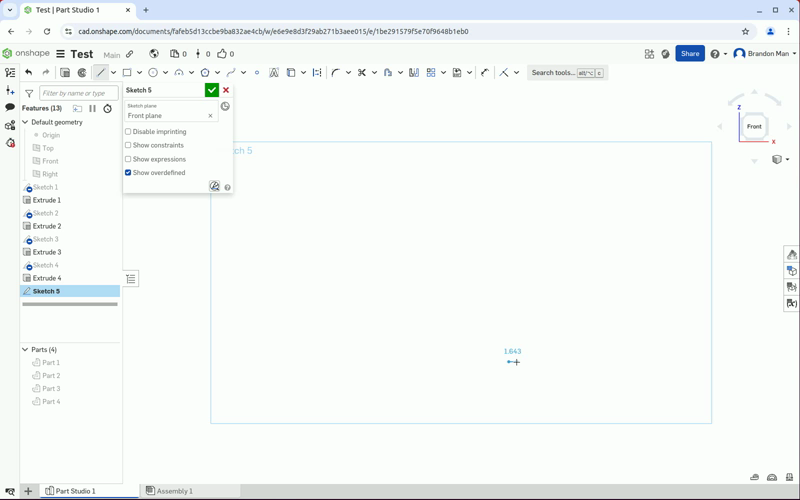
key_down(shift)
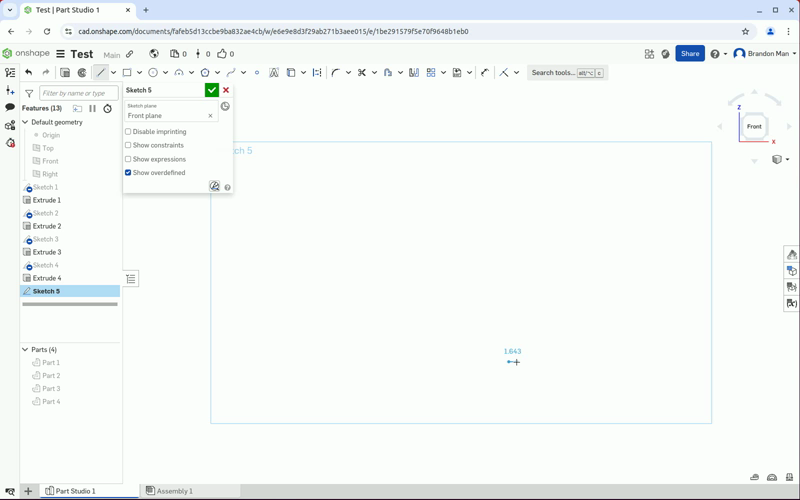
mouse_move(546, 361)
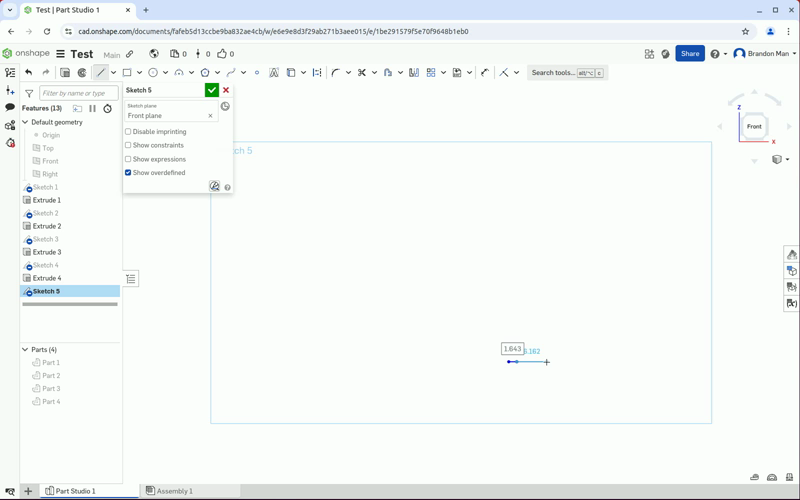
mouse_move(520, 361)
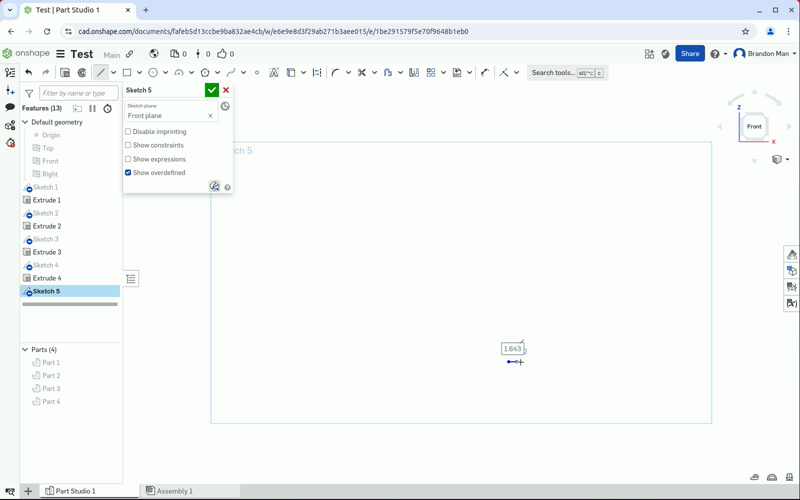
scroll(6)
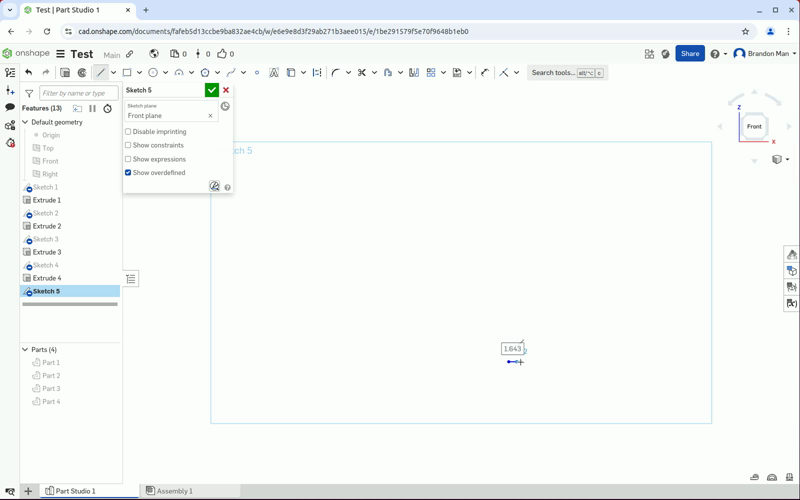
scroll(6)
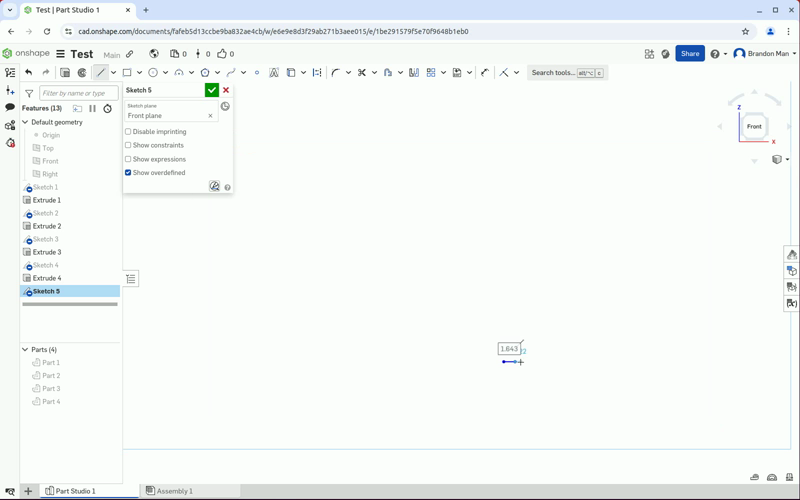
scroll(6)
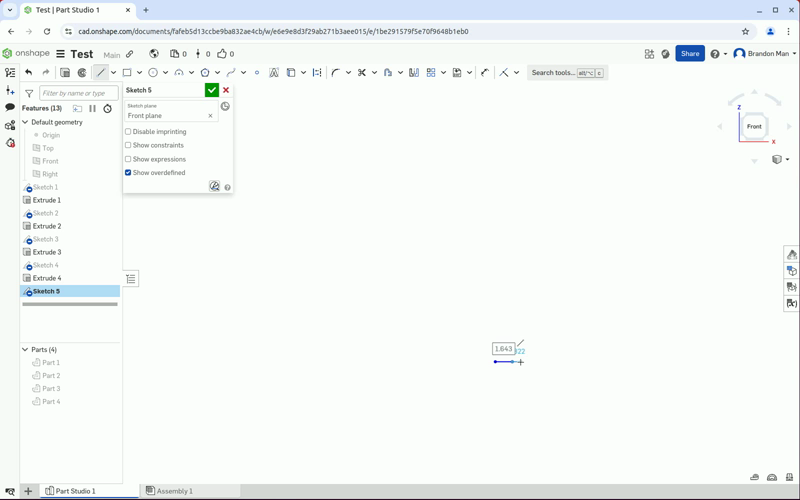
scroll(6)
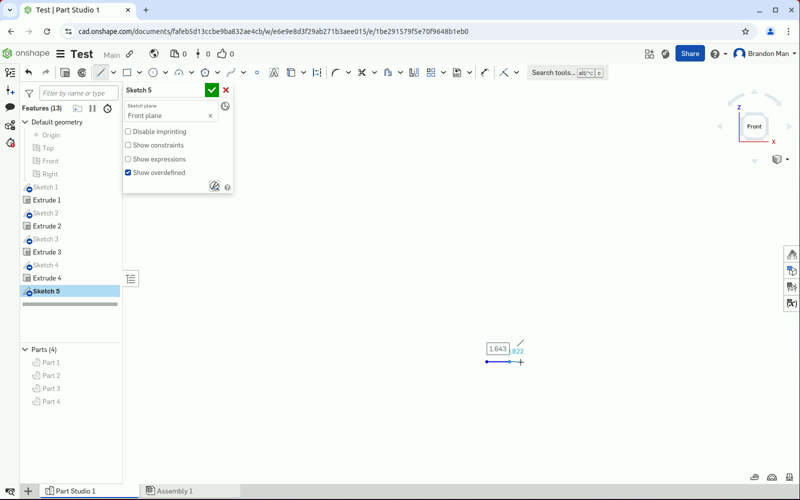
scroll(6)
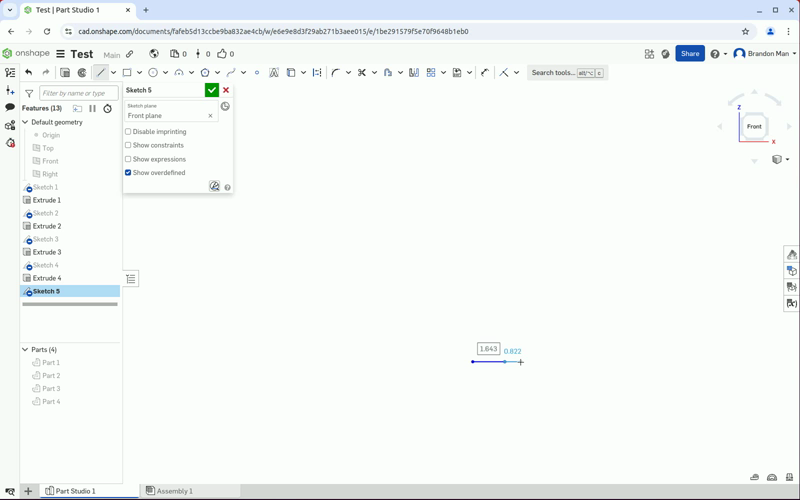
scroll(6)
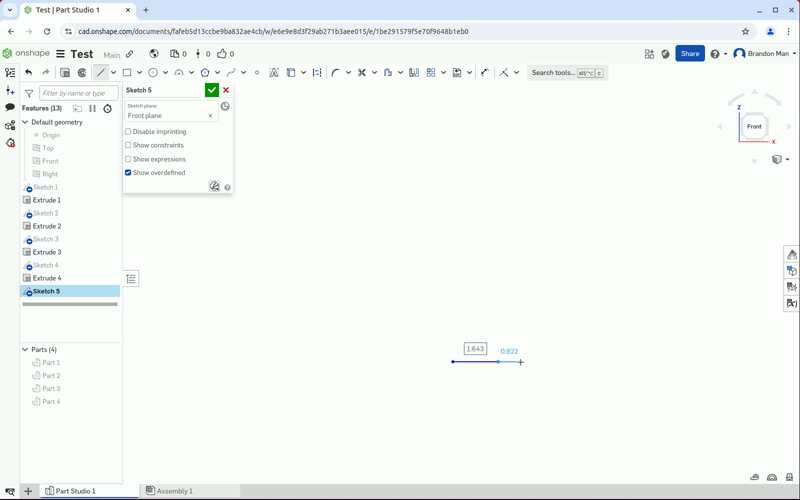
scroll(6)
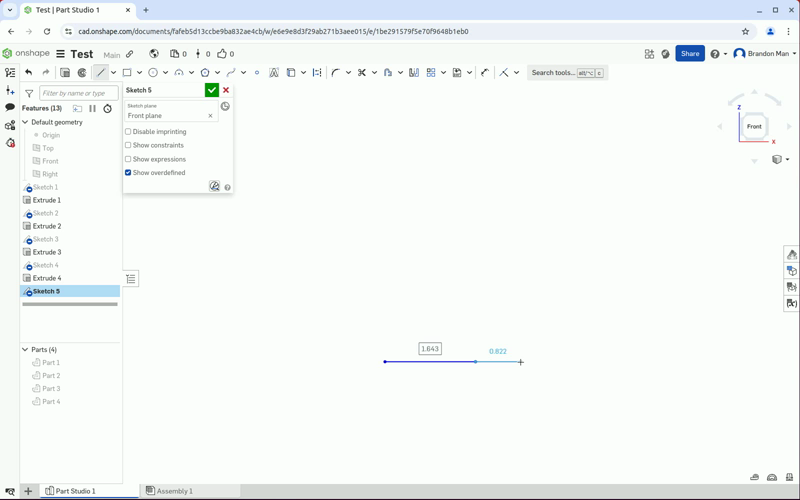
click(520, 361)
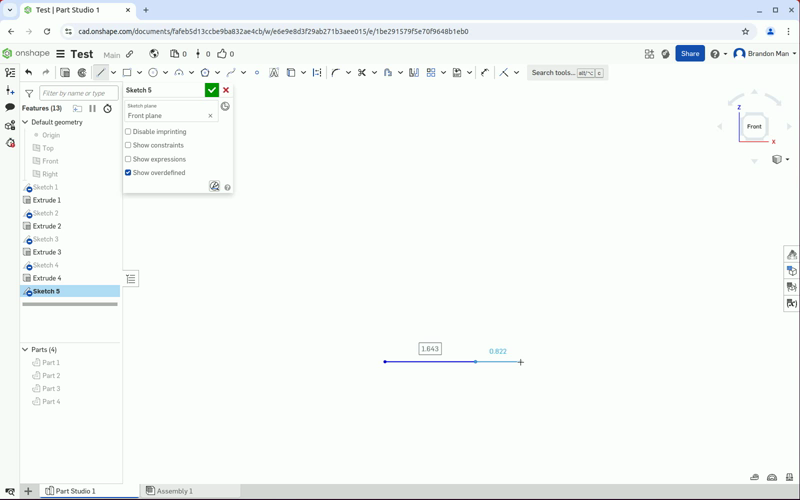
scroll(-6)
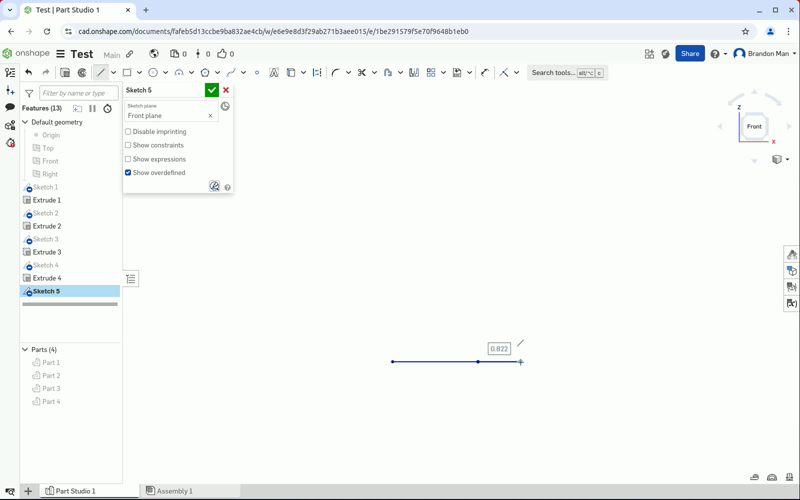
scroll(-6)
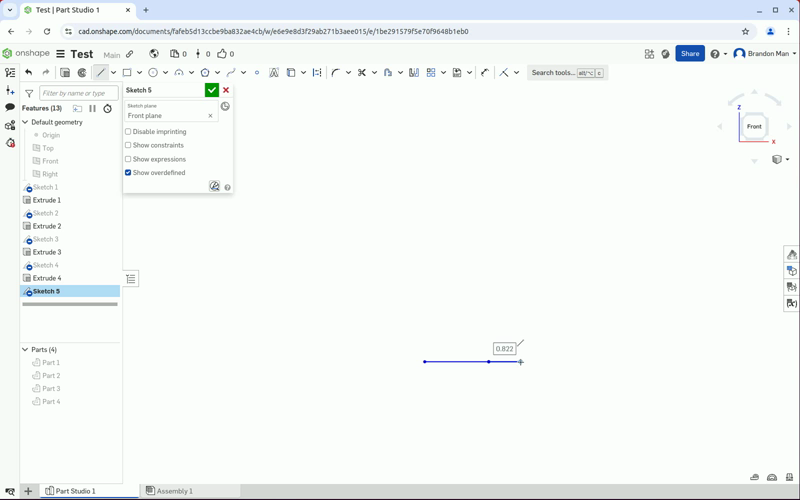
scroll(-6)
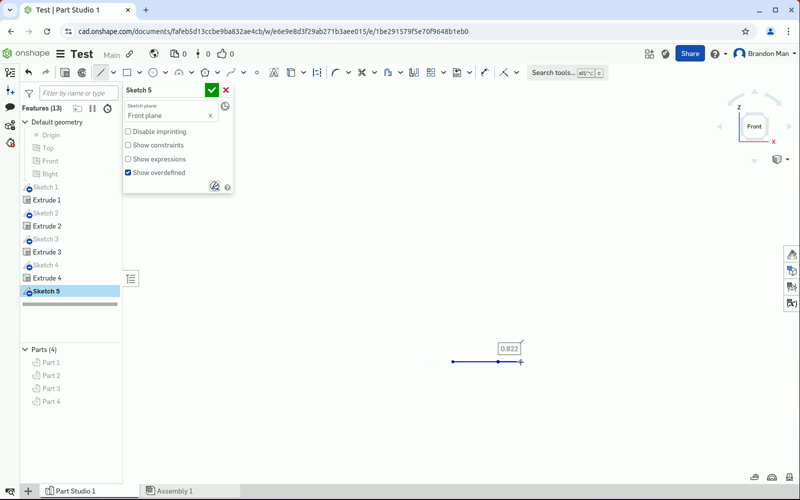
scroll(-6)
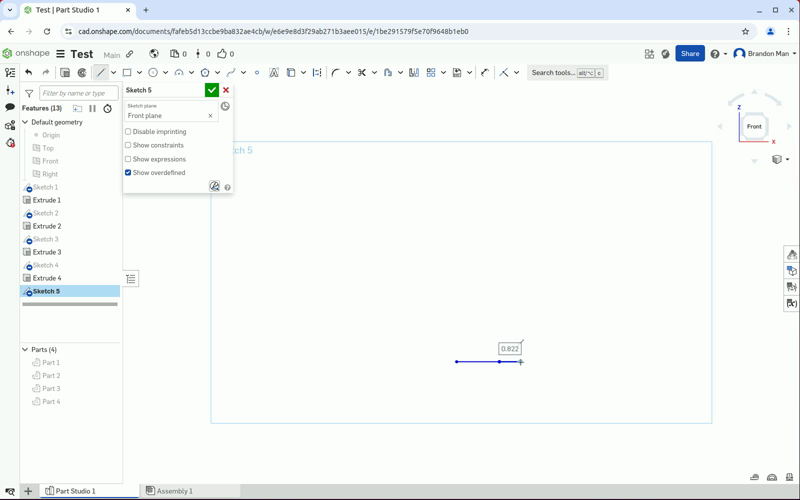
scroll(-6)
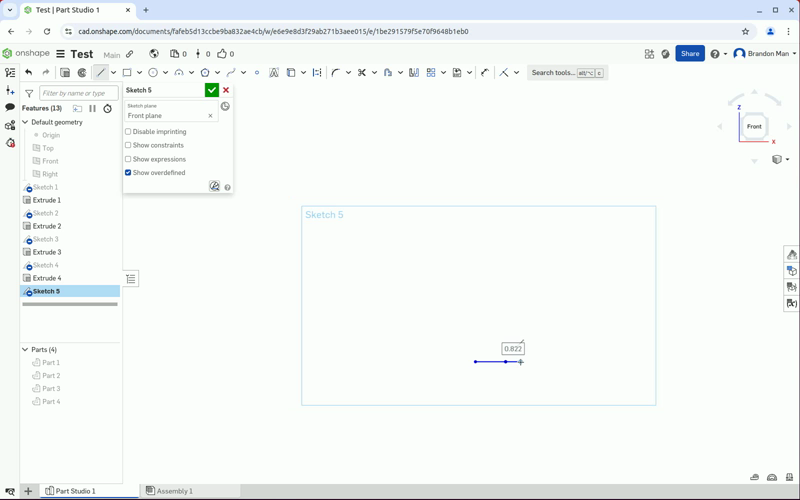
scroll(-6)
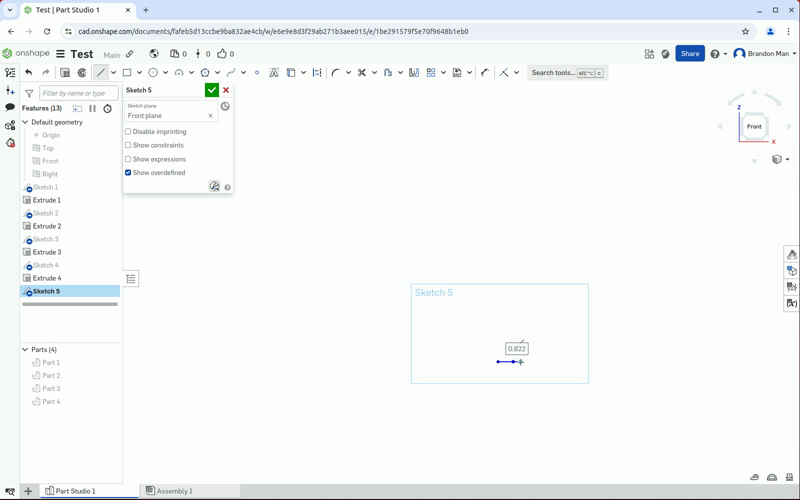
scroll(-6)
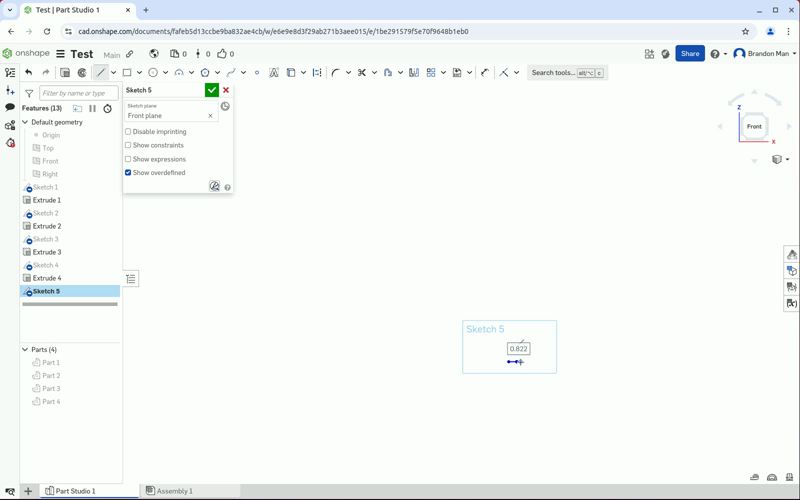
key_up(shift)
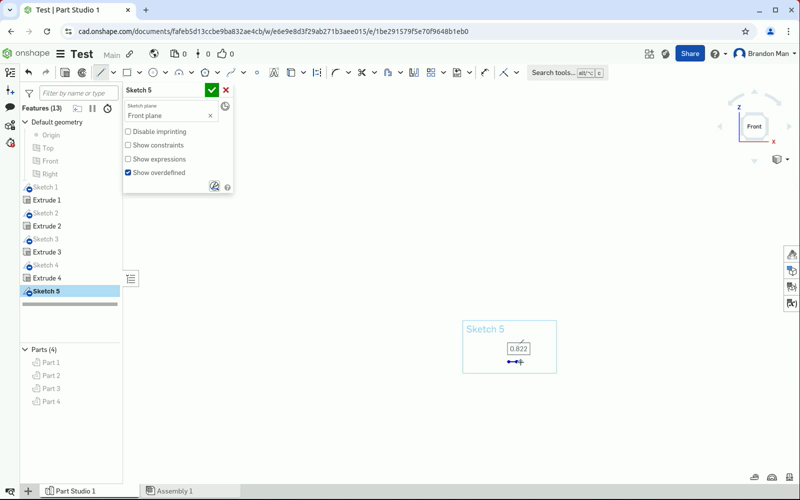
key_down(shift)
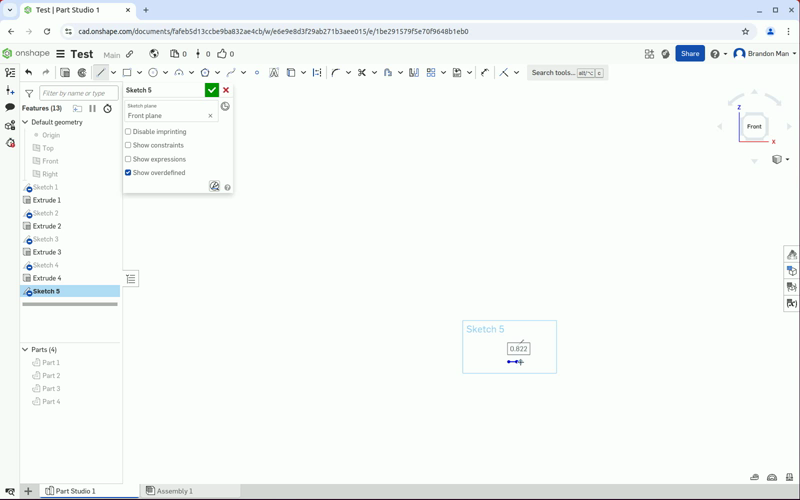
mouse_move(550, 361)
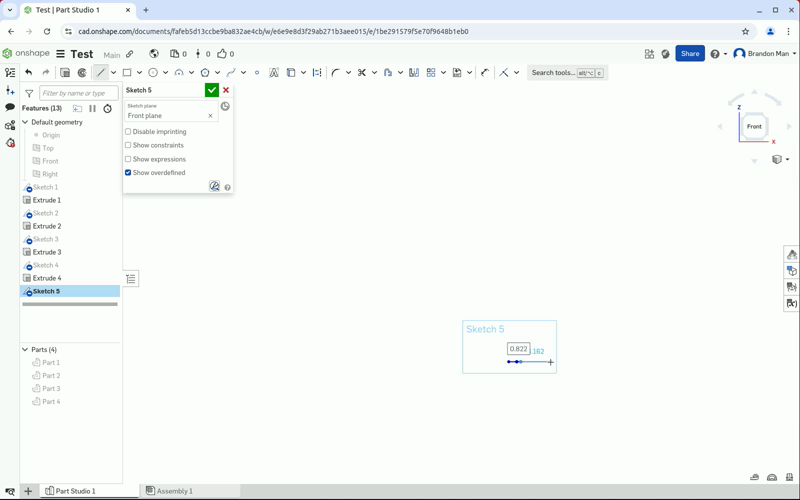
mouse_move(520, 365)
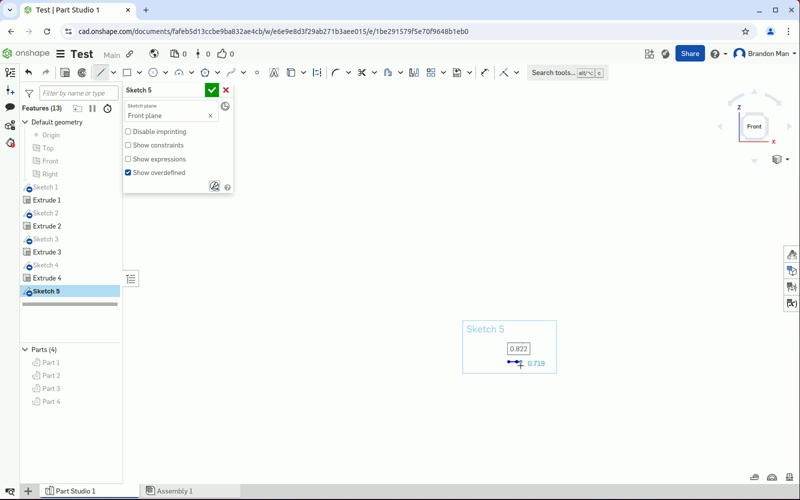
scroll(6)
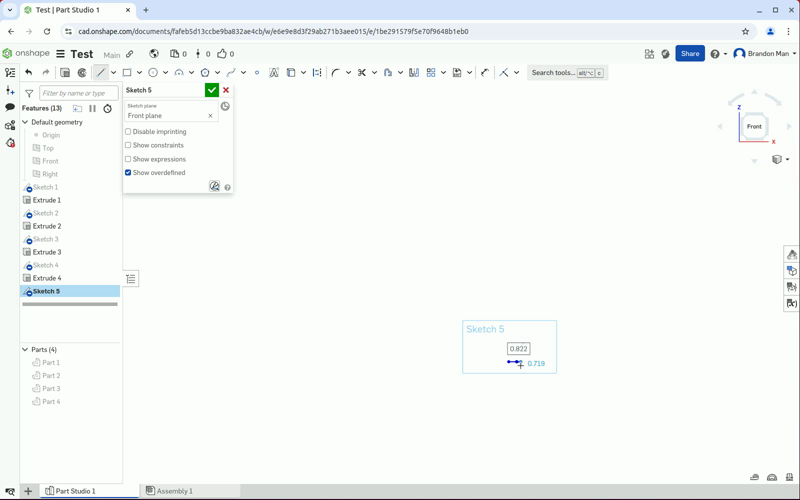
scroll(6)
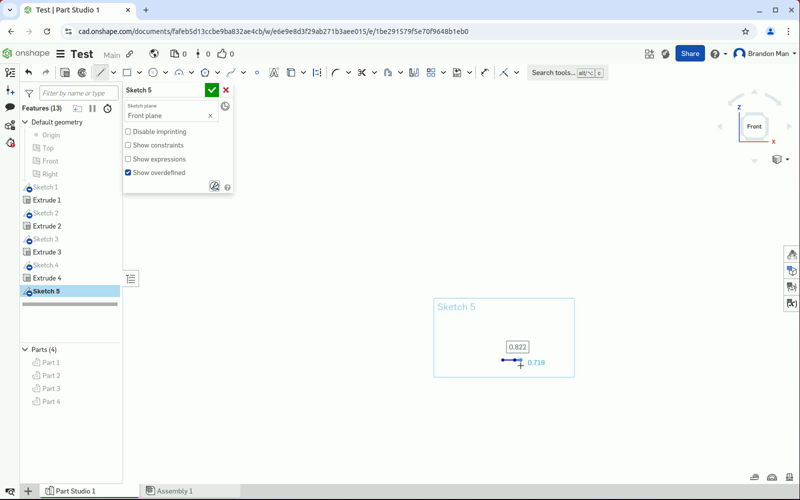
scroll(6)
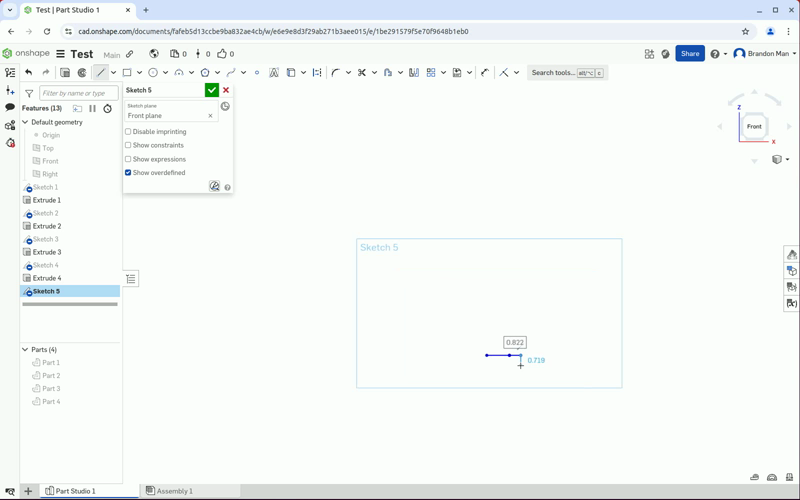
scroll(6)
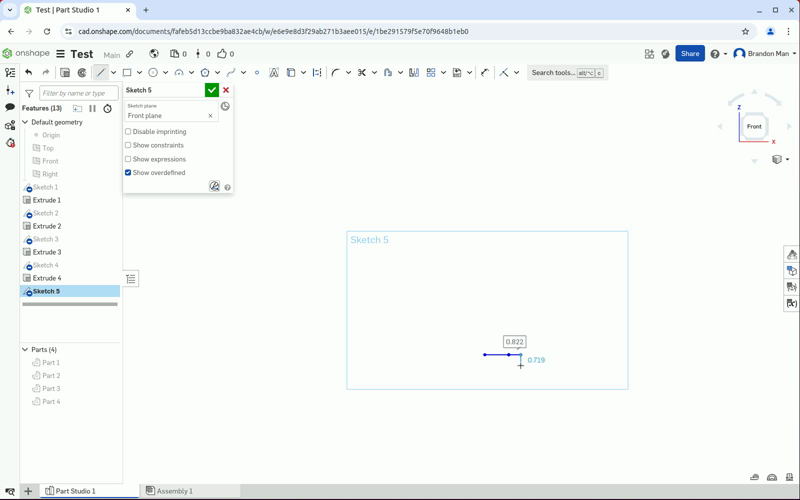
scroll(6)
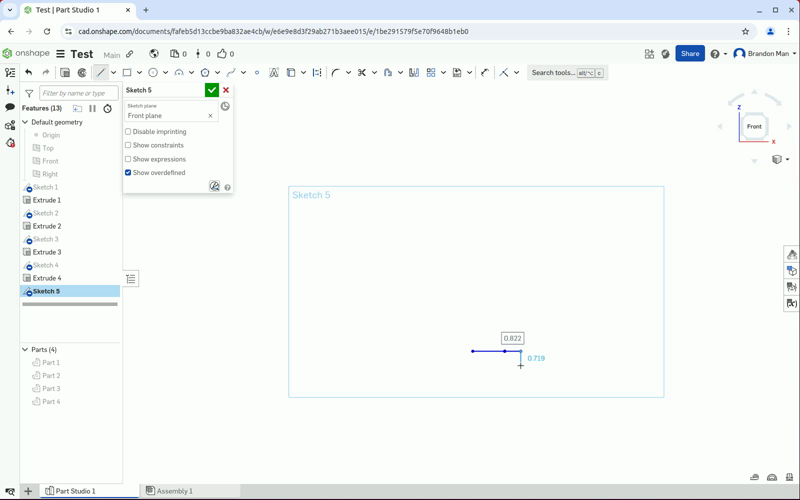
scroll(6)
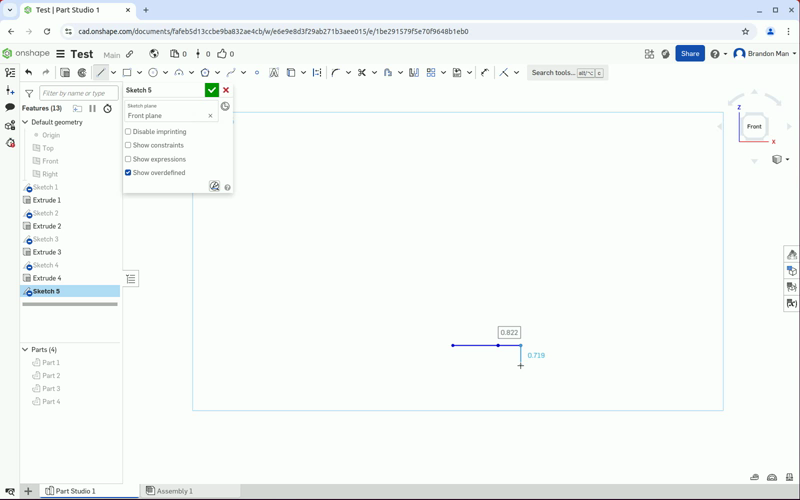
scroll(6)
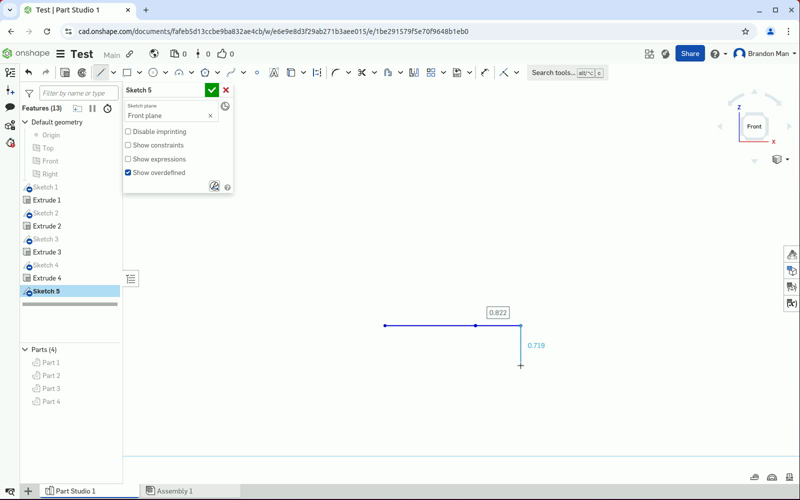
click(520, 365)
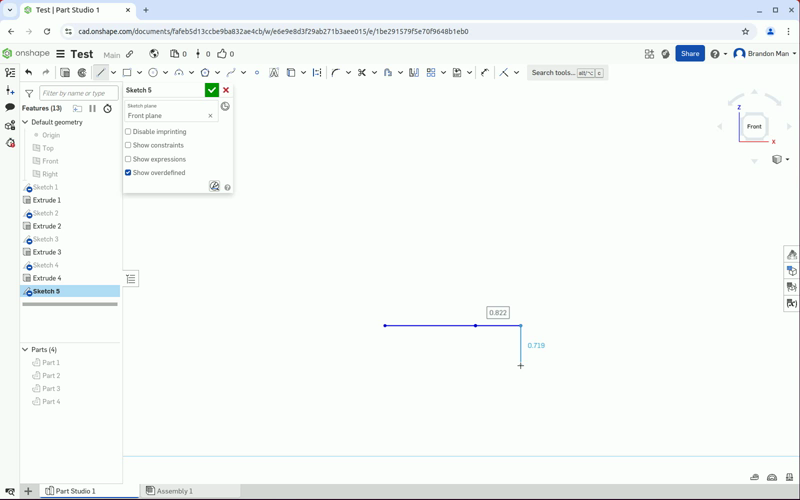
scroll(-6)
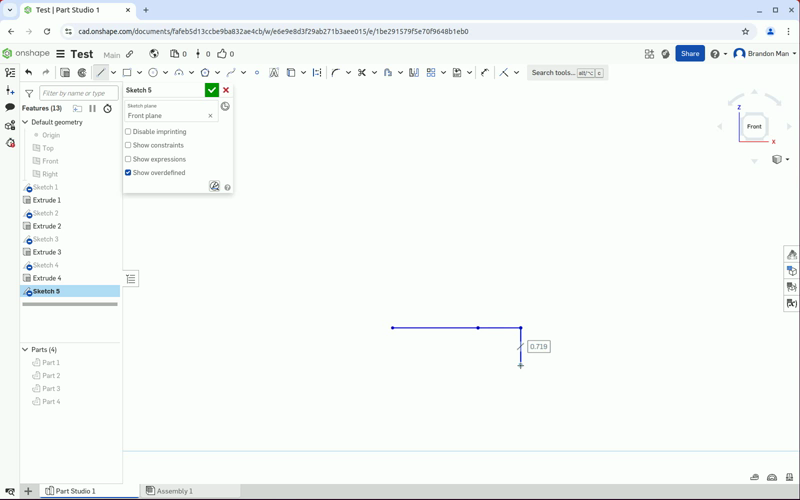
scroll(-6)
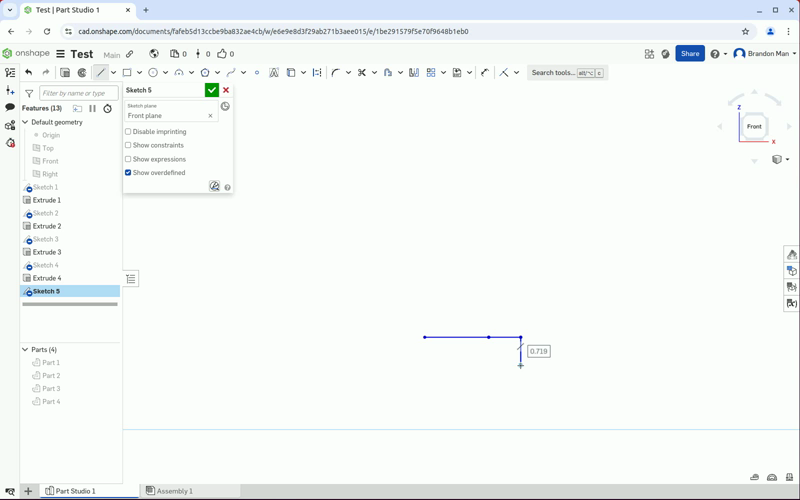
scroll(-6)
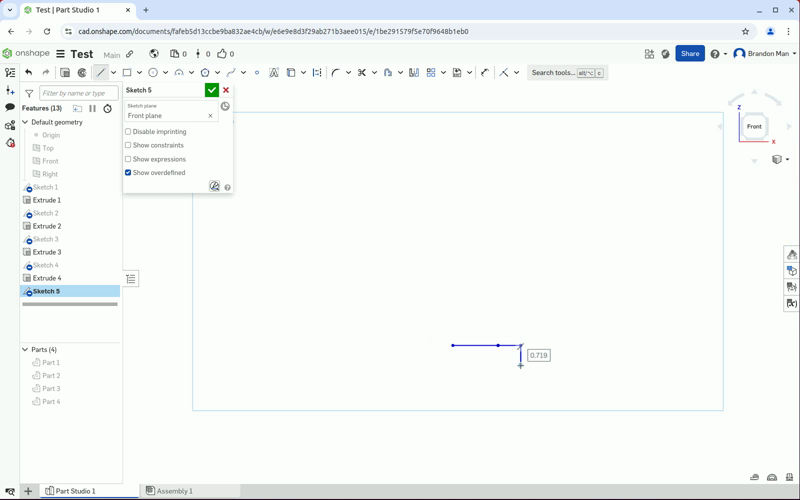
scroll(-6)
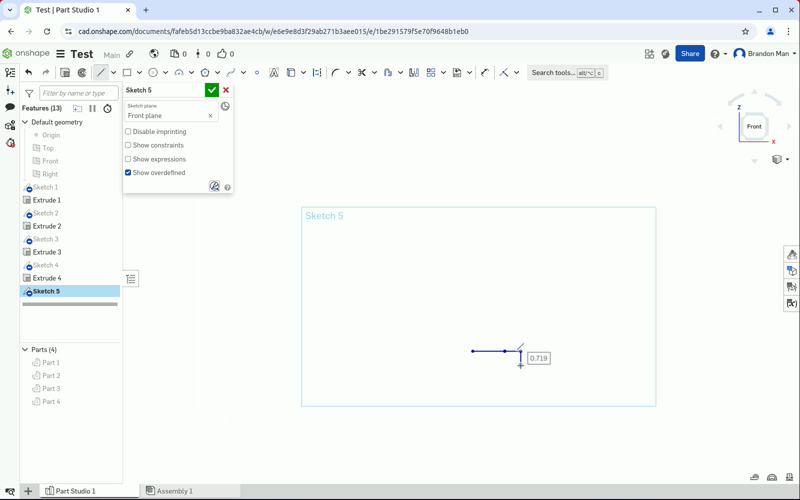
scroll(-6)
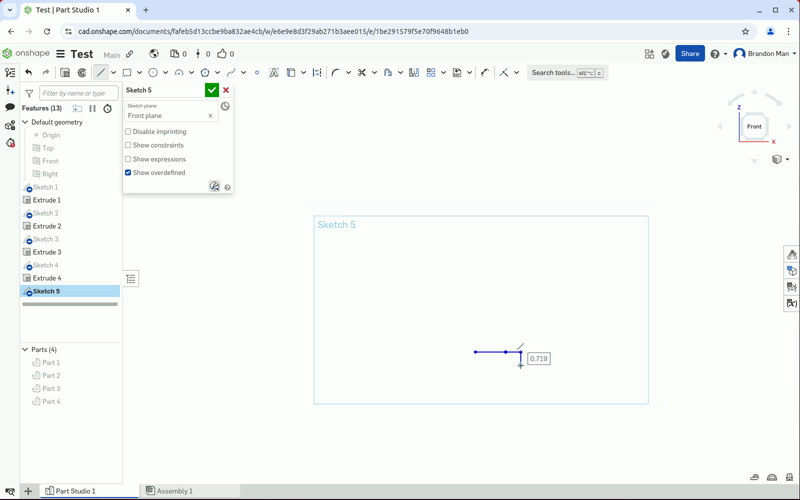
scroll(-6)
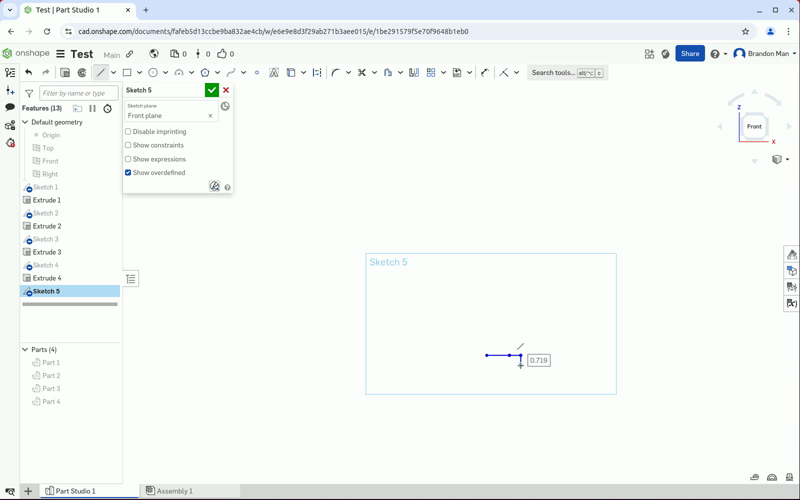
scroll(-6)
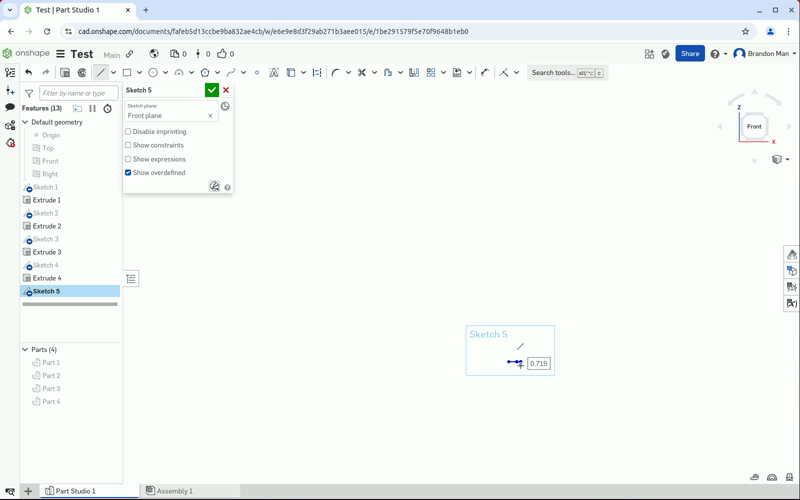
key_up(shift)
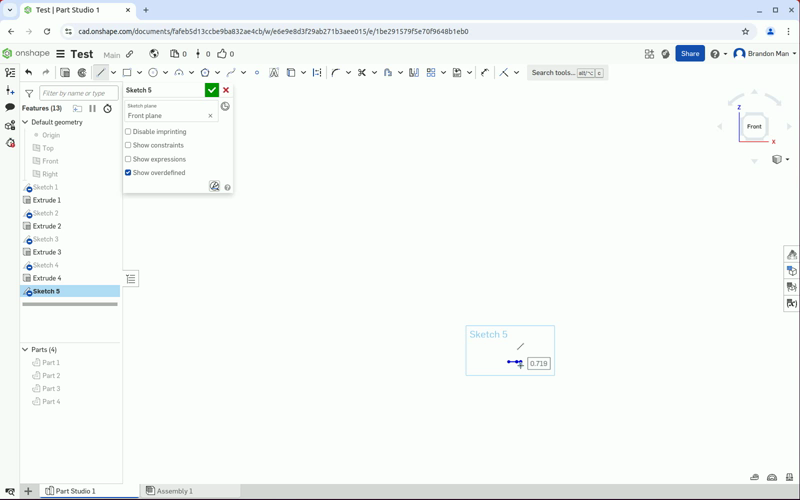
key_down(shift)
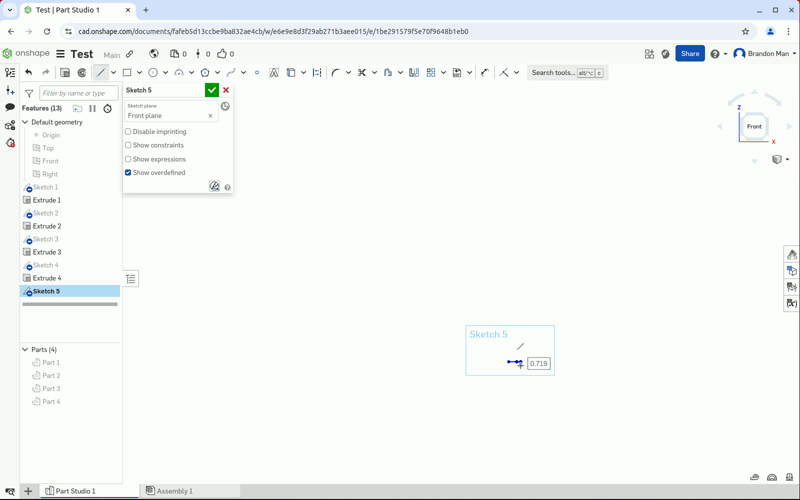
mouse_move(550, 365)
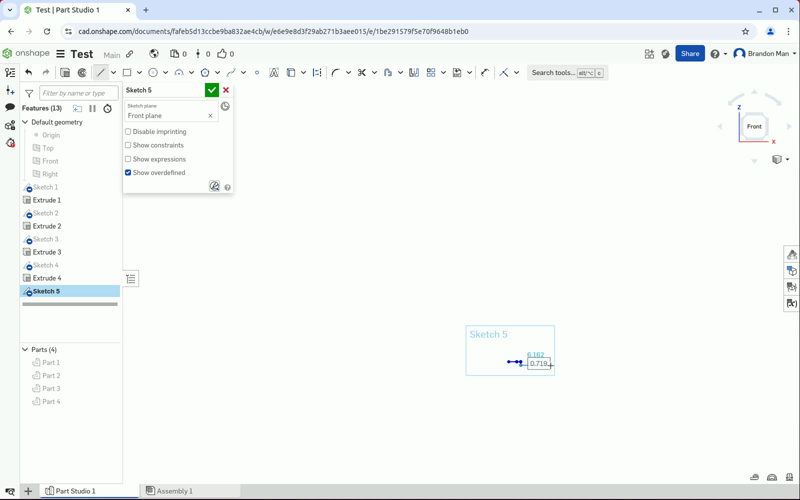
mouse_move(520, 372)
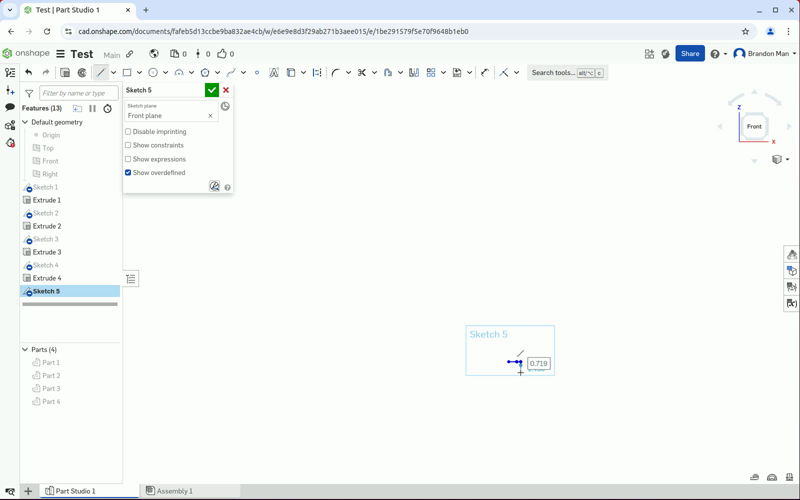
scroll(6)
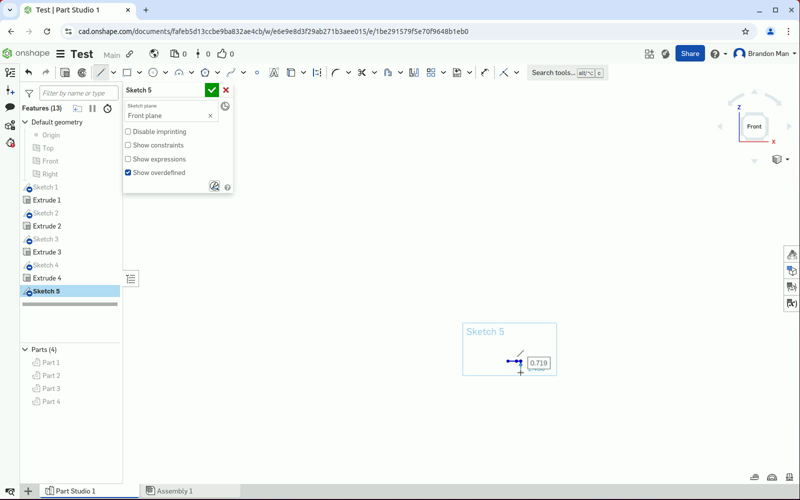
scroll(6)
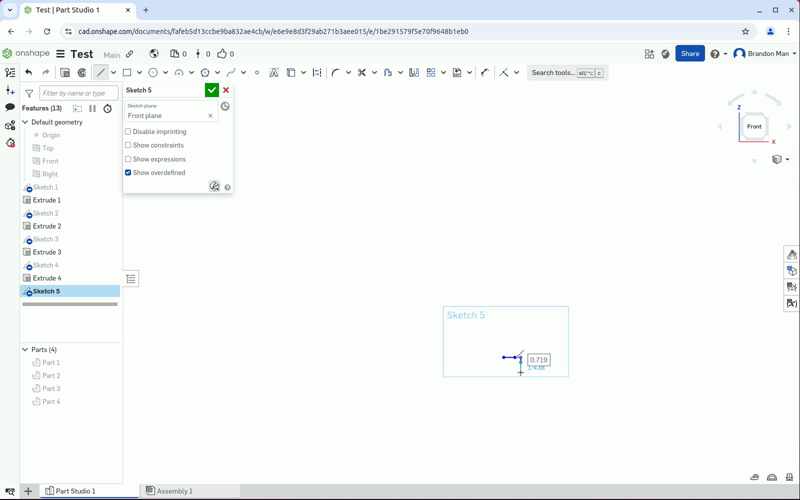
scroll(6)
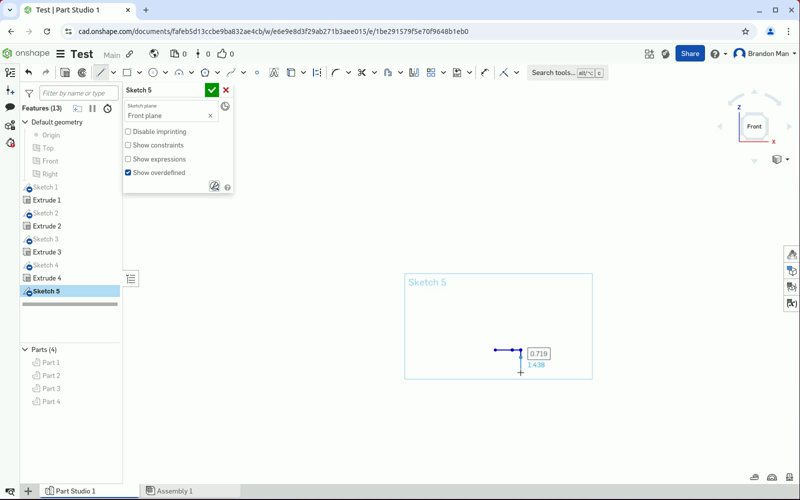
scroll(6)
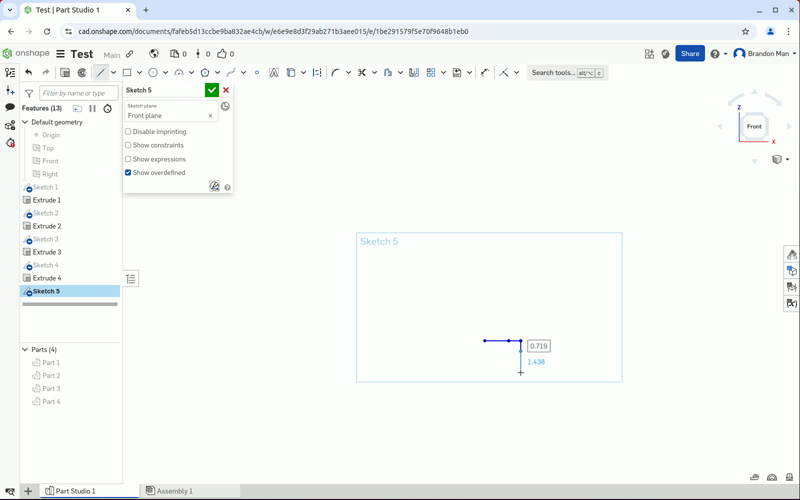
scroll(6)
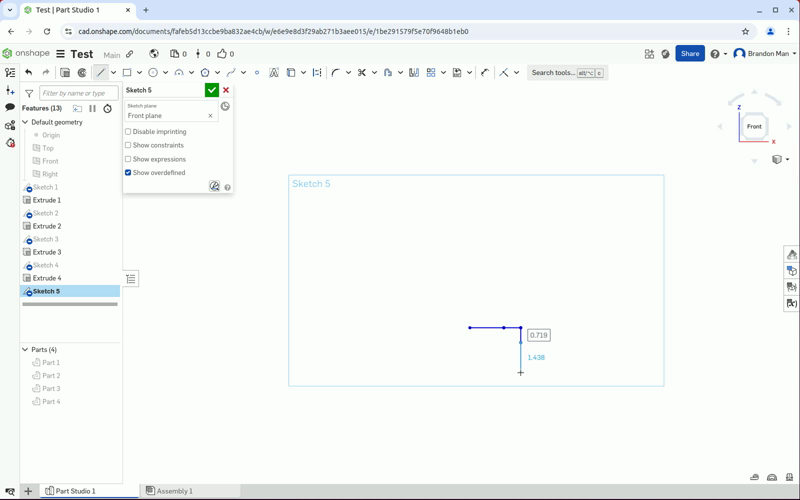
scroll(6)
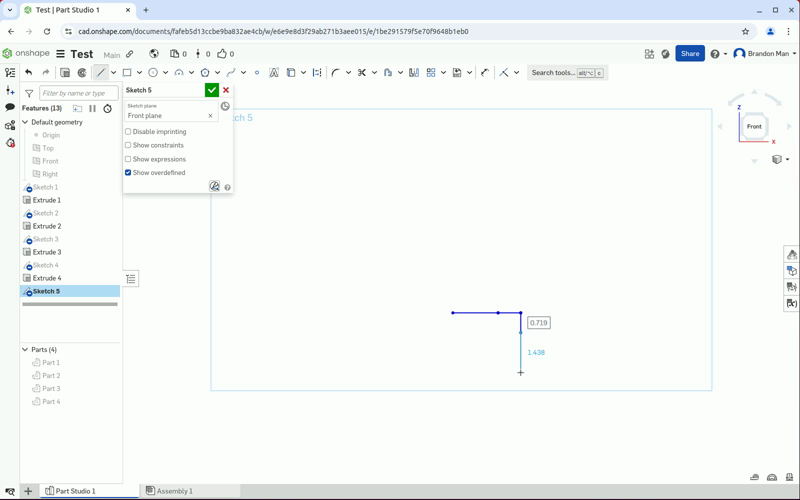
scroll(6)
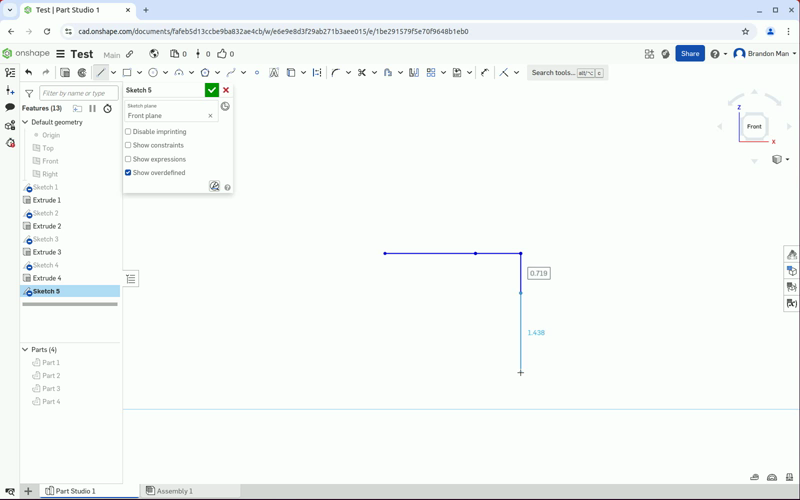
click(520, 372)
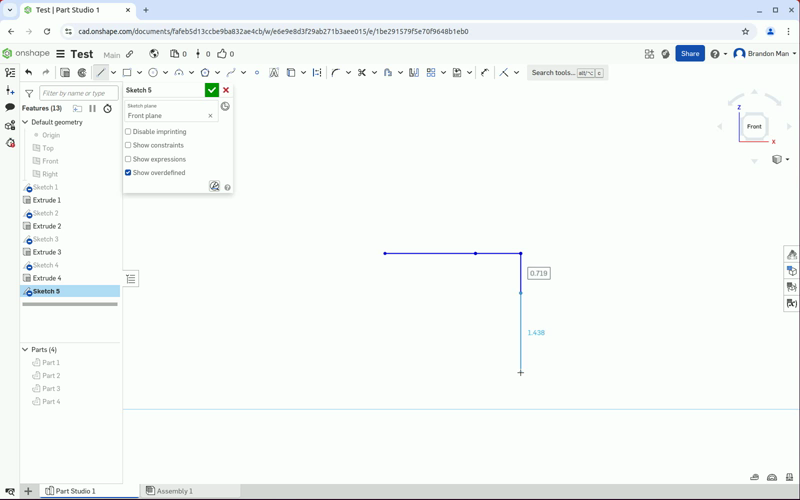
scroll(-6)
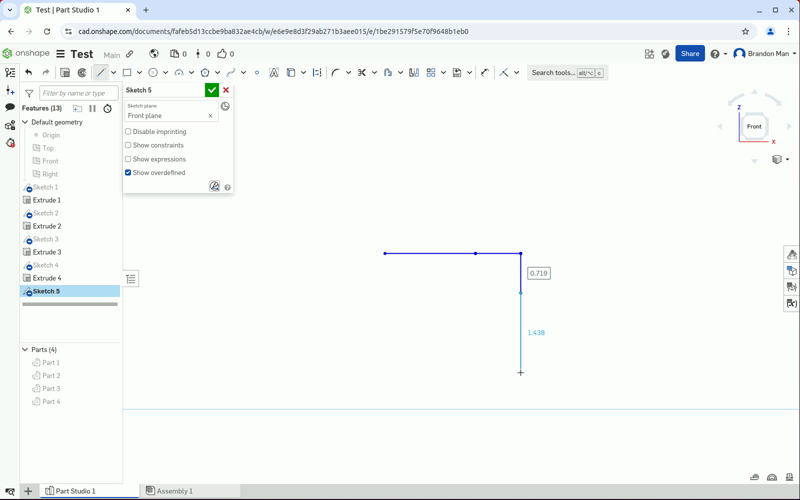
scroll(-6)
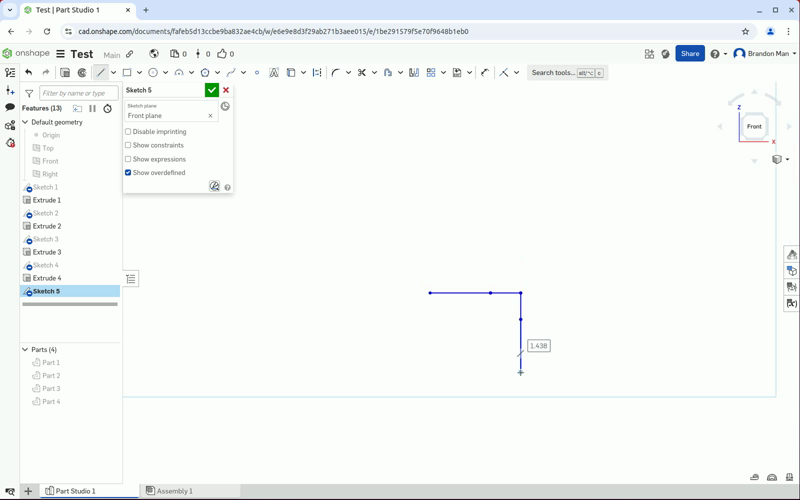
scroll(-6)
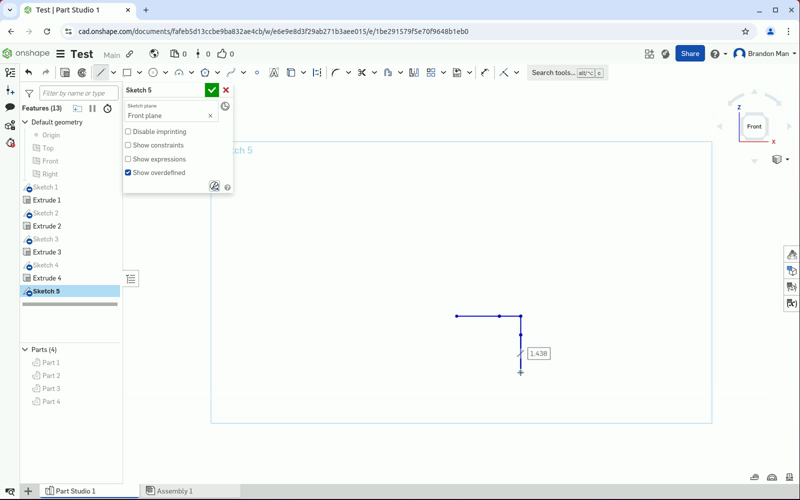
scroll(-6)
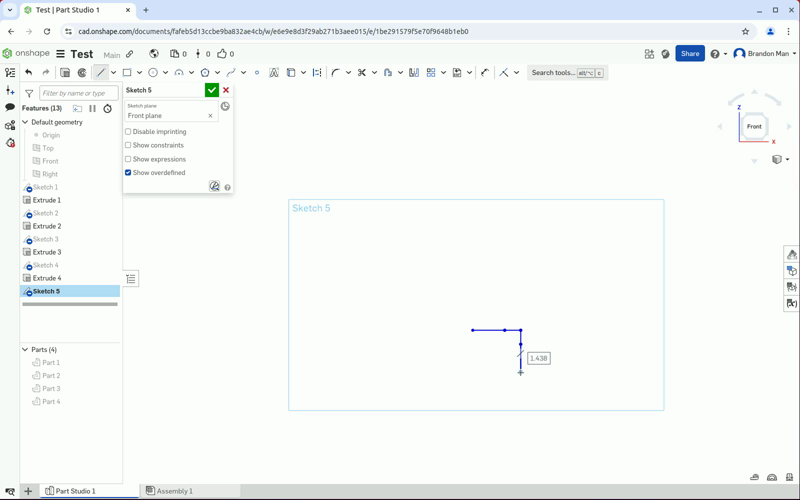
scroll(-6)
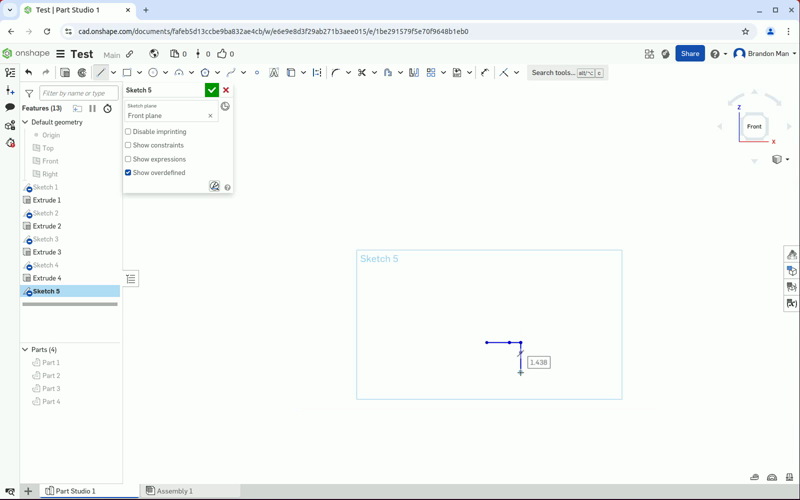
scroll(-6)
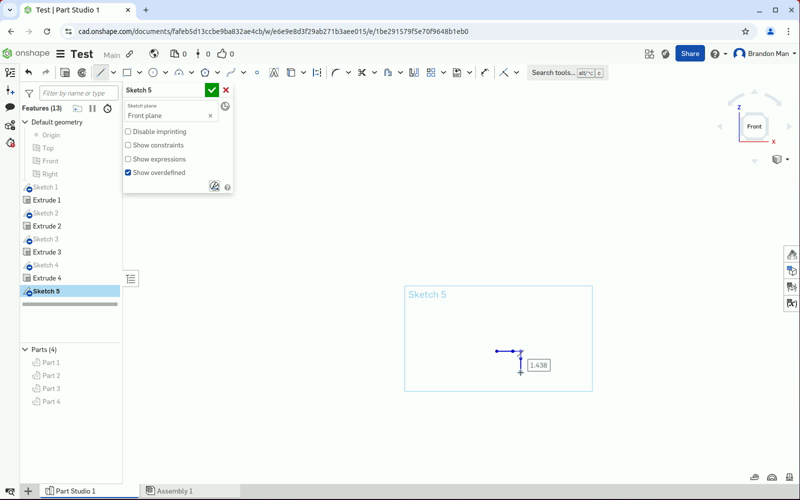
scroll(-6)
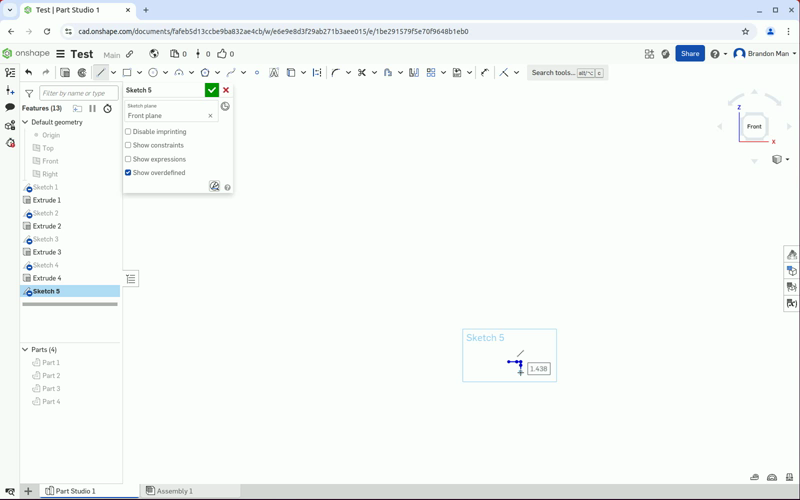
key_up(shift)
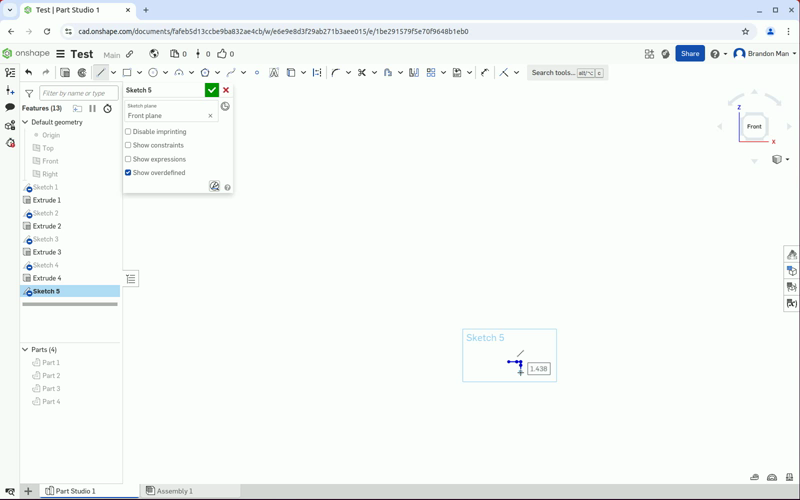
key_down(shift)
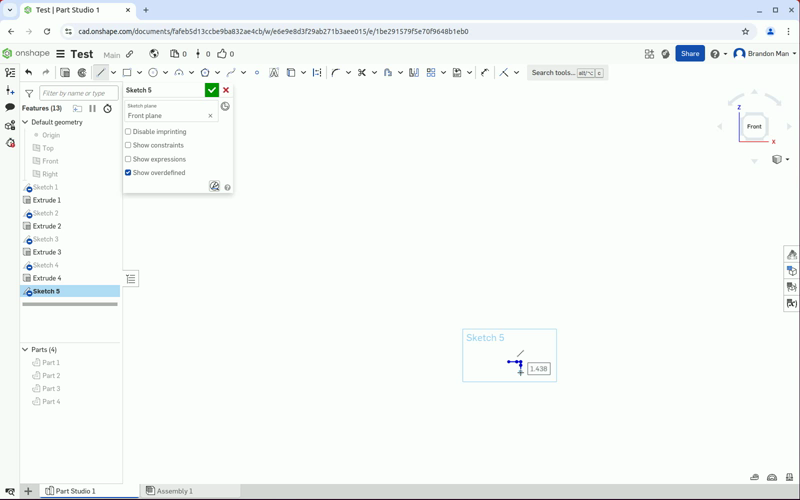
mouse_move(550, 372)
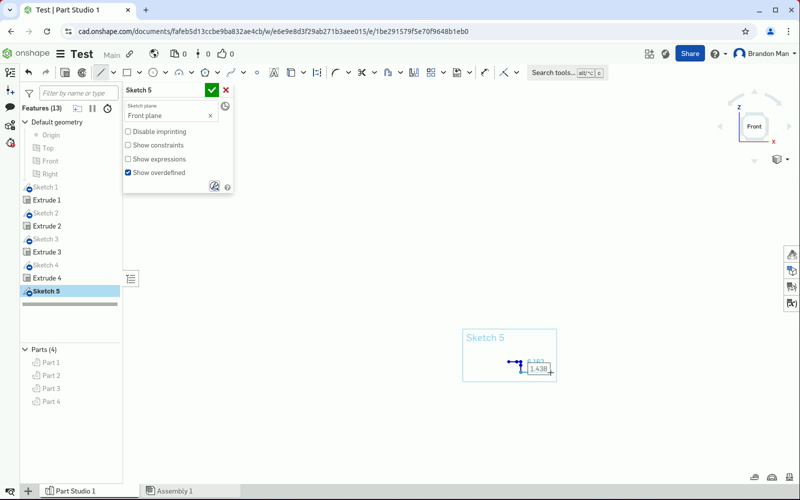
mouse_move(525, 372)
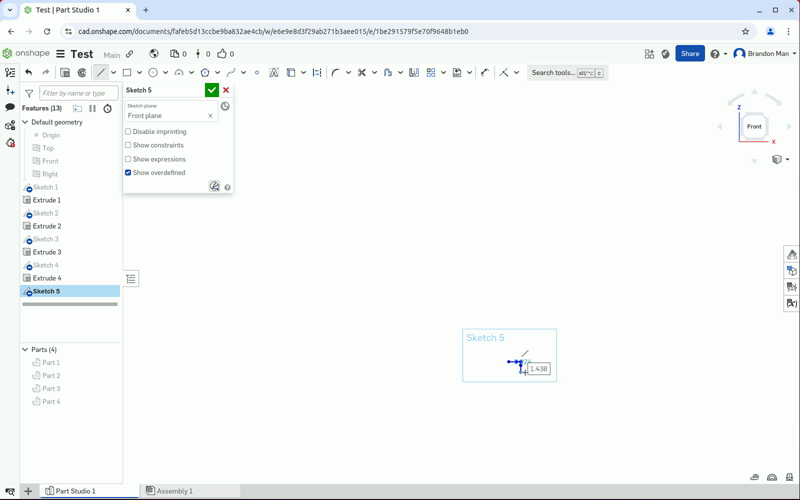
scroll(6)
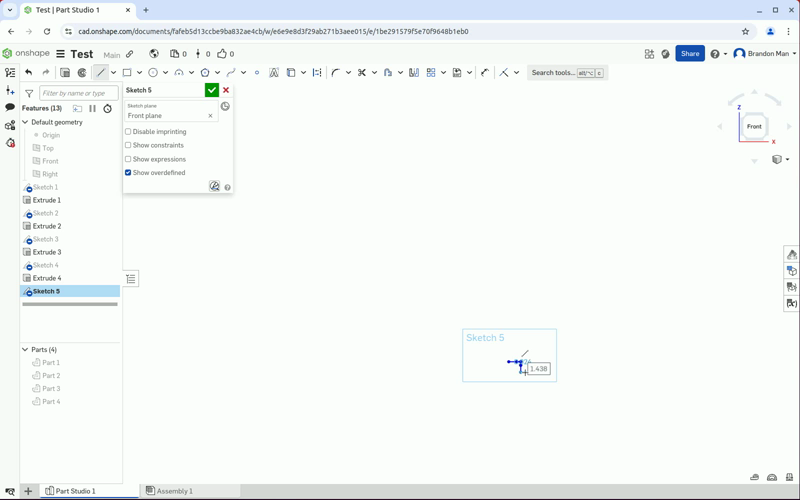
scroll(6)
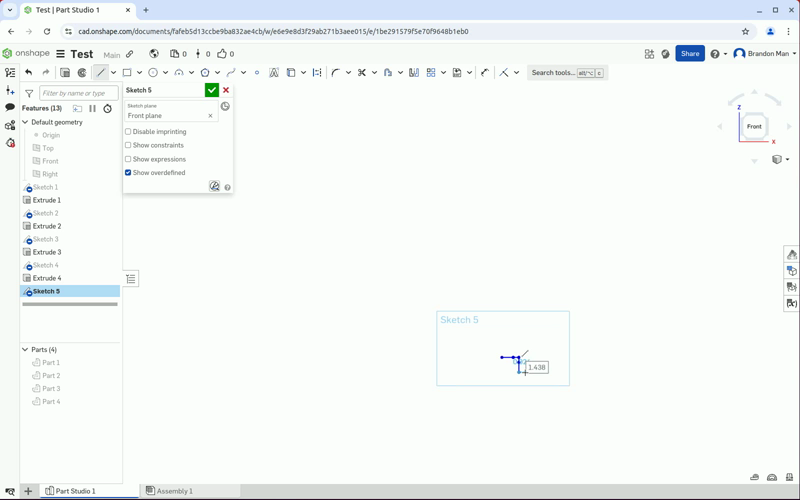
scroll(6)
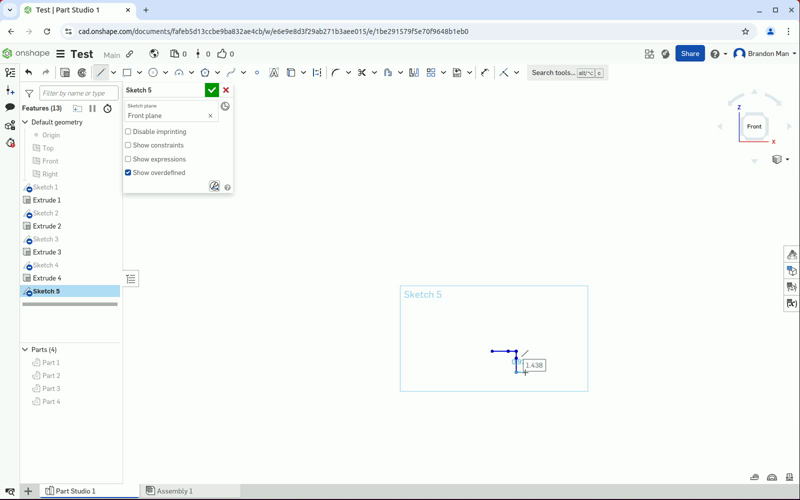
scroll(6)
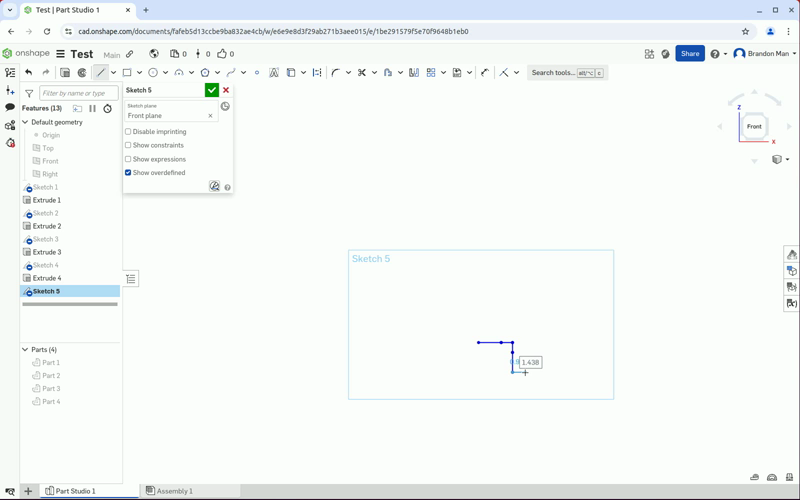
scroll(6)
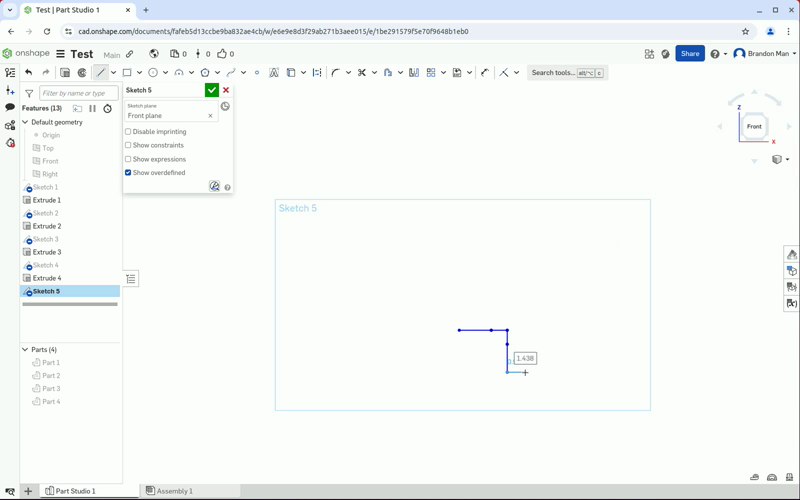
scroll(6)
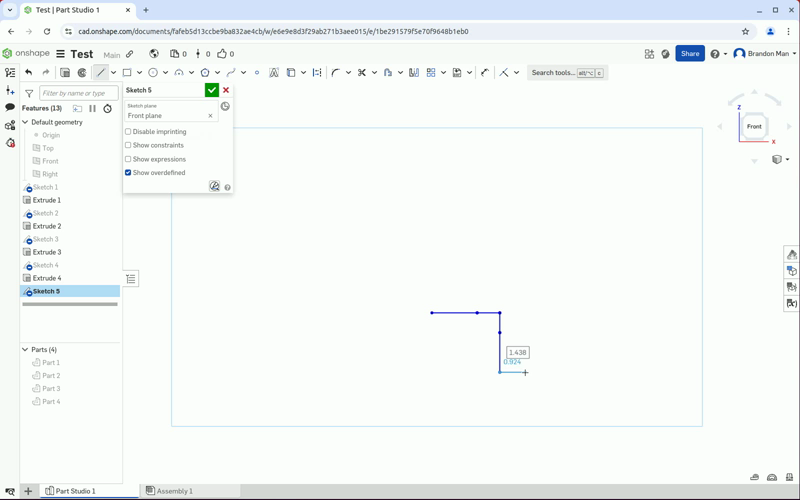
scroll(6)
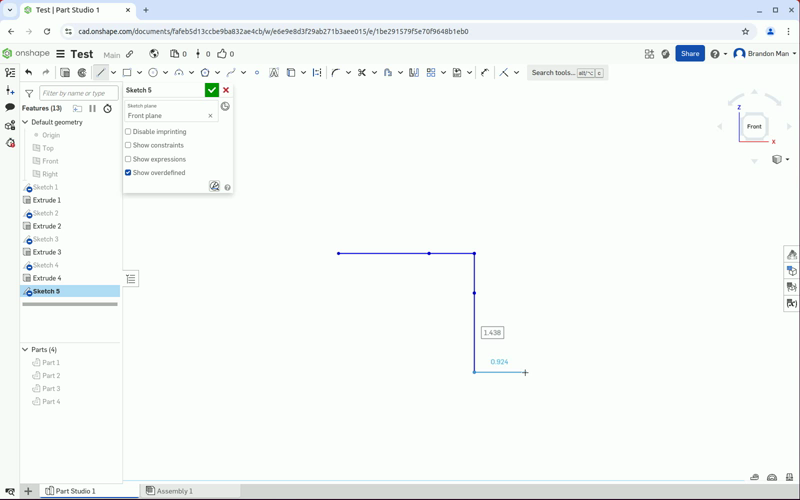
click(525, 372)
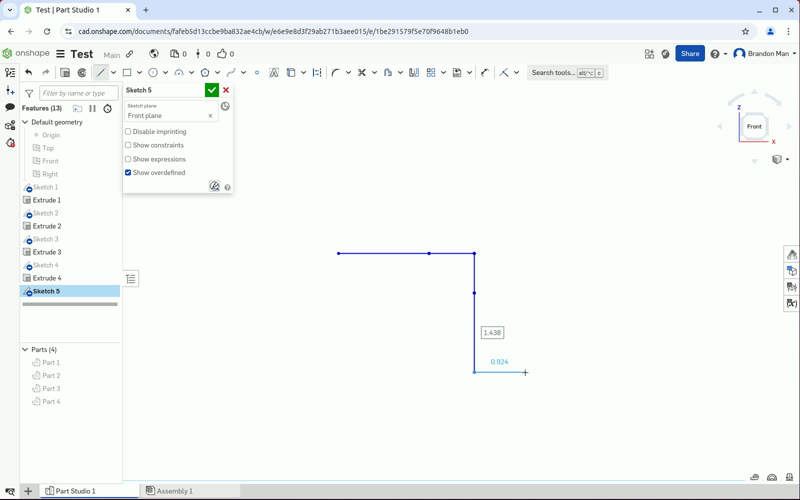
scroll(-6)
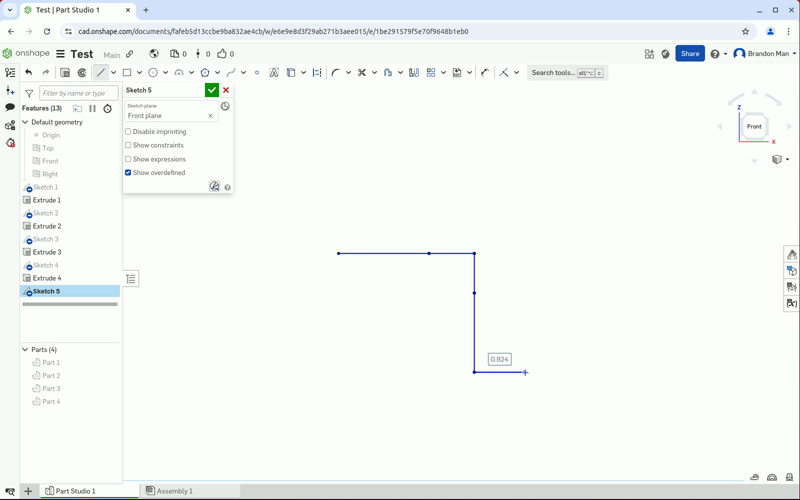
scroll(-6)
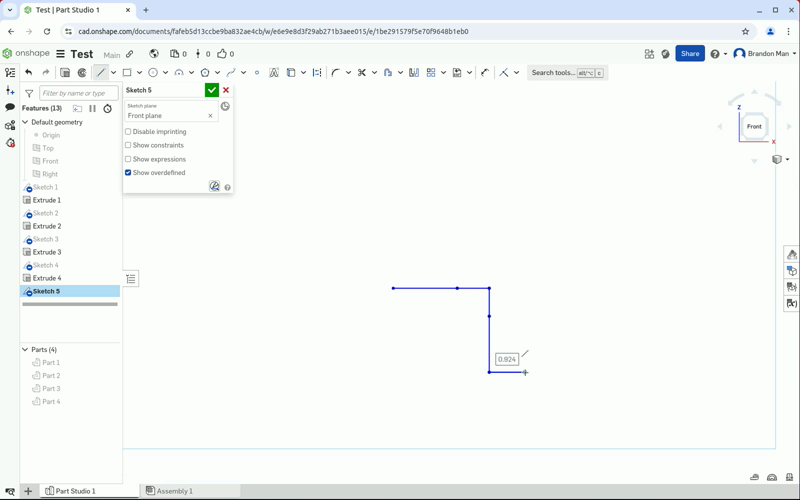
scroll(-6)
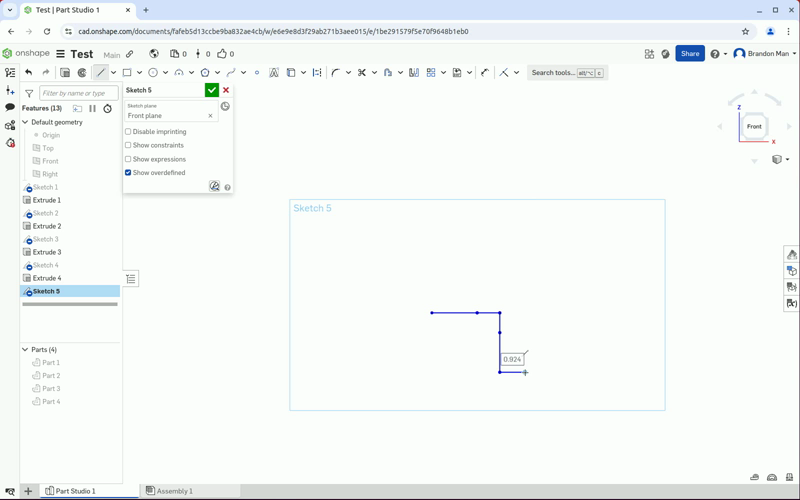
scroll(-6)
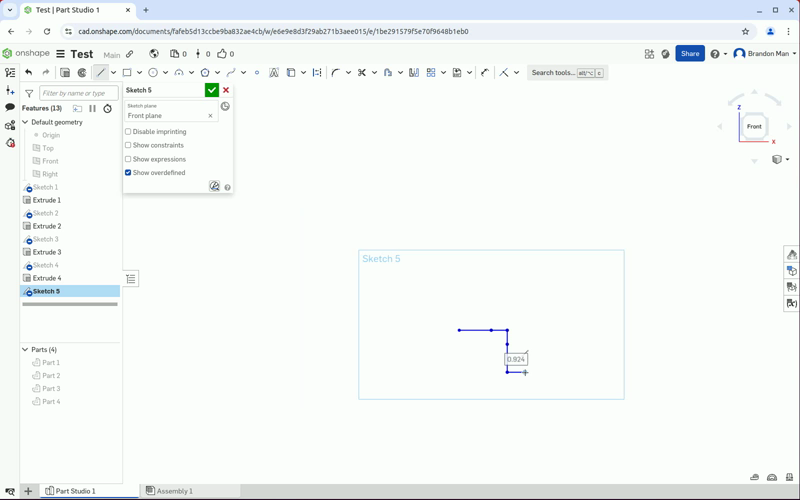
scroll(-6)
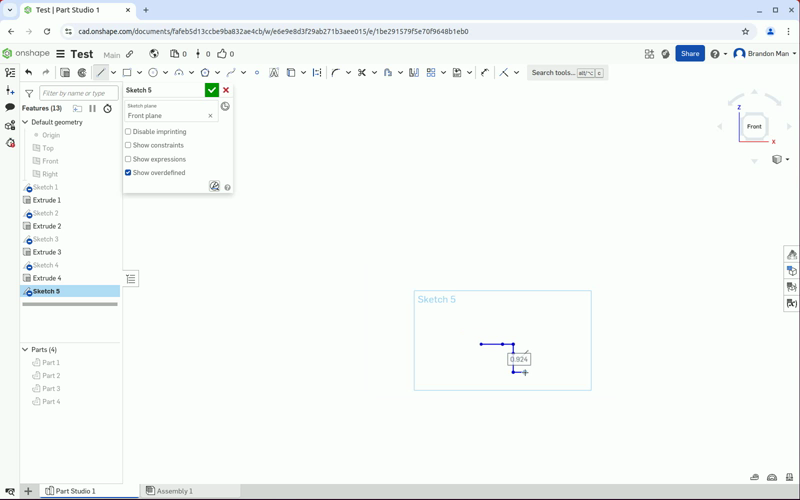
scroll(-6)
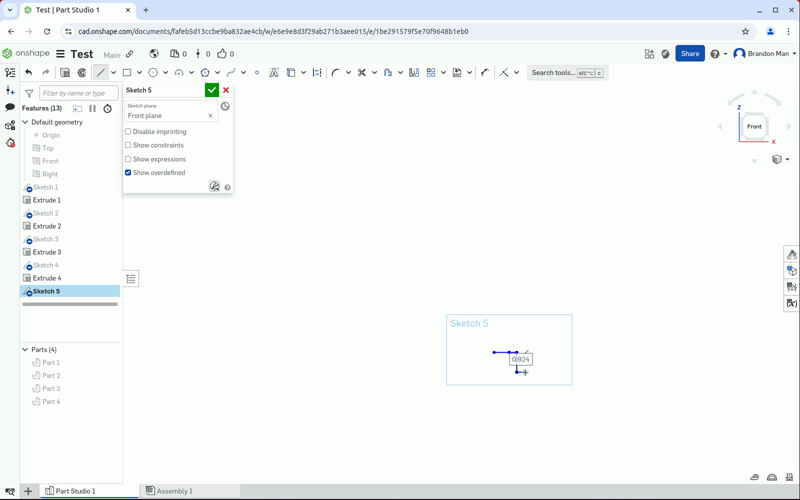
scroll(-6)
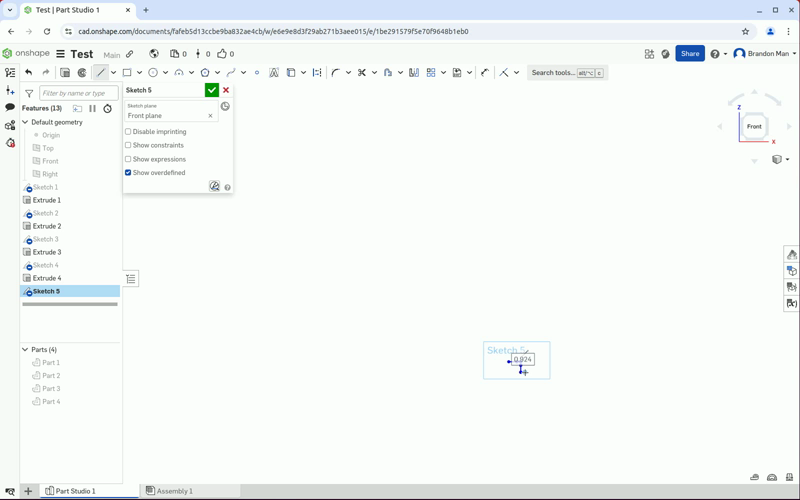
key_up(shift)
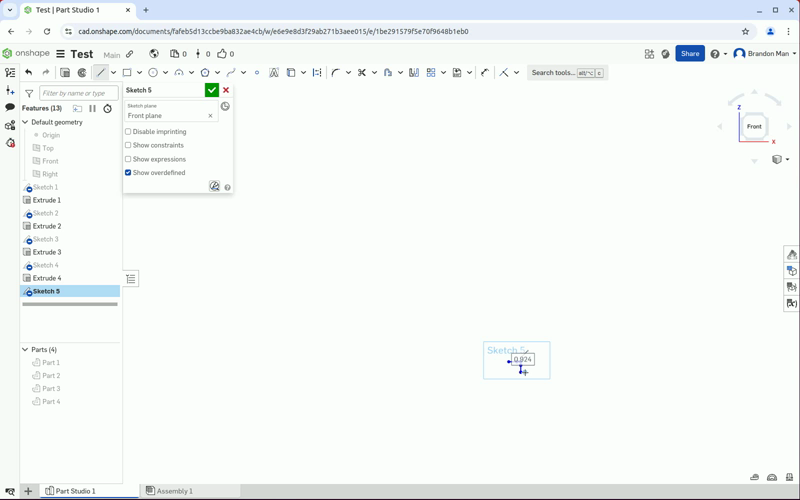
key_down(shift)
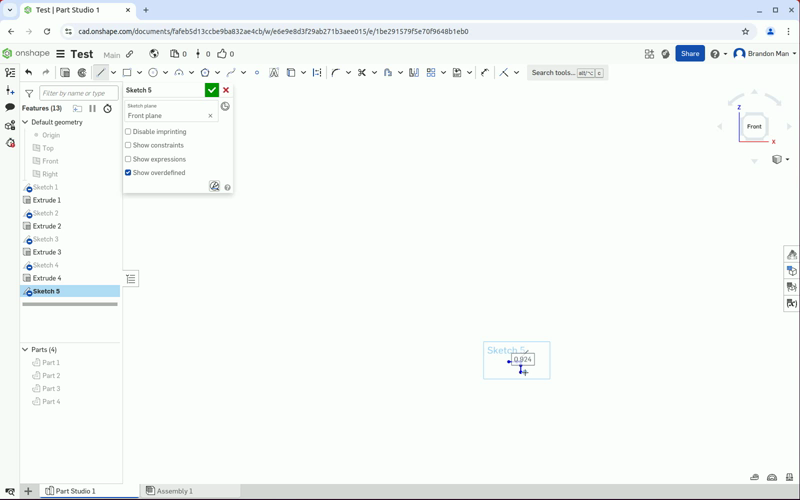
mouse_move(555, 372)
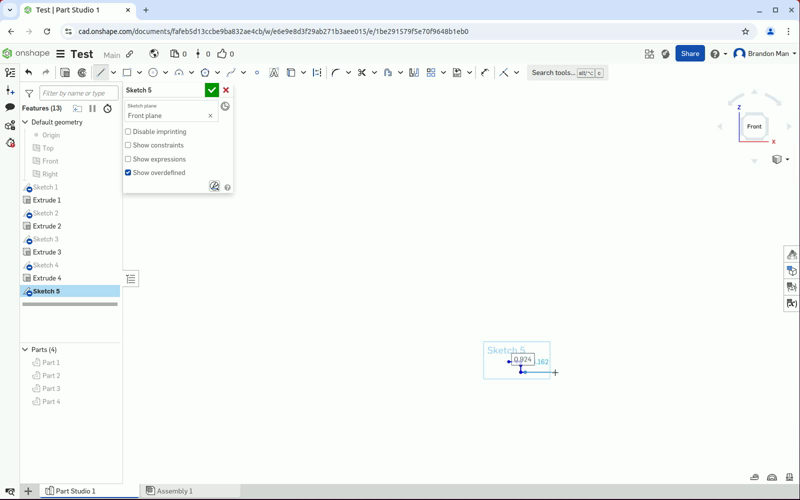
mouse_move(525, 356)
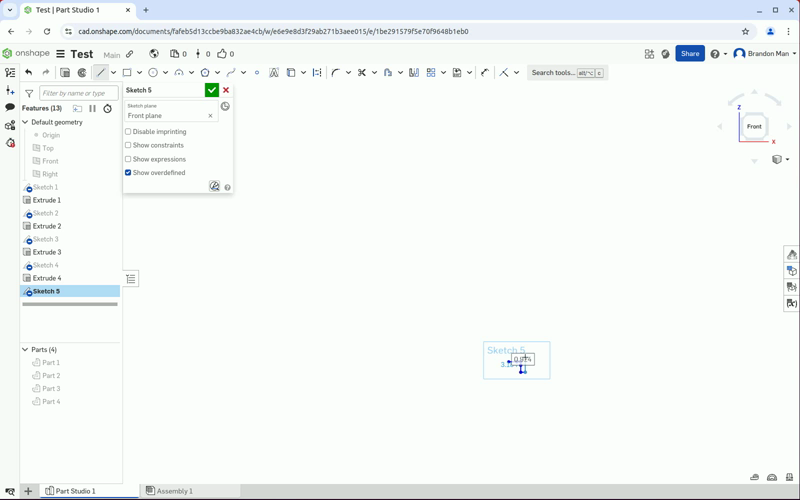
click(525, 356)
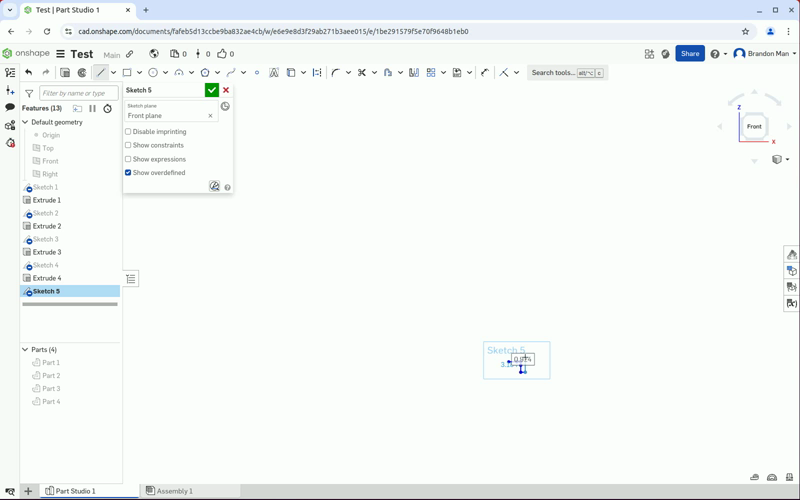
key_up(shift)
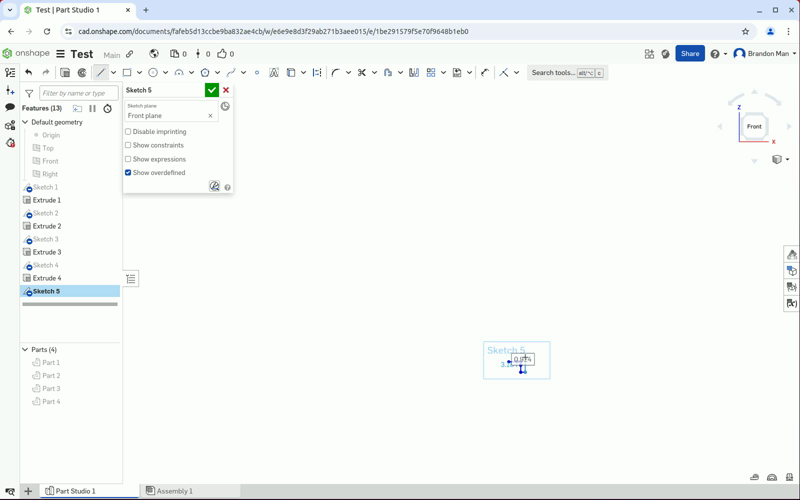
key_down(shift)
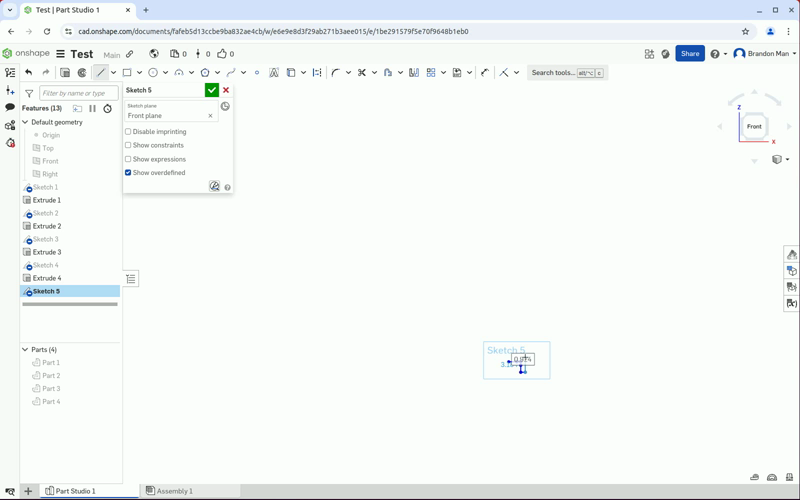
mouse_move(555, 356)
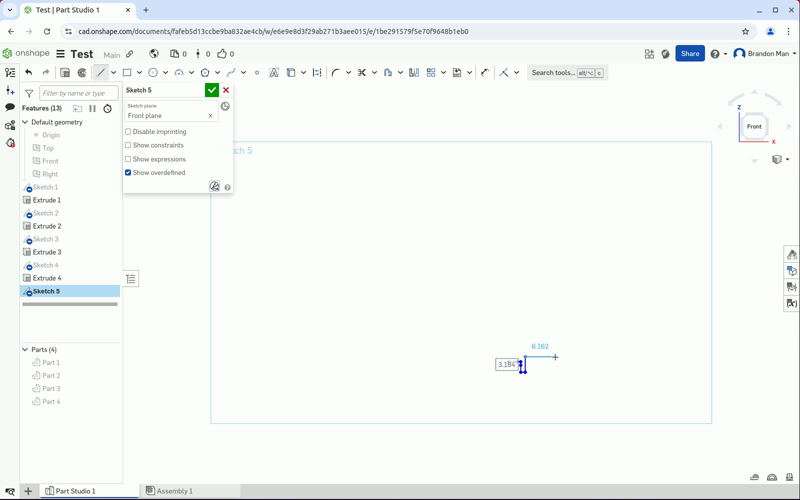
mouse_move(508, 356)
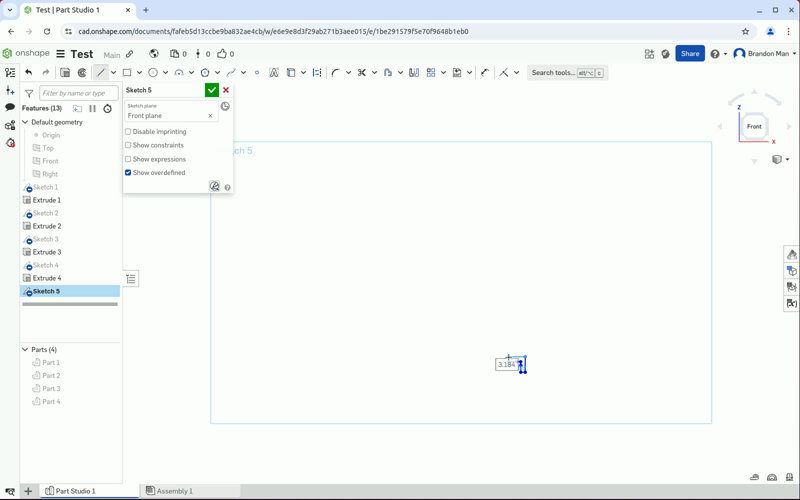
click(508, 356)
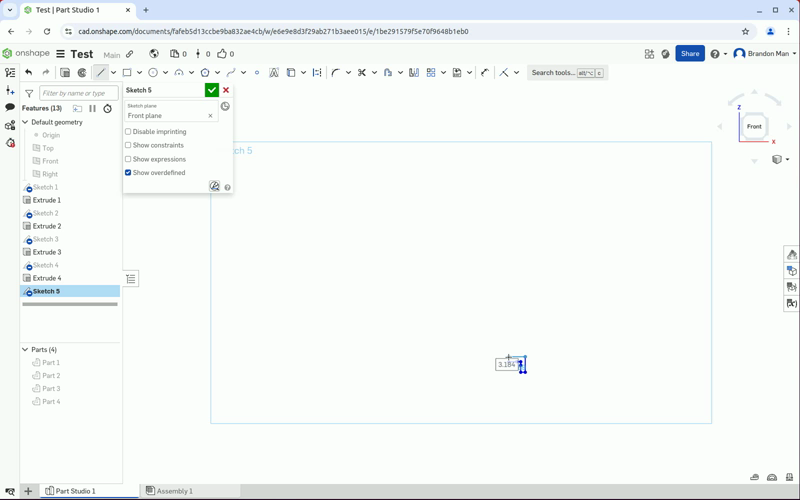
key_up(shift)
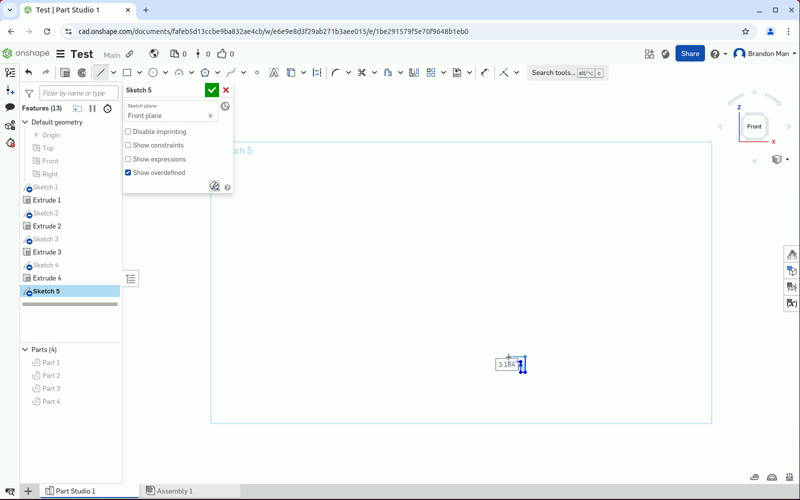
mouse_move(538, 356)
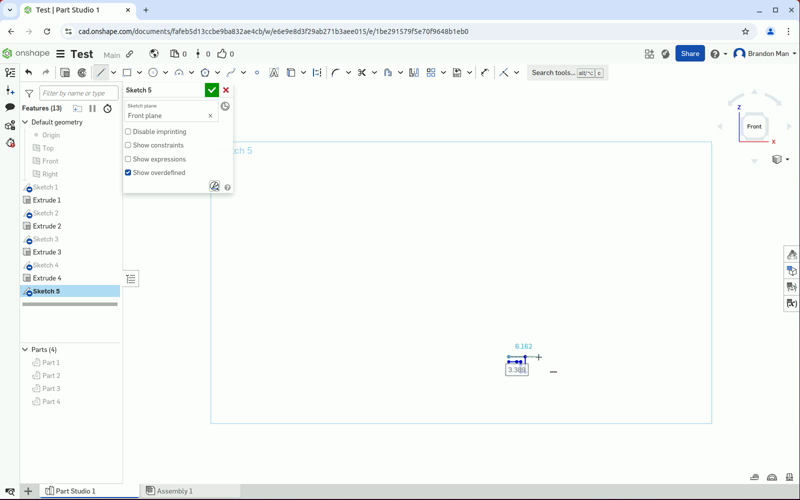
key_down(shift)
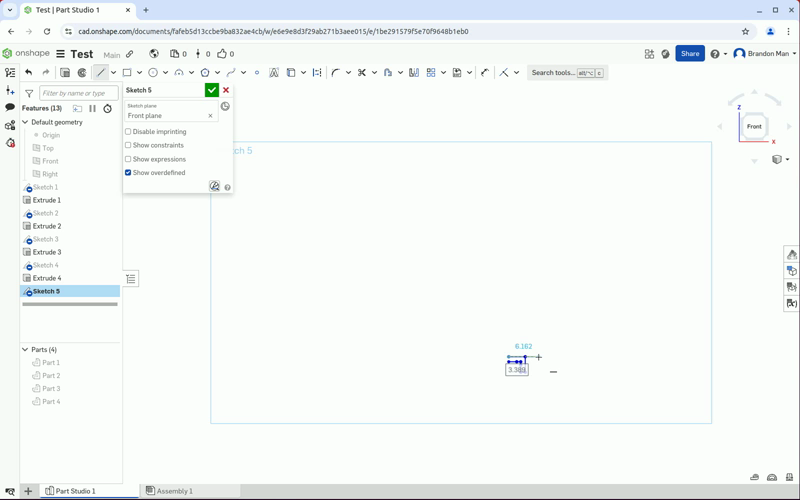
mouse_move(508, 361)
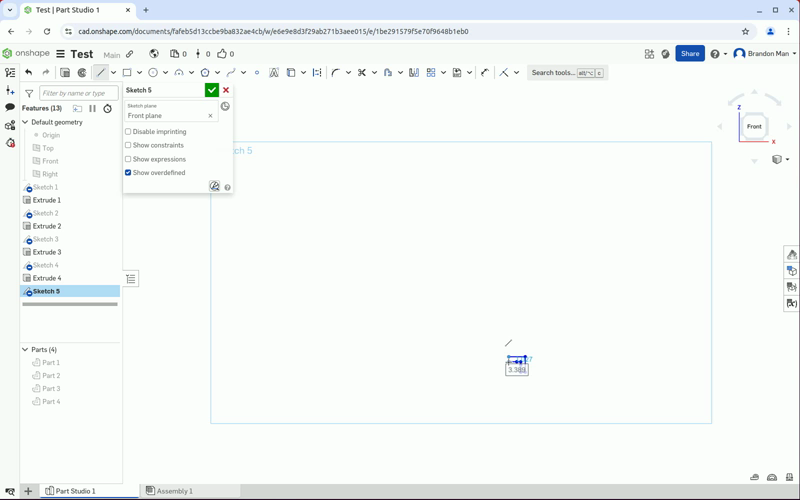
scroll(6)
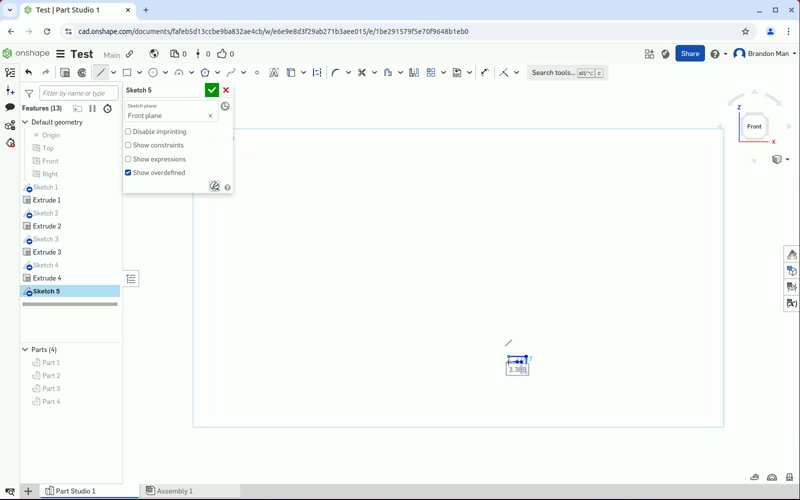
scroll(6)
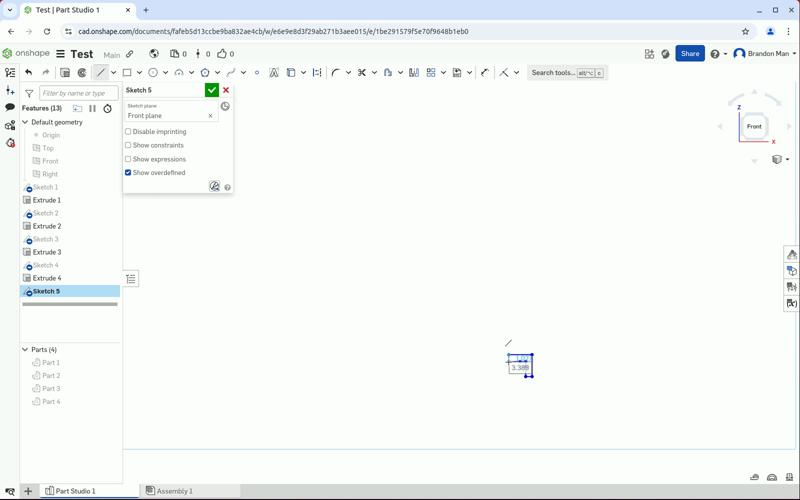
scroll(6)
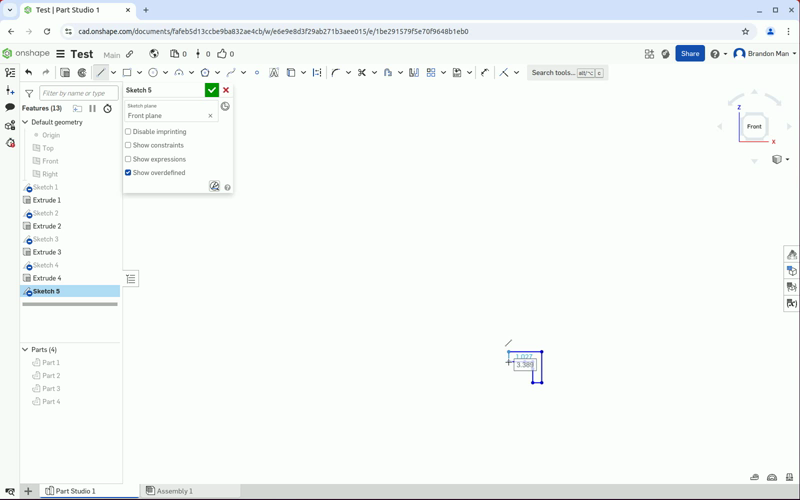
scroll(6)
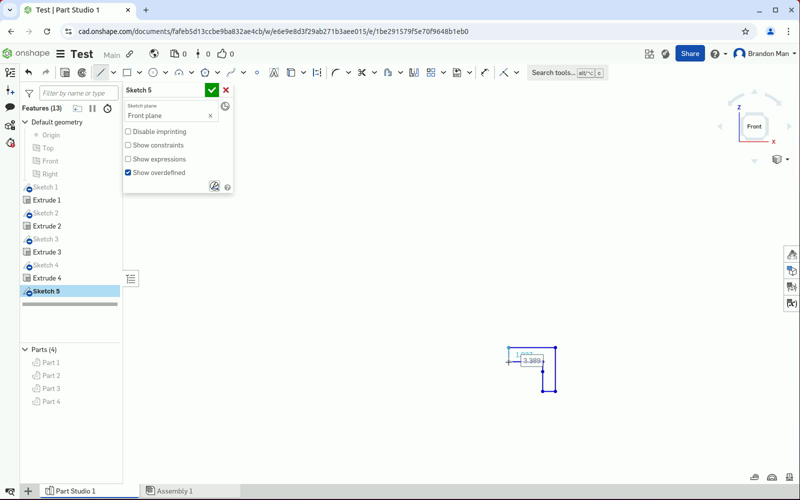
scroll(6)
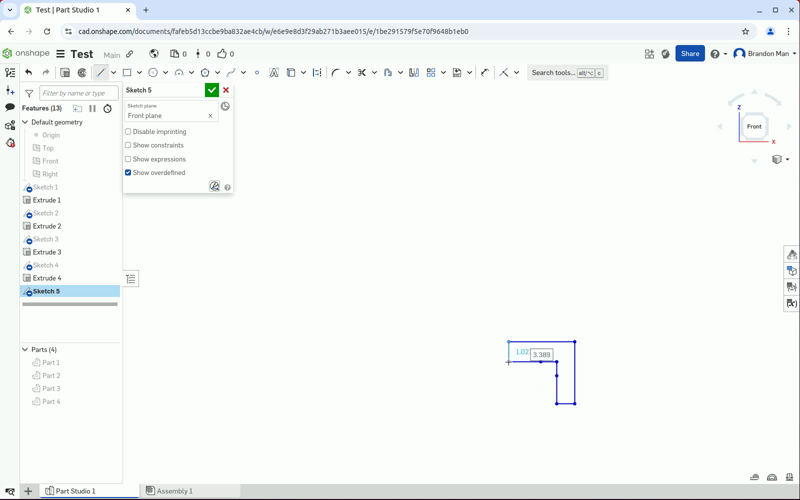
scroll(6)
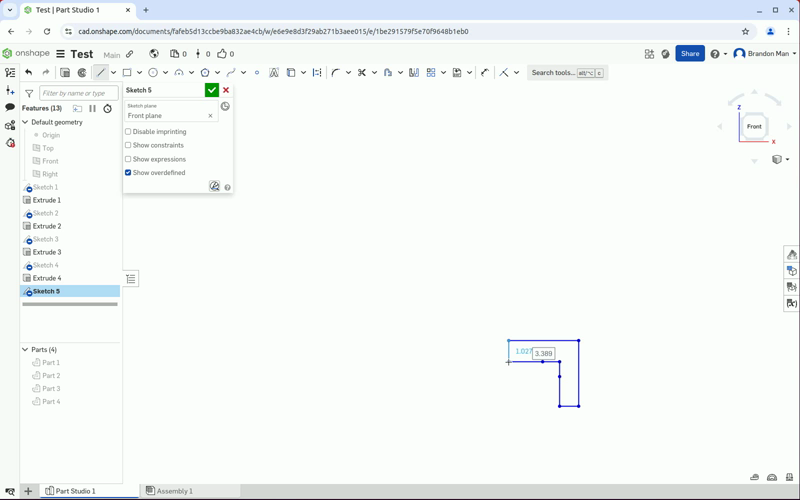
scroll(6)
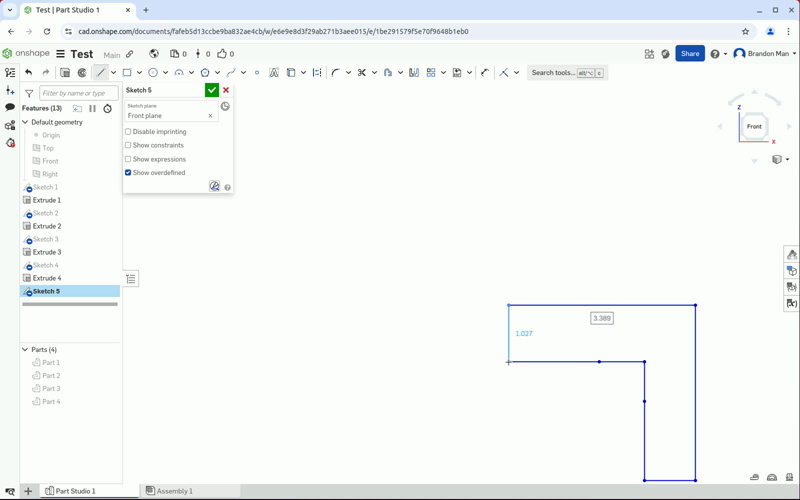
key_up(shift)
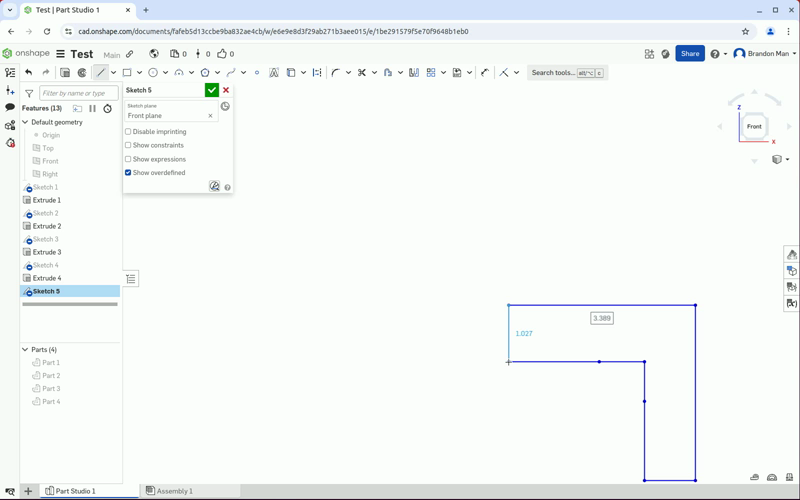
click(508, 361)
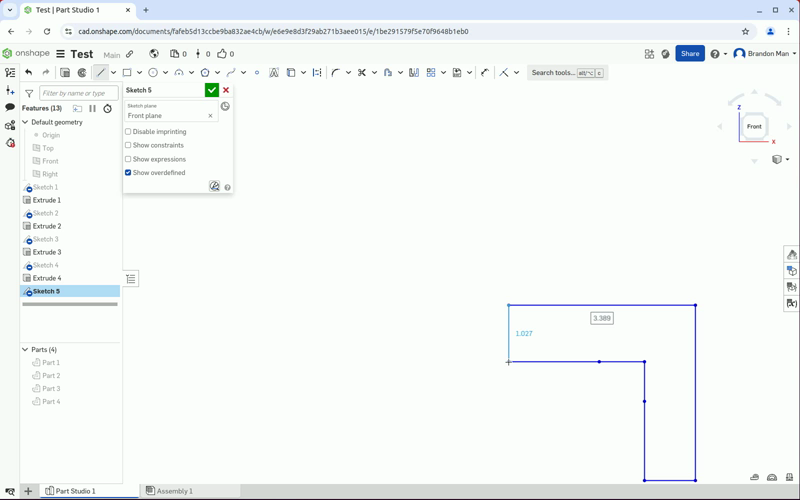
scroll(-6)
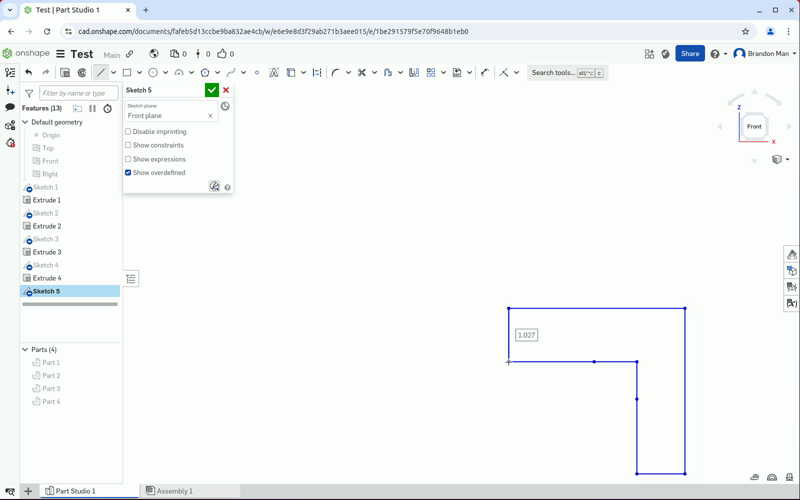
scroll(-6)
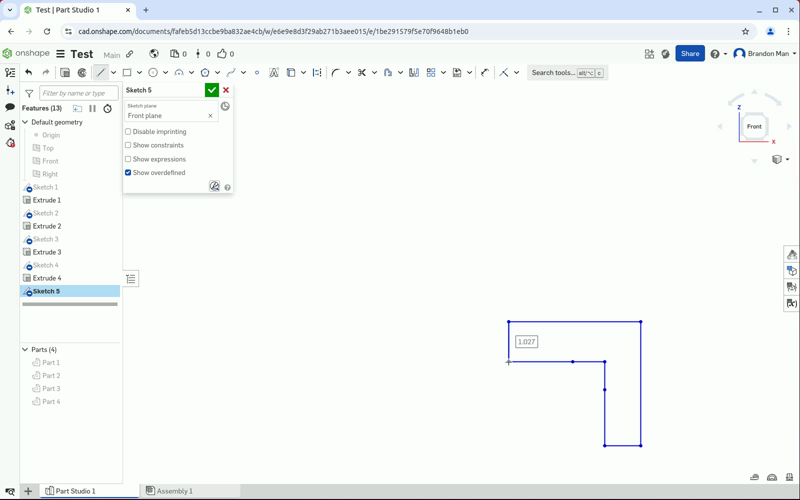
scroll(-6)
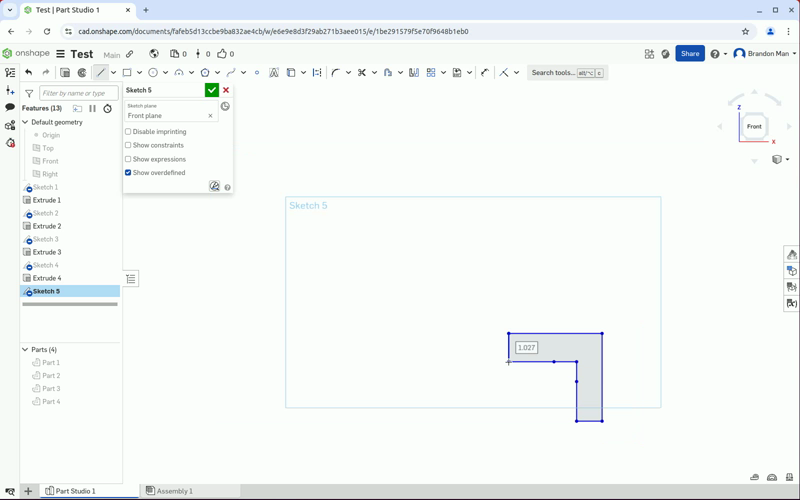
scroll(-6)
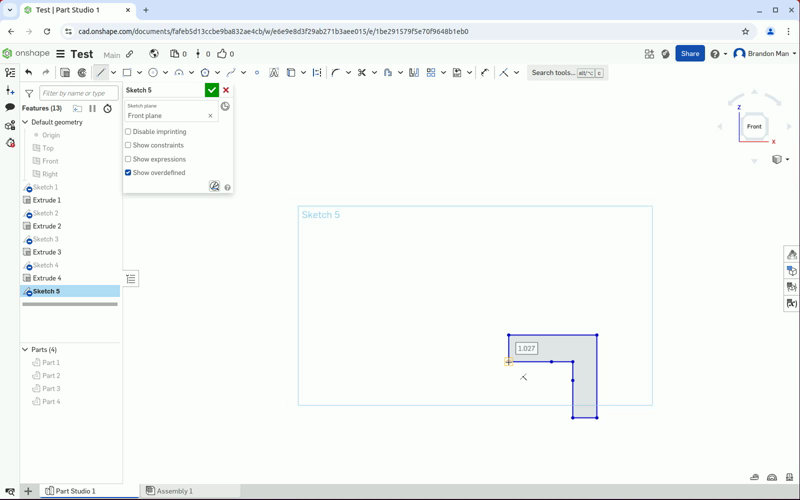
scroll(-6)
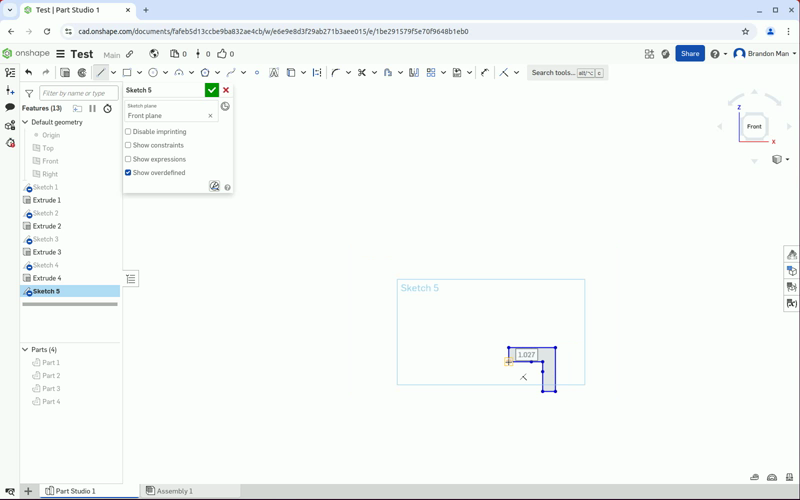
scroll(-6)
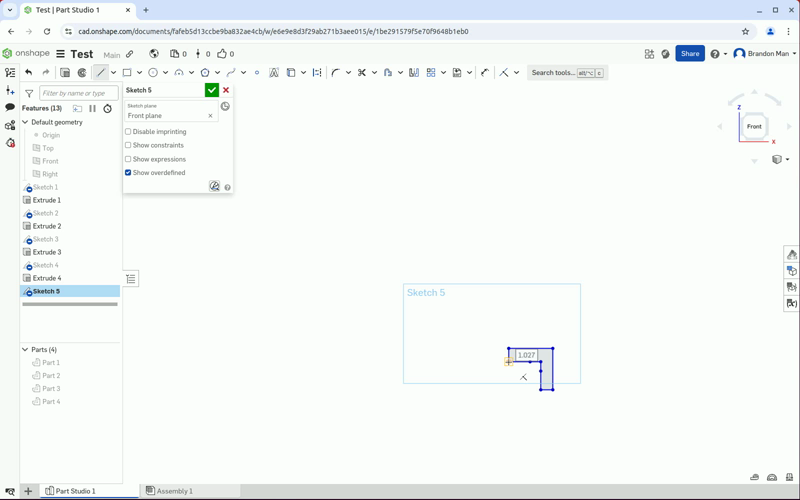
scroll(-6)
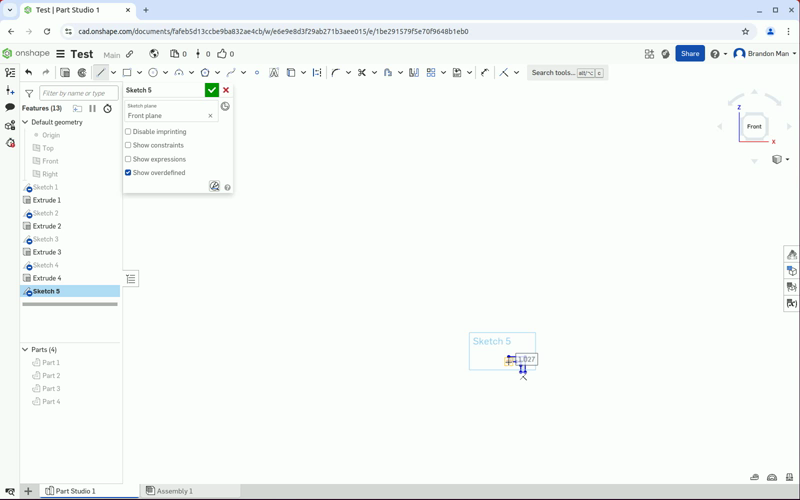
key(esc)
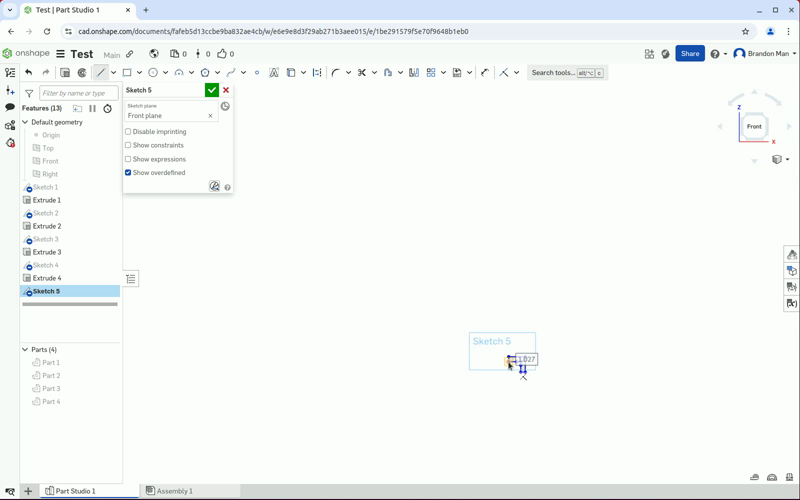
mouse_move(509, 358)
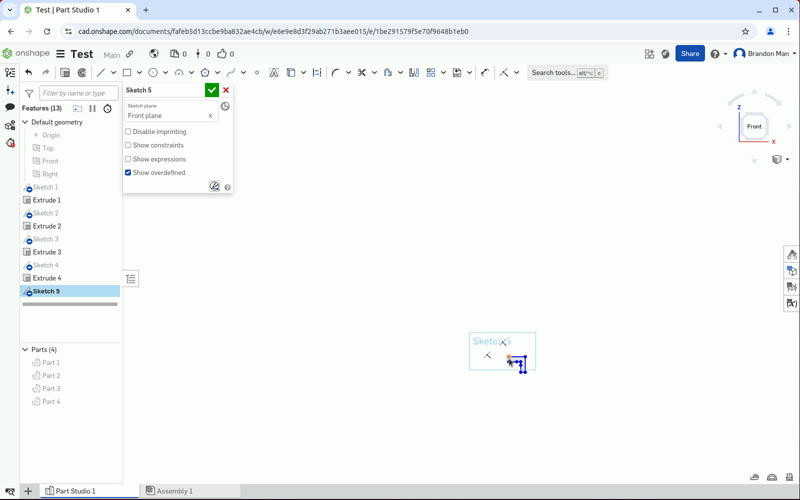
scroll(6)
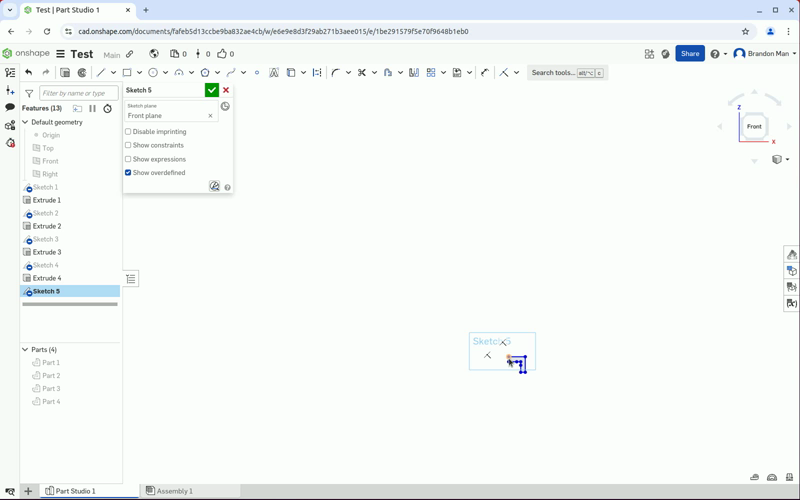
scroll(6)
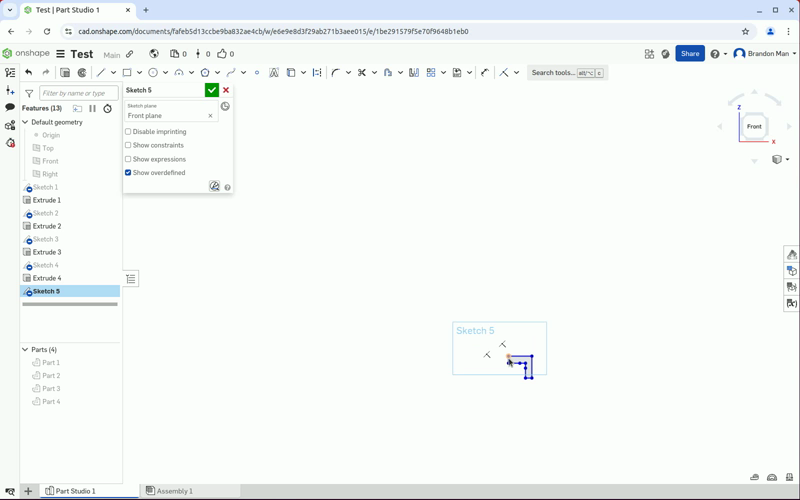
scroll(6)
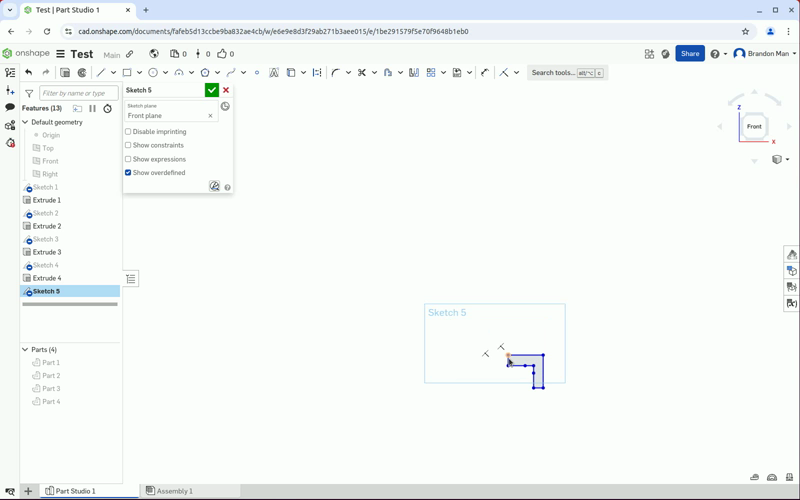
scroll(6)
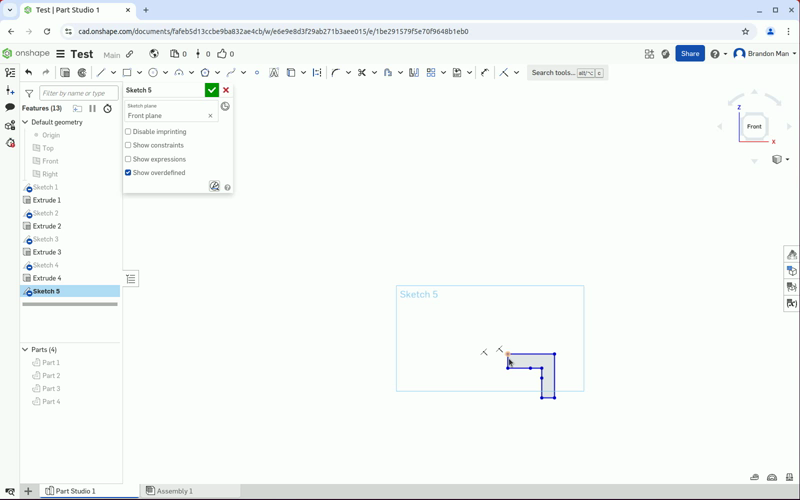
scroll(6)
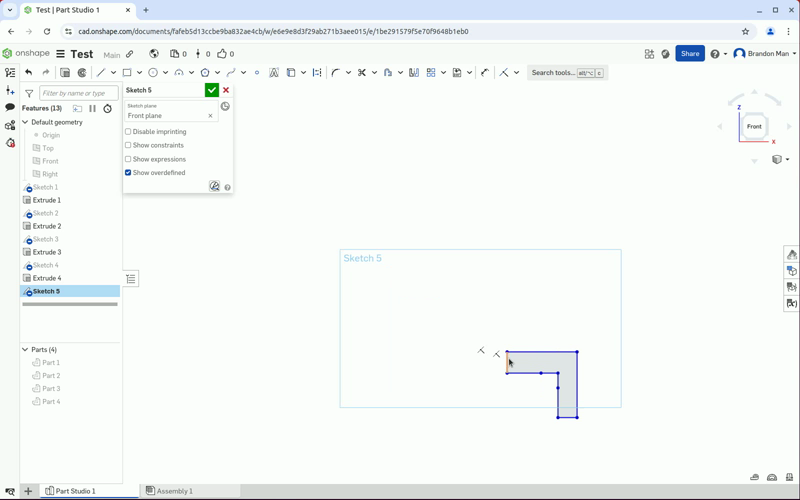
scroll(6)
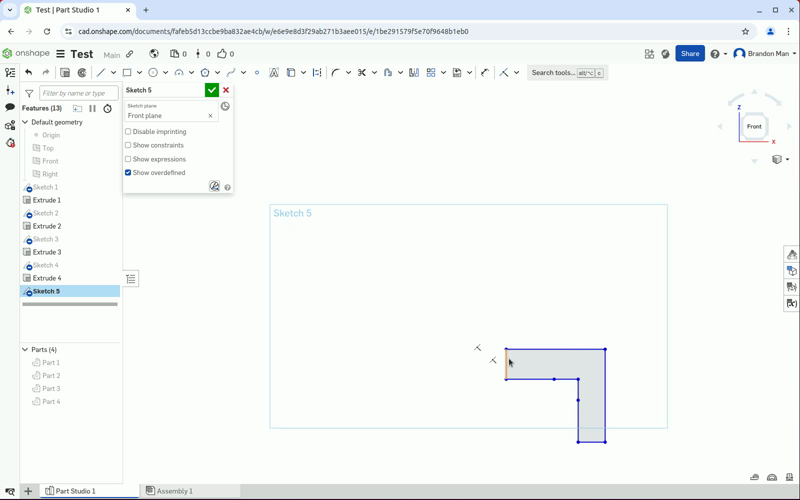
scroll(6)
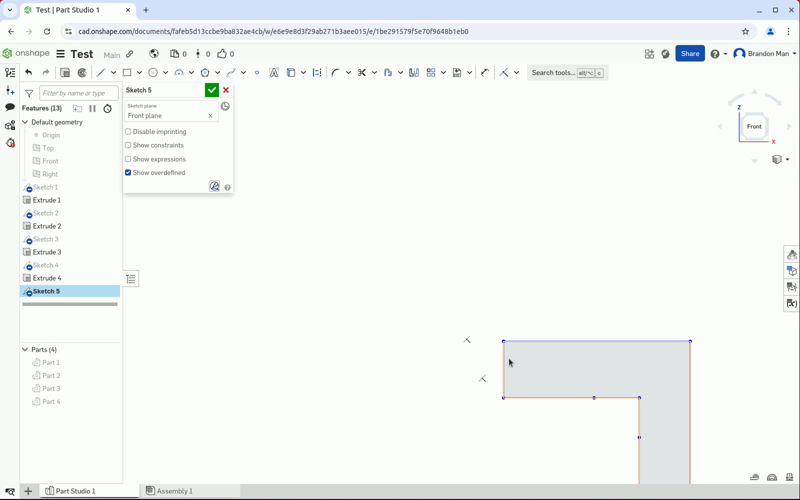
click(509, 358)
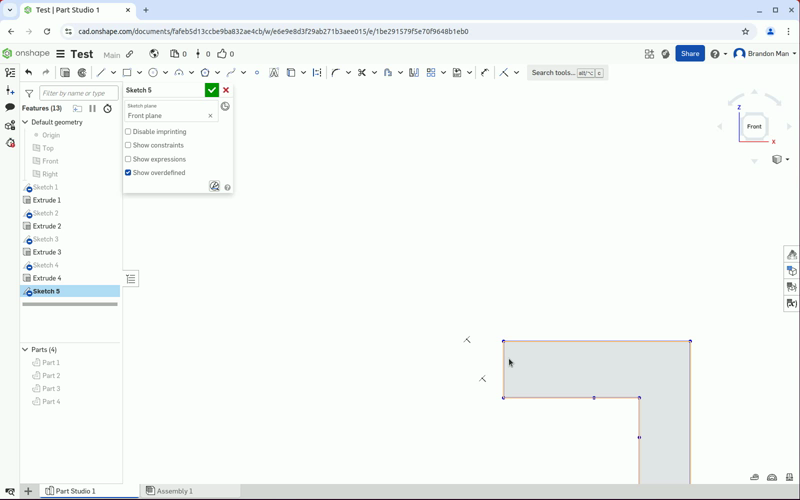
scroll(-6)
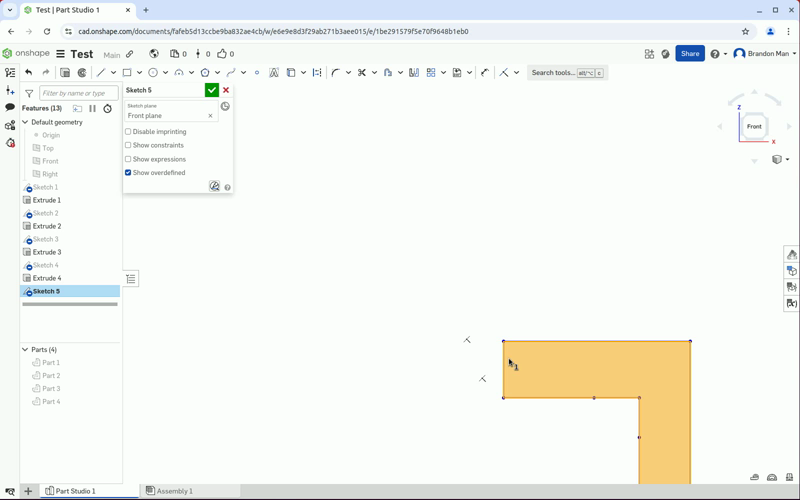
scroll(-6)
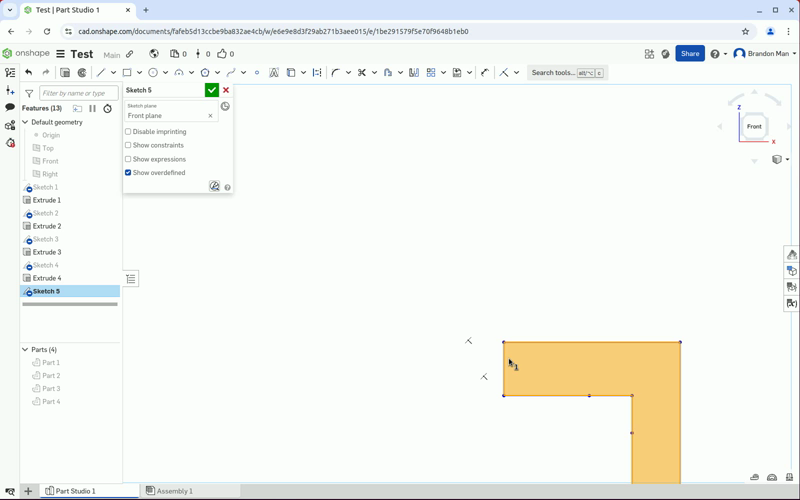
scroll(-6)
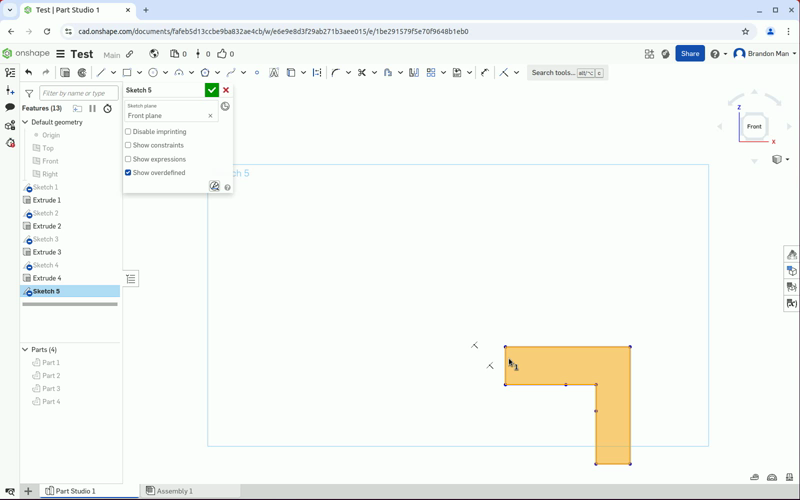
scroll(-6)
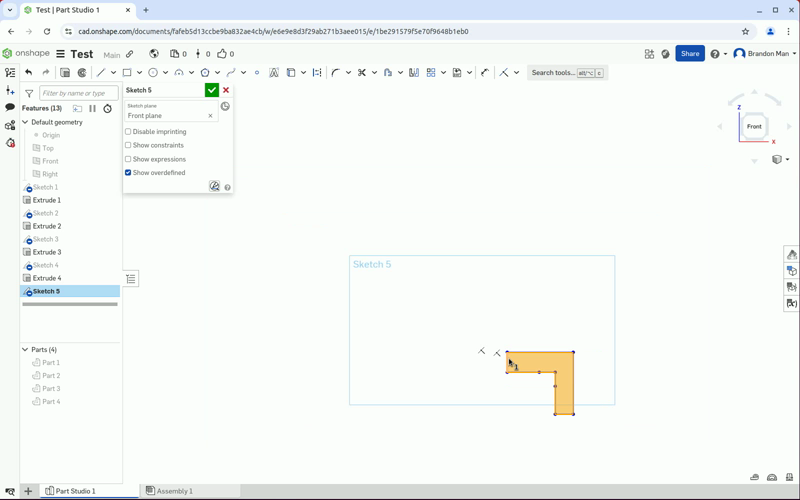
scroll(-6)
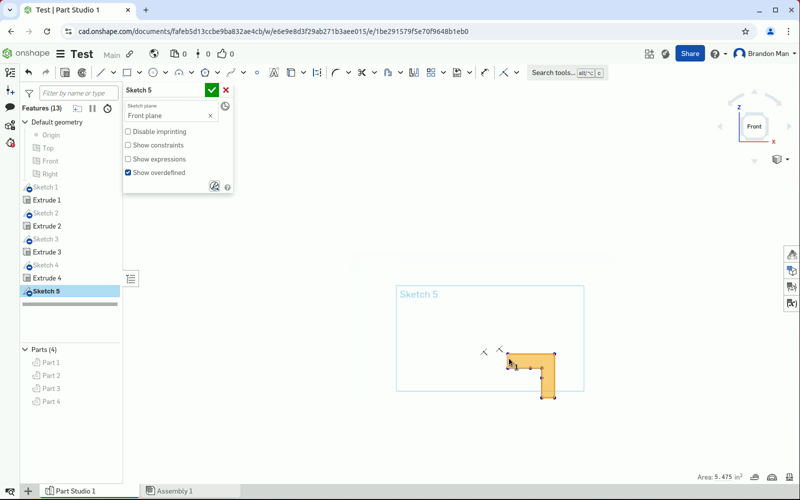
scroll(-6)
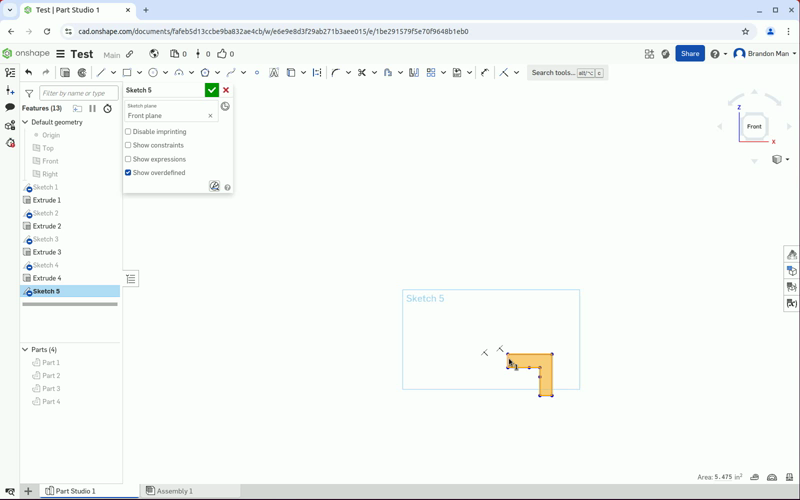
scroll(-6)
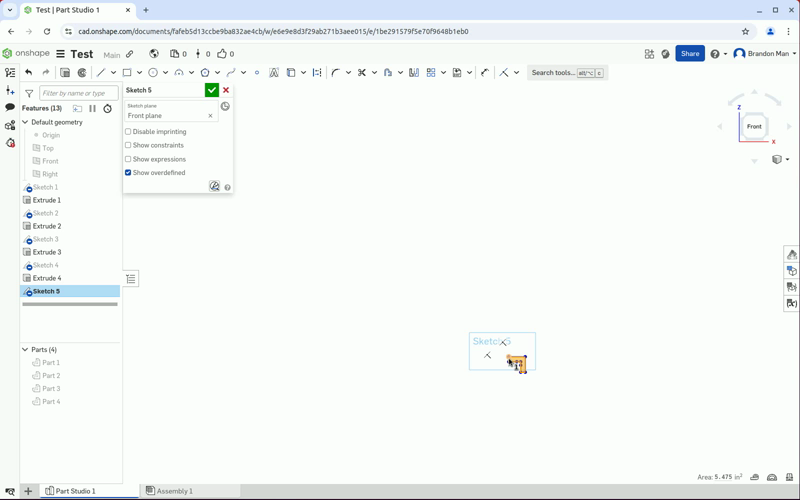
mouse_move(73, 352)
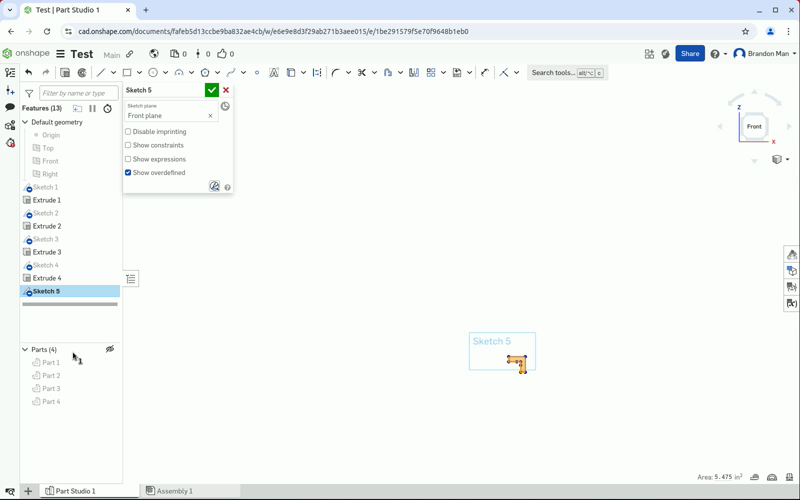
key(shift+y)
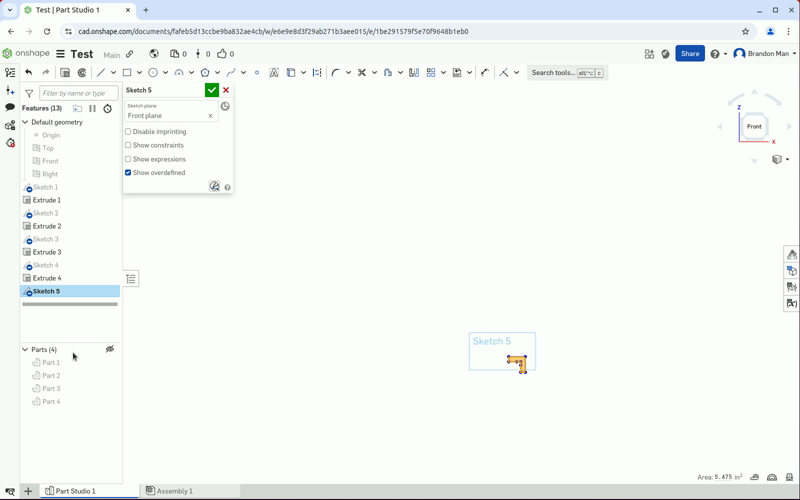
key(shift+e)
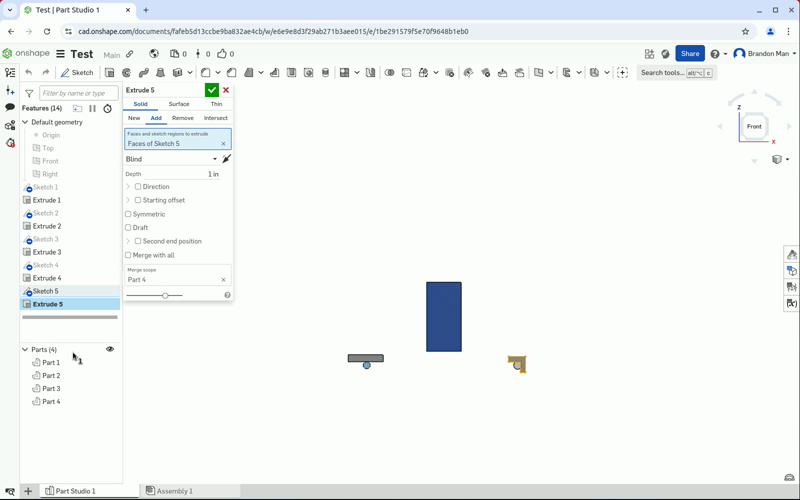
mouse_move(143, 106)
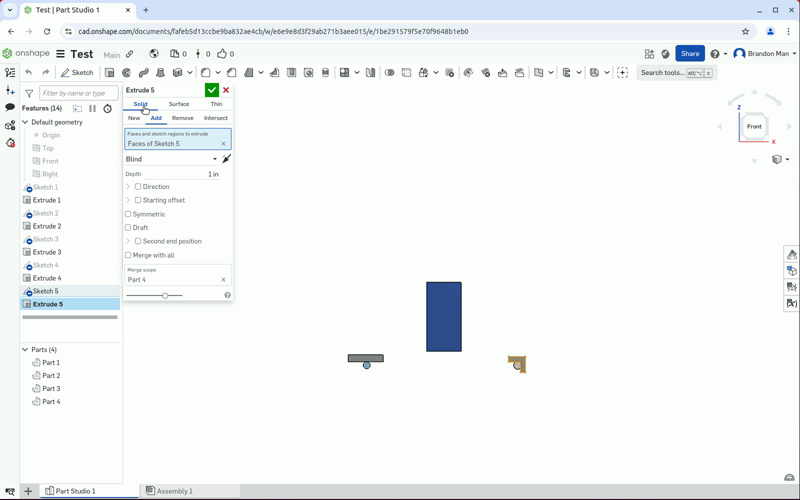
click(143, 106)
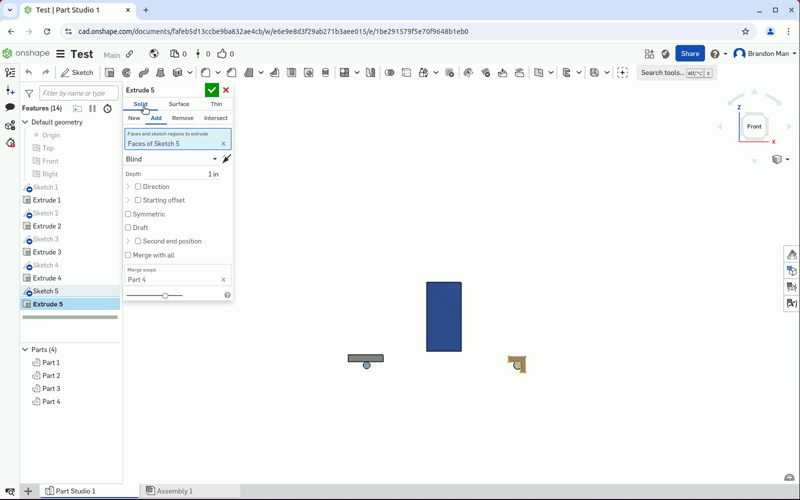
mouse_move(137, 120)
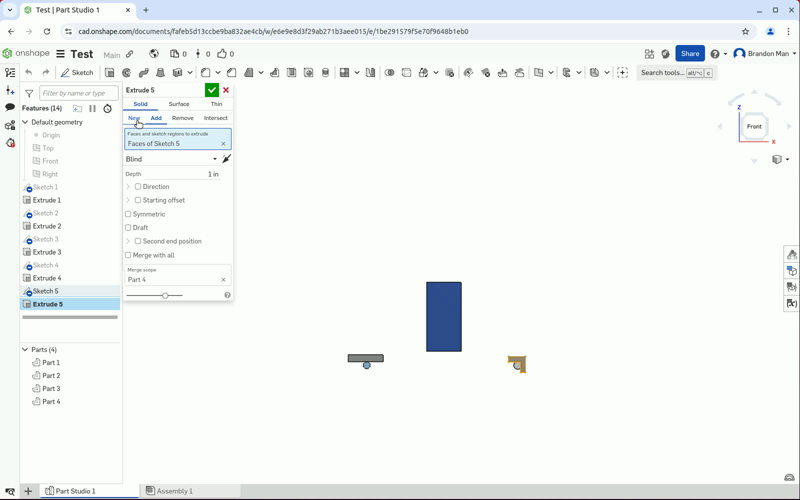
click(137, 120)
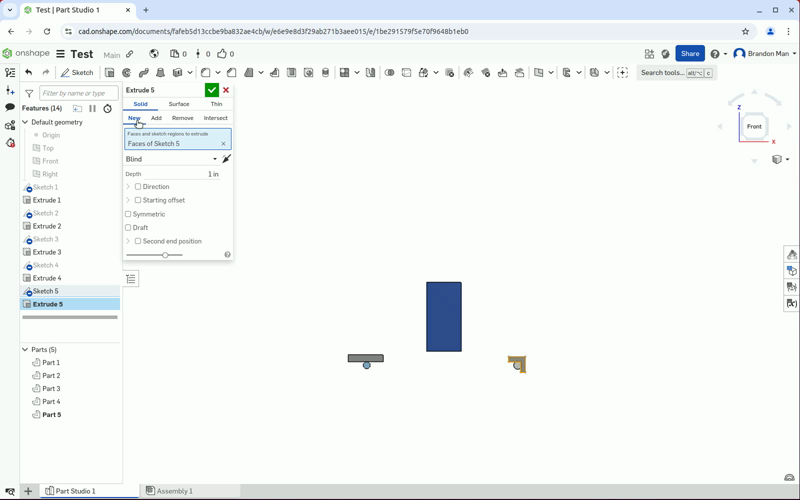
key(tab, 4)
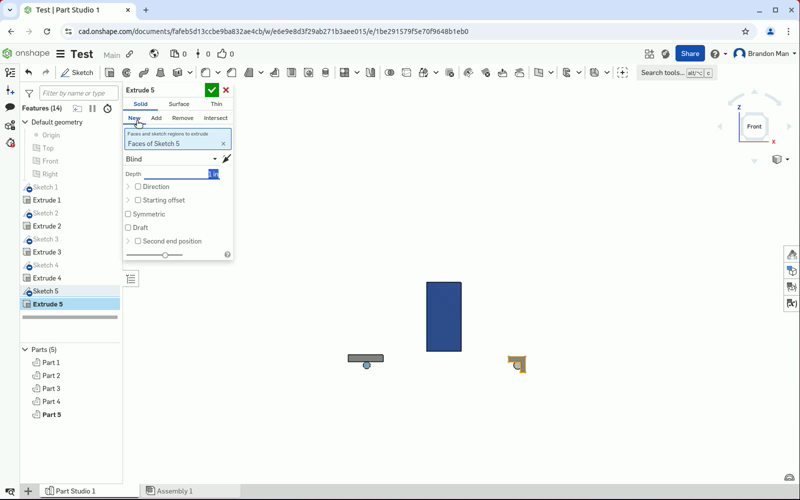
text(0.241)
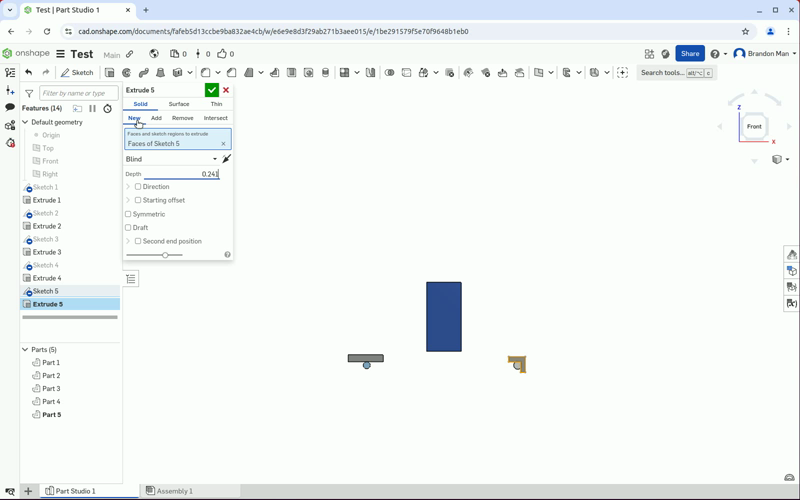
key(enter)
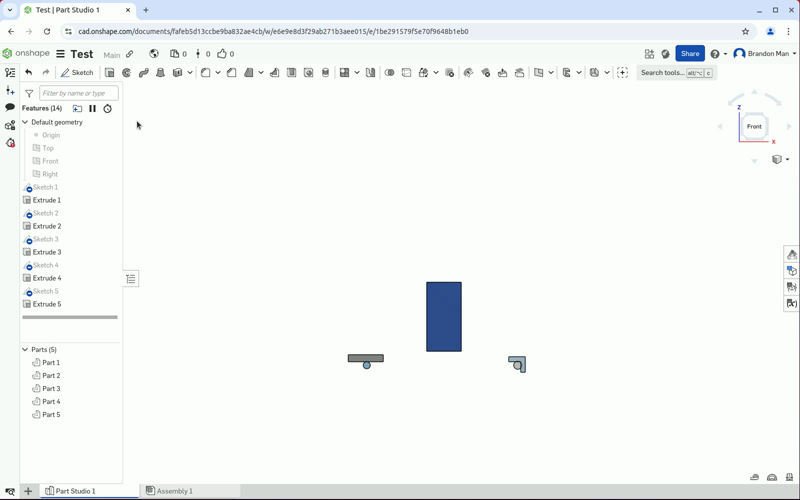
key(shift+h)
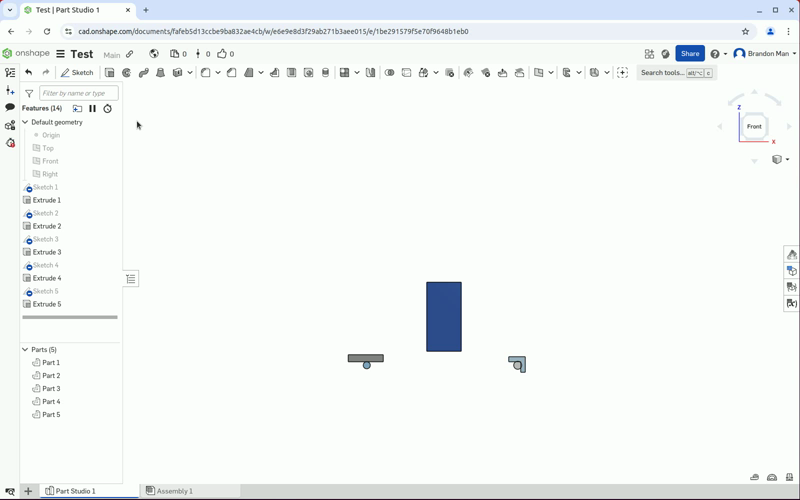
key(shift+h)
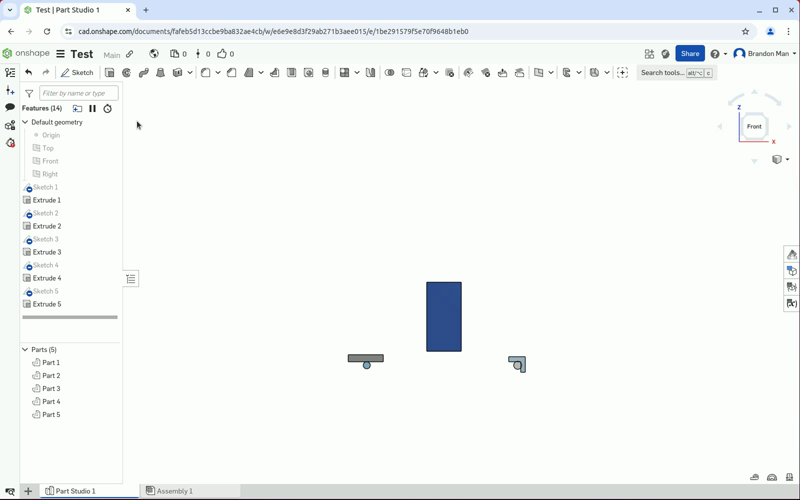
mouse_move(73, 189)
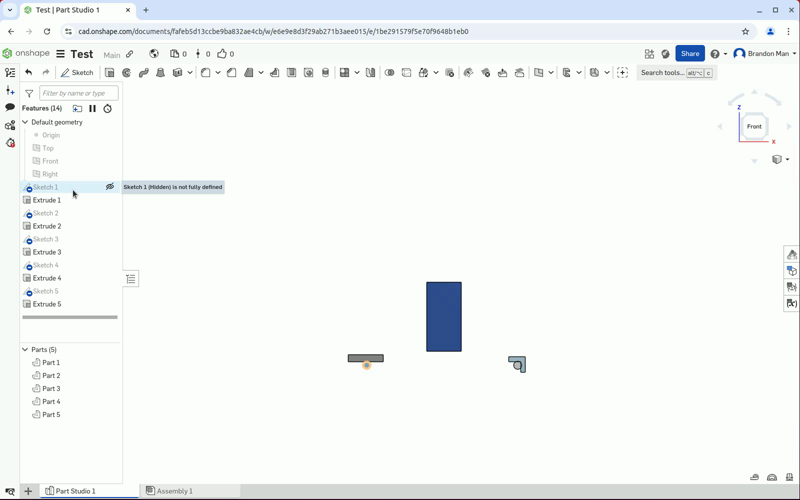
click(73, 189)
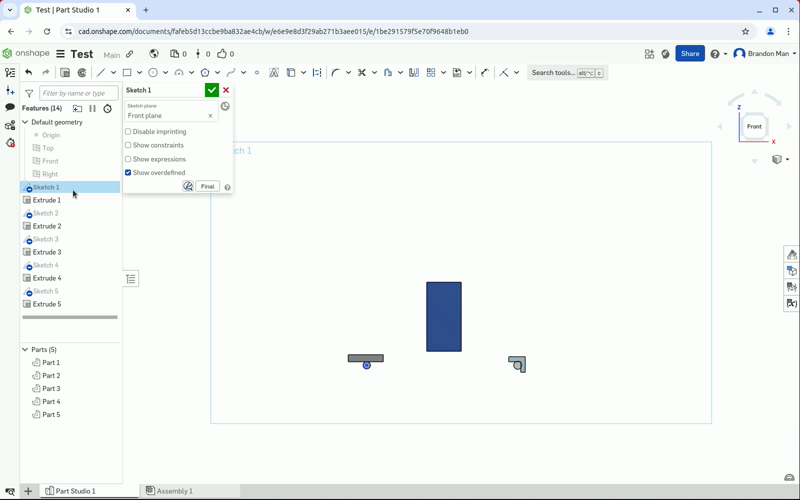
mouse_move(229, 92)
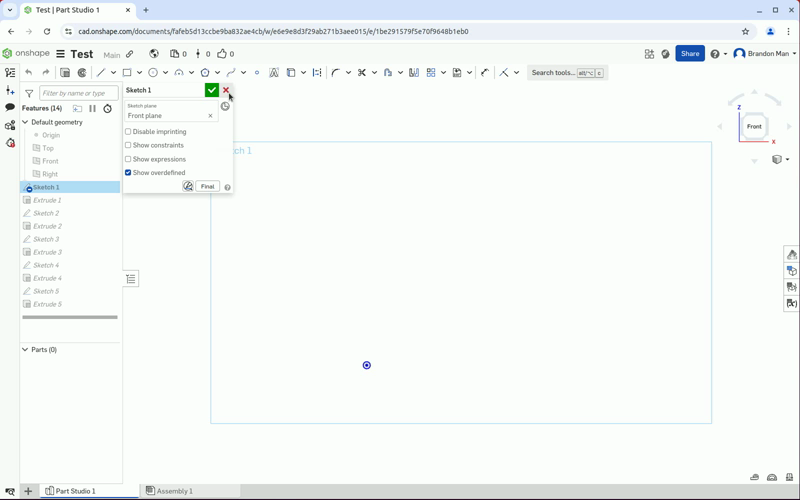
click(229, 92)
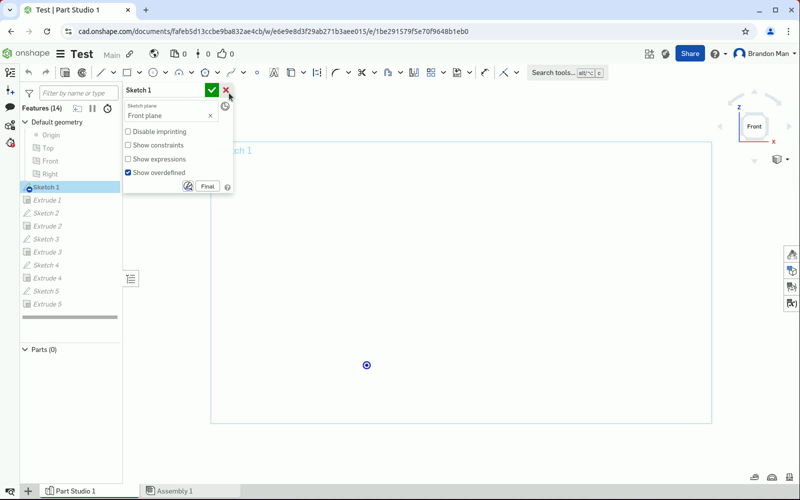
key(shift+s)
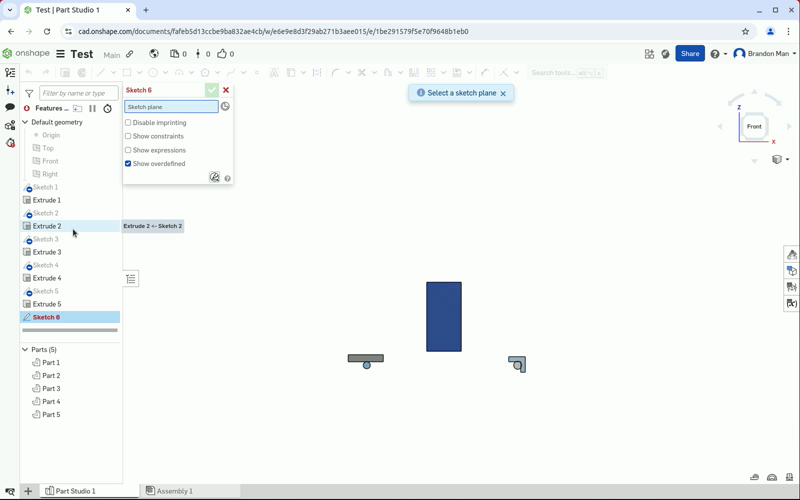
scroll(3)
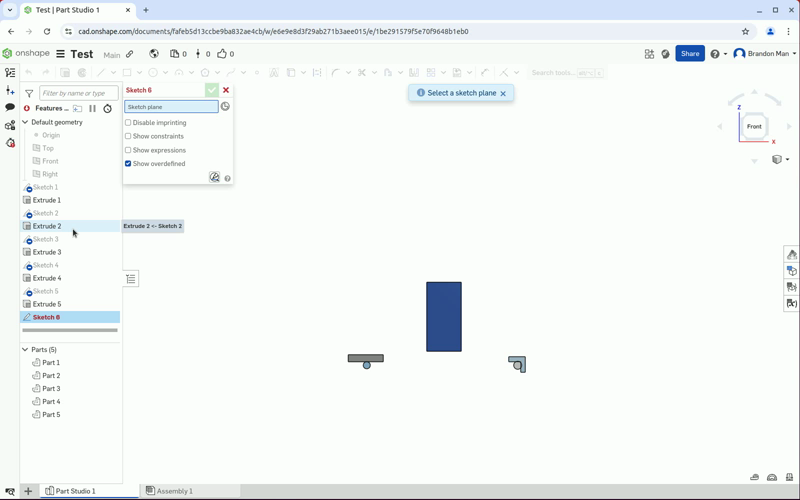
mouse_move(73, 163)
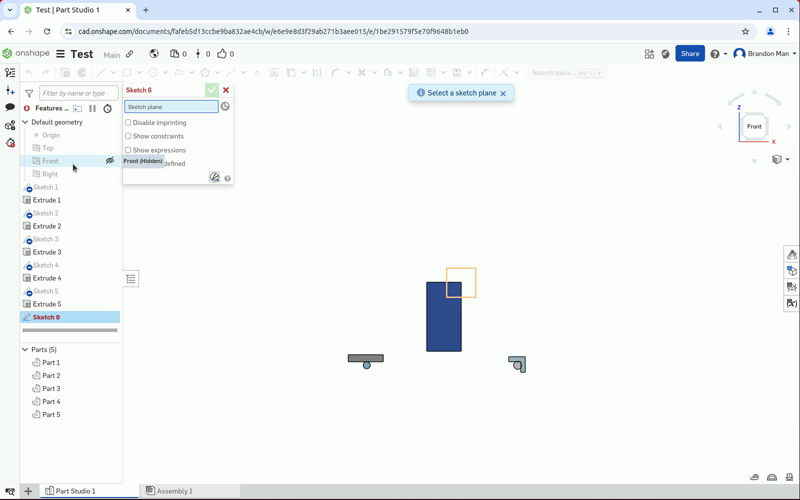
click(73, 163)
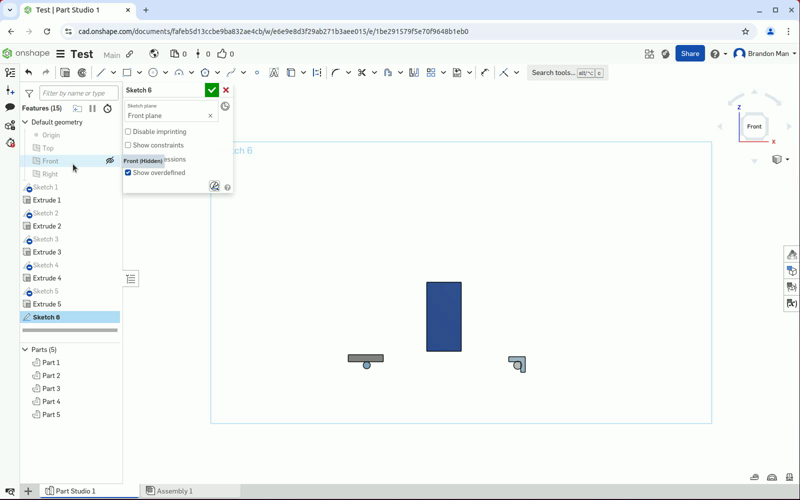
mouse_move(73, 352)
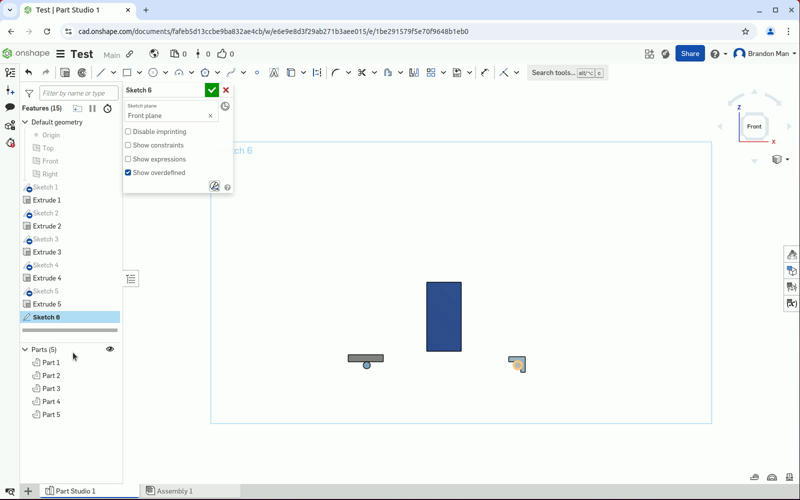
key(y)
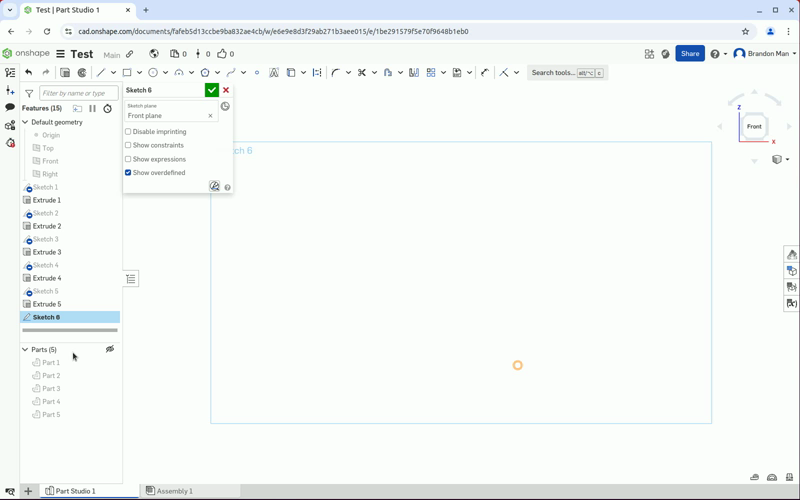
key(a)
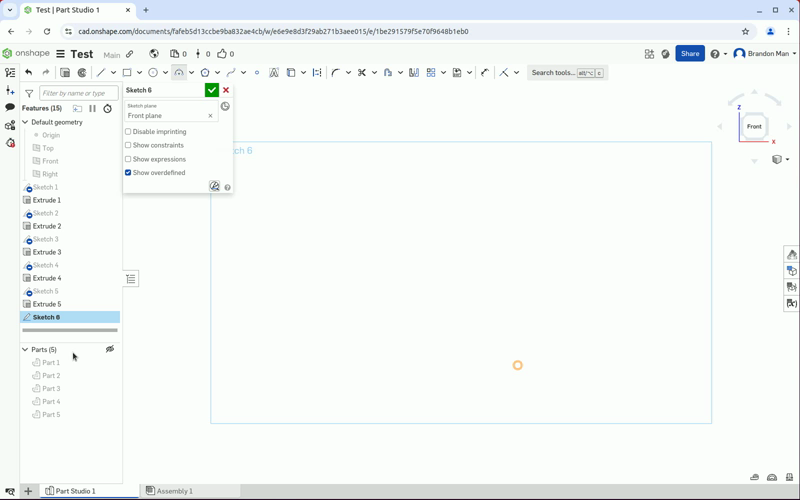
key_down(shift)
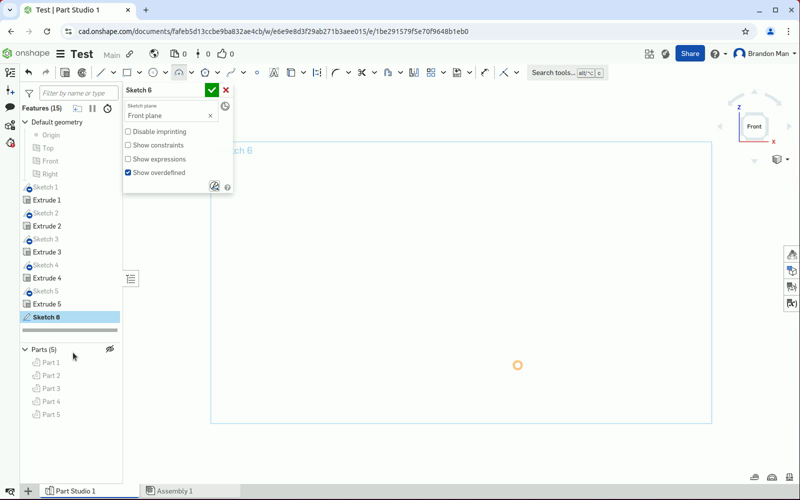
mouse_move(516, 361)
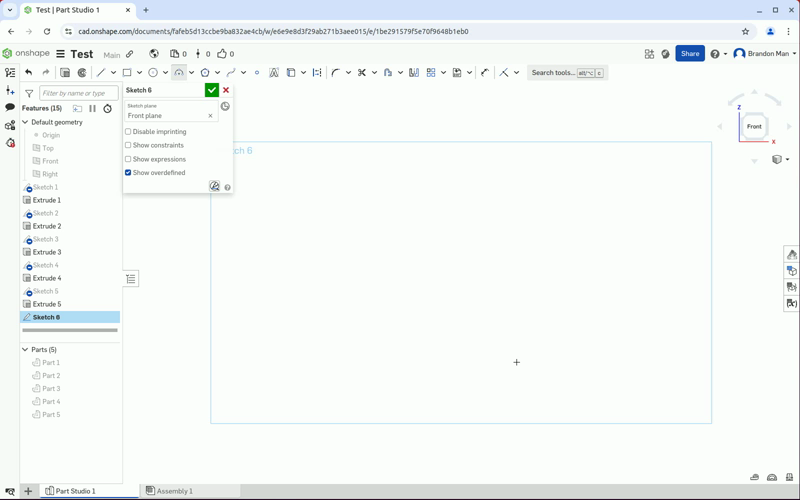
click(516, 361)
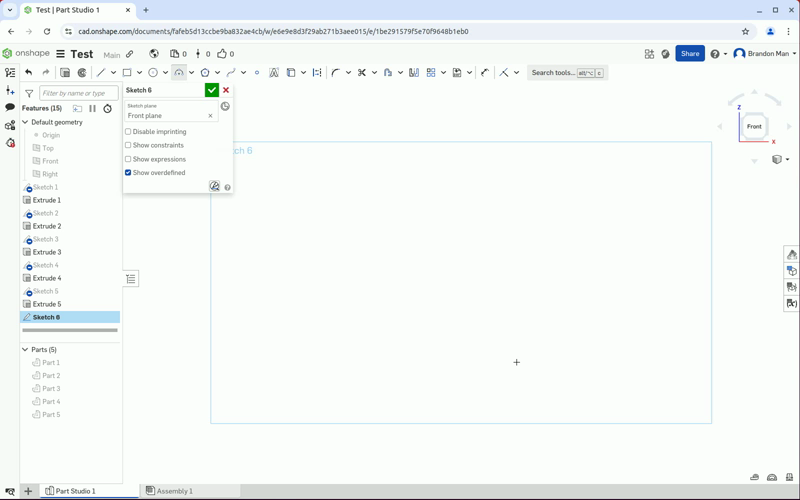
key_up(shift)
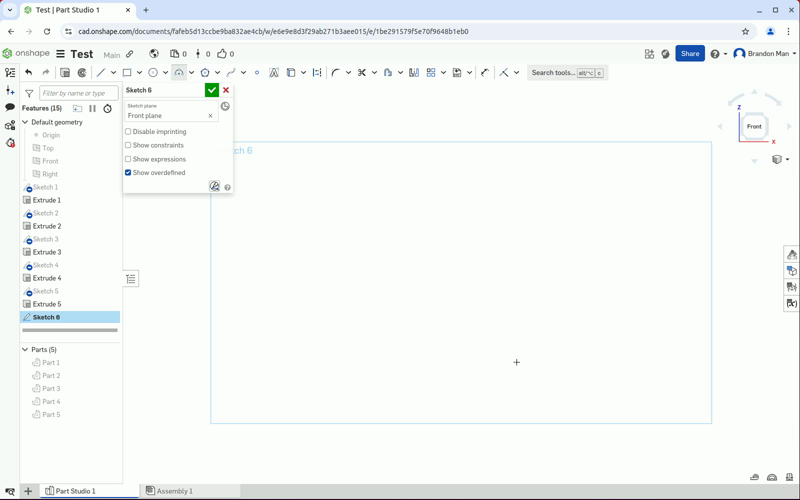
key_down(shift)
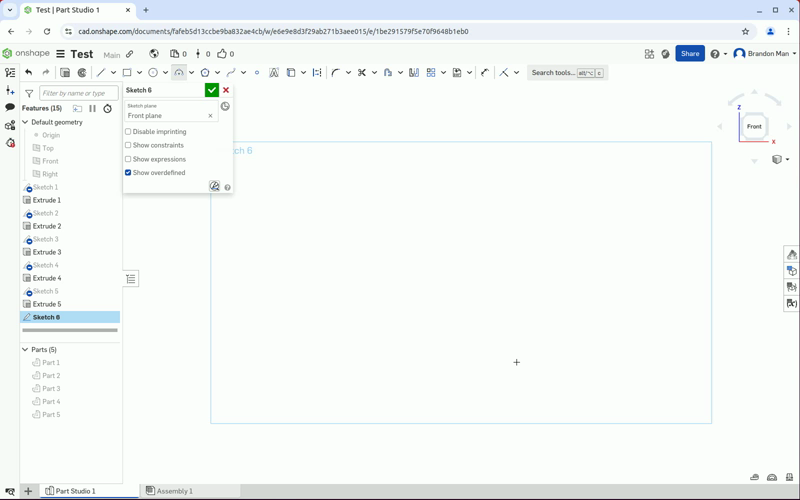
mouse_move(521, 366)
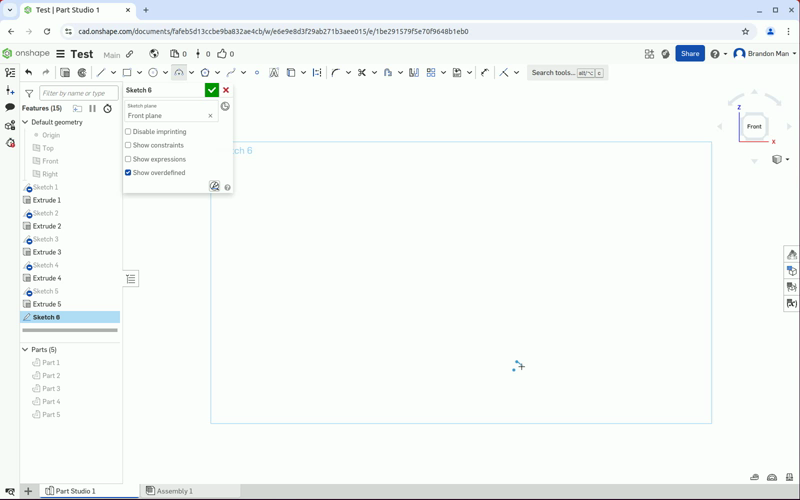
scroll(6)
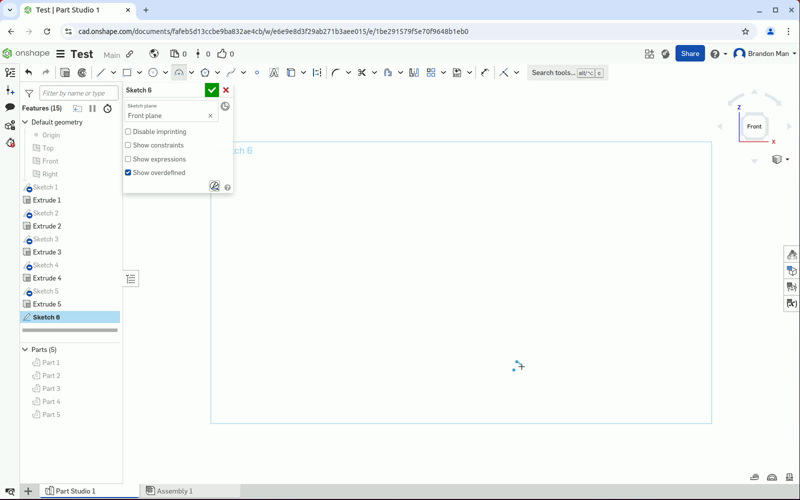
scroll(6)
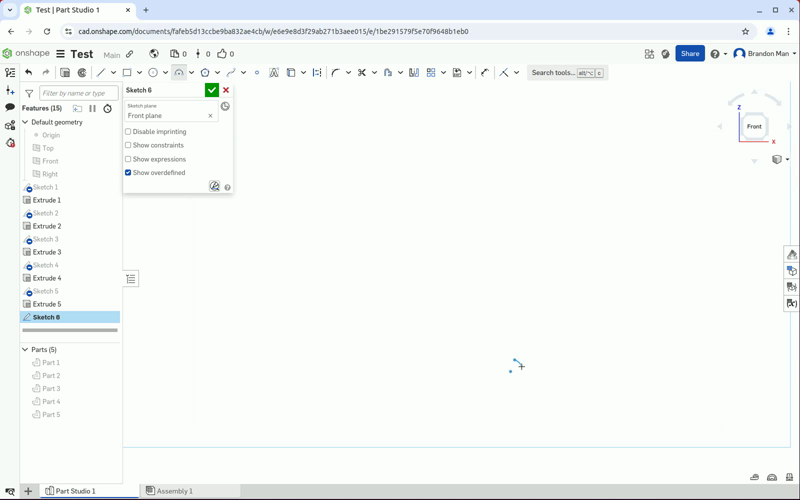
scroll(6)
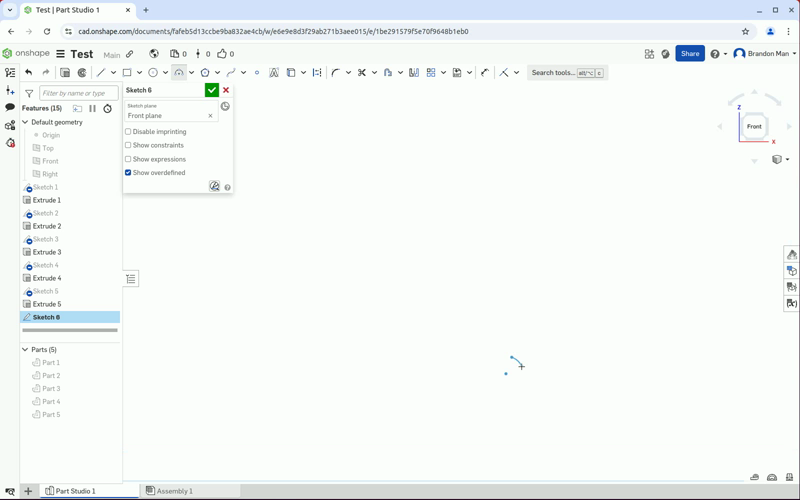
scroll(6)
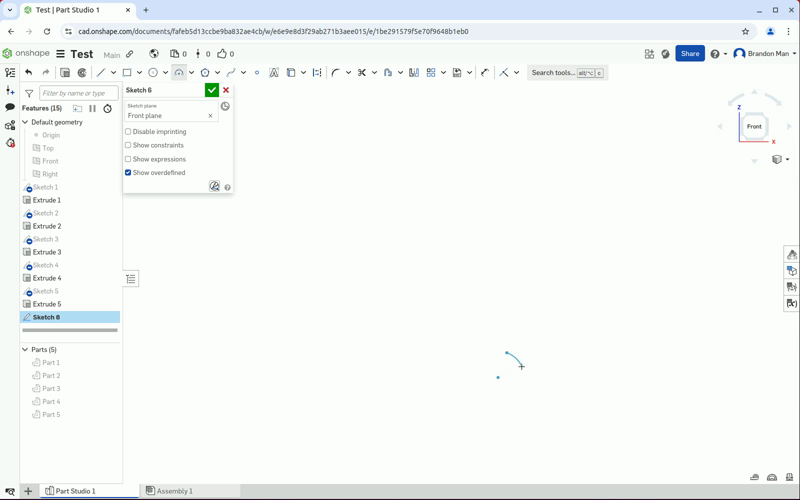
scroll(6)
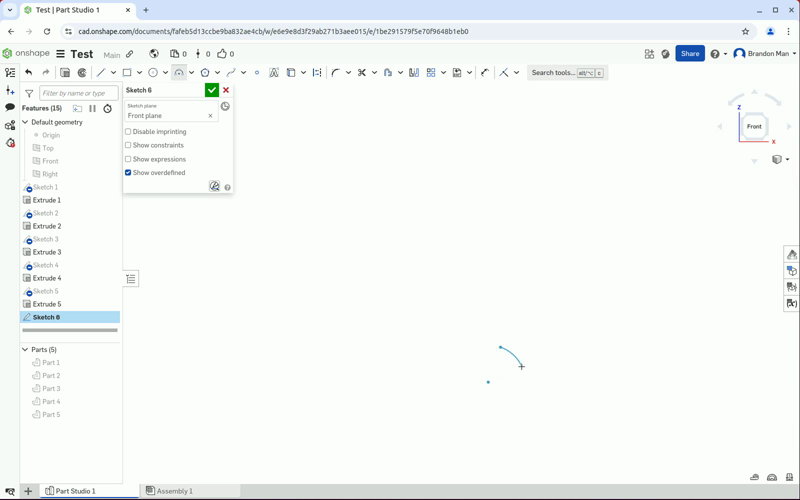
scroll(6)
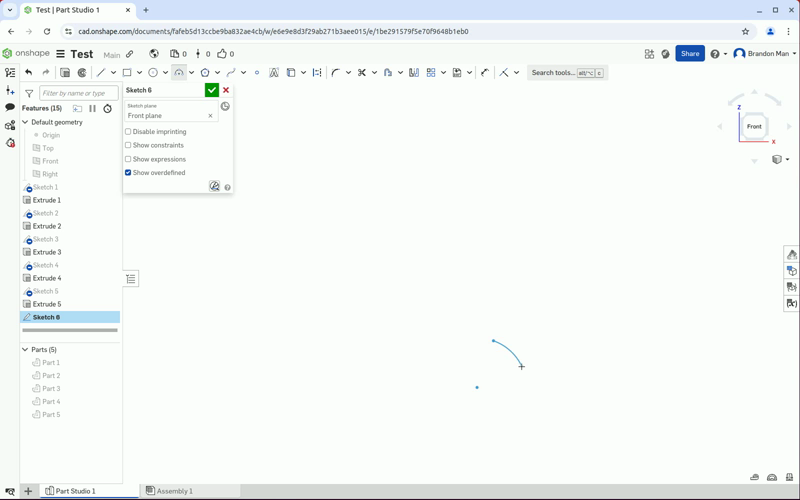
scroll(6)
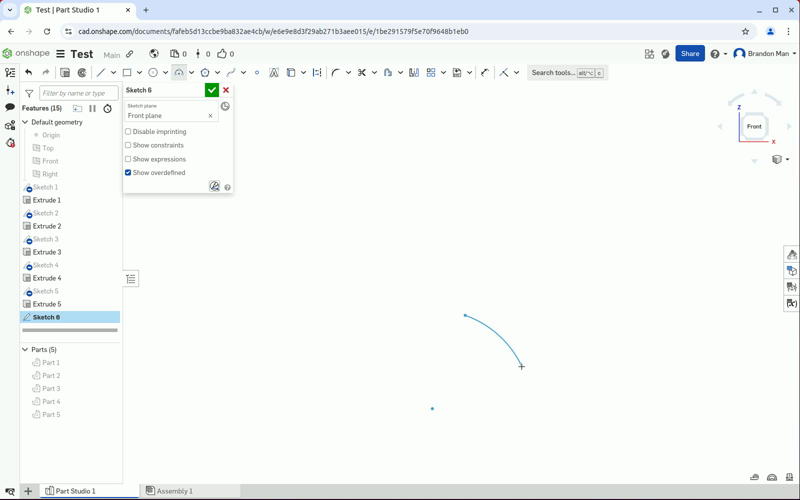
click(521, 366)
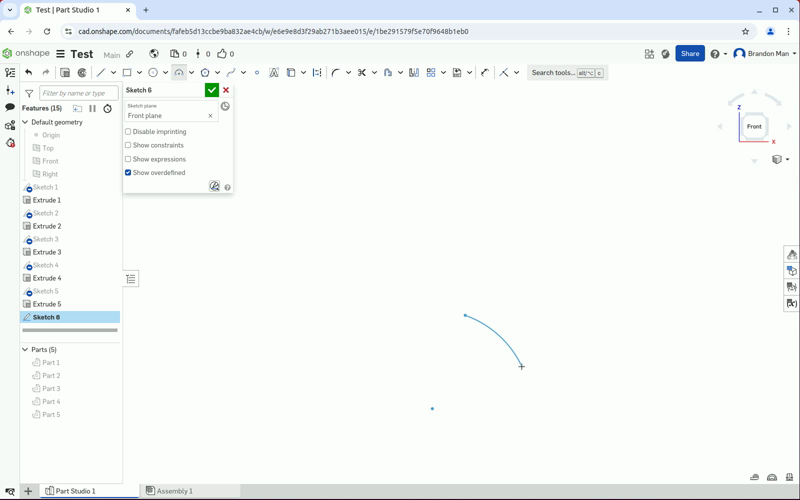
scroll(-6)
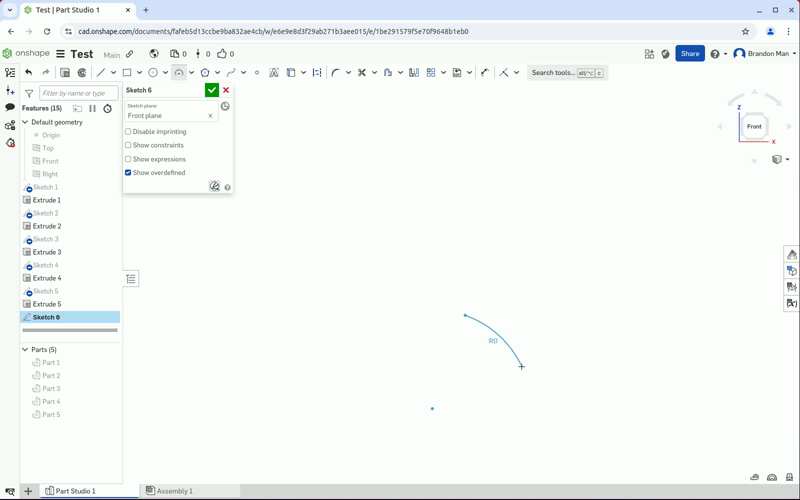
scroll(-6)
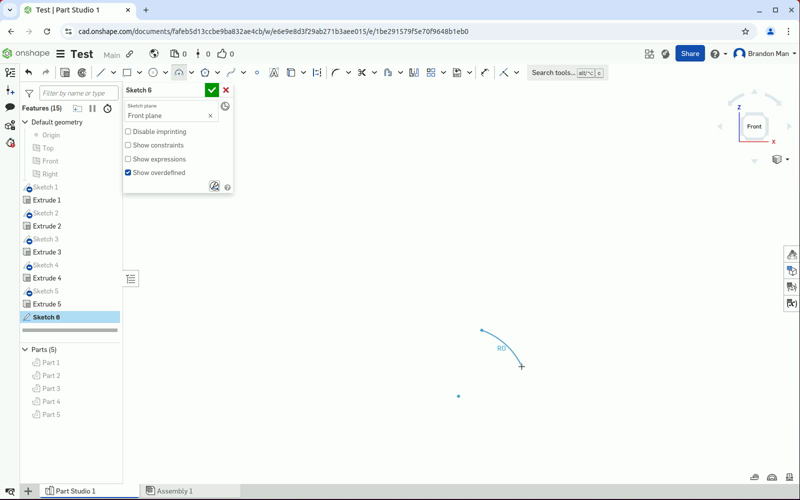
scroll(-6)
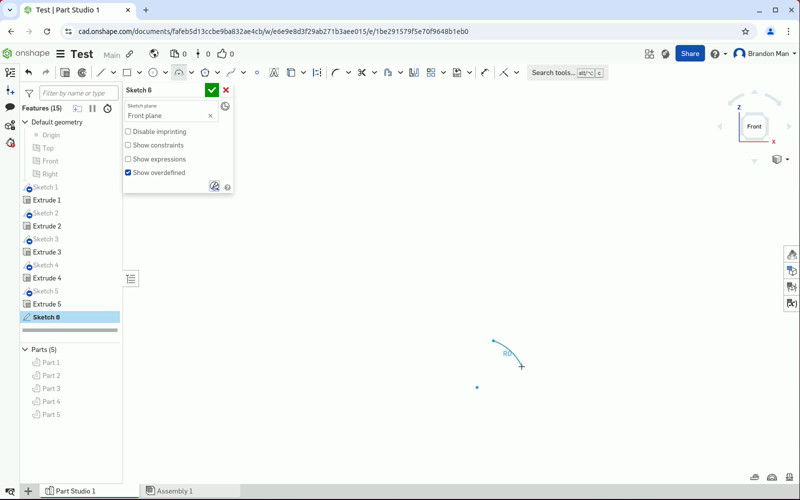
scroll(-6)
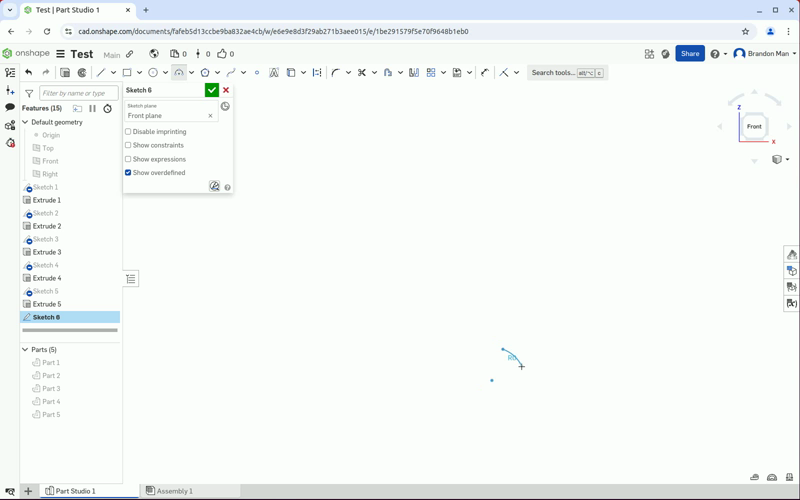
scroll(-6)
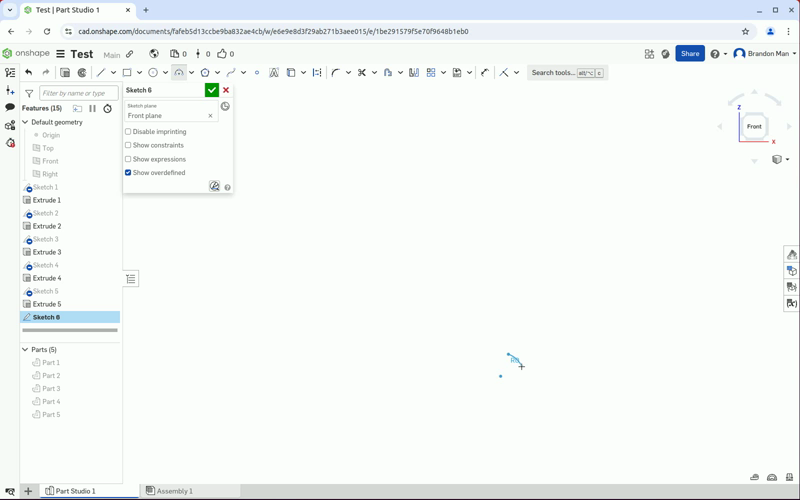
scroll(-6)
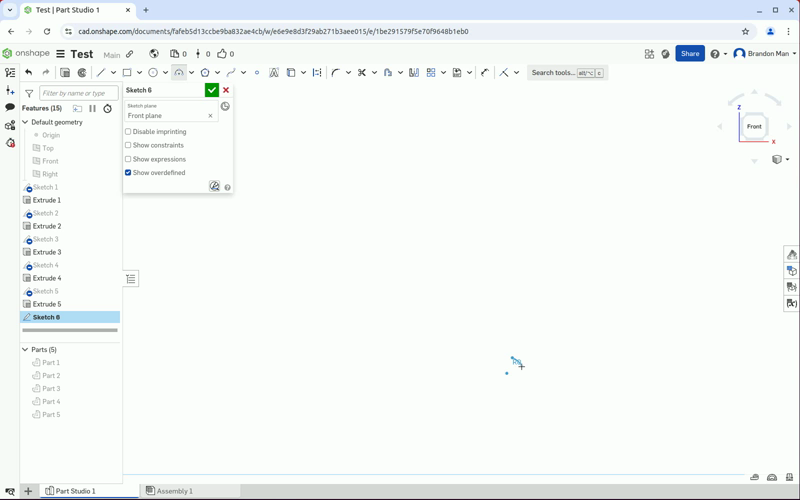
scroll(-6)
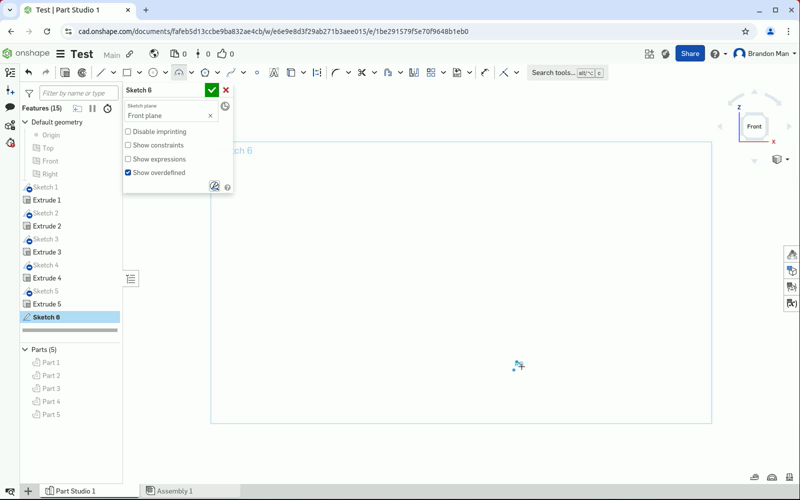
mouse_move(520, 362)
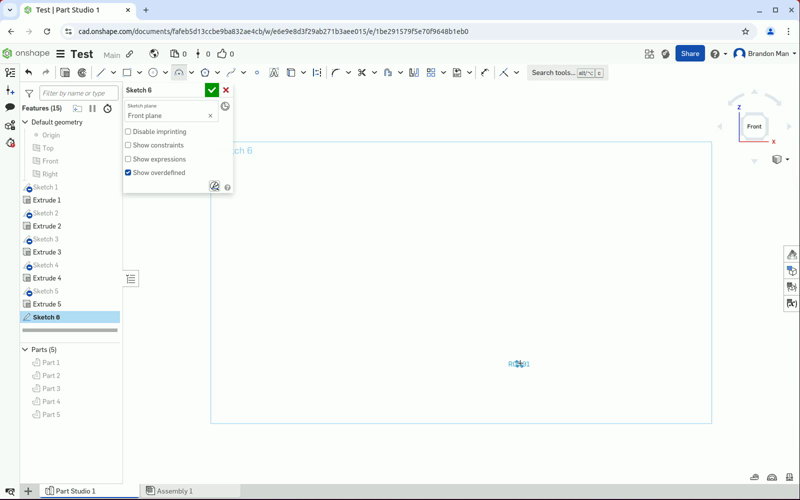
scroll(6)
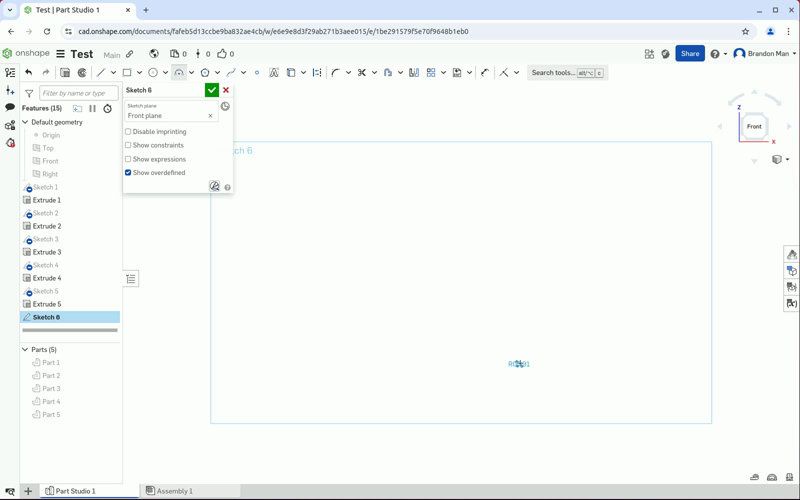
scroll(6)
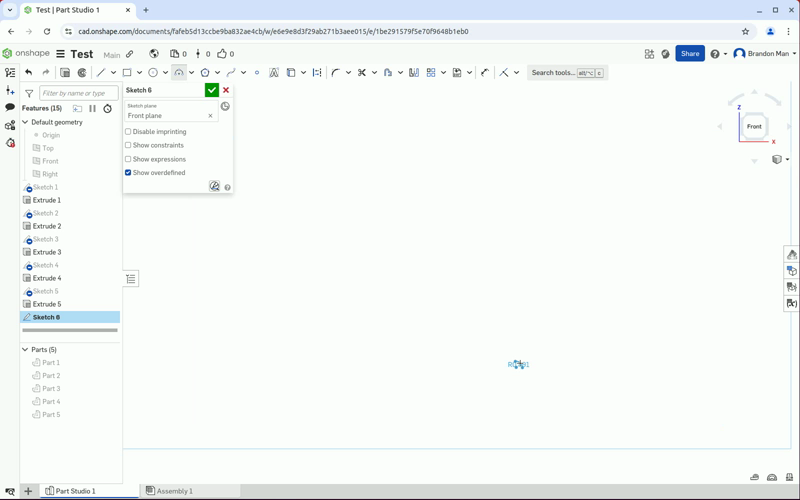
scroll(6)
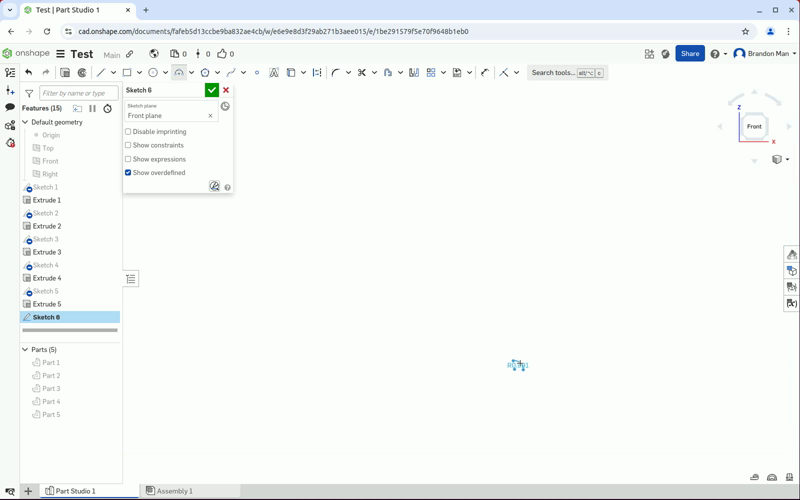
scroll(6)
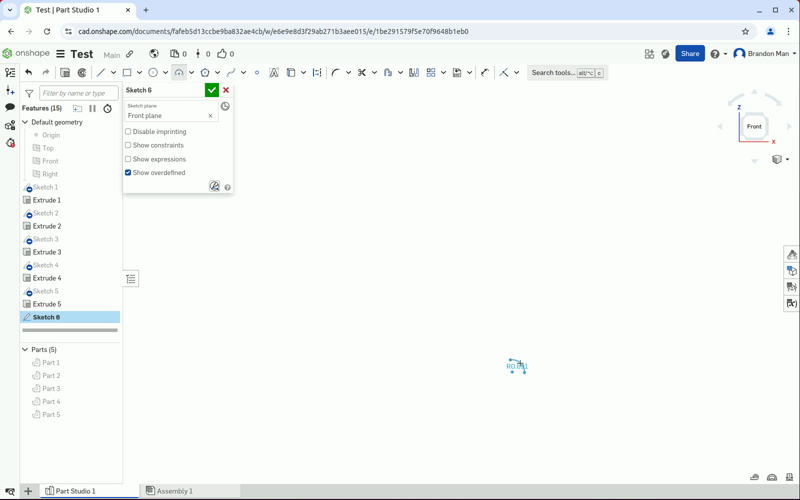
scroll(6)
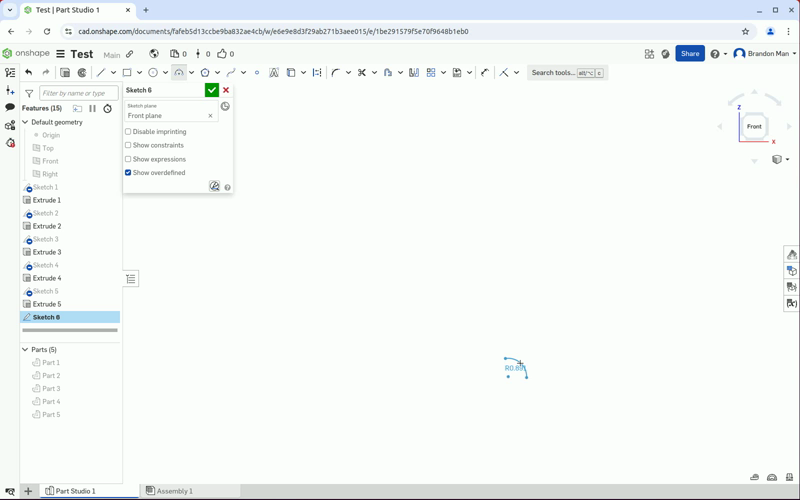
scroll(6)
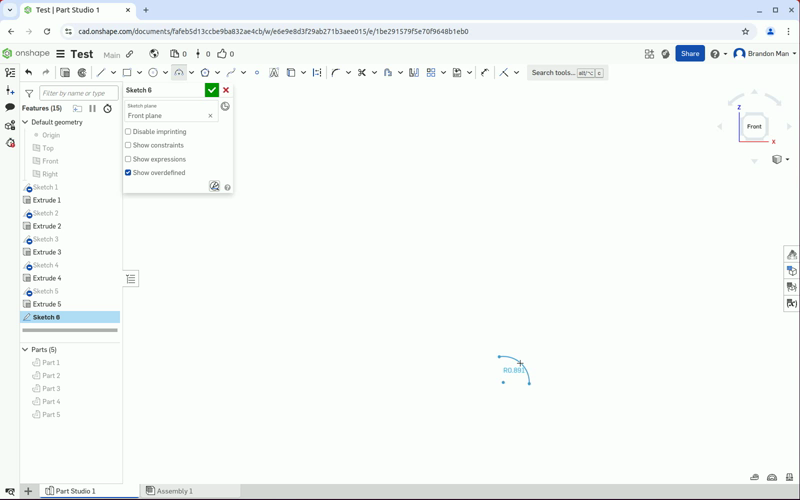
scroll(6)
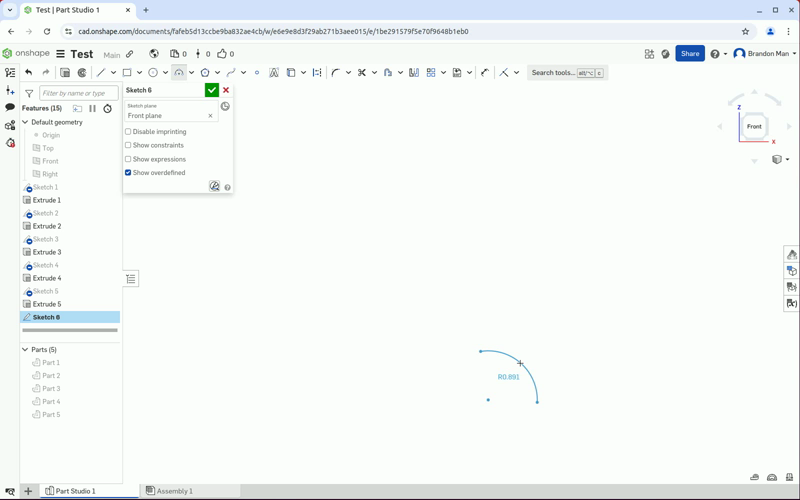
click(520, 362)
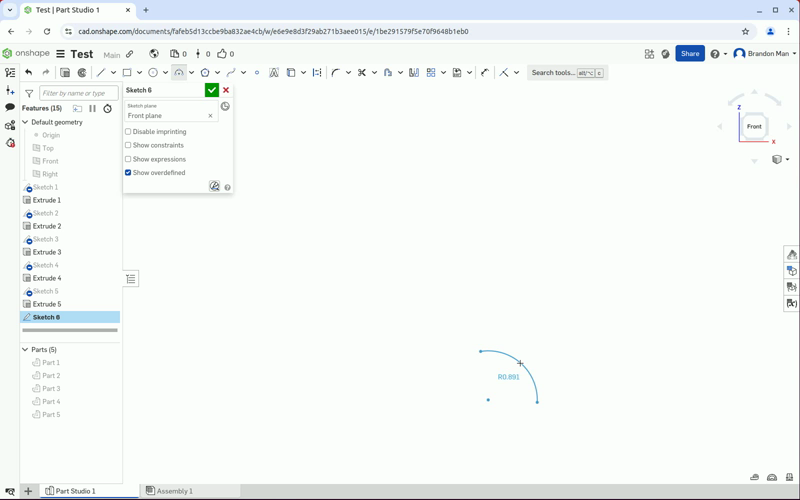
scroll(-6)
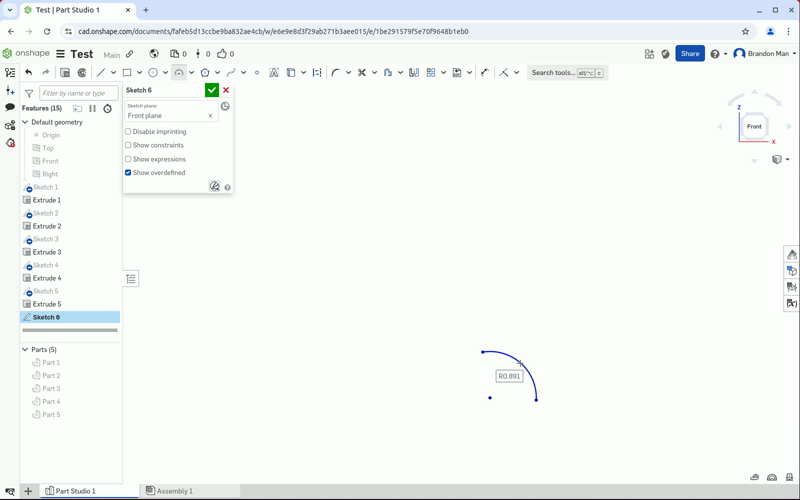
scroll(-6)
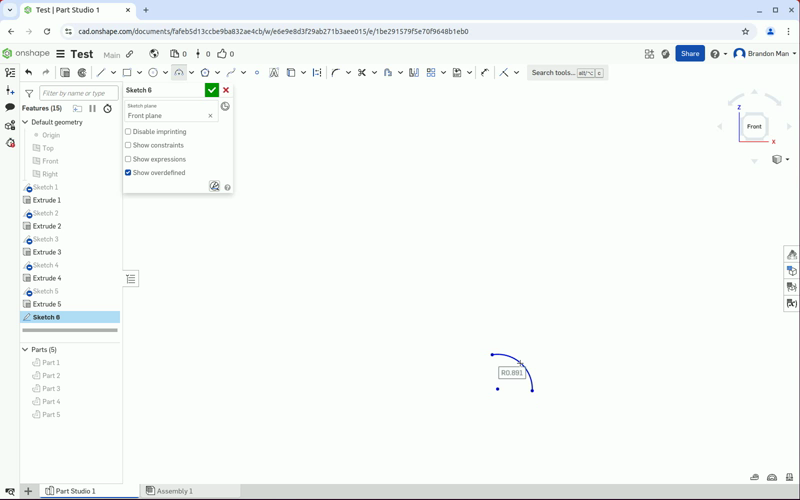
scroll(-6)
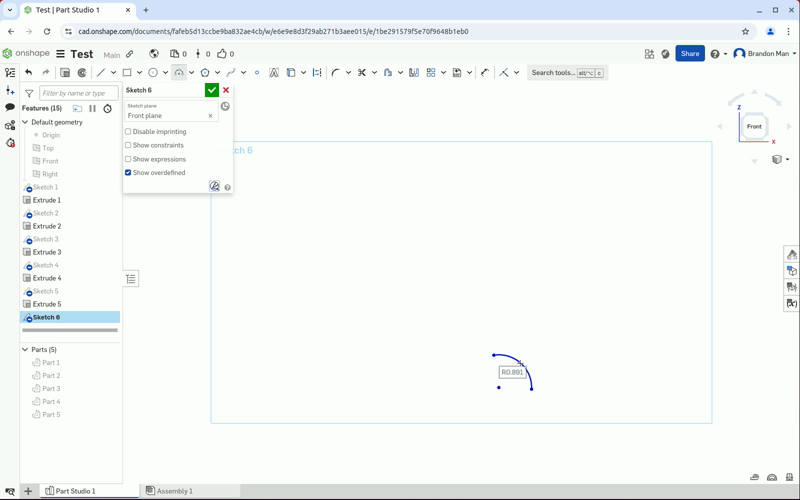
scroll(-6)
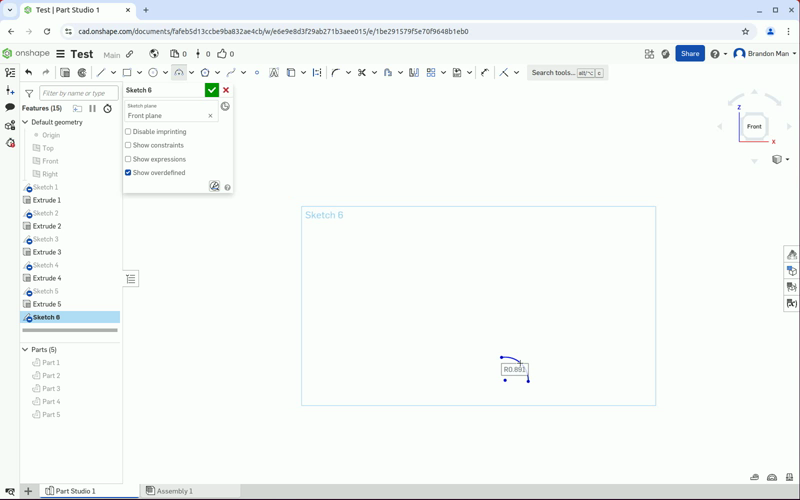
scroll(-6)
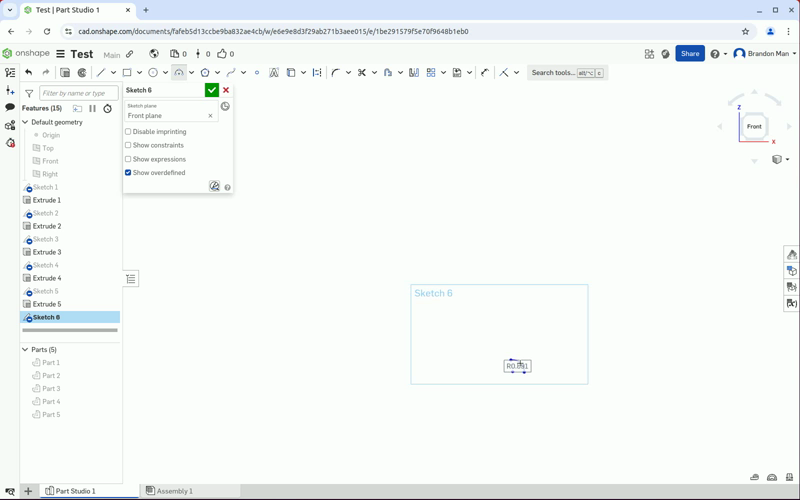
scroll(-6)
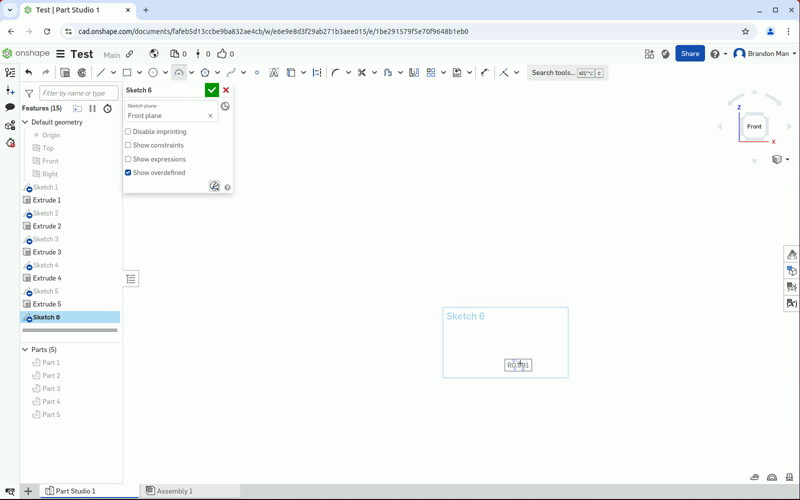
scroll(-6)
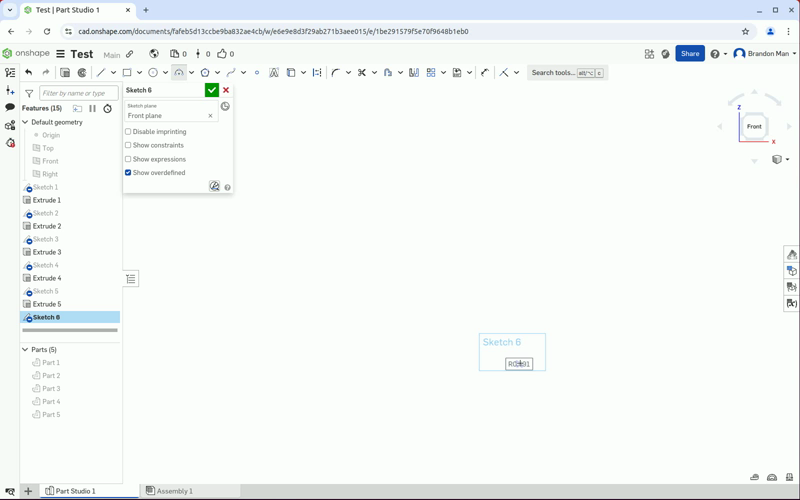
key_up(shift)
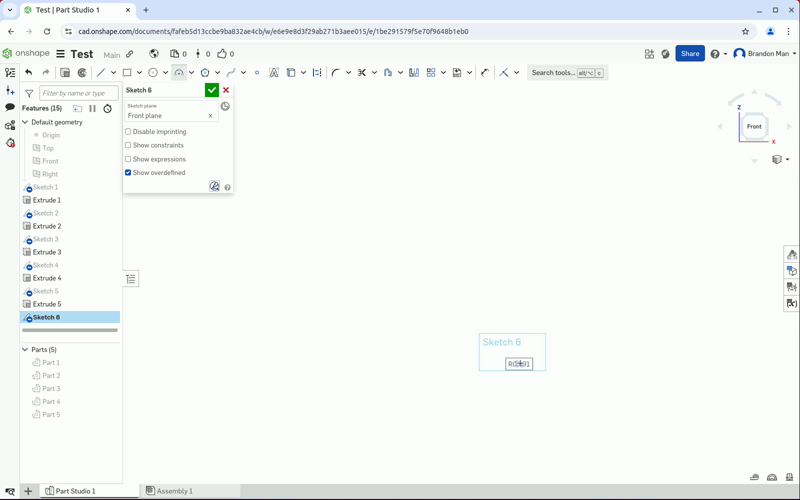
key(esc)
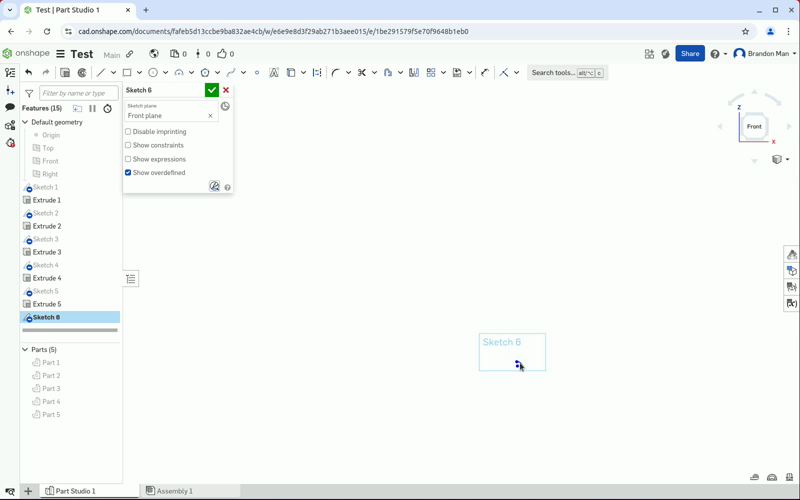
key(l)
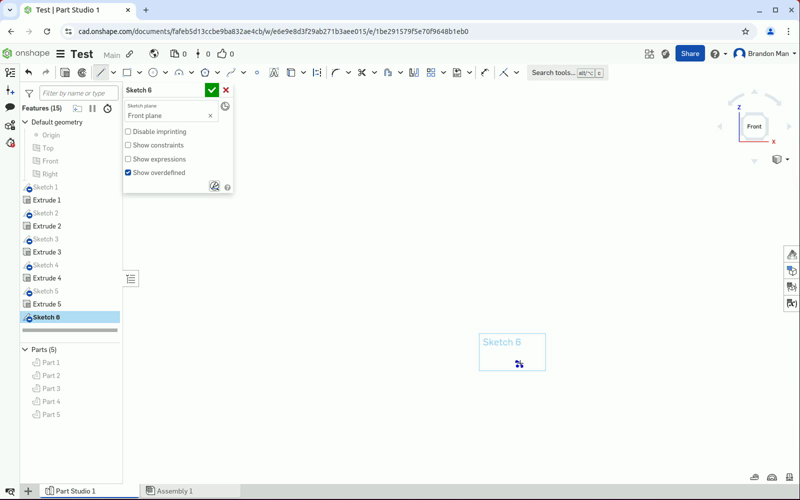
mouse_move(521, 366)
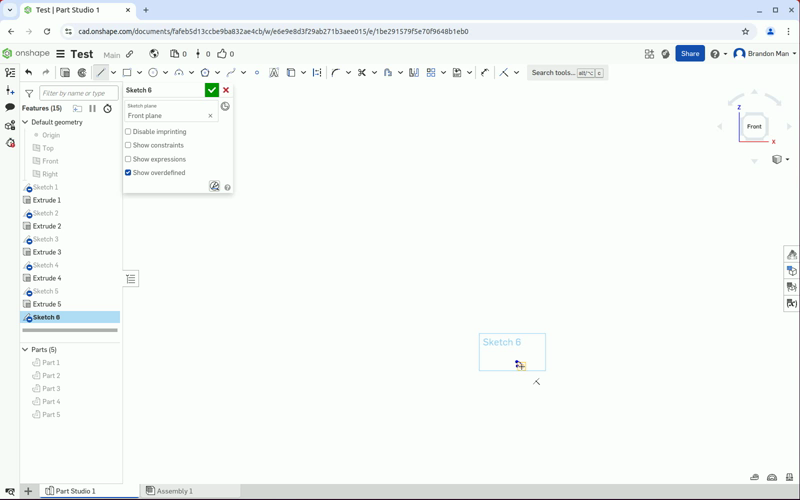
scroll(6)
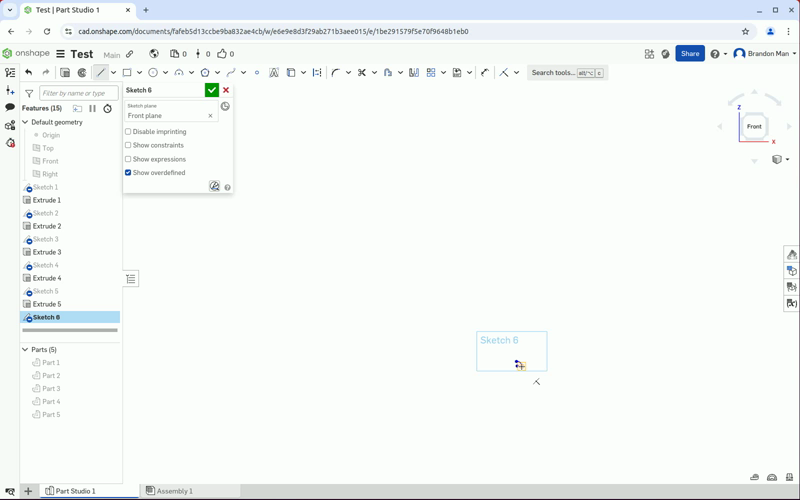
scroll(6)
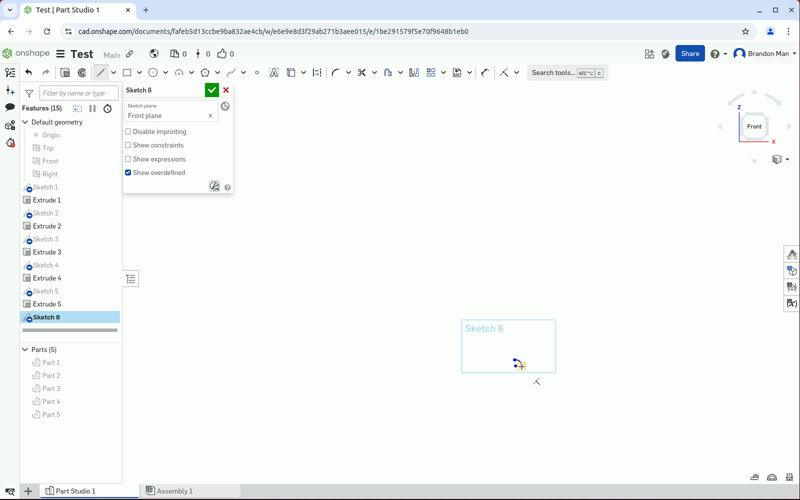
scroll(6)
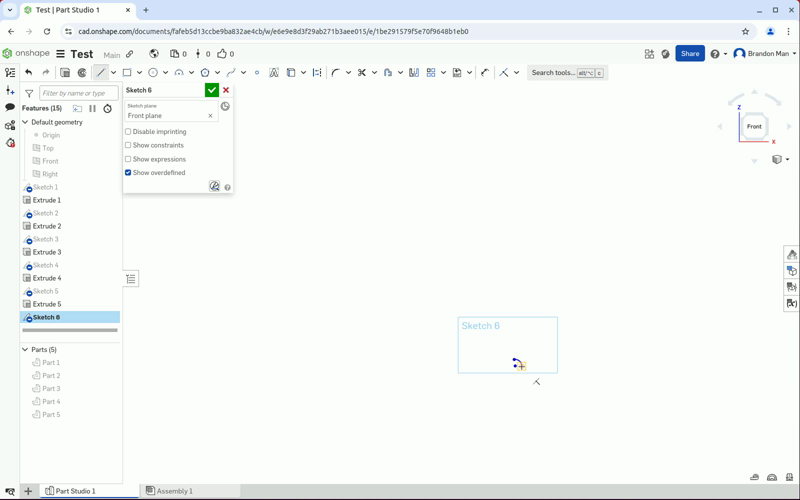
scroll(6)
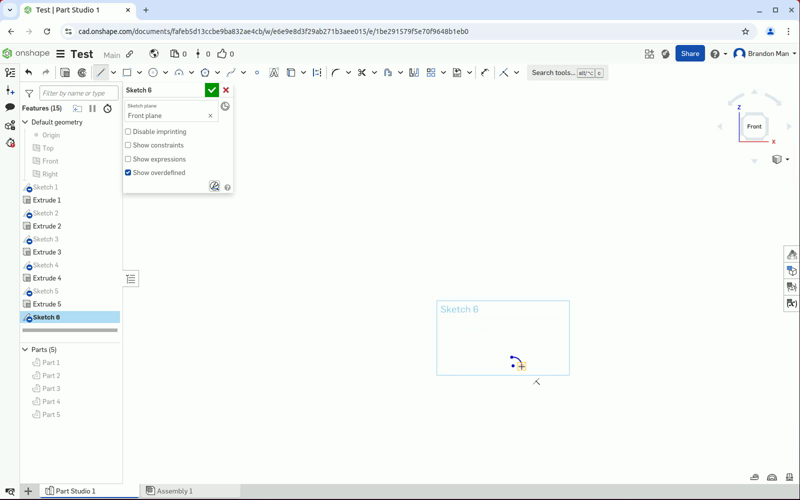
scroll(6)
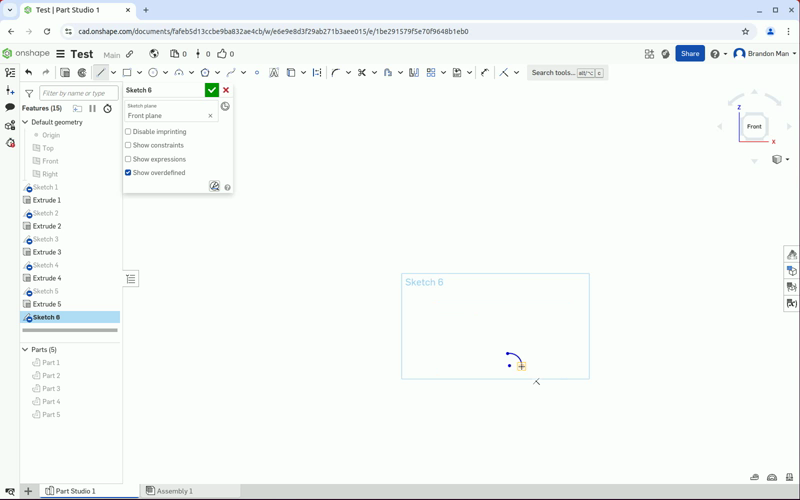
scroll(6)
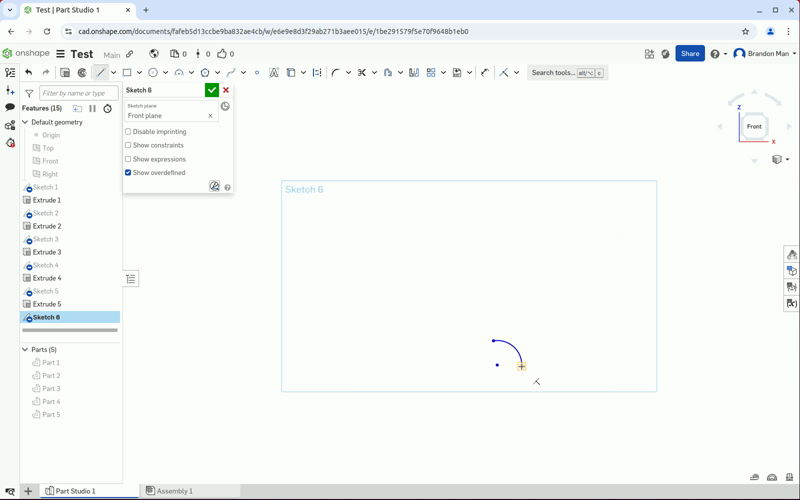
scroll(6)
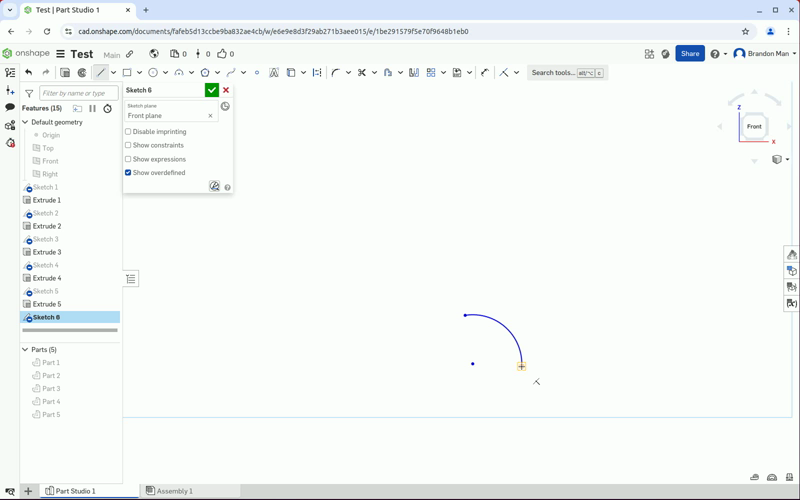
click(521, 366)
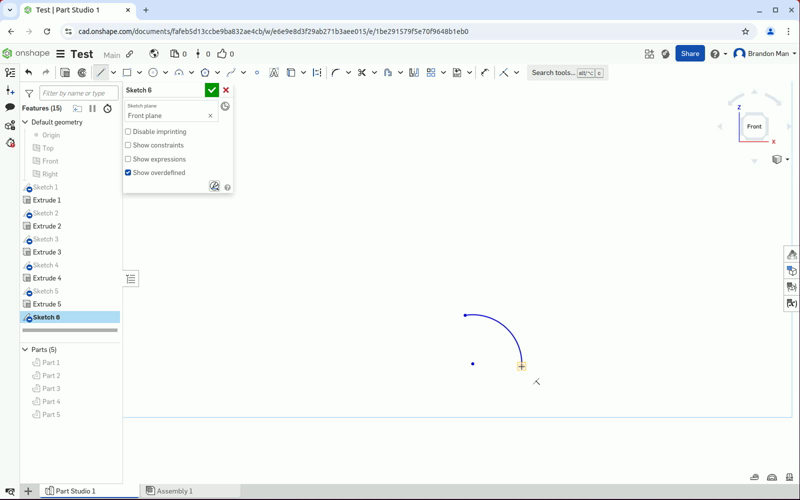
scroll(-6)
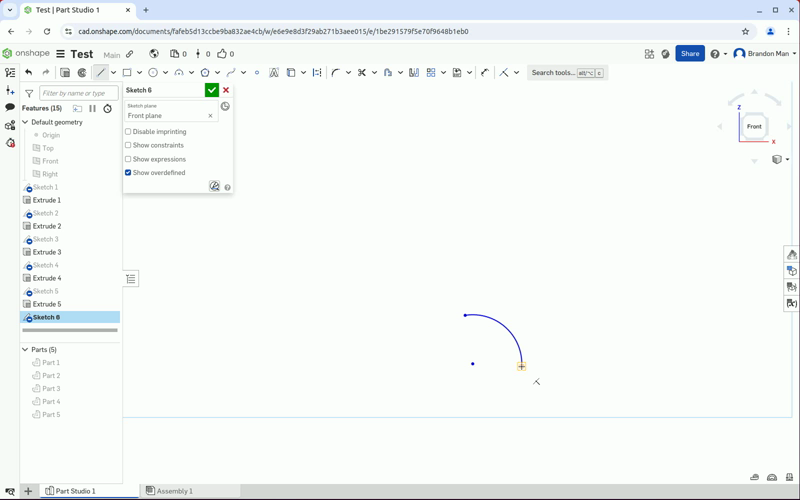
scroll(-6)
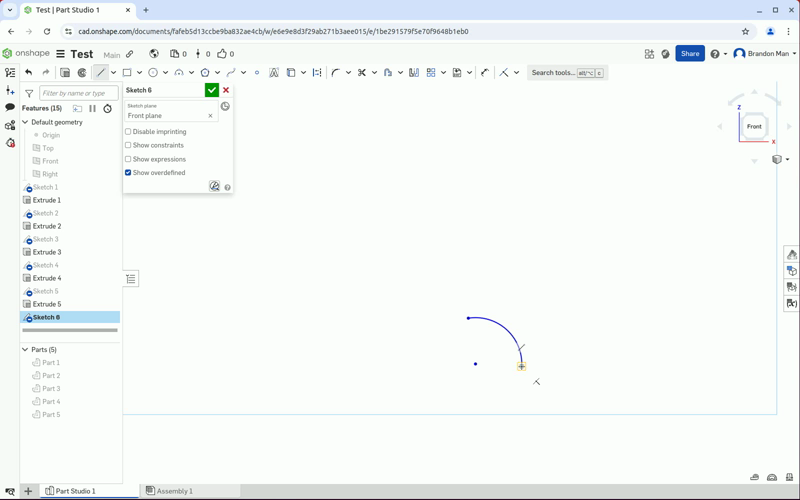
scroll(-6)
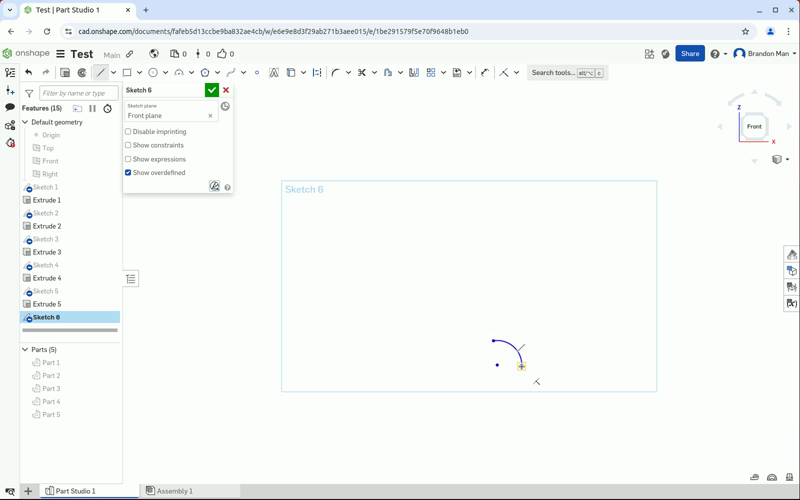
scroll(-6)
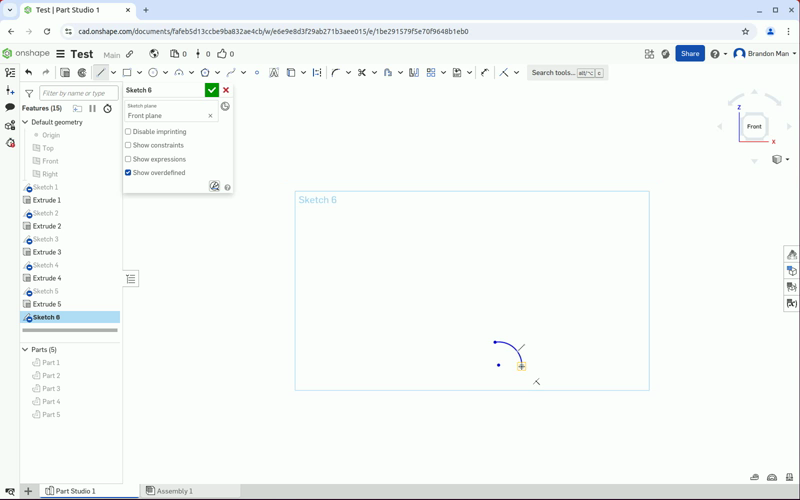
scroll(-6)
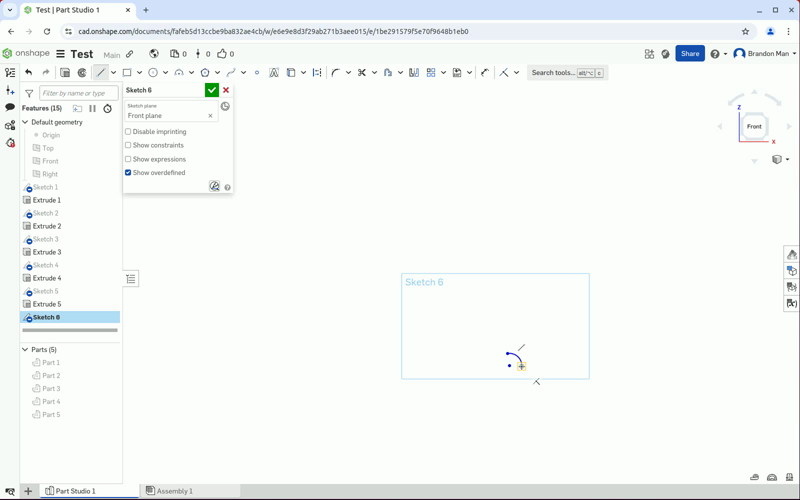
scroll(-6)
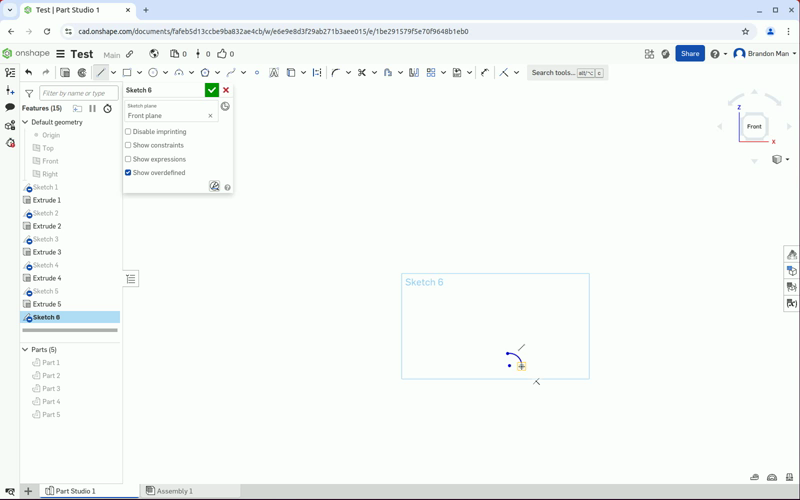
scroll(-6)
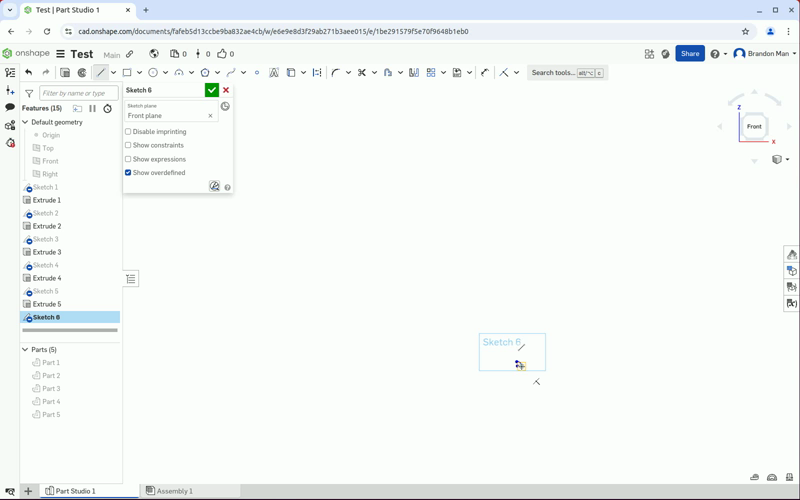
key_down(shift)
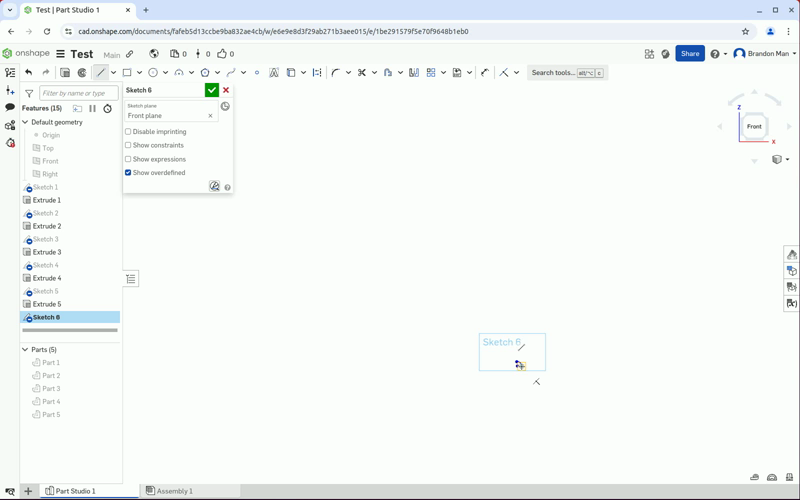
mouse_move(551, 366)
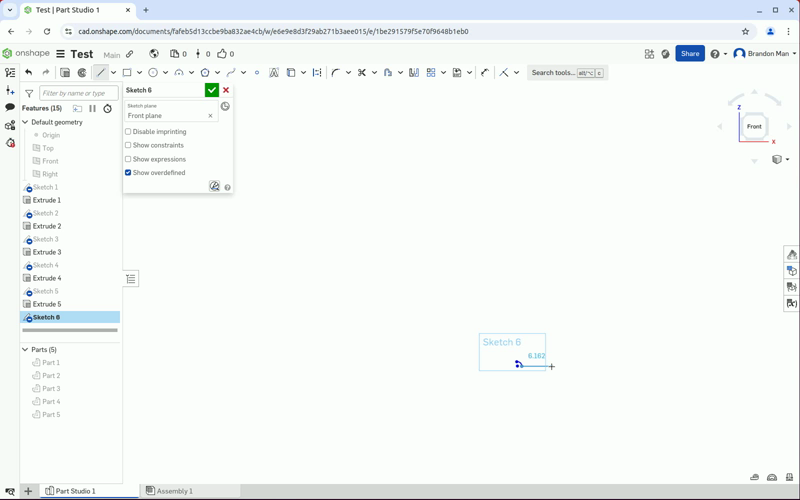
mouse_move(521, 361)
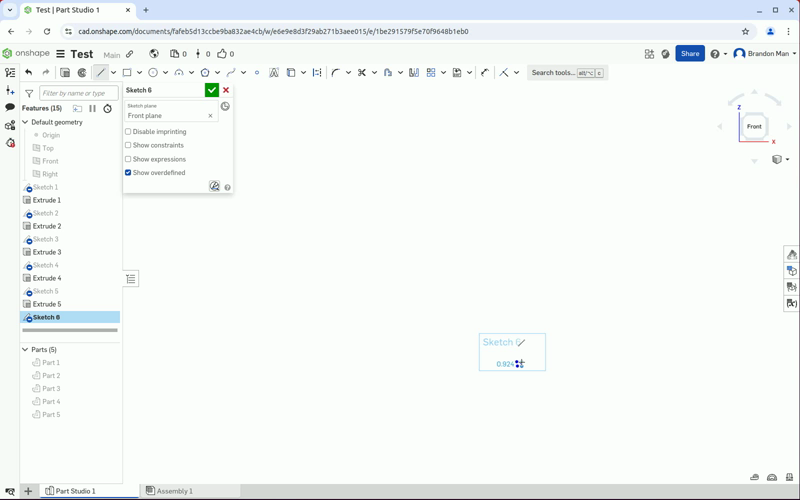
scroll(6)
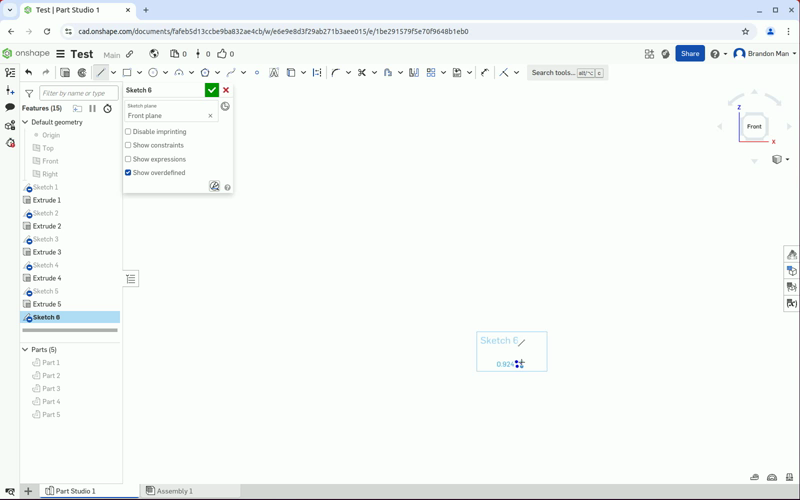
scroll(6)
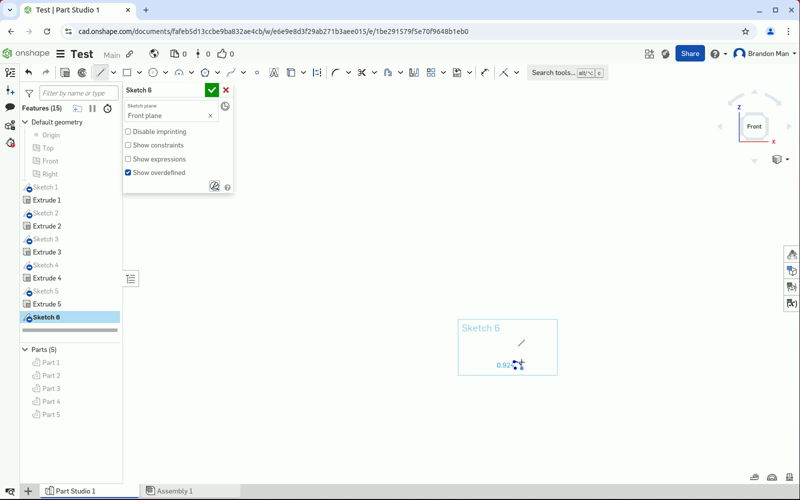
scroll(6)
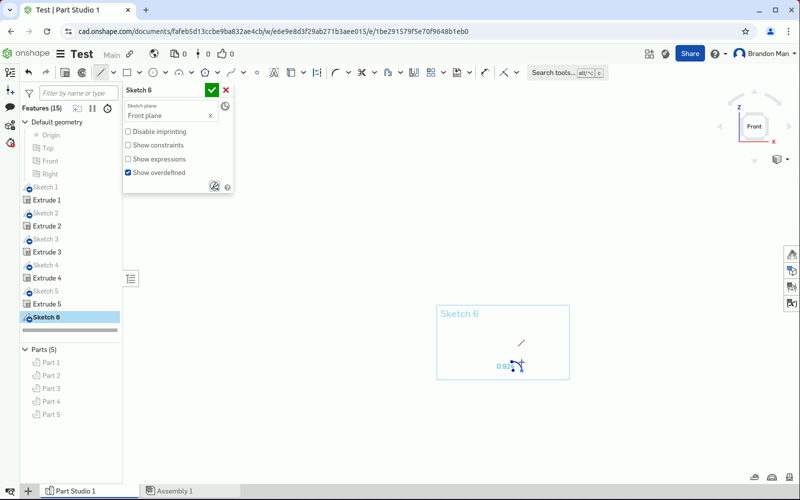
scroll(6)
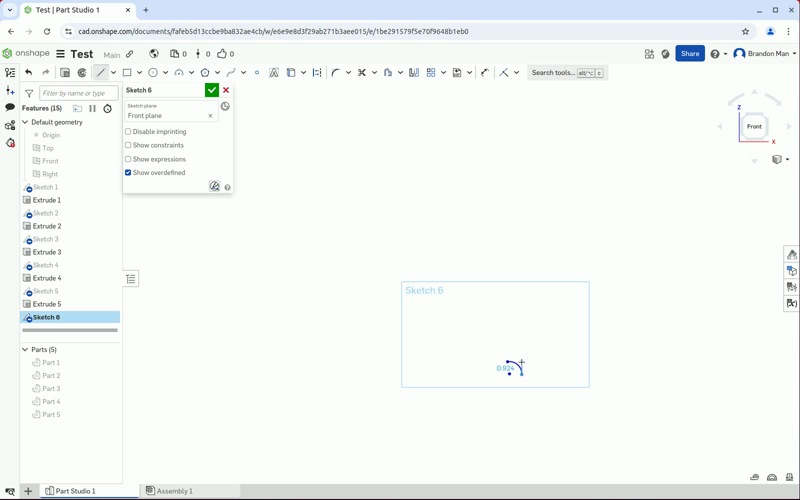
scroll(6)
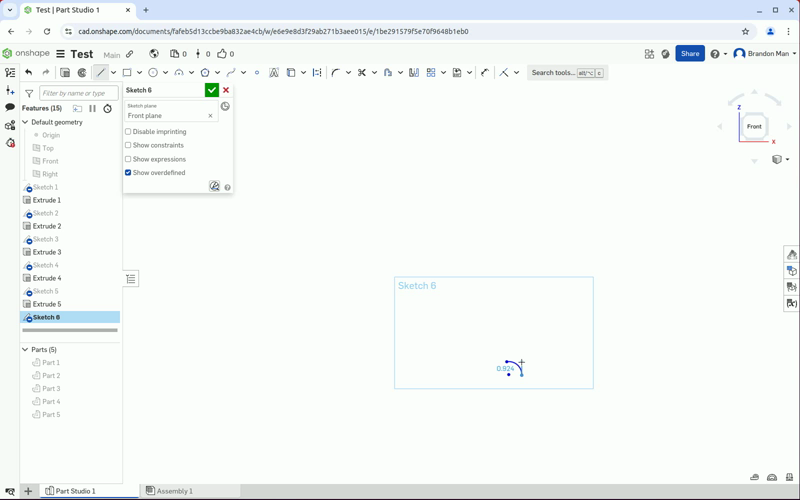
scroll(6)
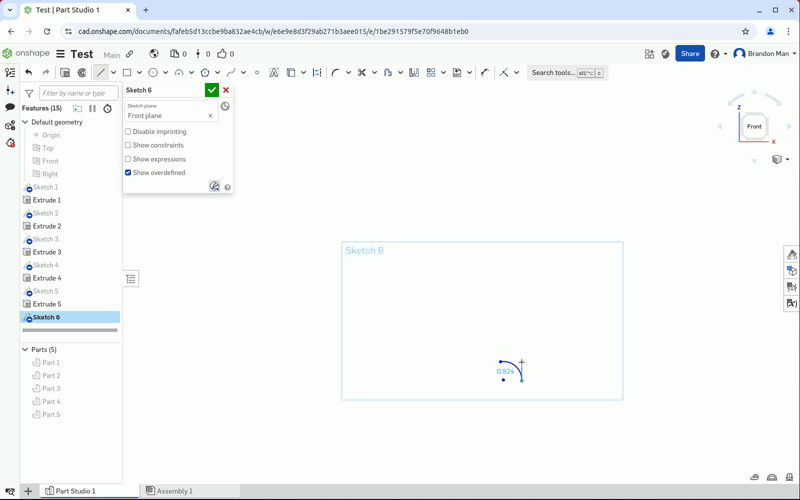
scroll(6)
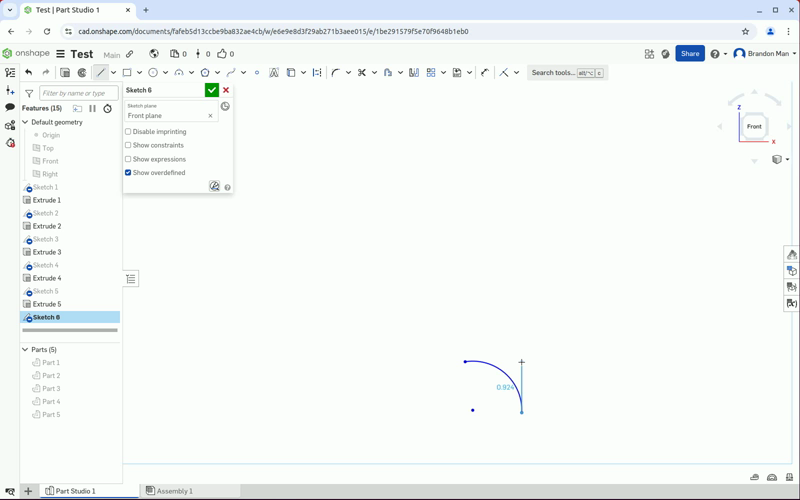
click(521, 361)
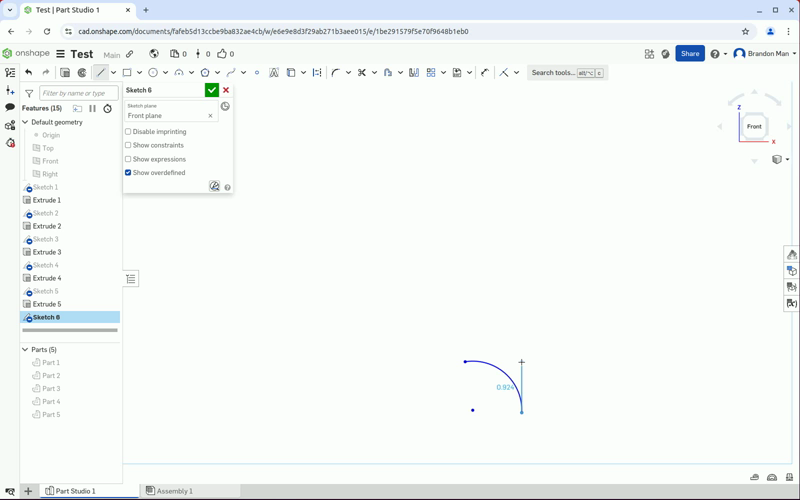
scroll(-6)
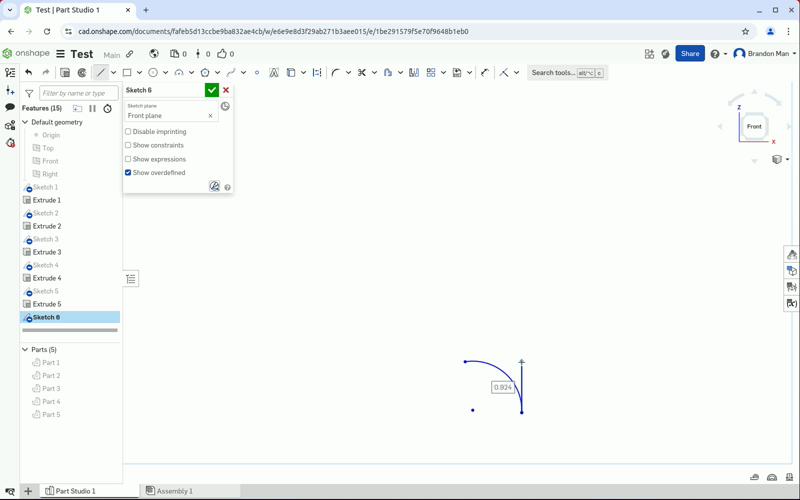
scroll(-6)
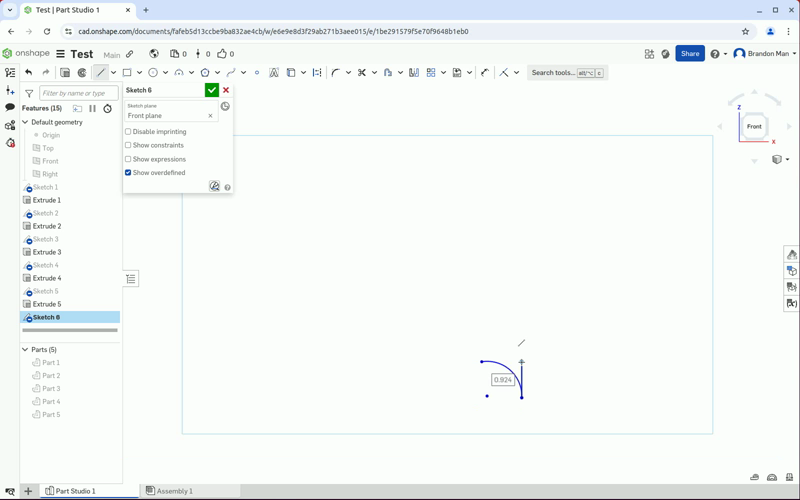
scroll(-6)
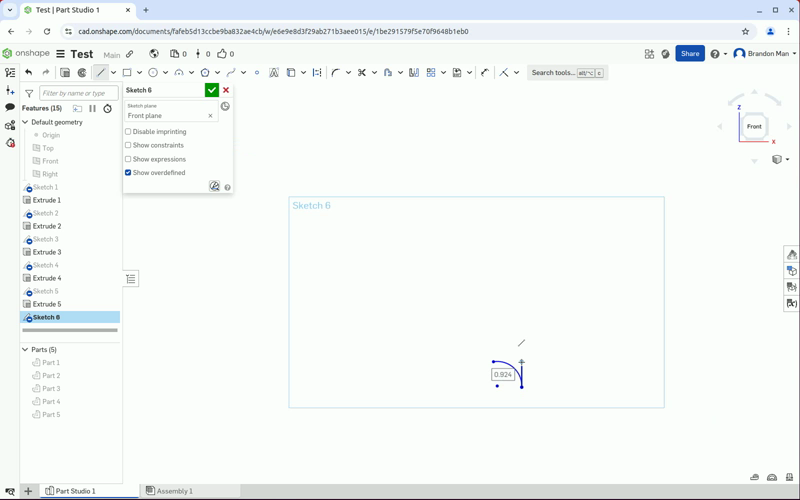
scroll(-6)
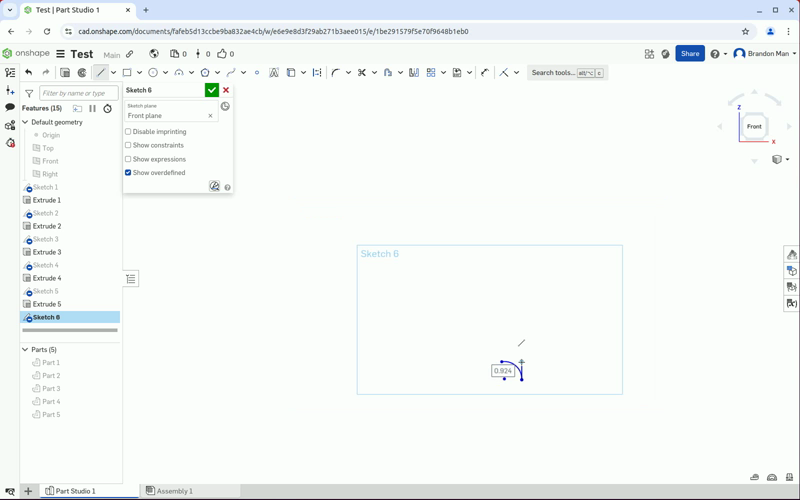
scroll(-6)
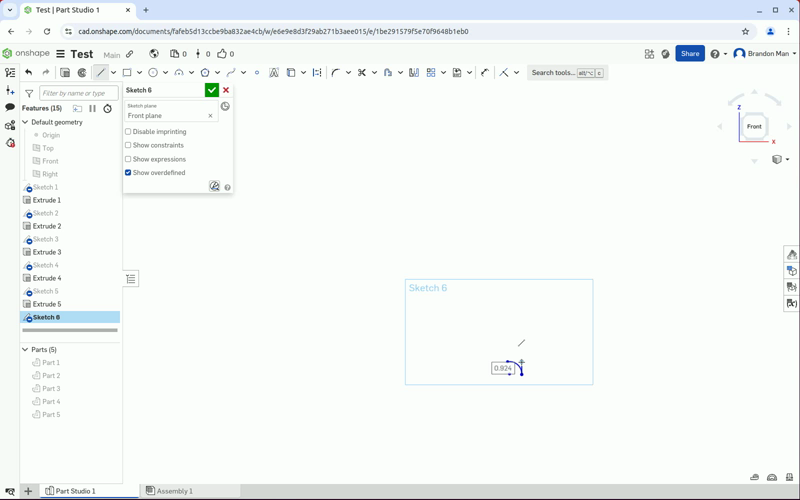
scroll(-6)
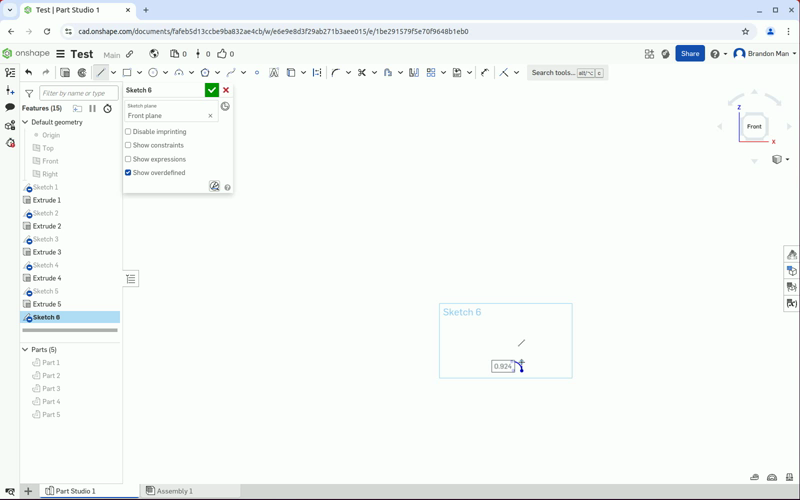
scroll(-6)
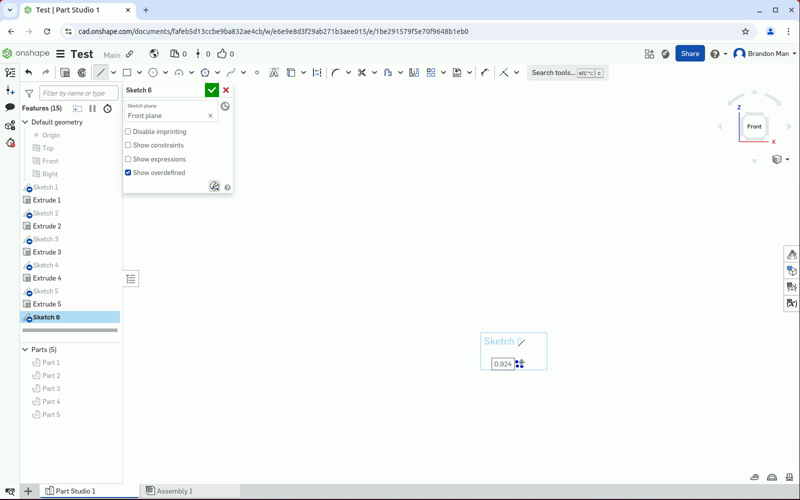
key_up(shift)
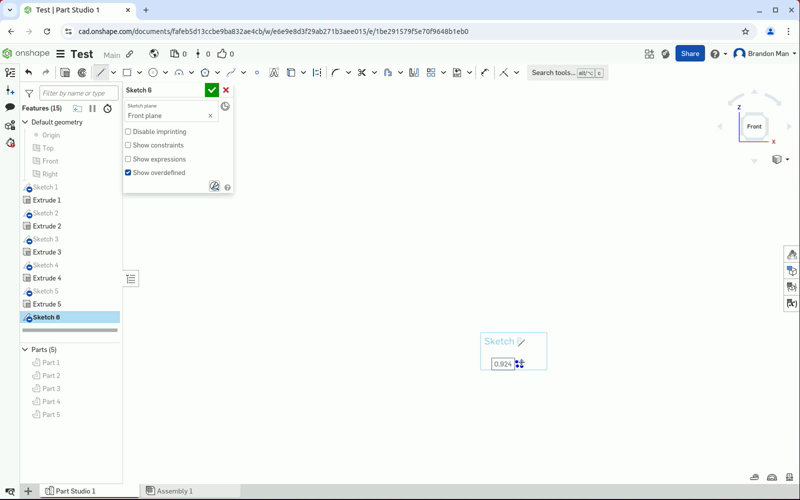
mouse_move(551, 361)
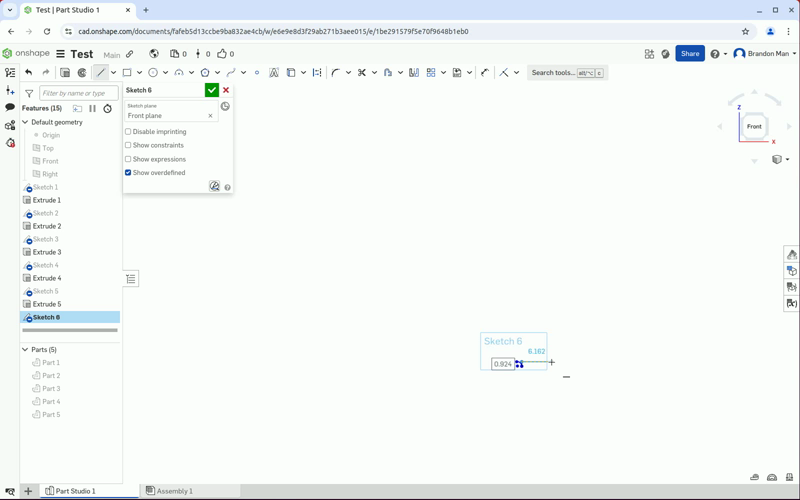
key_down(shift)
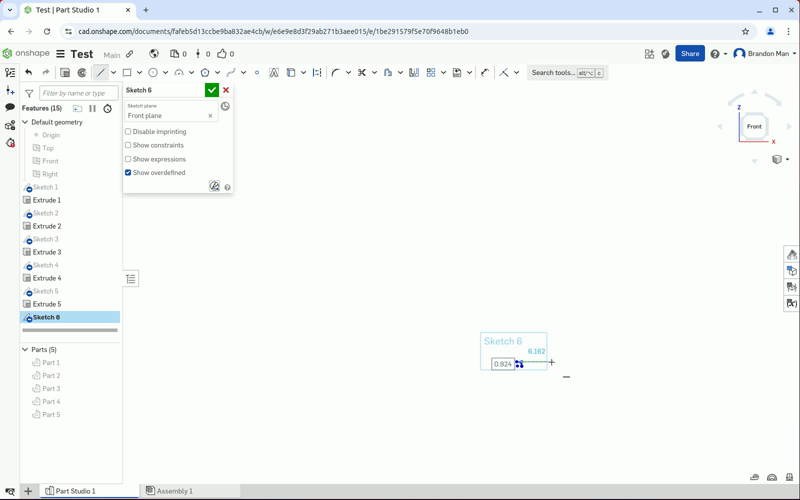
mouse_move(516, 361)
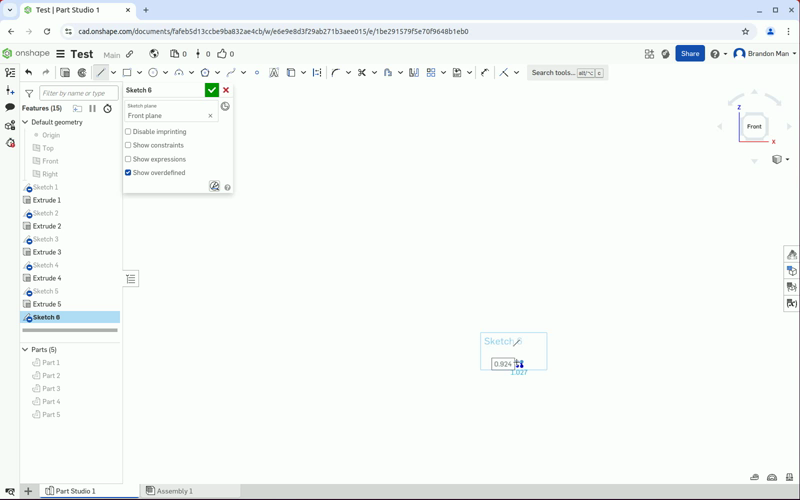
scroll(6)
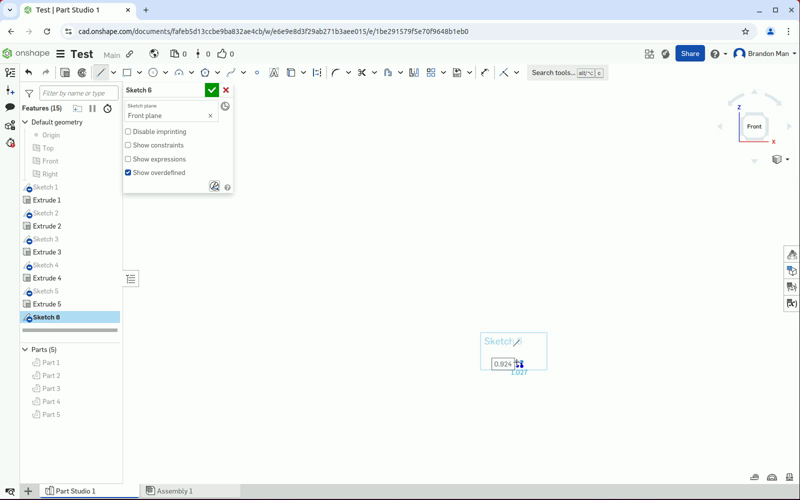
scroll(6)
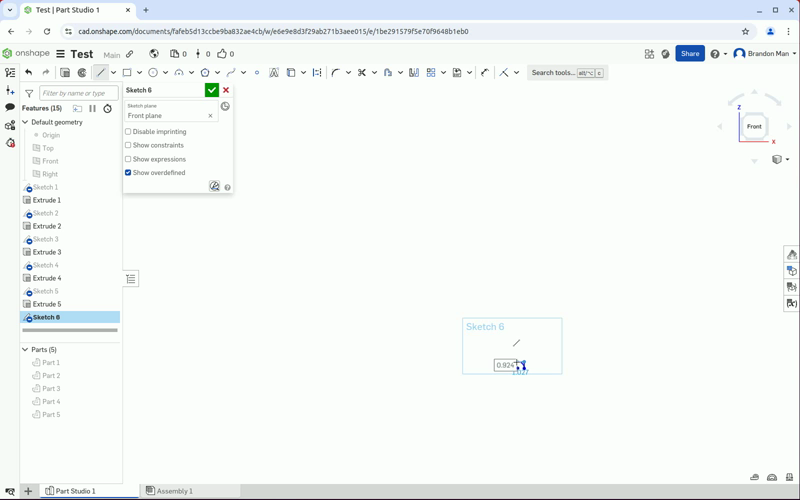
scroll(6)
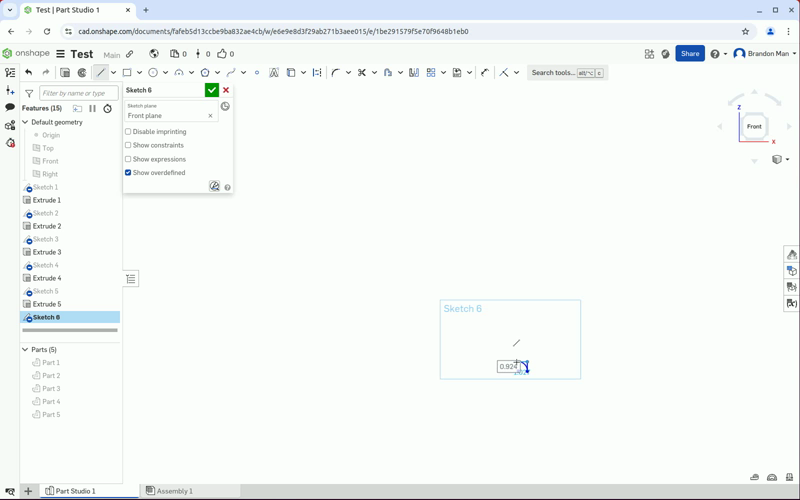
scroll(6)
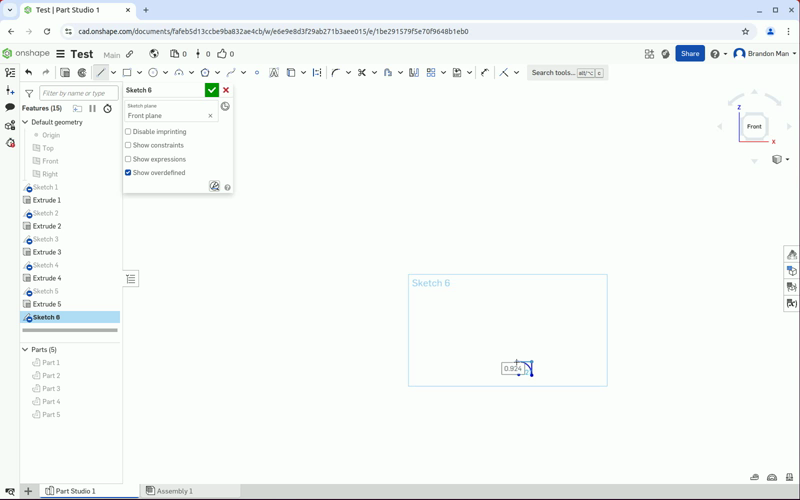
scroll(6)
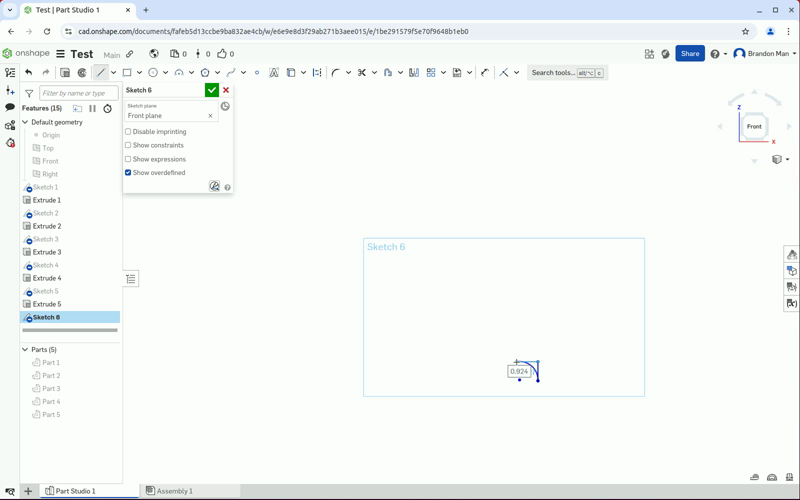
scroll(6)
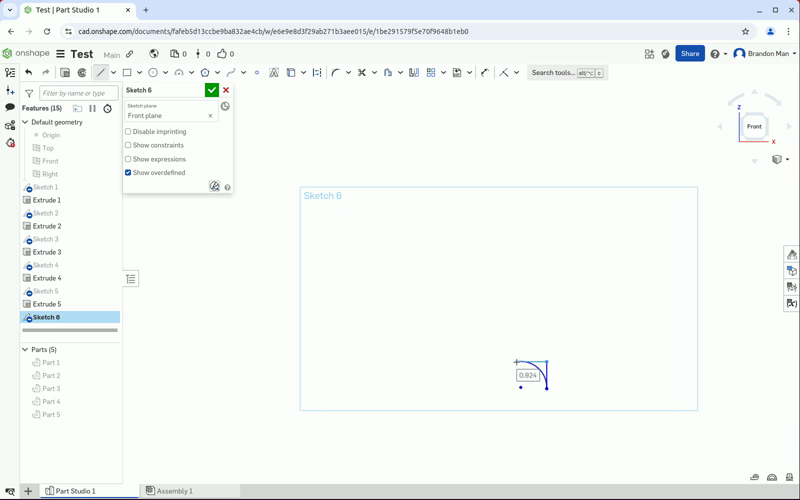
scroll(6)
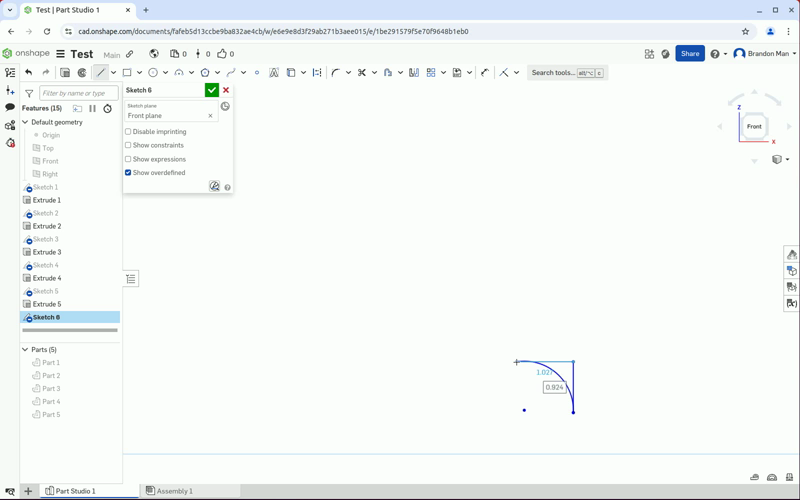
key_up(shift)
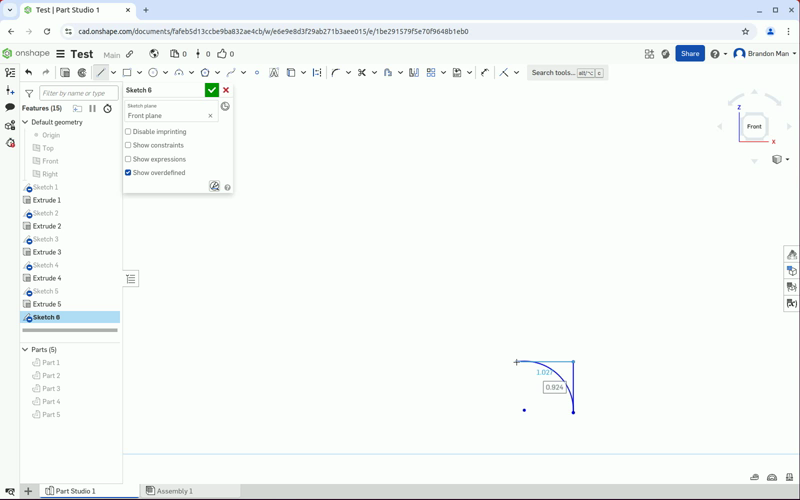
click(516, 361)
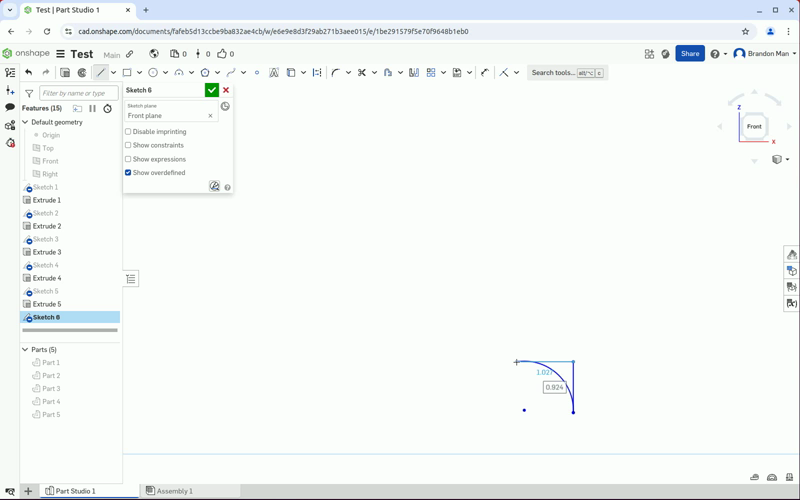
scroll(-6)
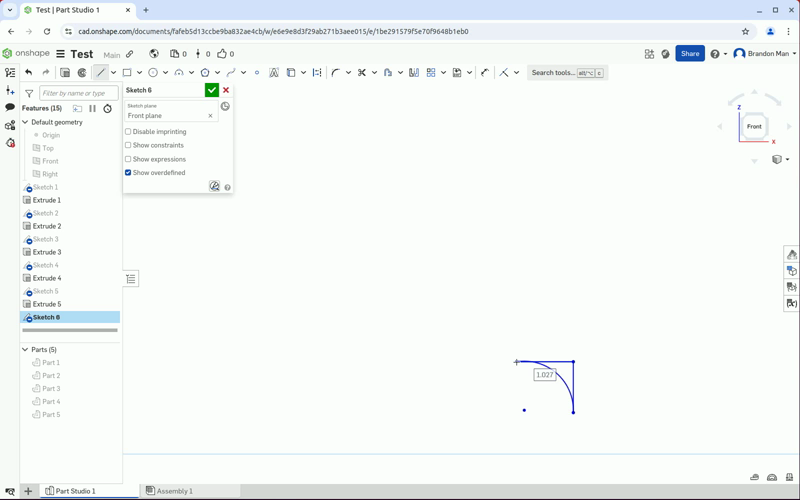
scroll(-6)
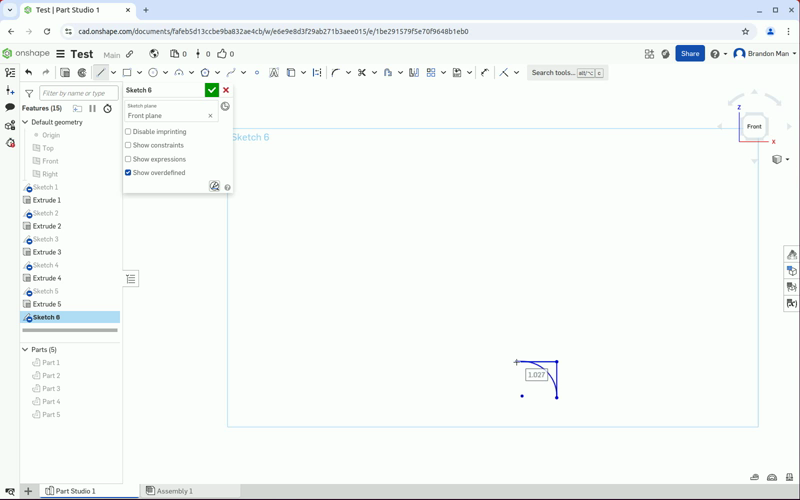
scroll(-6)
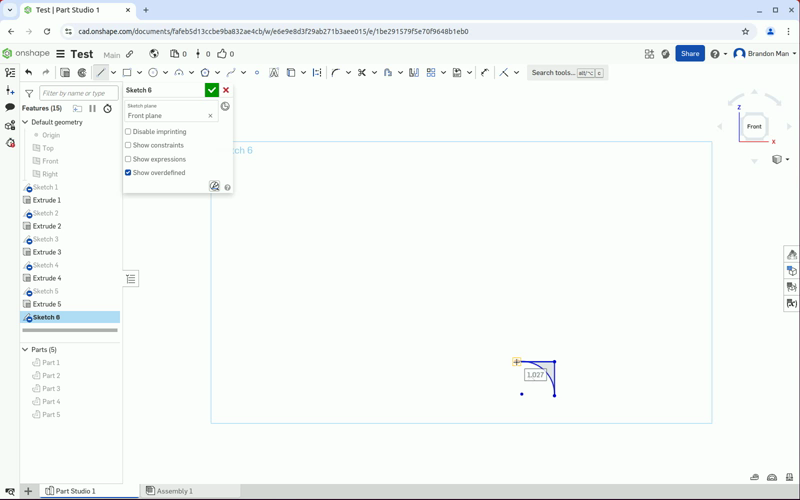
scroll(-6)
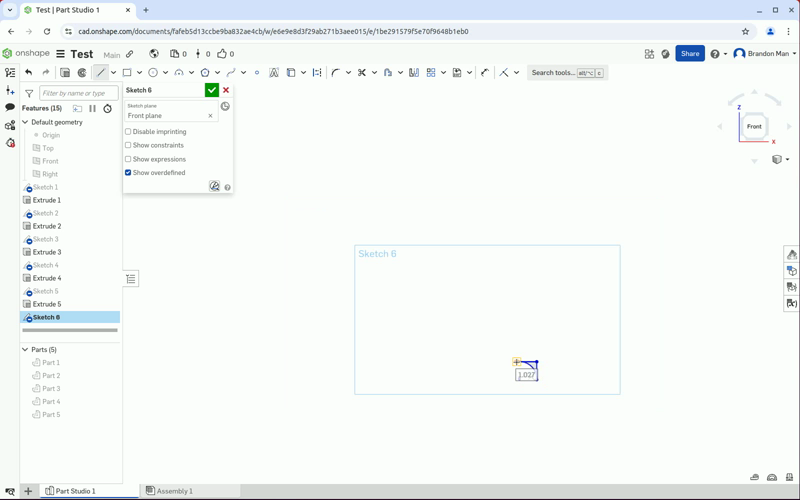
scroll(-6)
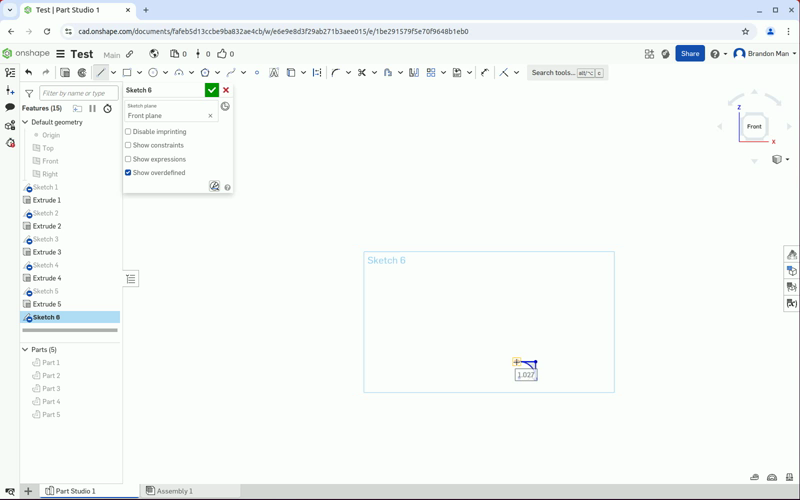
scroll(-6)
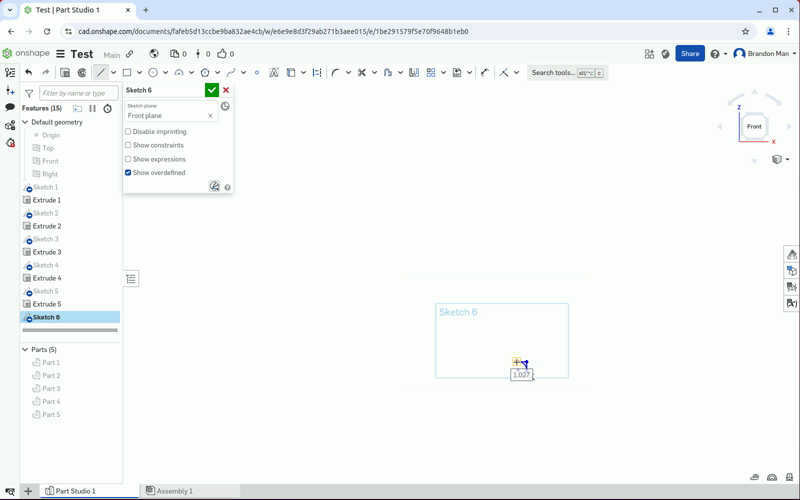
scroll(-6)
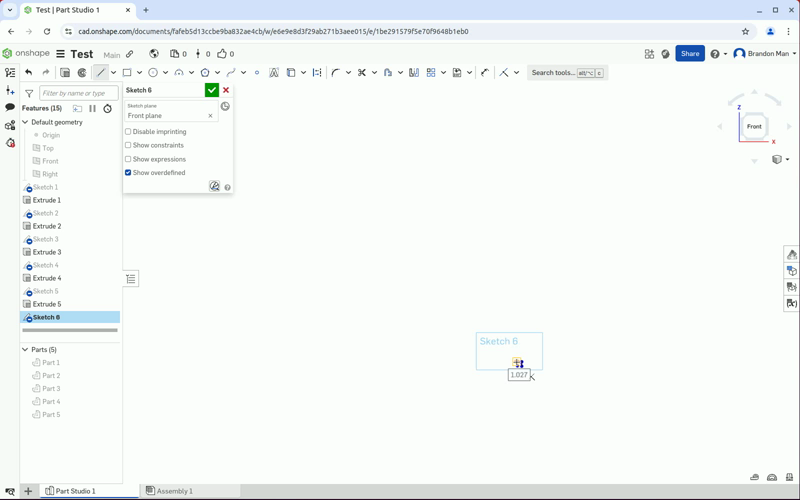
key(esc)
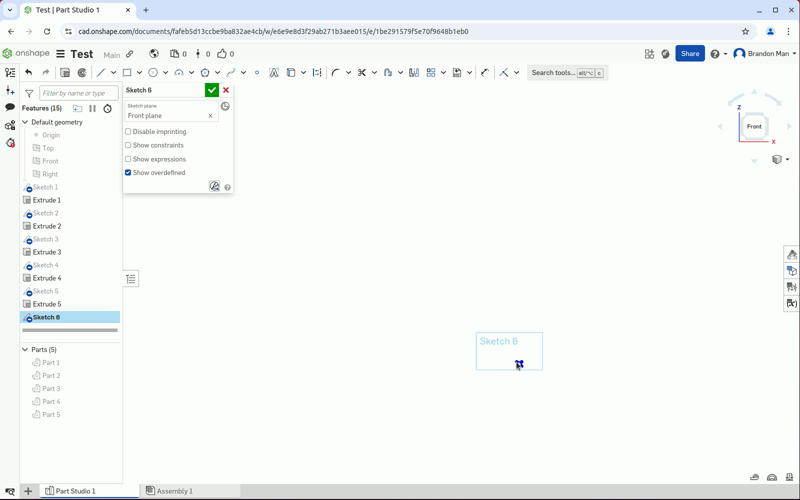
mouse_move(520, 362)
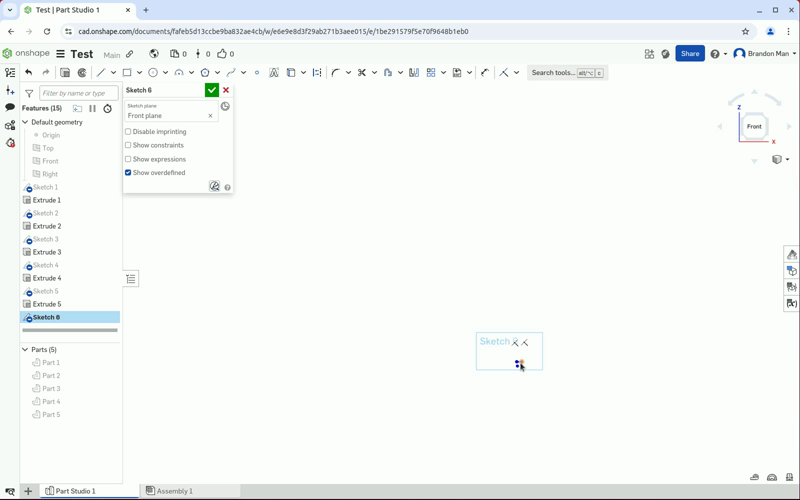
scroll(6)
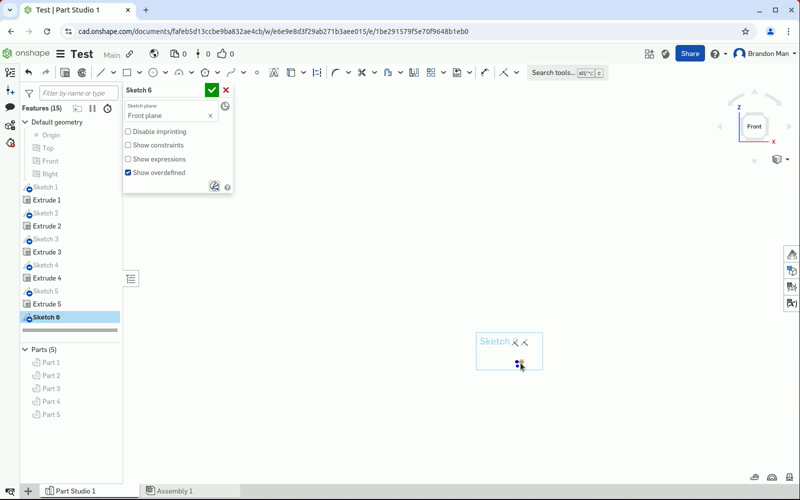
scroll(6)
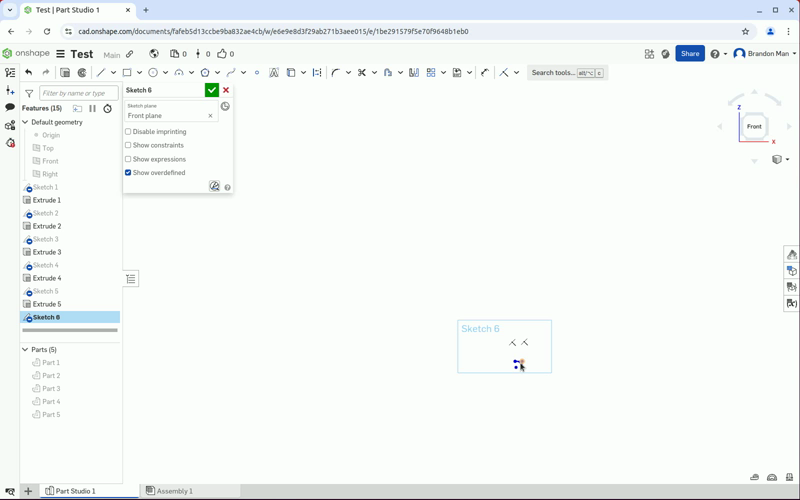
scroll(6)
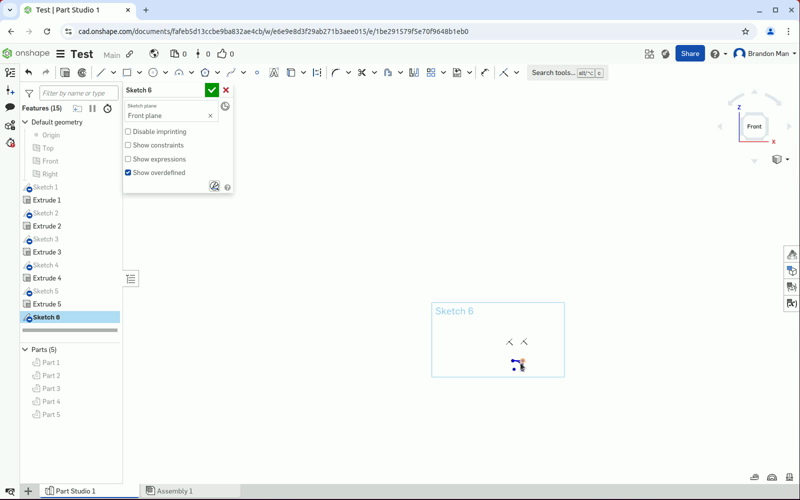
scroll(6)
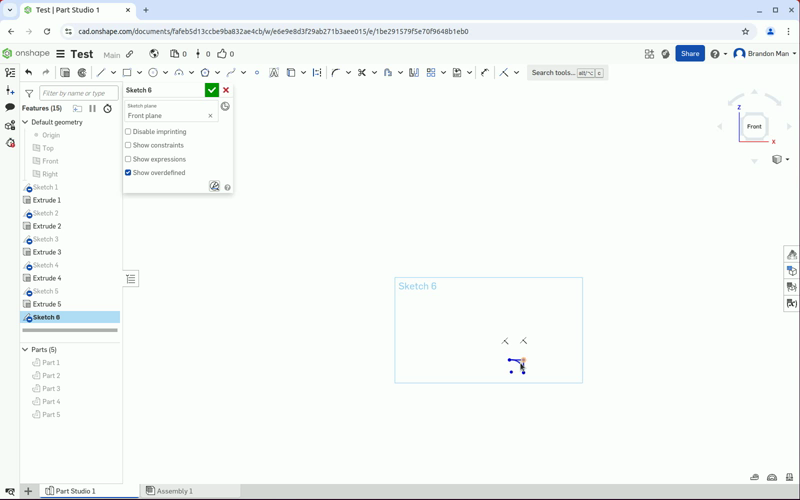
scroll(6)
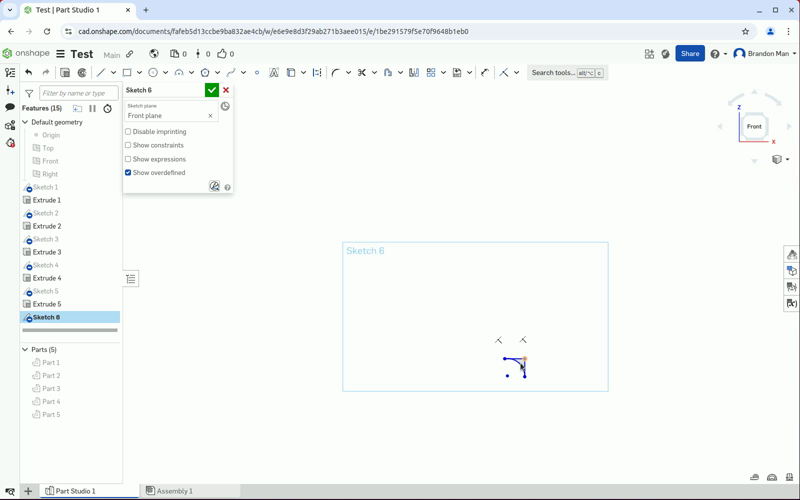
scroll(6)
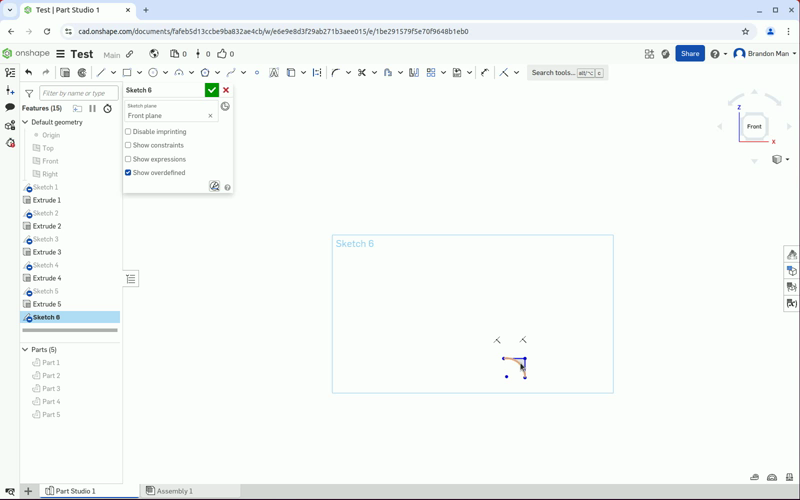
scroll(6)
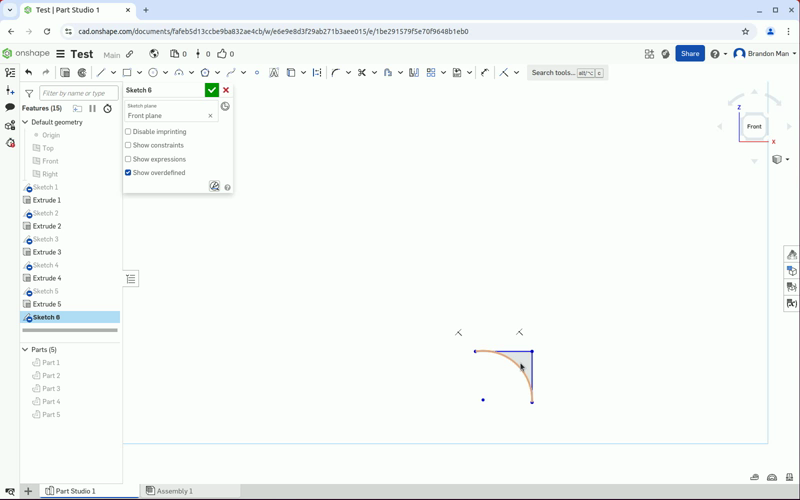
click(520, 362)
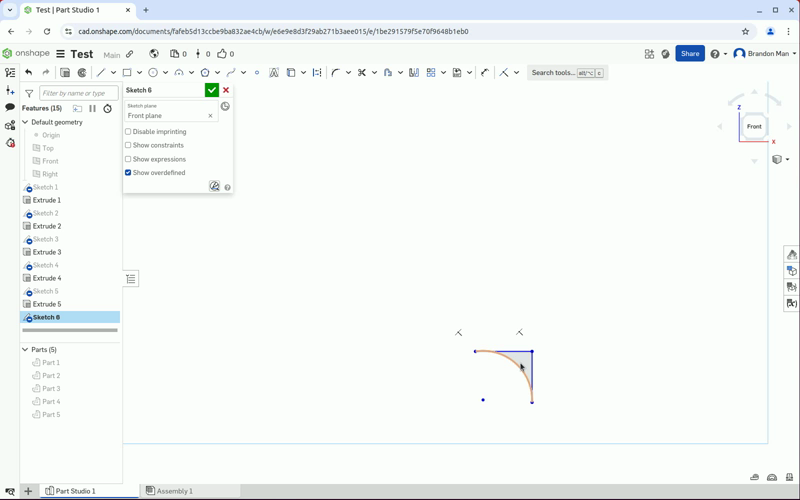
scroll(-6)
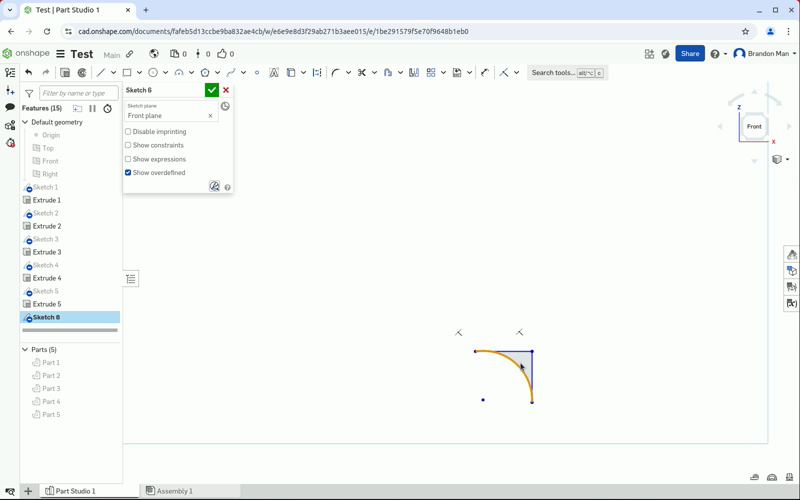
scroll(-6)
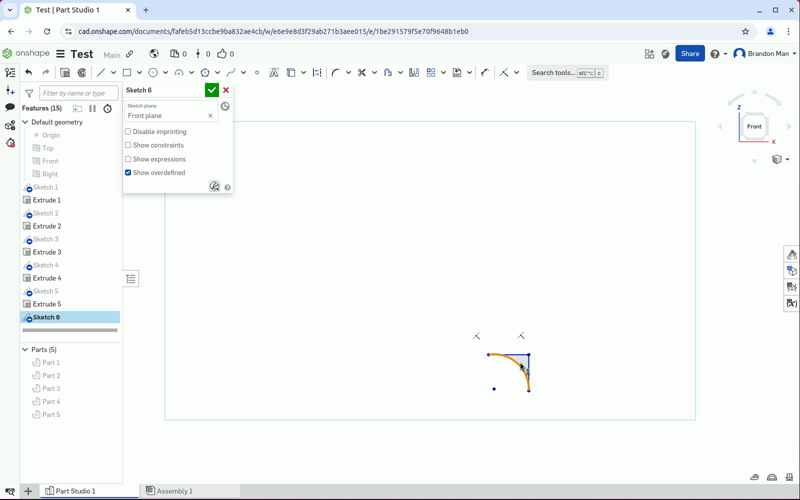
scroll(-6)
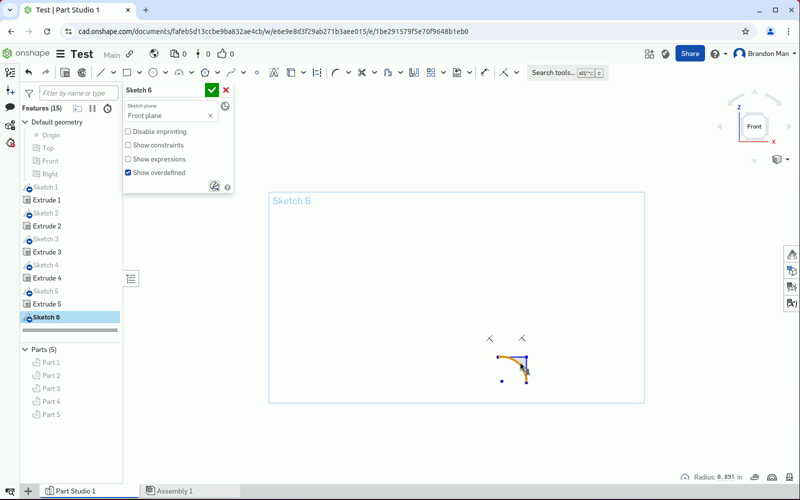
scroll(-6)
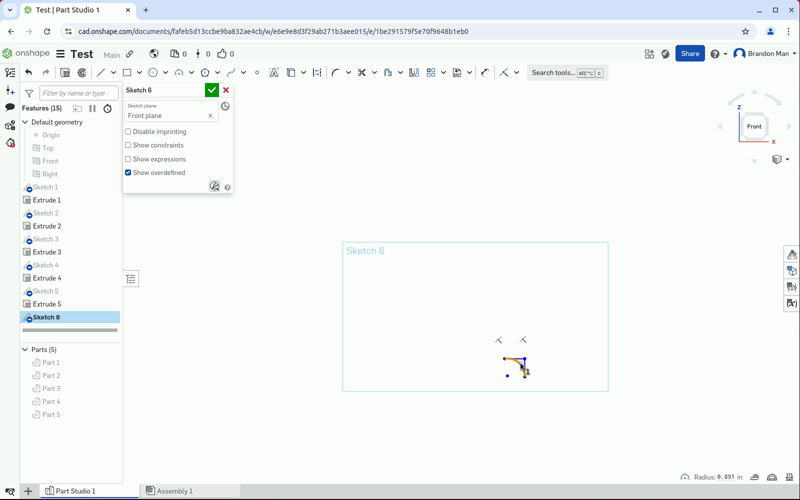
scroll(-6)
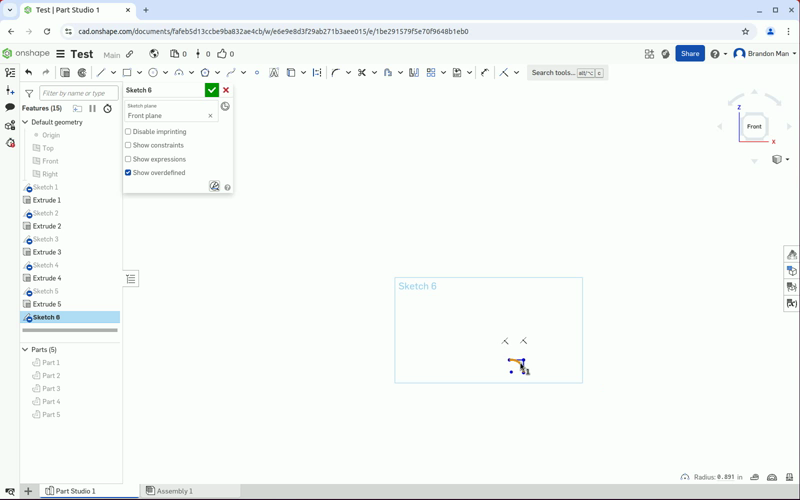
scroll(-6)
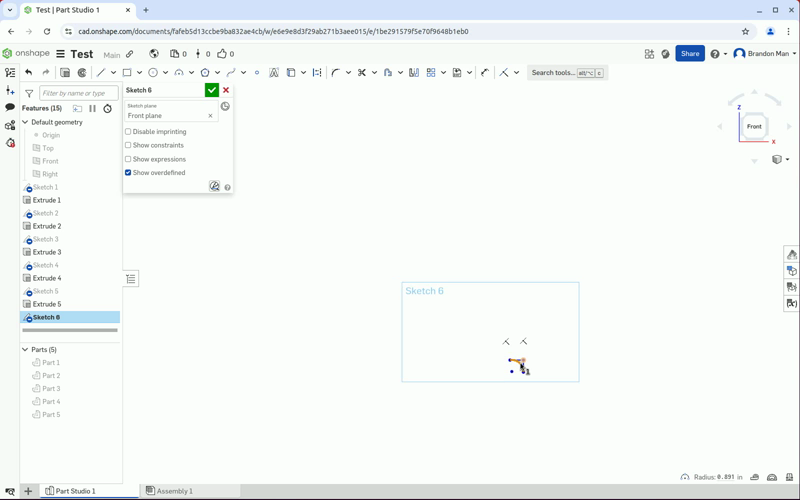
scroll(-6)
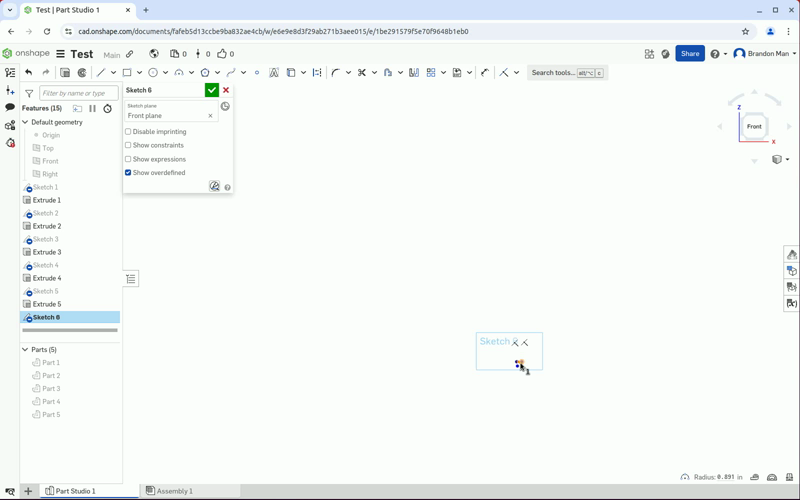
mouse_move(73, 352)
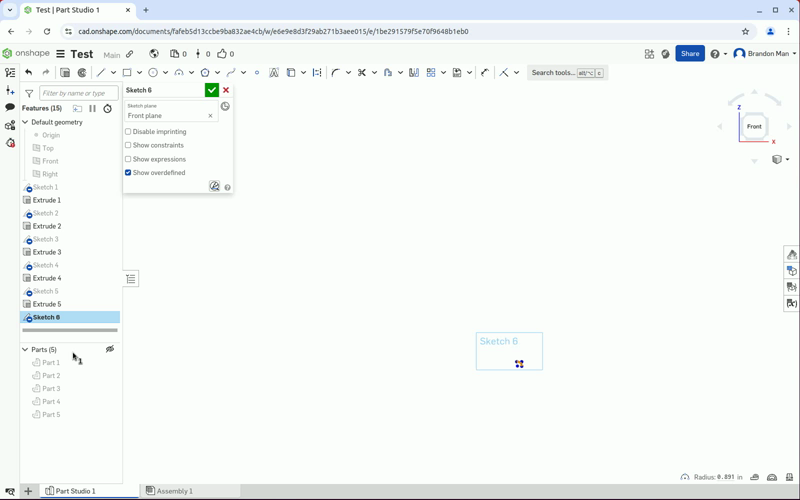
key(shift+y)
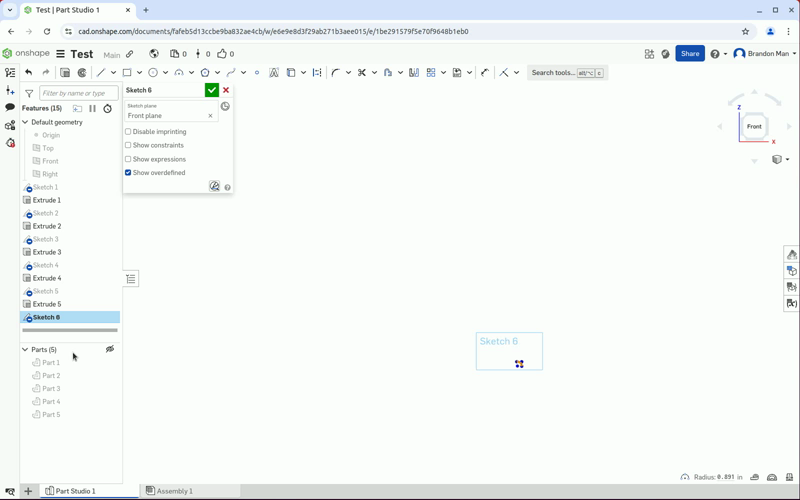
key(shift+e)
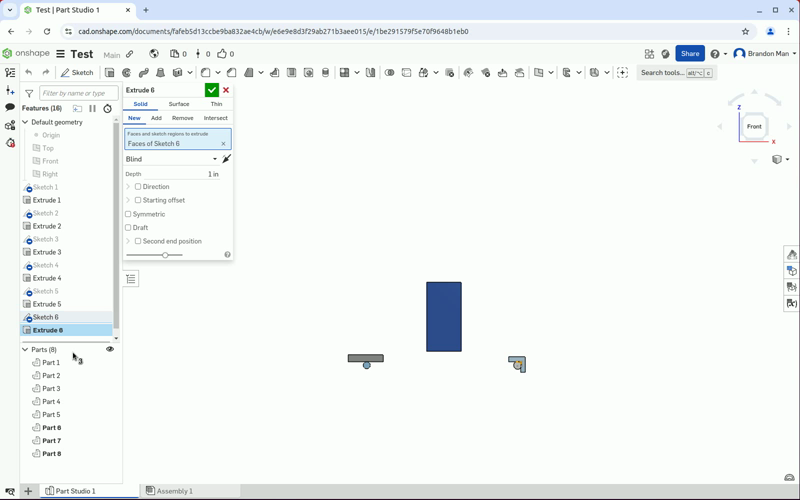
mouse_move(143, 106)
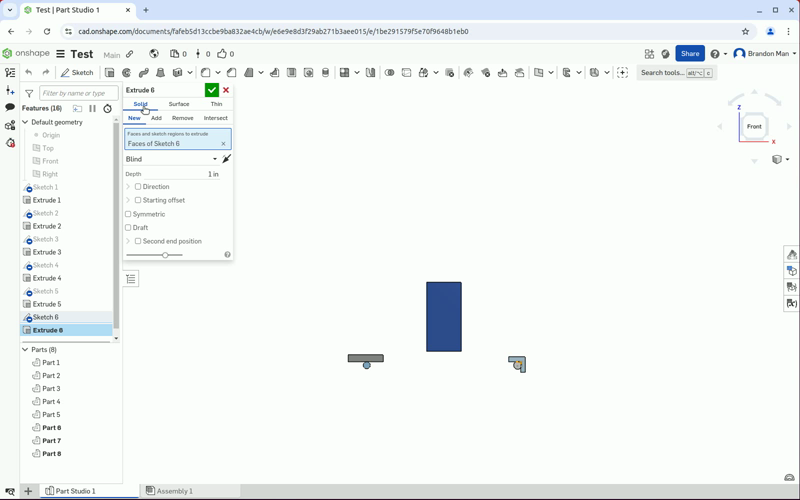
click(143, 106)
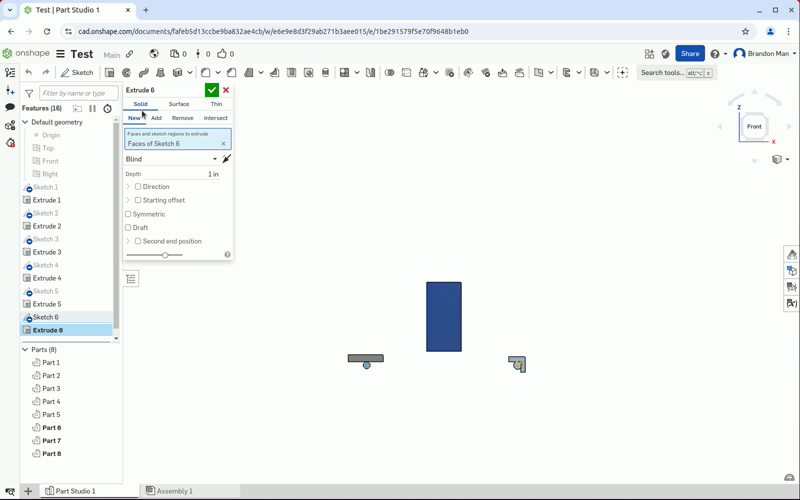
mouse_move(137, 120)
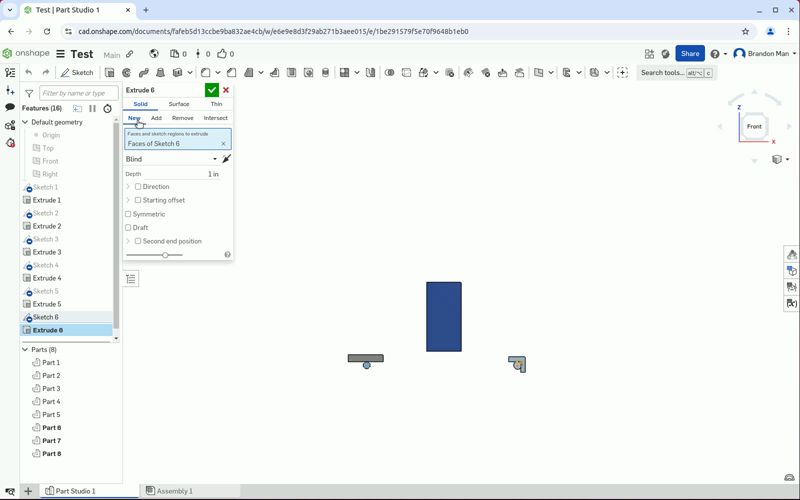
click(137, 120)
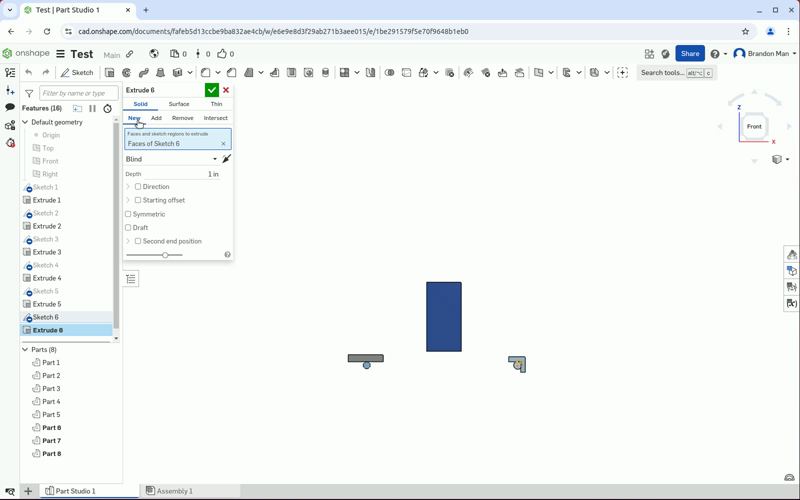
key(tab, 4)
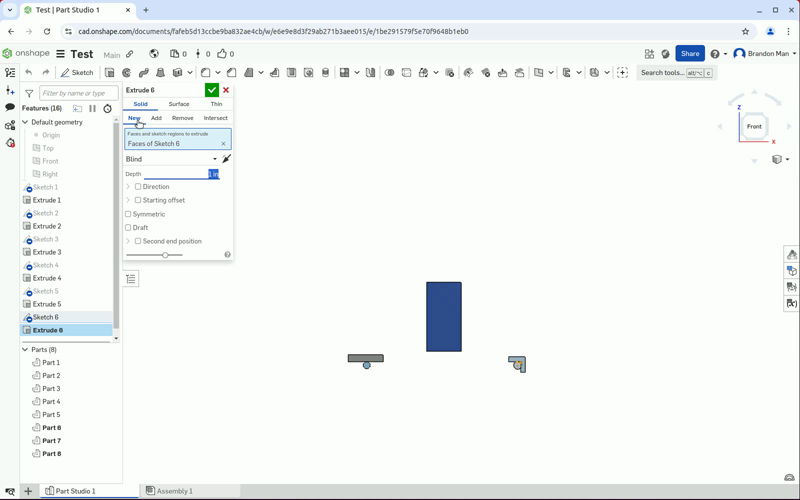
text(0.241)
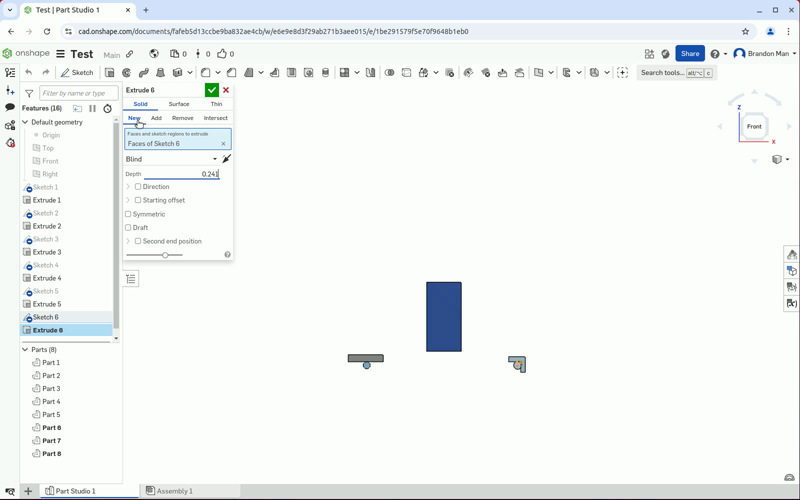
key(enter)
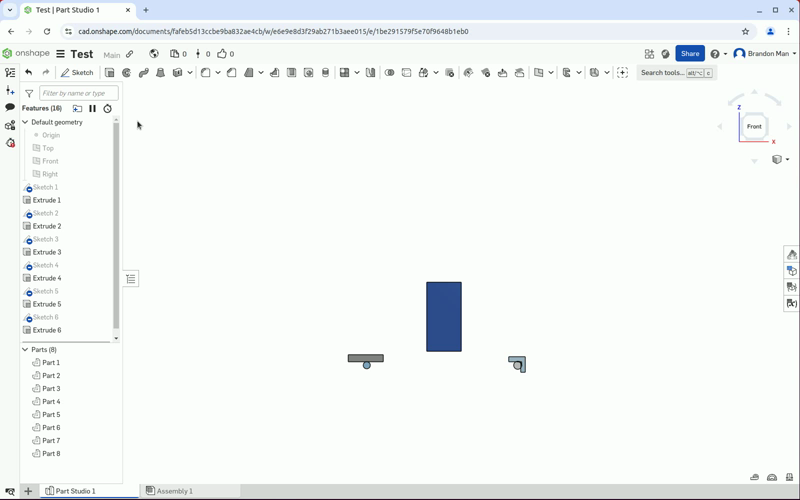
key(shift+h)
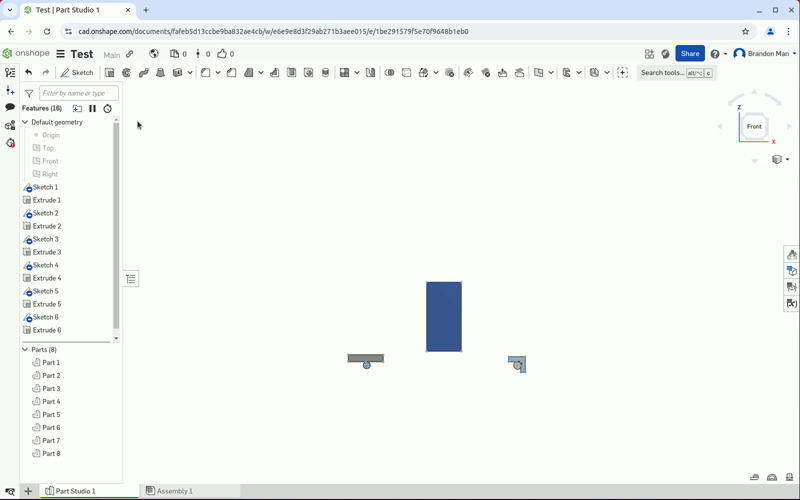
key(shift+h)
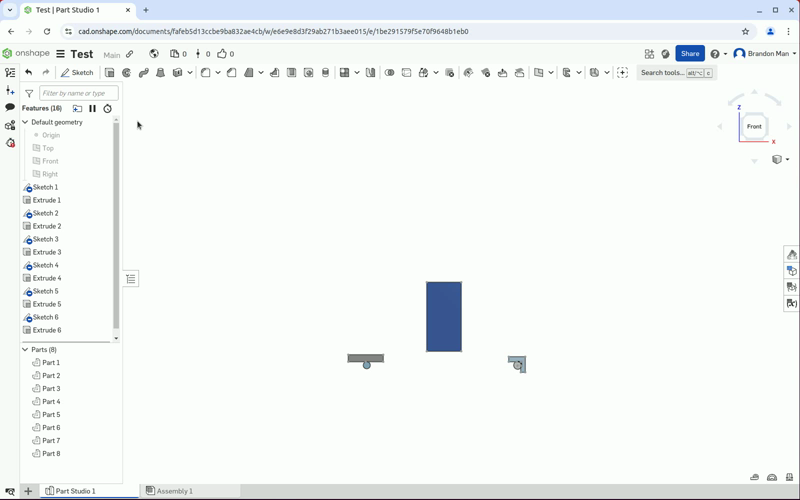
key(shift+7)
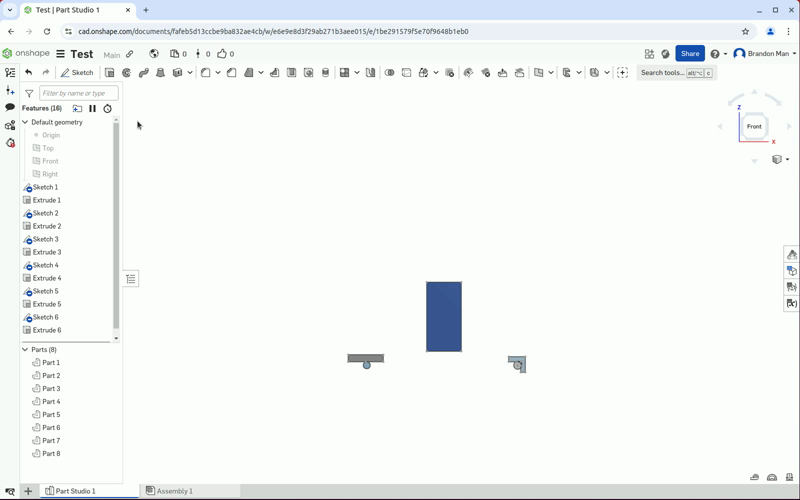
key(left, 2)
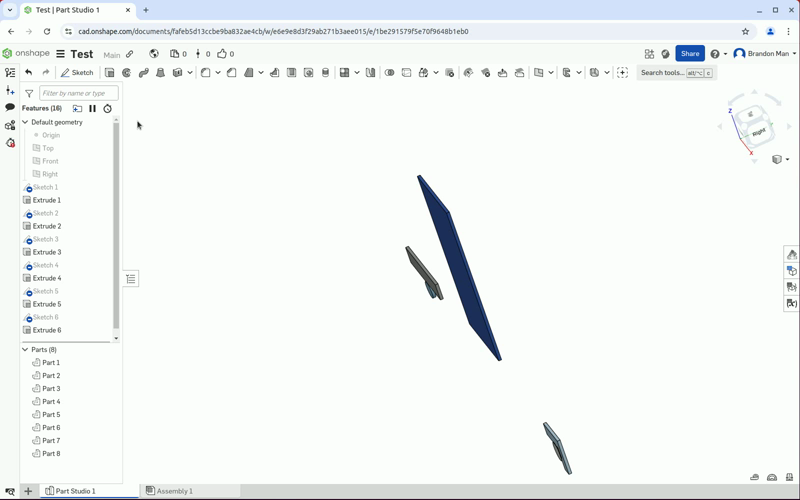
key(down, 2)
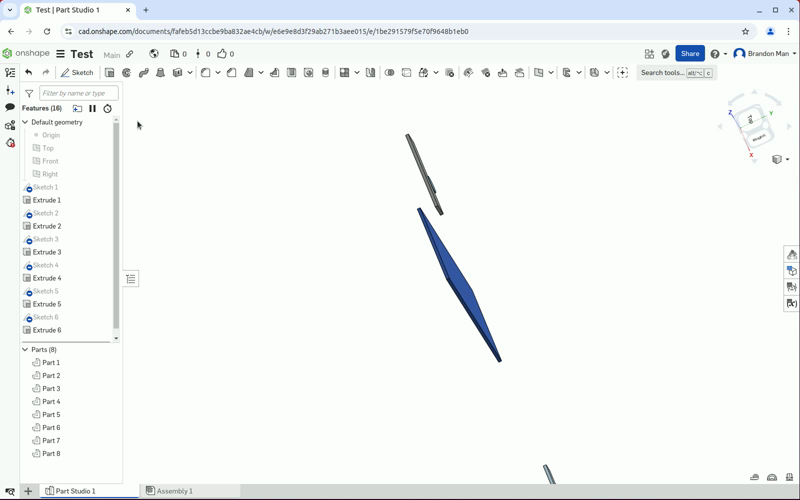
key(up, 2)
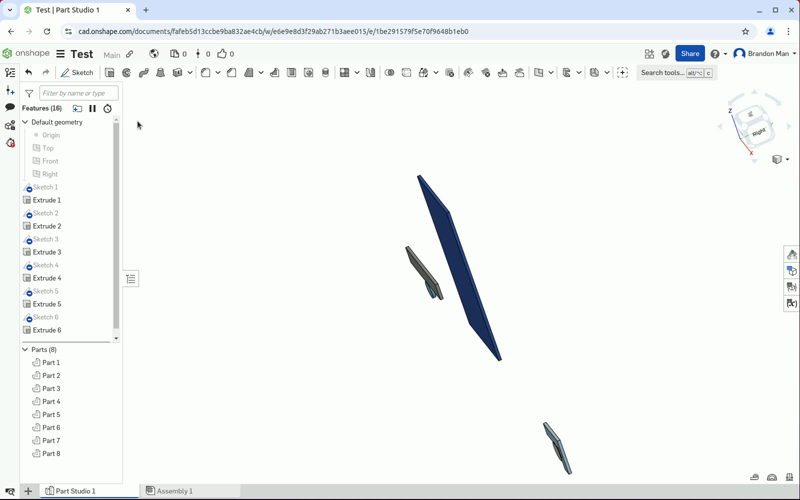
key(right, 2)
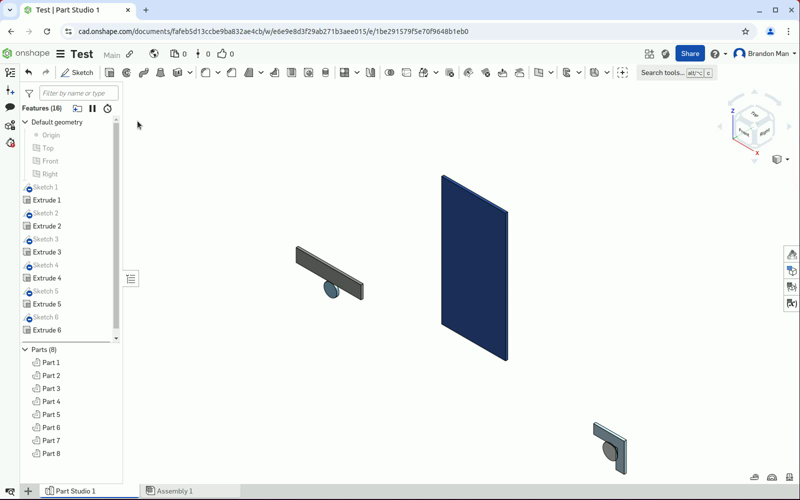
mouse_move(69, 189)
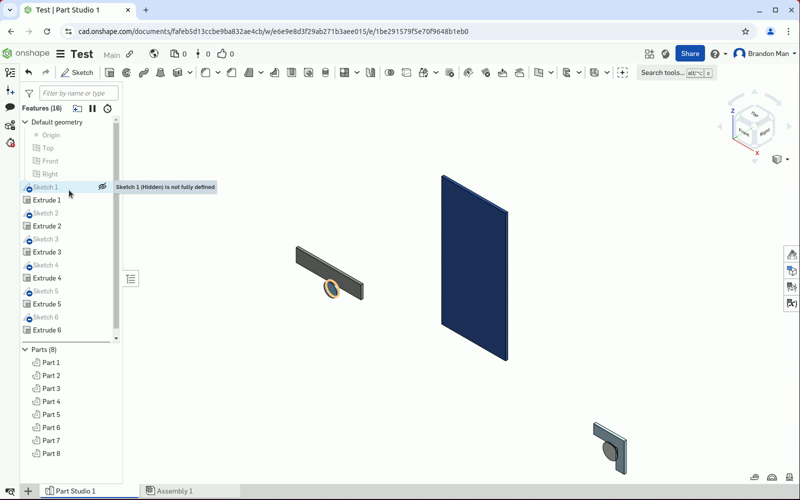
click(69, 189)